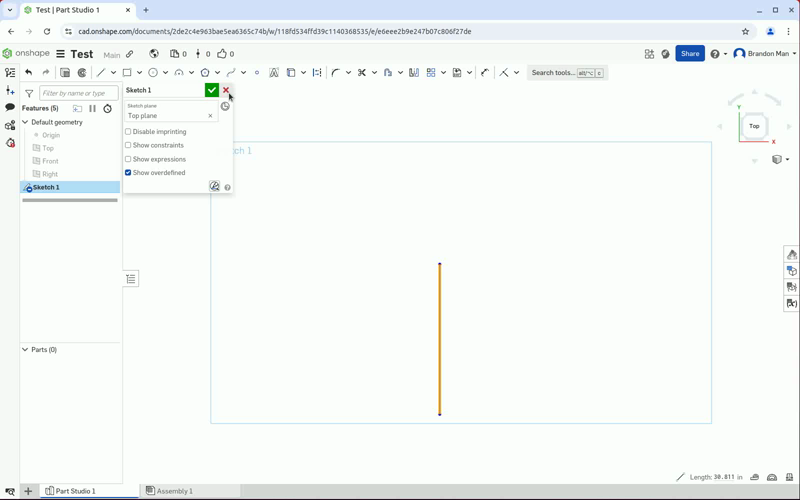
key(shift+h)
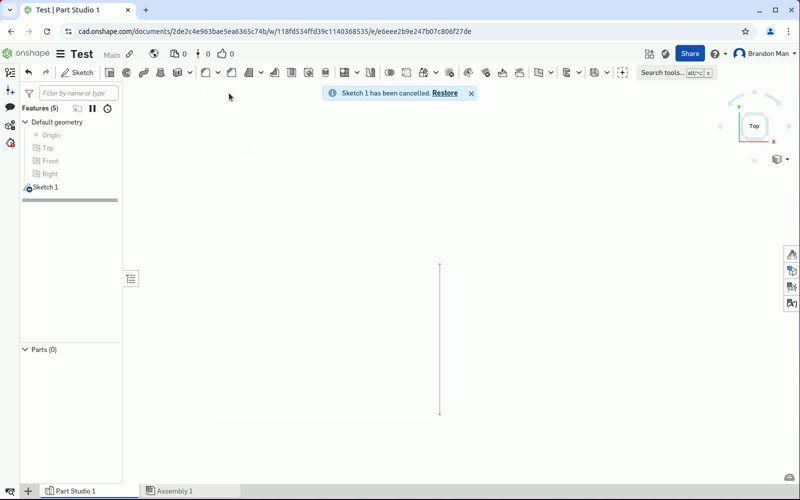
key(shift+s)
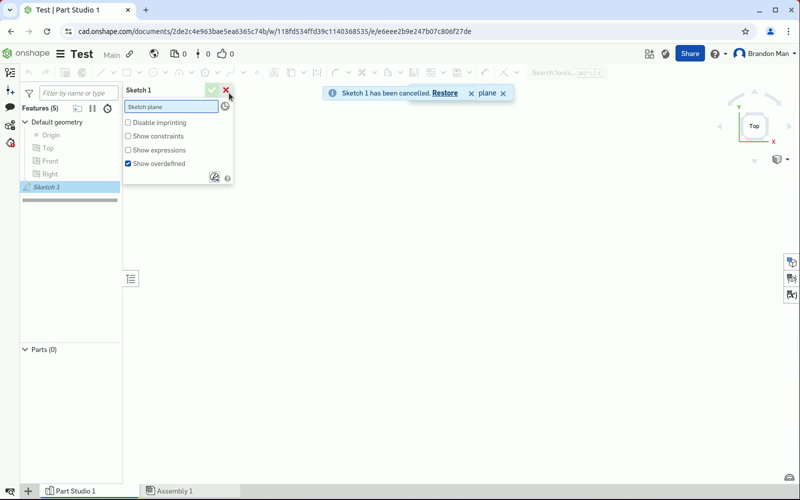
mouse_move(73, 150)
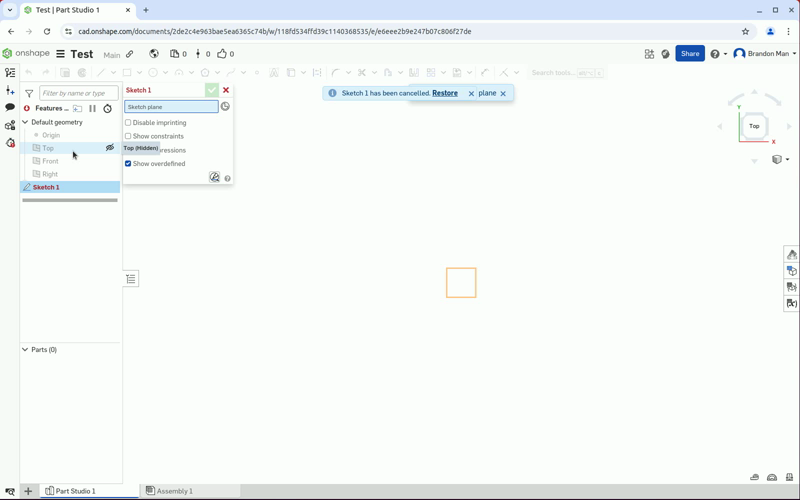
click(73, 150)
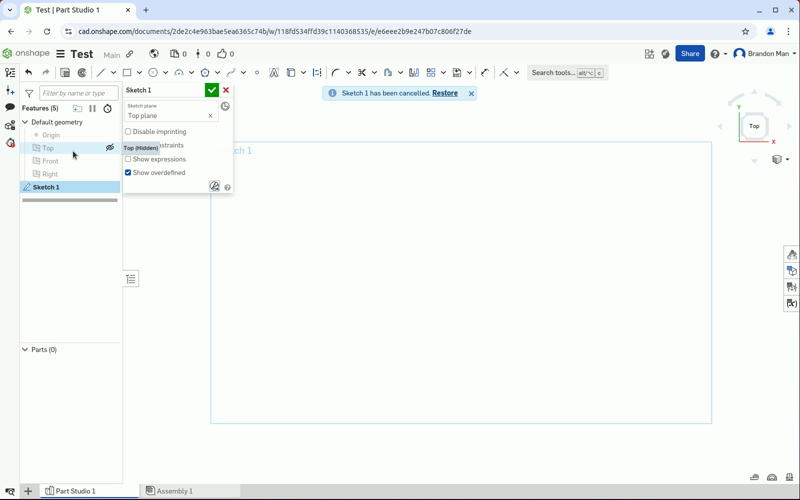
mouse_move(73, 352)
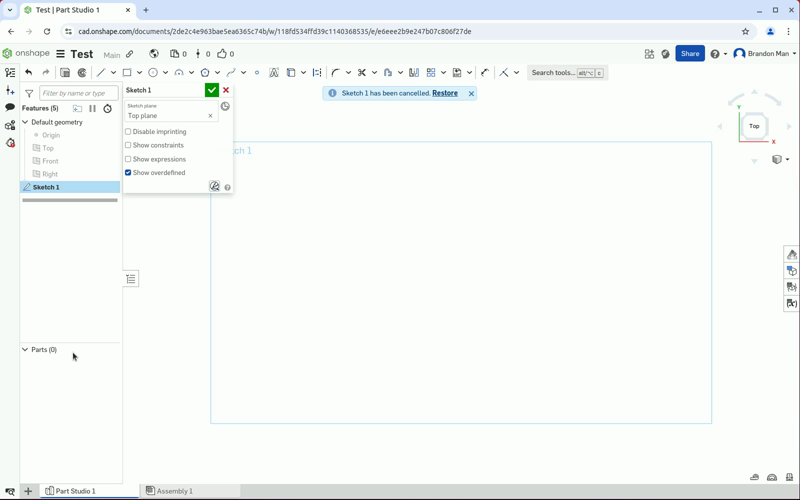
key(y)
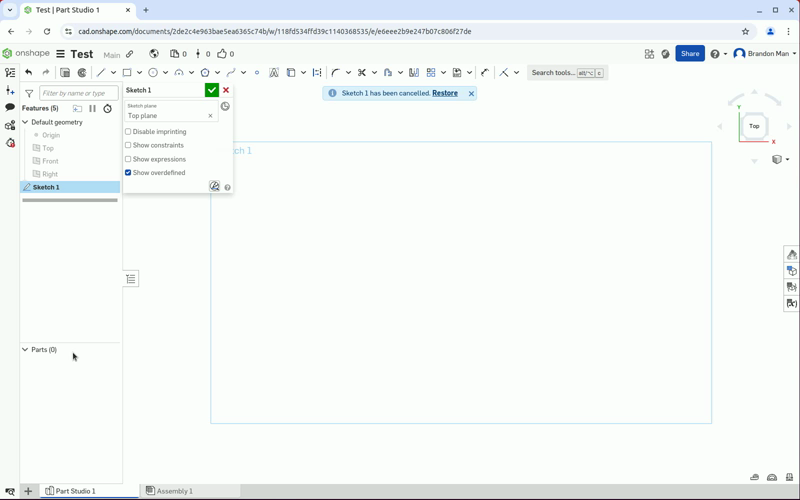
key(l)
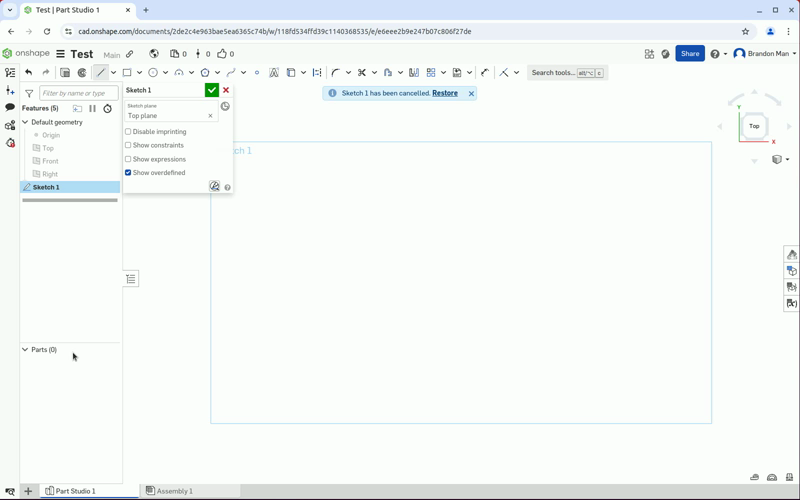
key_down(shift)
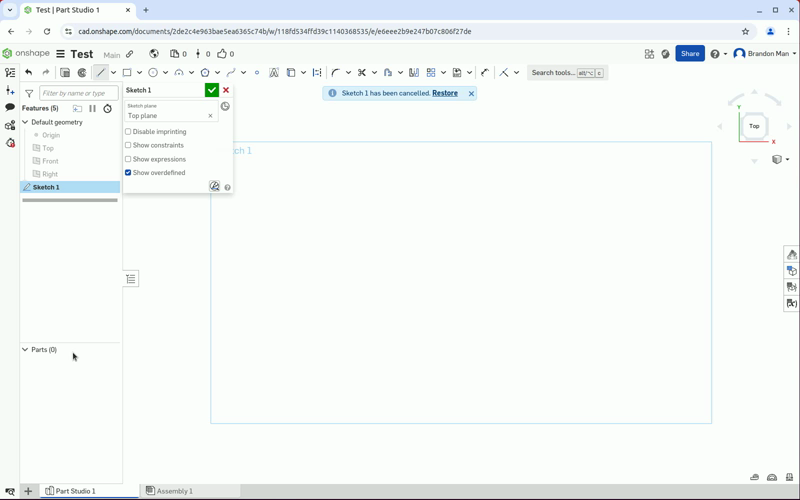
mouse_move(348, 295)
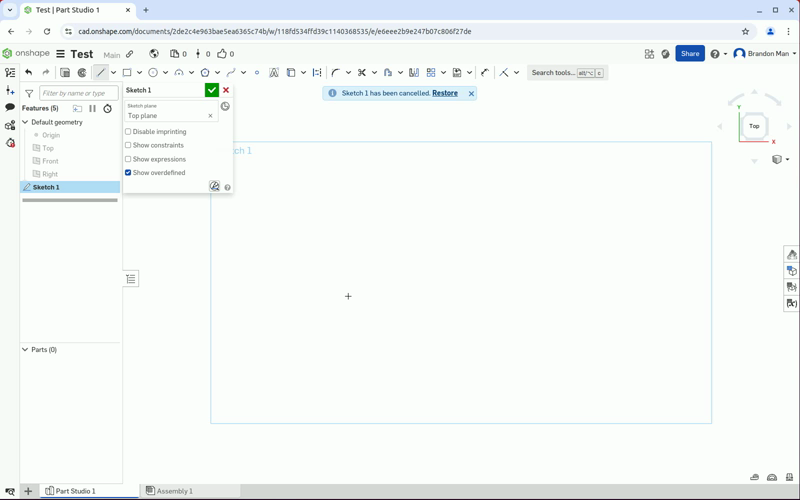
click(348, 295)
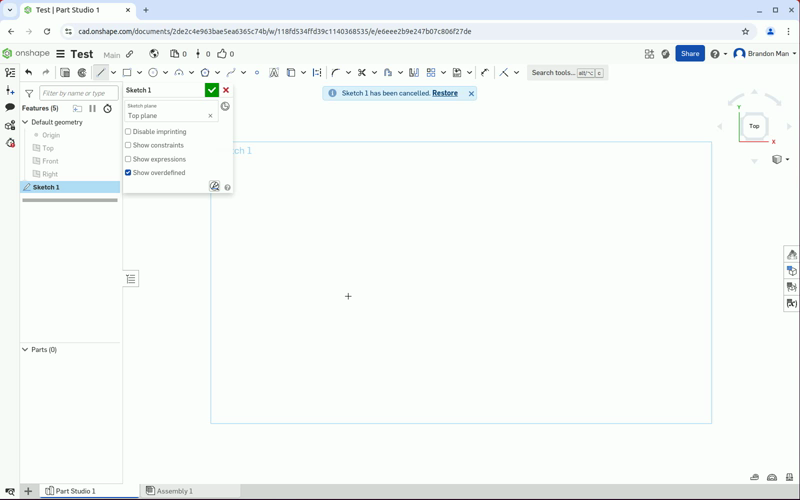
key_up(shift)
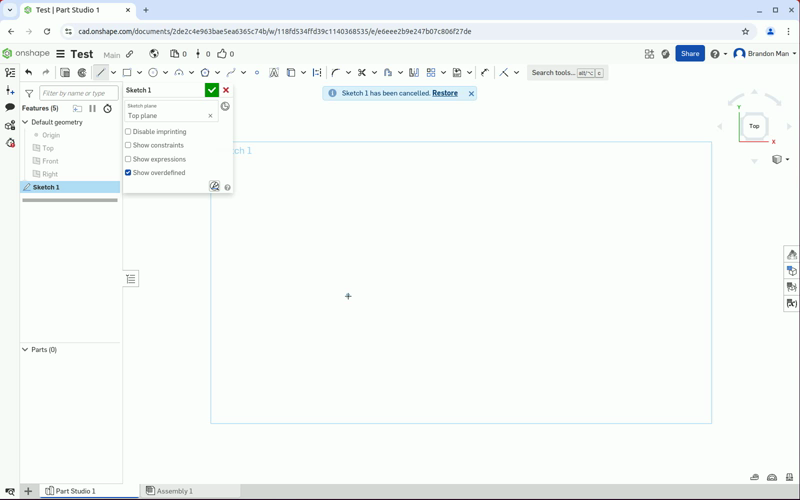
key_down(shift)
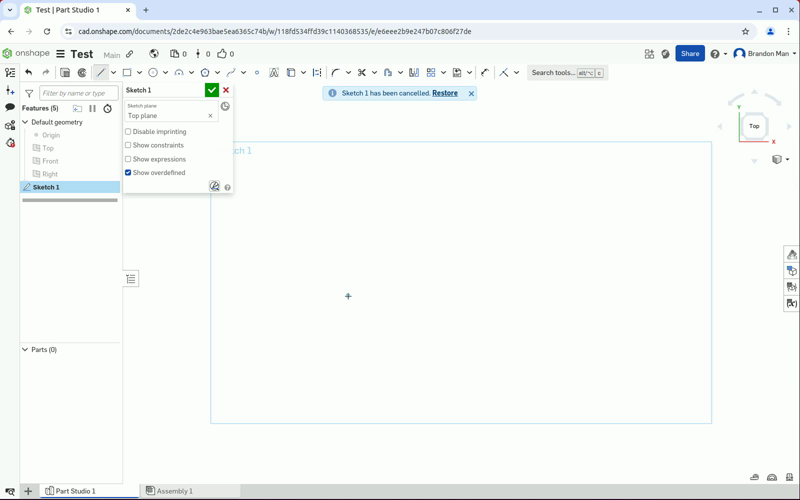
mouse_move(378, 295)
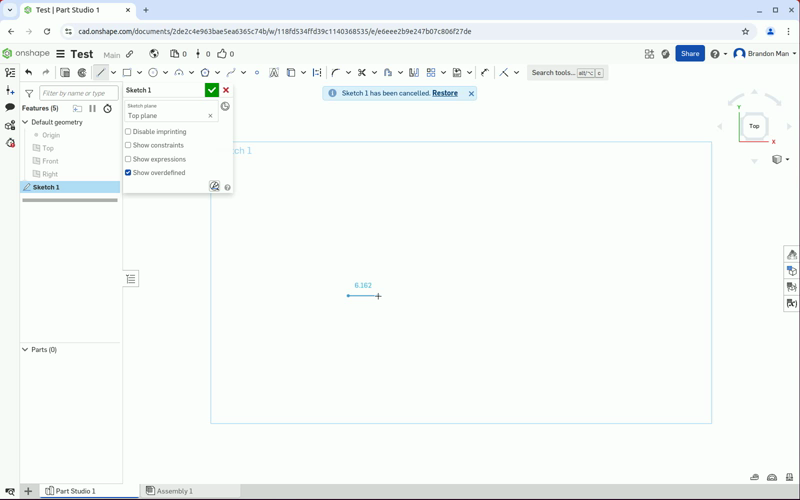
mouse_move(353, 295)
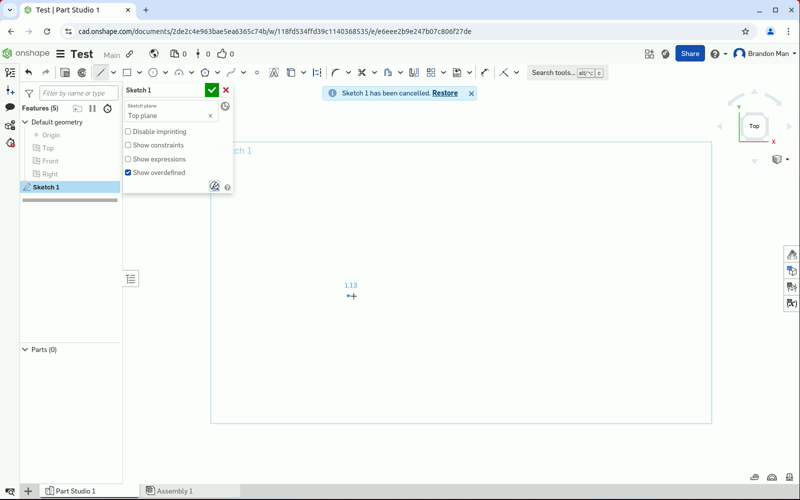
scroll(6)
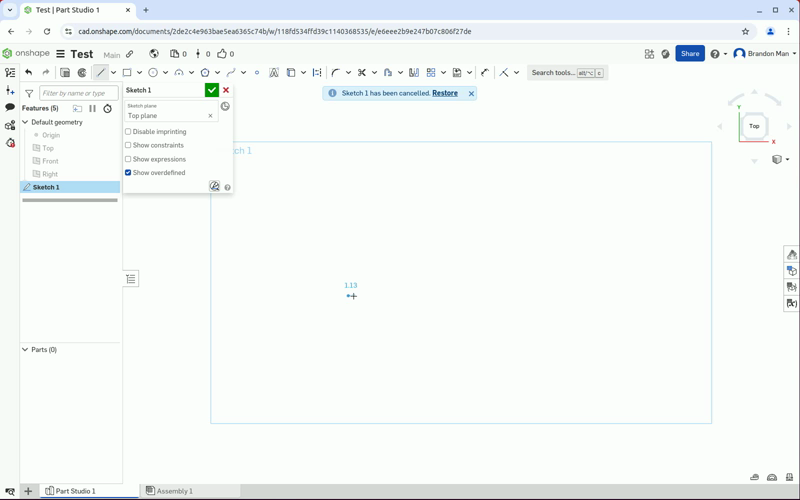
scroll(6)
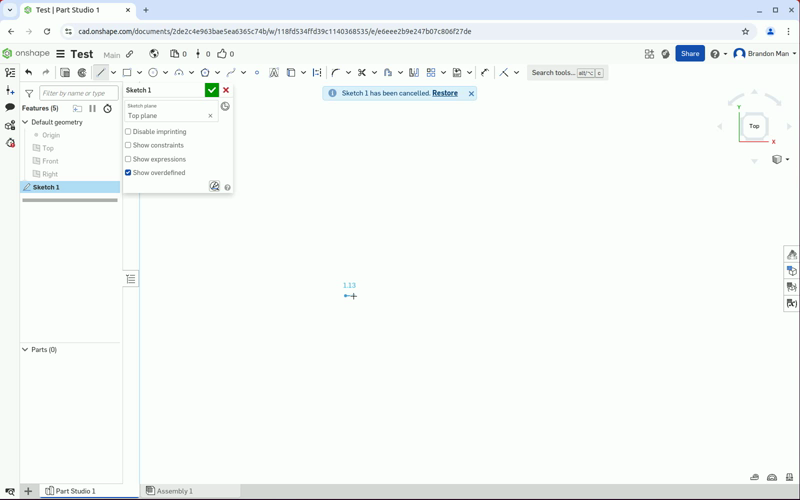
scroll(6)
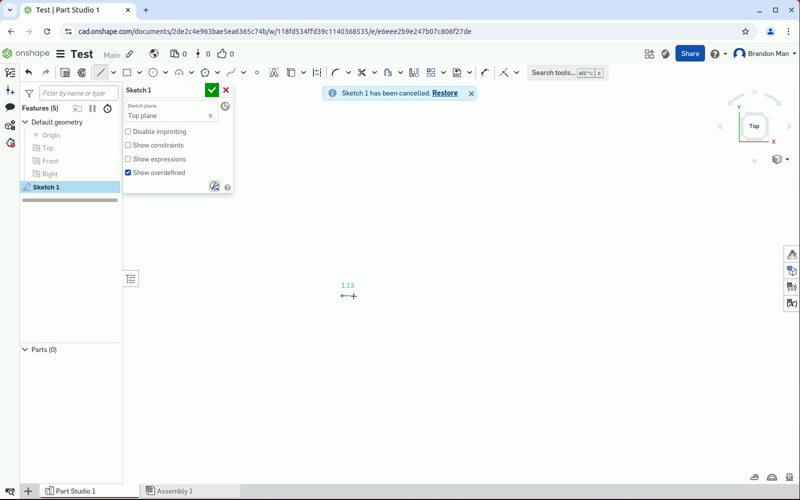
scroll(6)
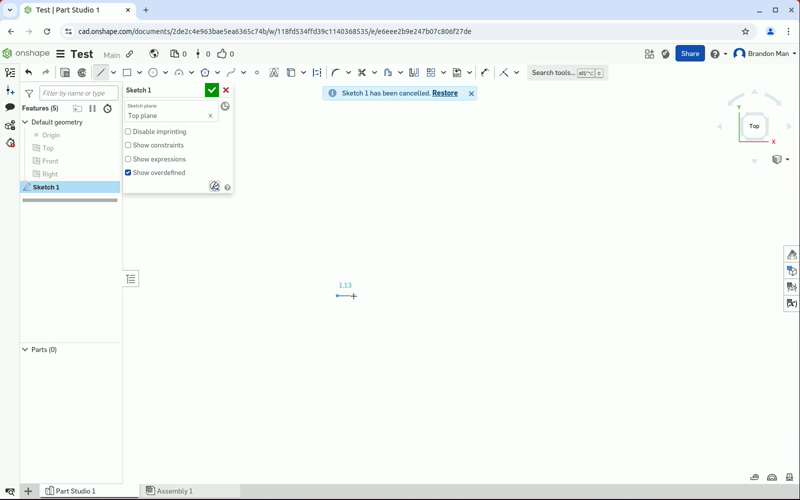
scroll(6)
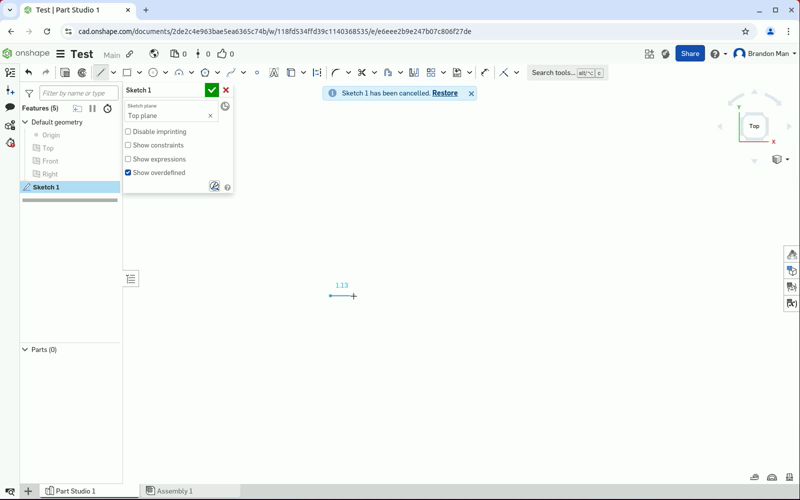
scroll(6)
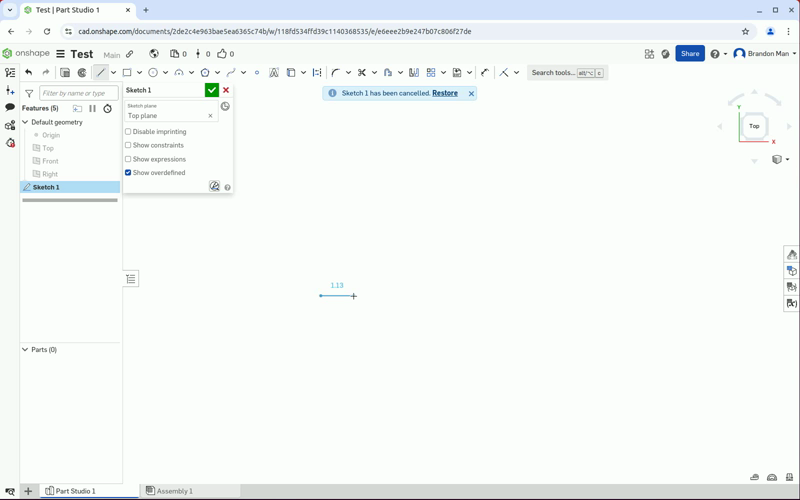
scroll(6)
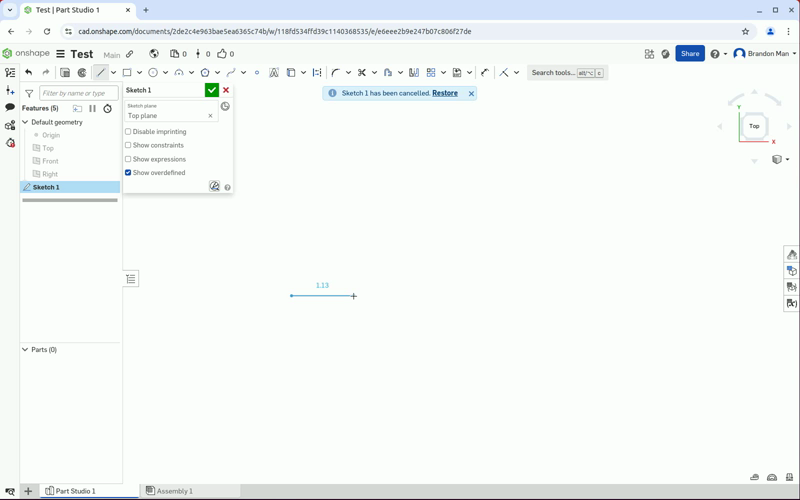
click(353, 295)
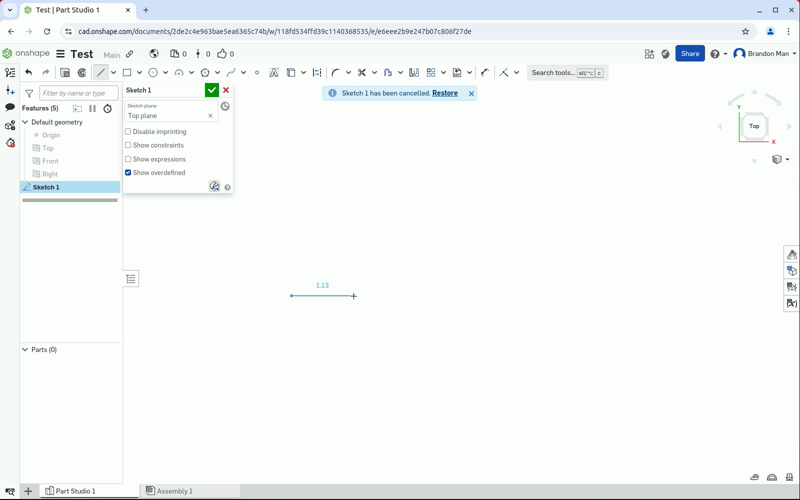
scroll(-6)
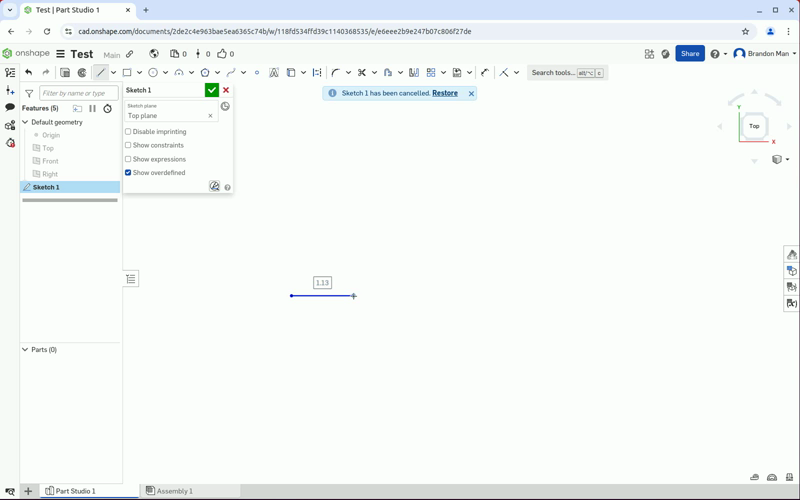
scroll(-6)
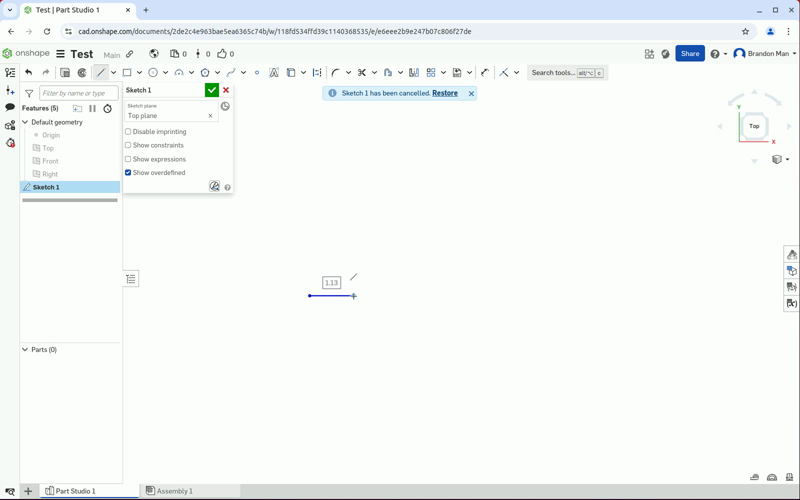
scroll(-6)
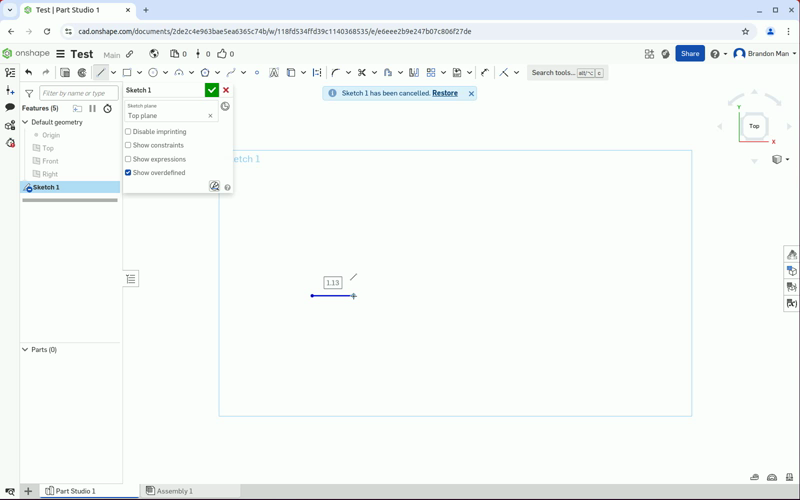
scroll(-6)
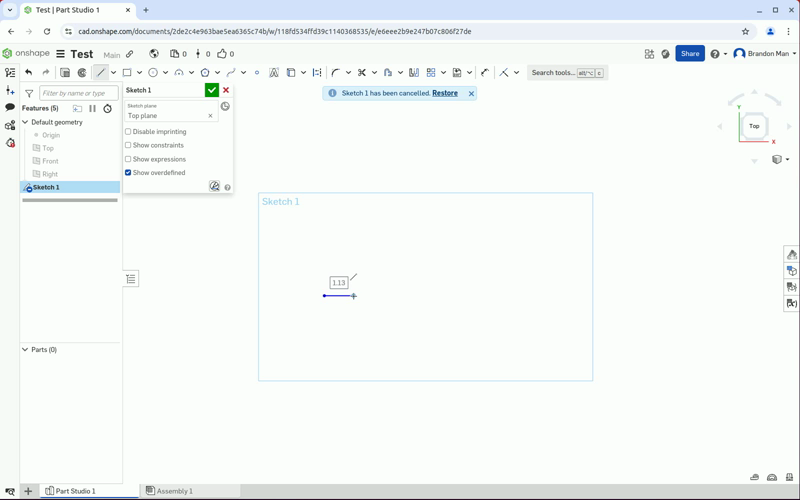
scroll(-6)
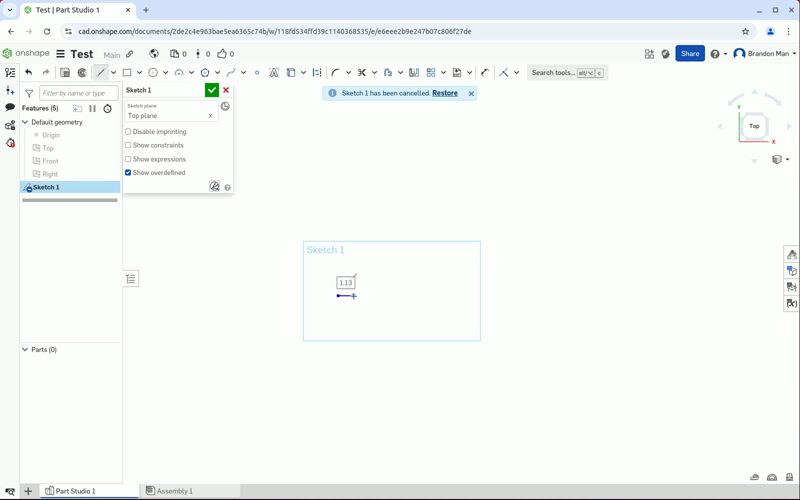
scroll(-6)
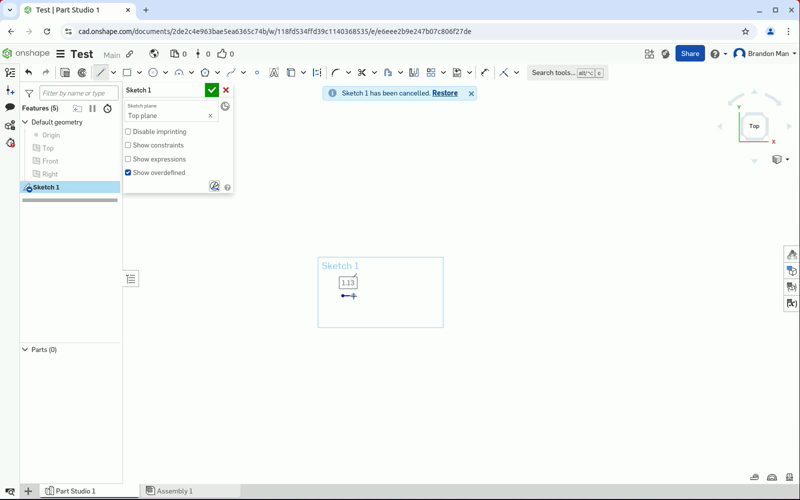
scroll(-6)
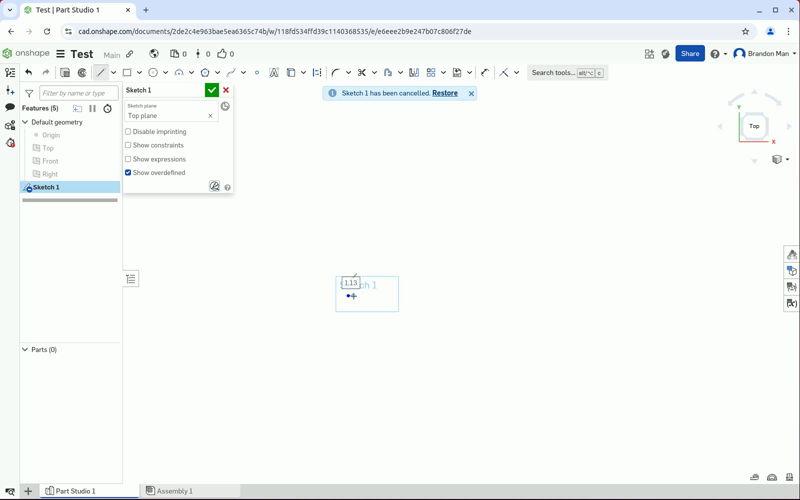
key_up(shift)
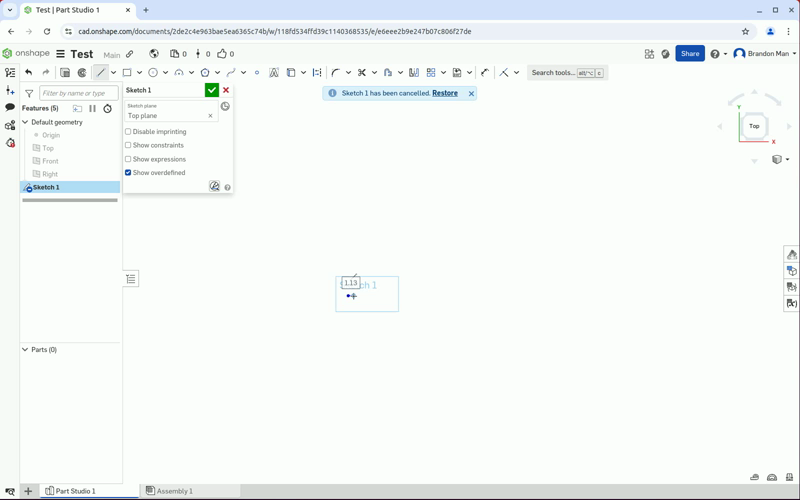
key_down(shift)
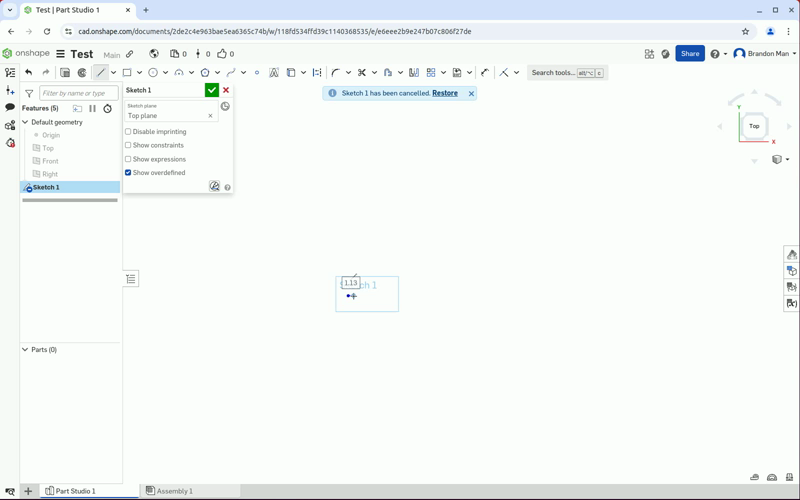
mouse_move(383, 295)
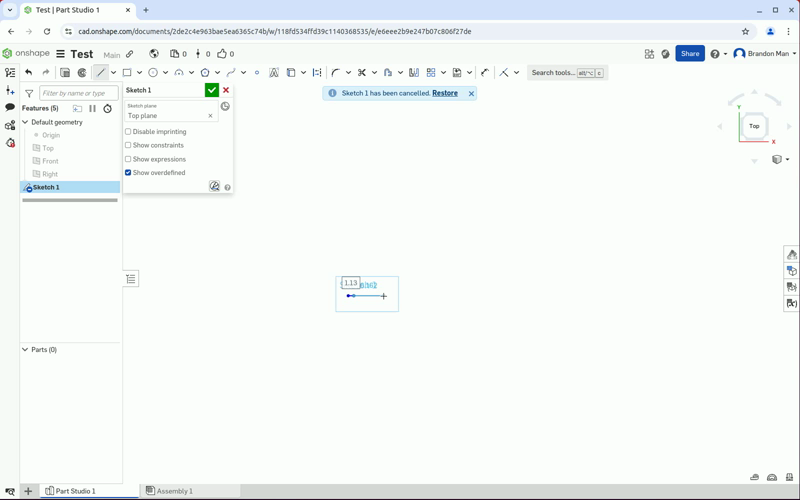
mouse_move(353, 267)
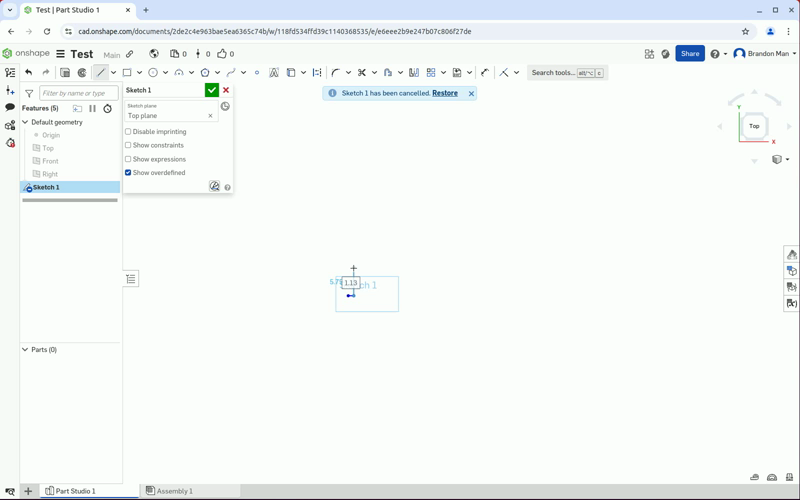
click(353, 267)
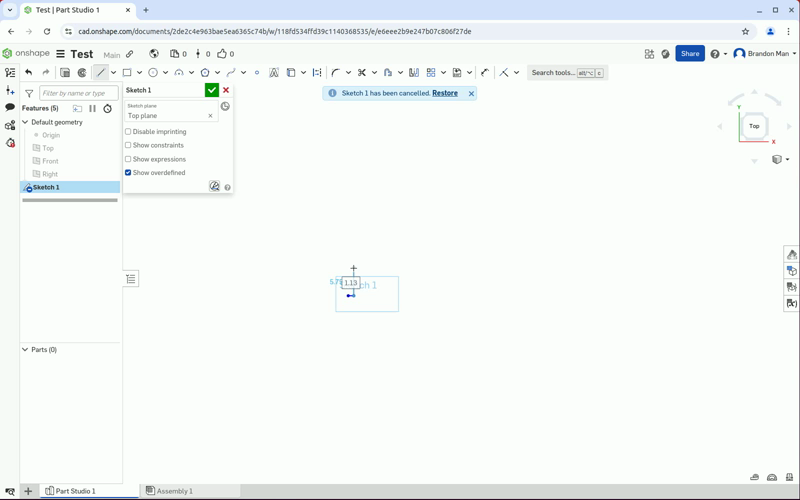
key_up(shift)
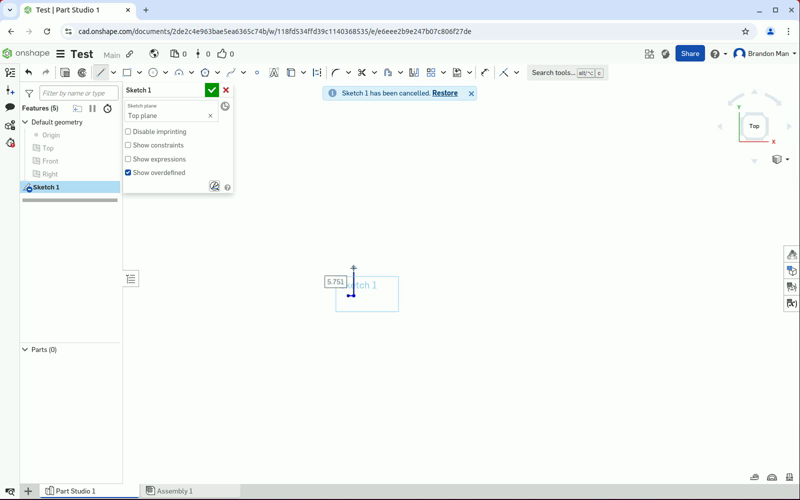
key_down(shift)
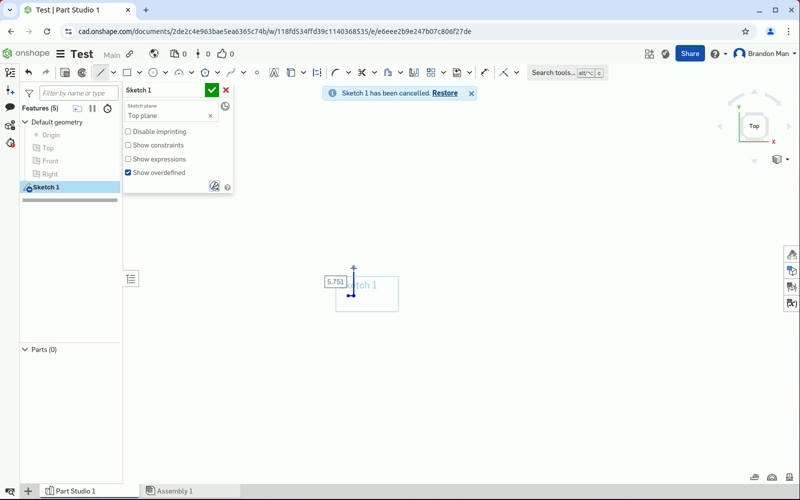
mouse_move(383, 267)
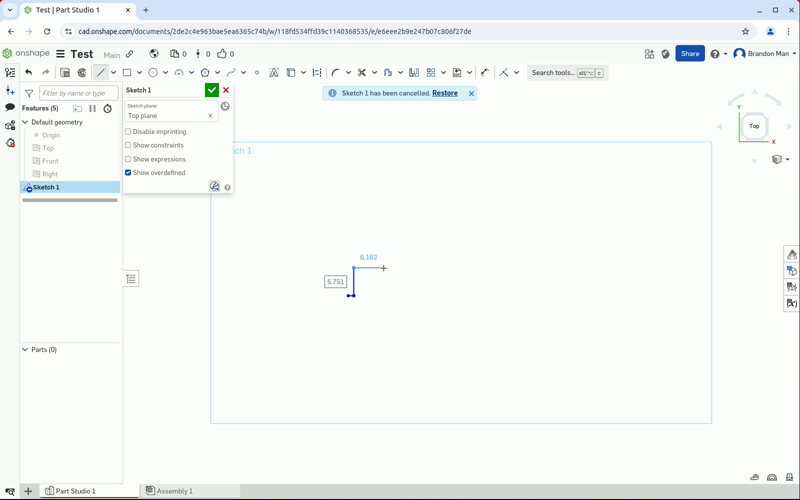
mouse_move(348, 267)
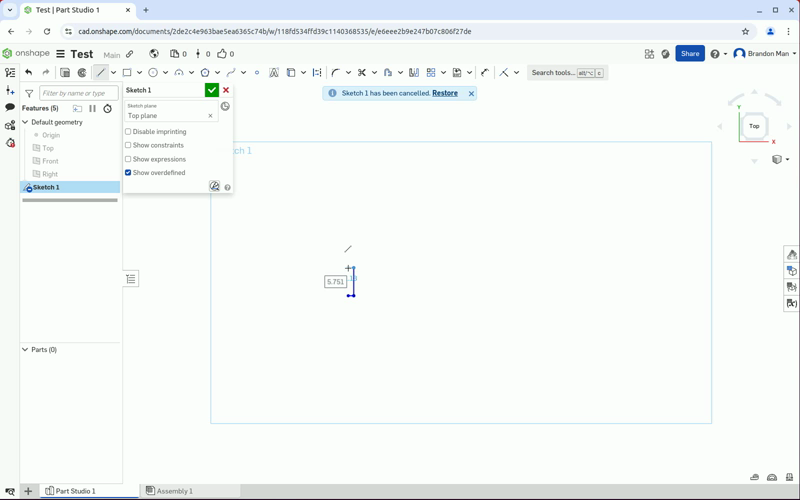
scroll(6)
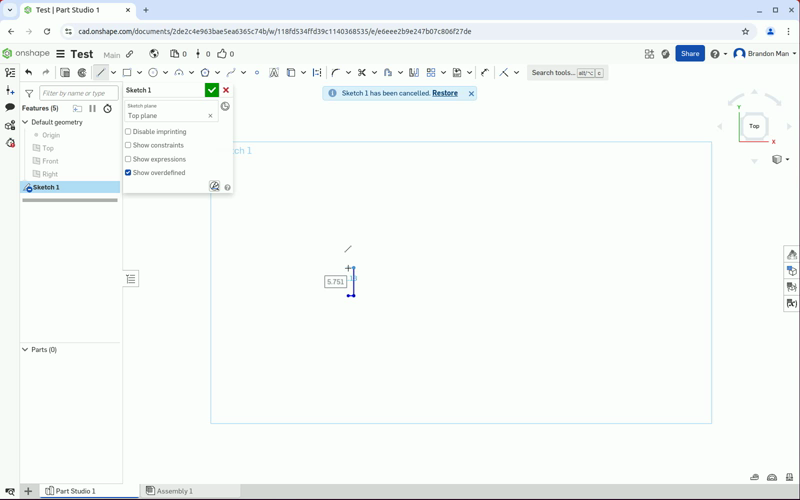
scroll(6)
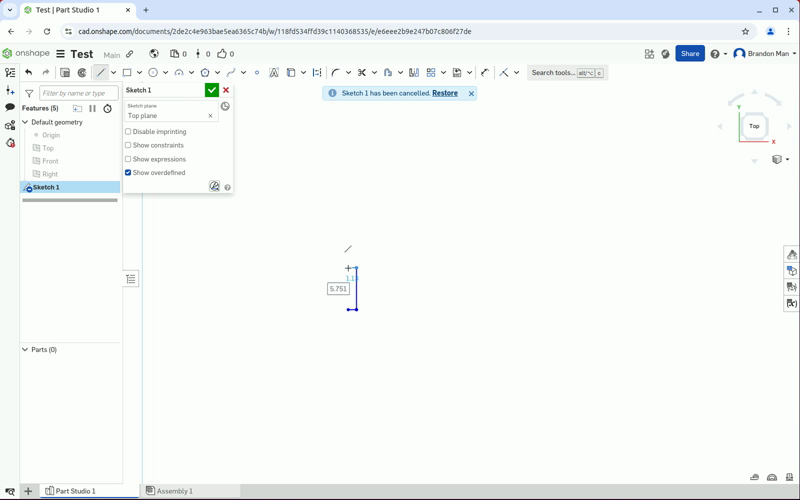
scroll(6)
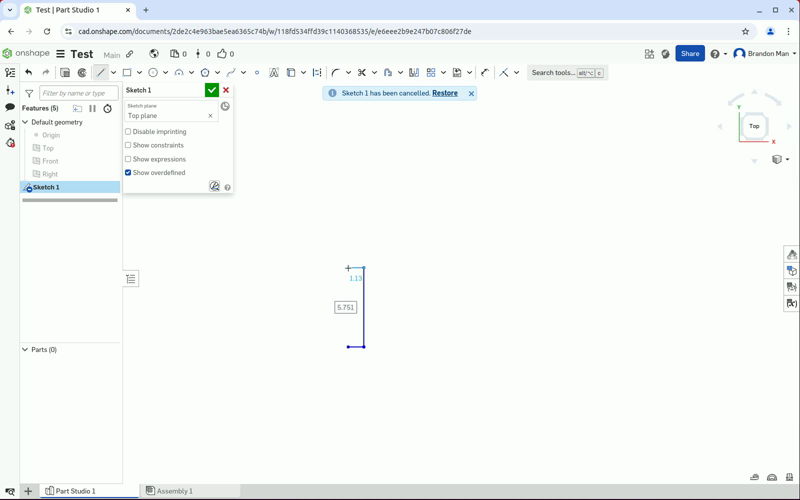
scroll(6)
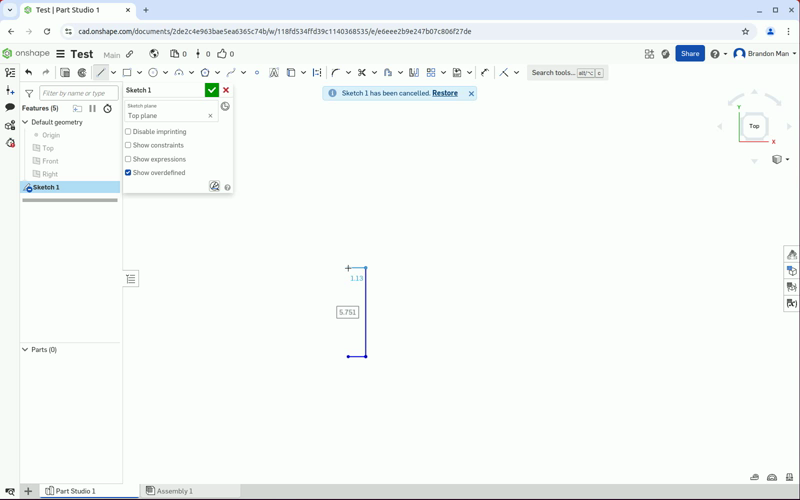
scroll(6)
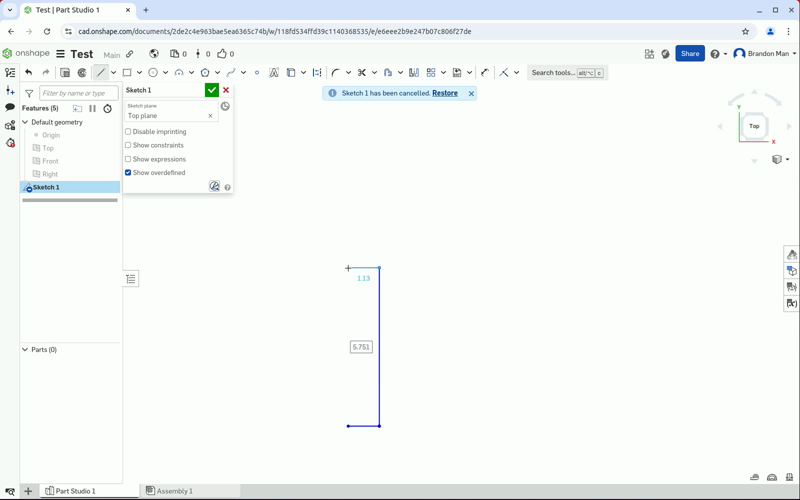
scroll(6)
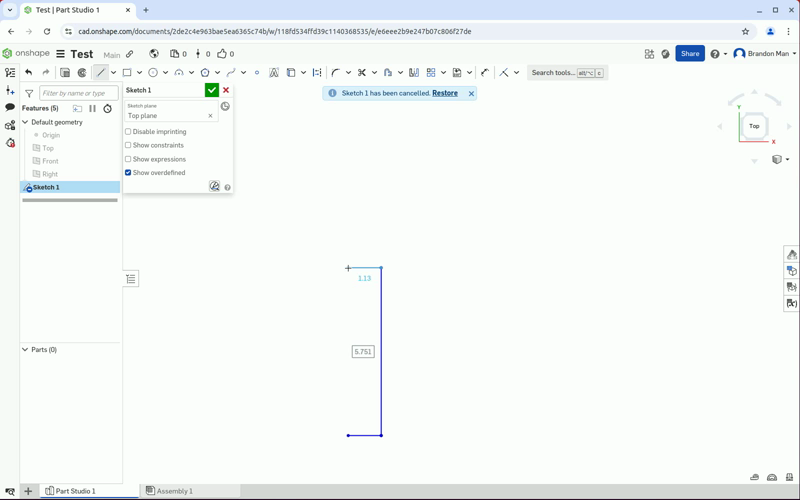
scroll(6)
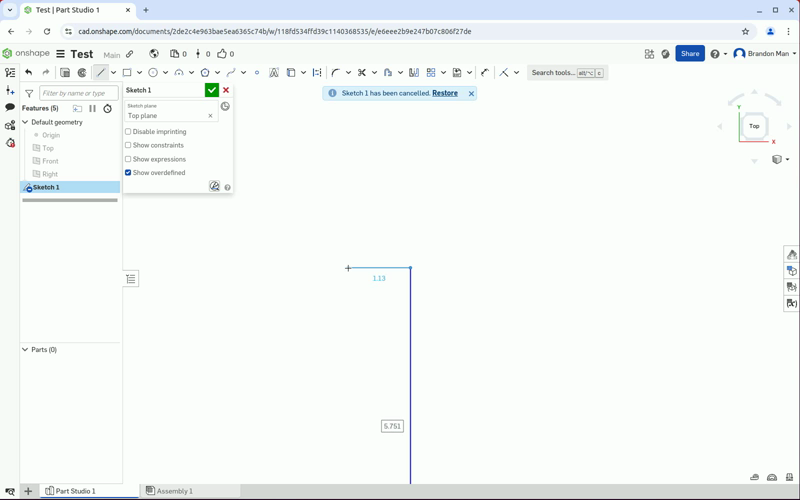
click(348, 267)
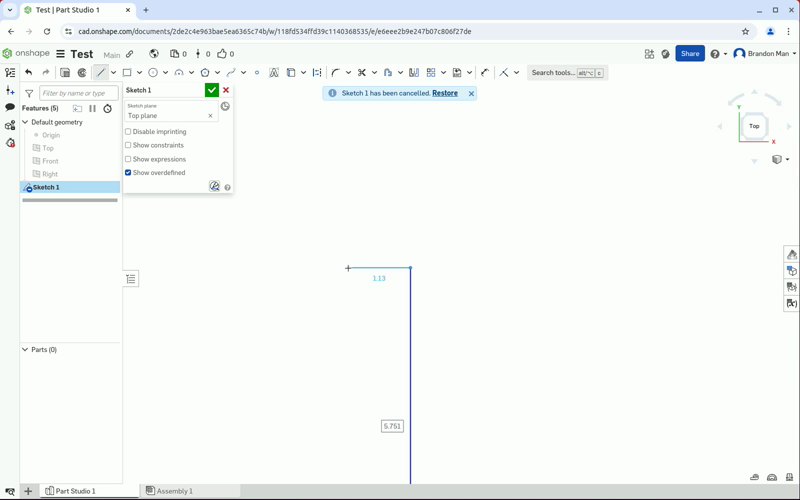
scroll(-6)
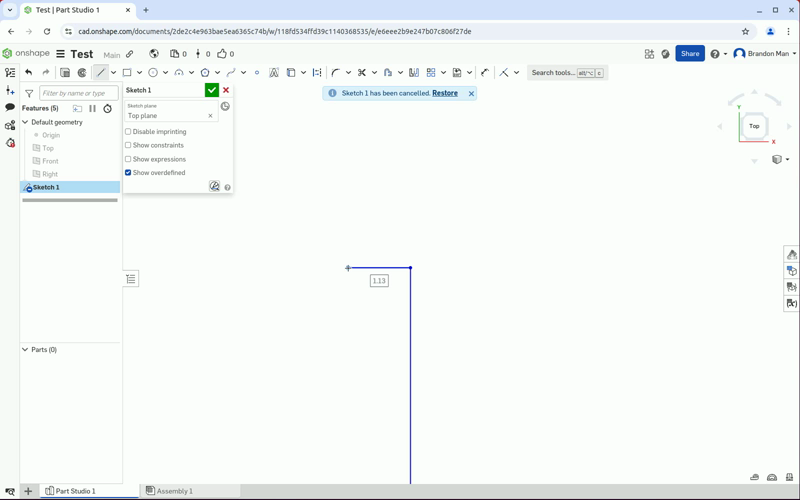
scroll(-6)
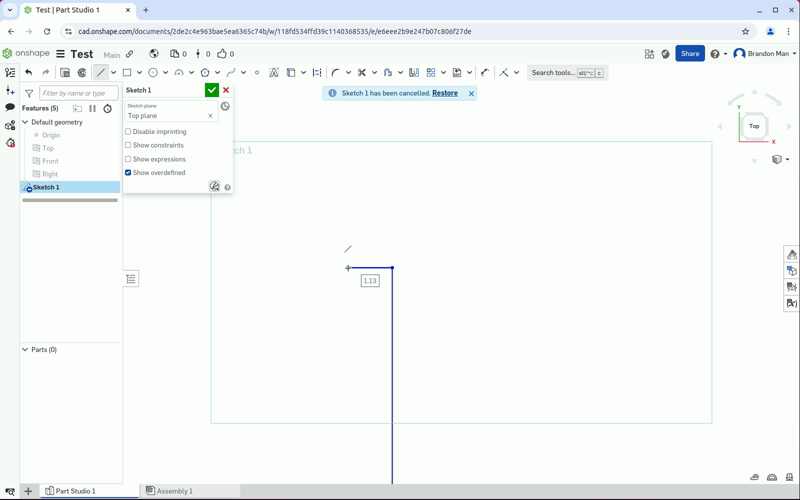
scroll(-6)
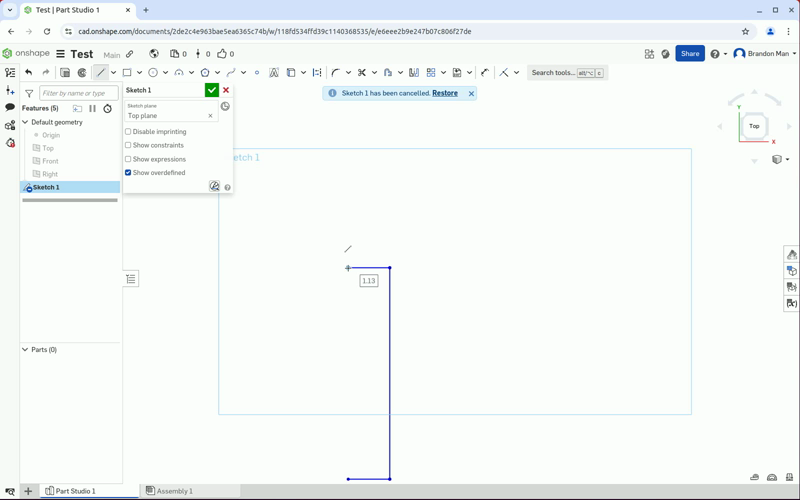
scroll(-6)
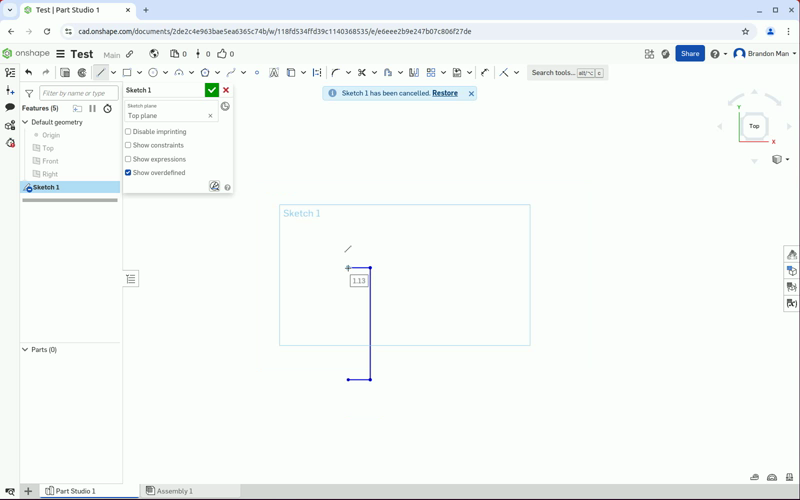
scroll(-6)
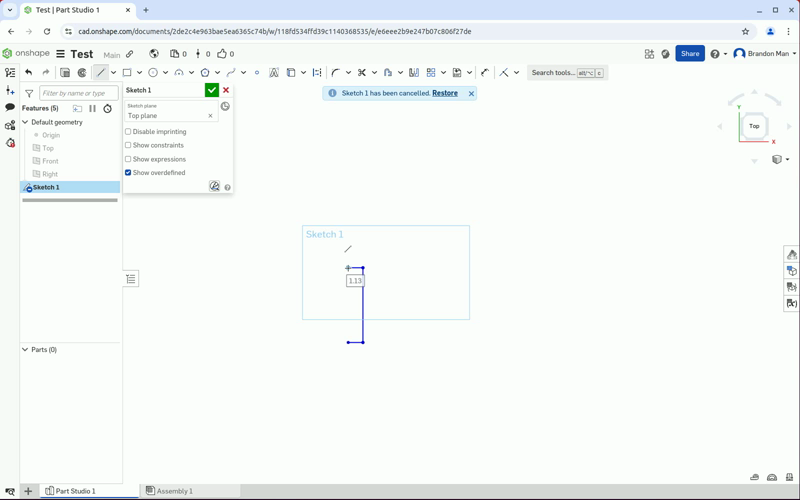
scroll(-6)
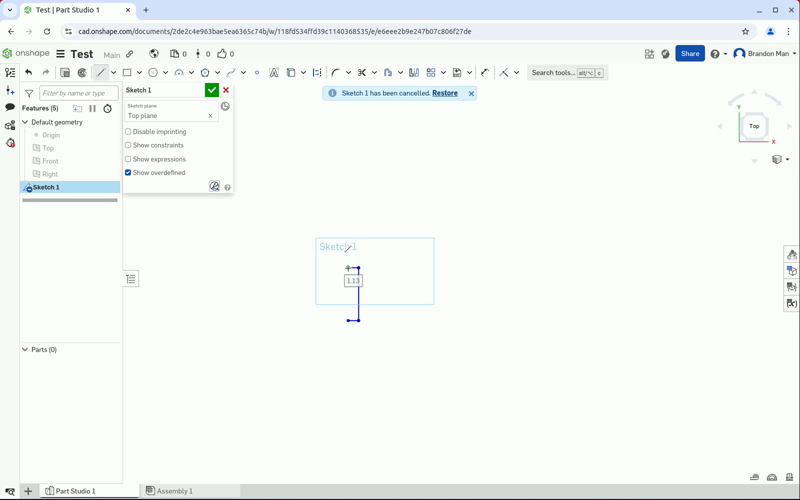
scroll(-6)
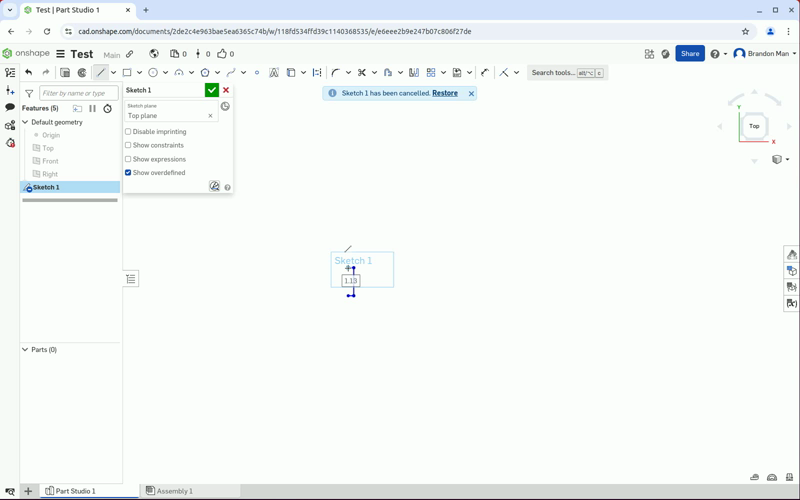
key_up(shift)
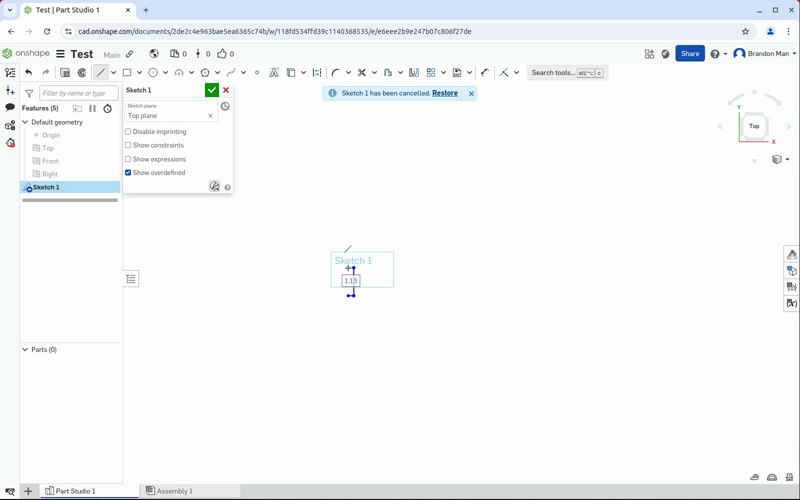
mouse_move(378, 267)
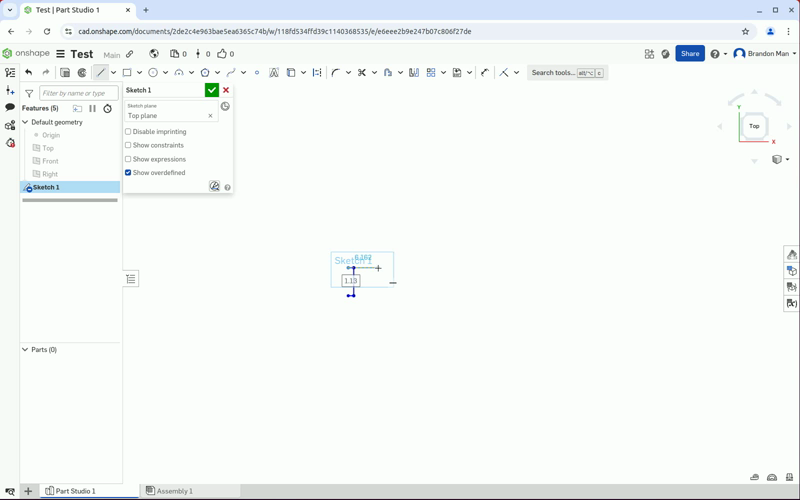
key_down(shift)
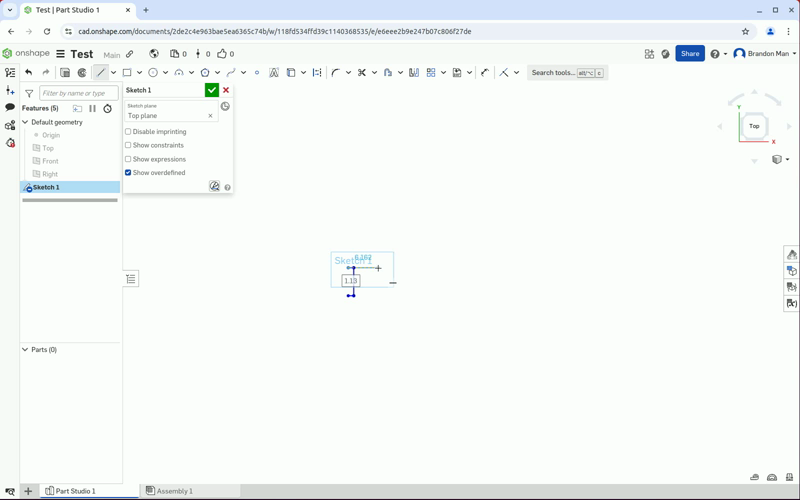
mouse_move(348, 295)
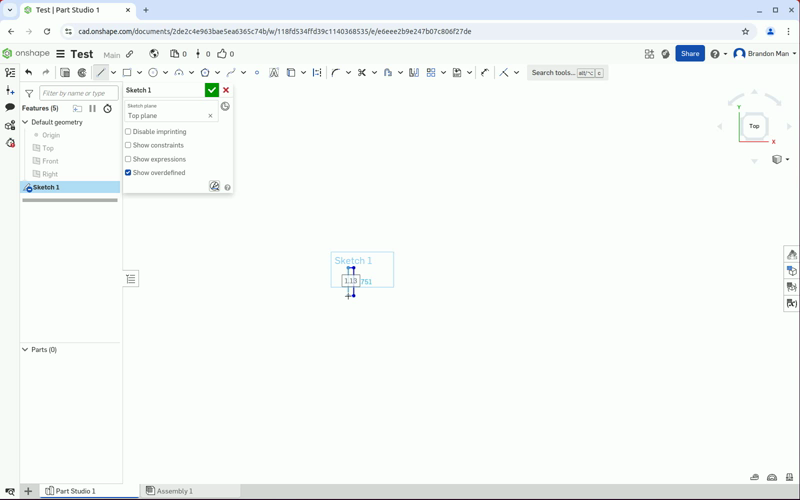
key_up(shift)
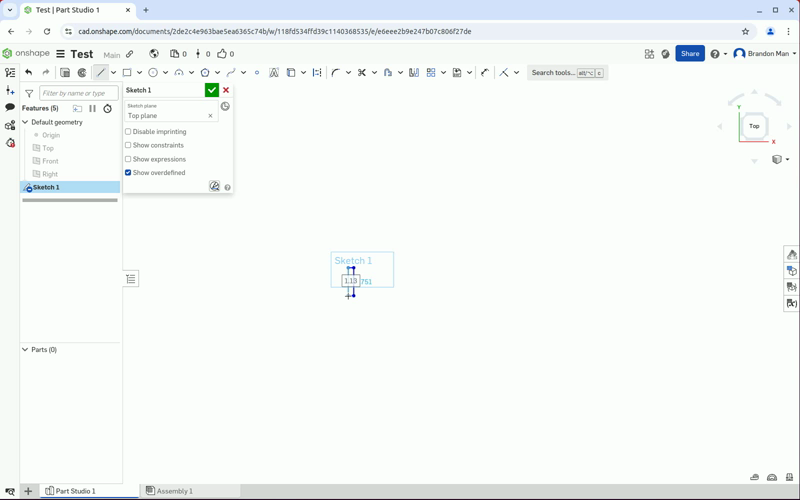
click(348, 295)
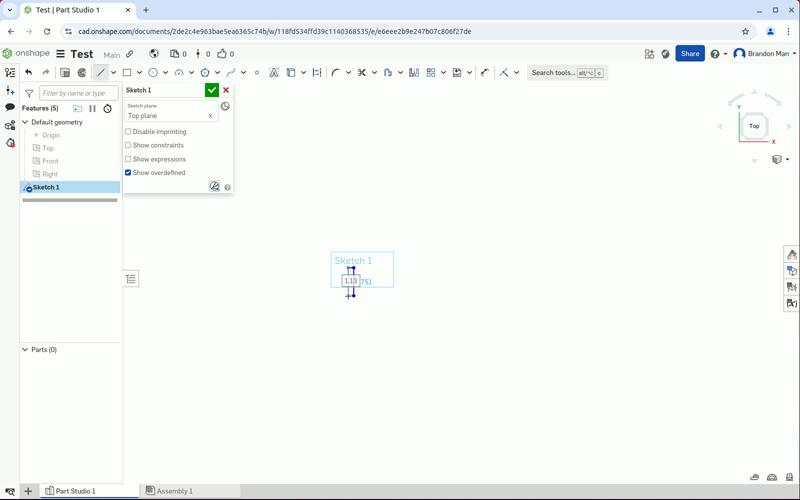
key(esc)
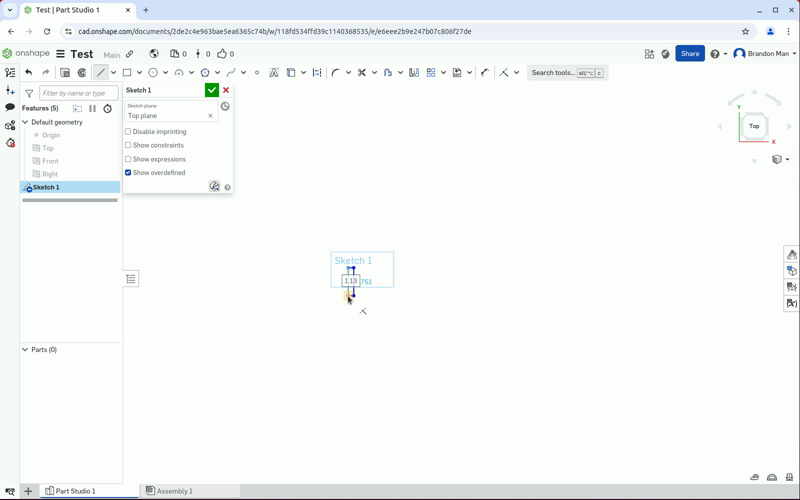
key(c)
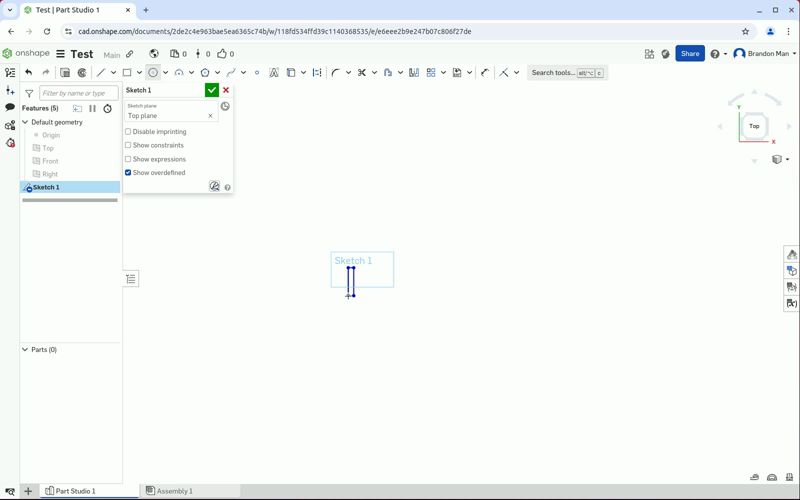
key_down(shift)
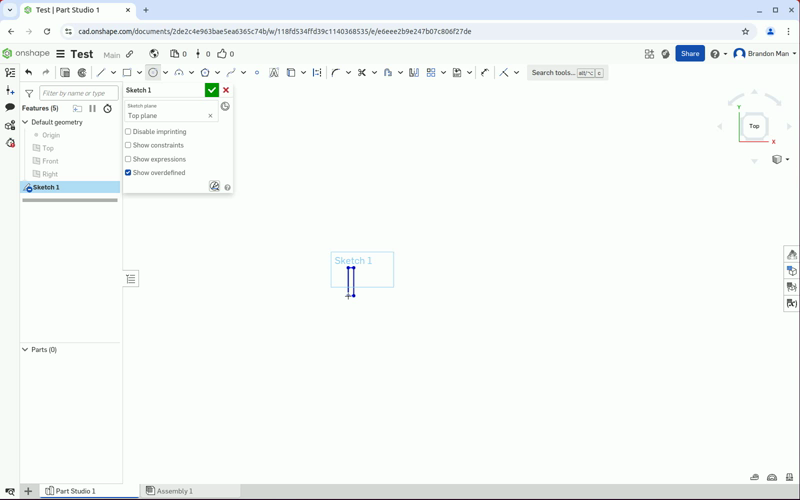
mouse_move(351, 290)
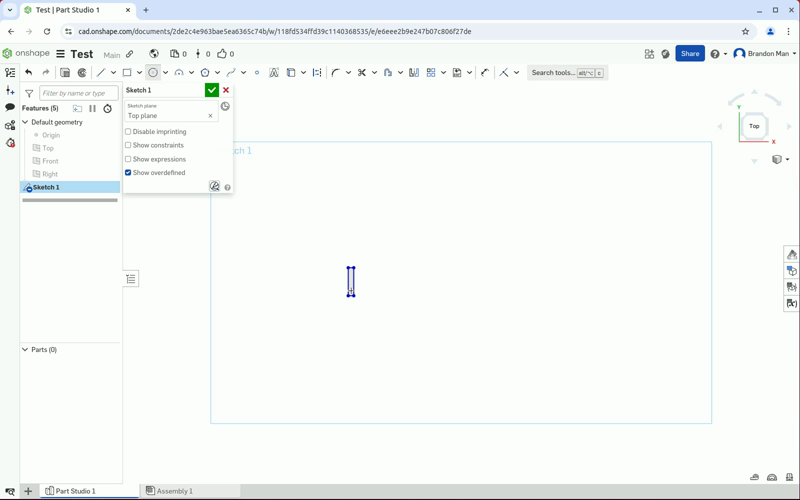
click(351, 290)
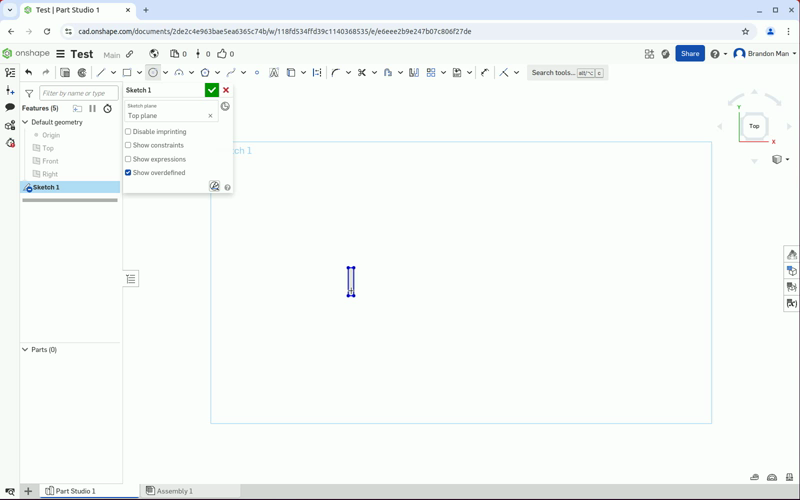
key_up(shift)
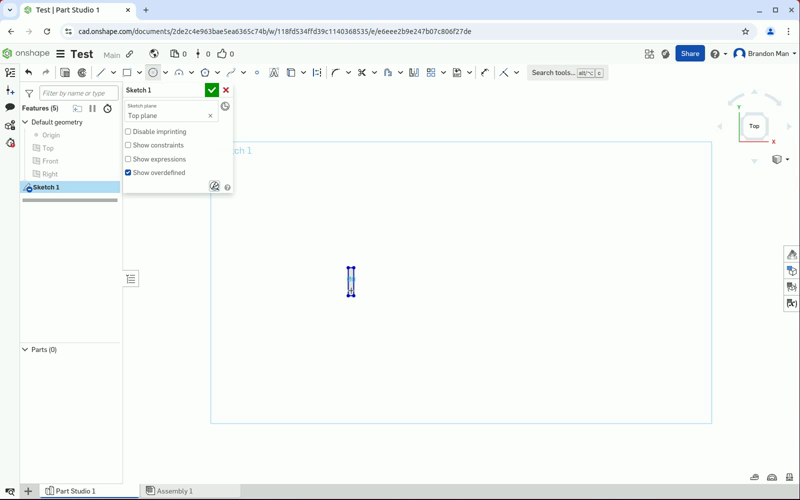
mouse_move(352, 290)
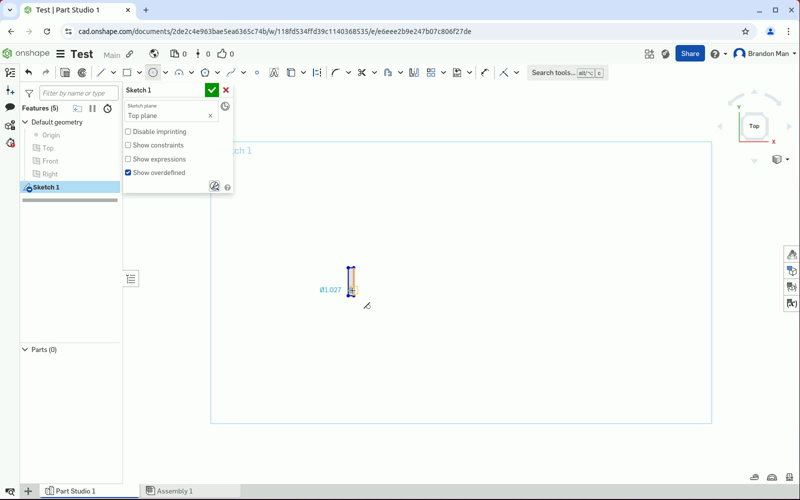
scroll(6)
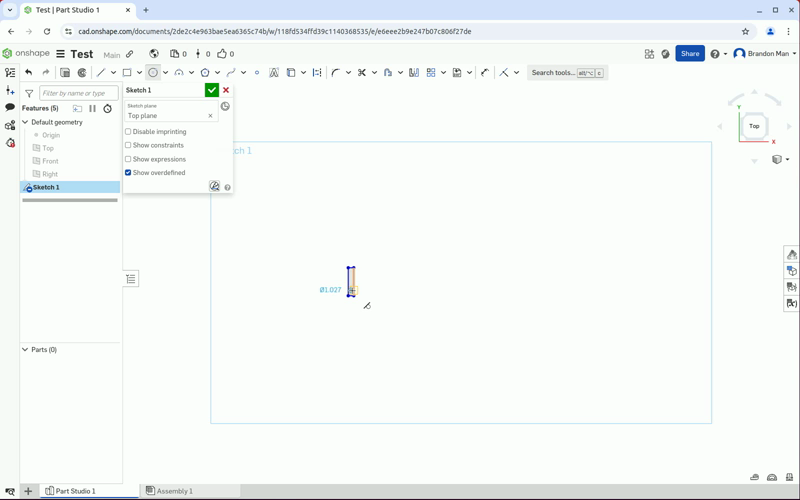
scroll(6)
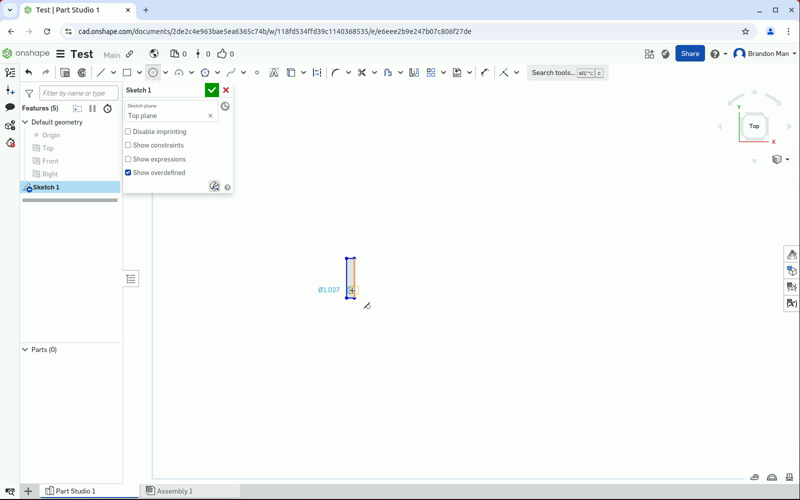
scroll(6)
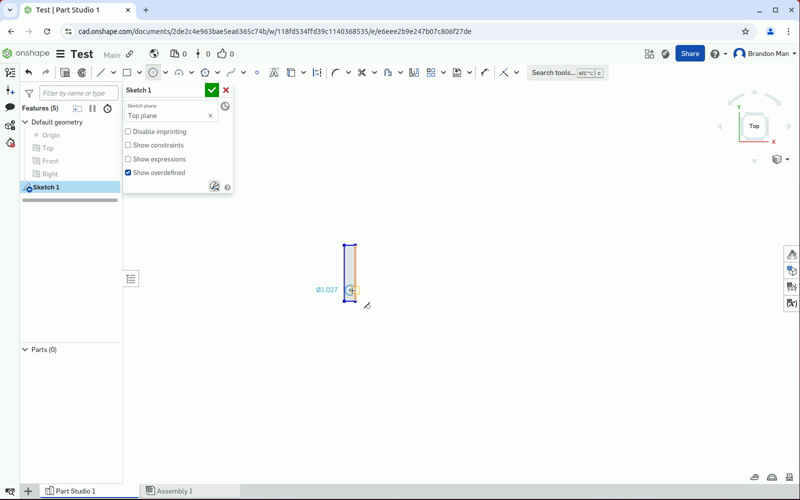
scroll(6)
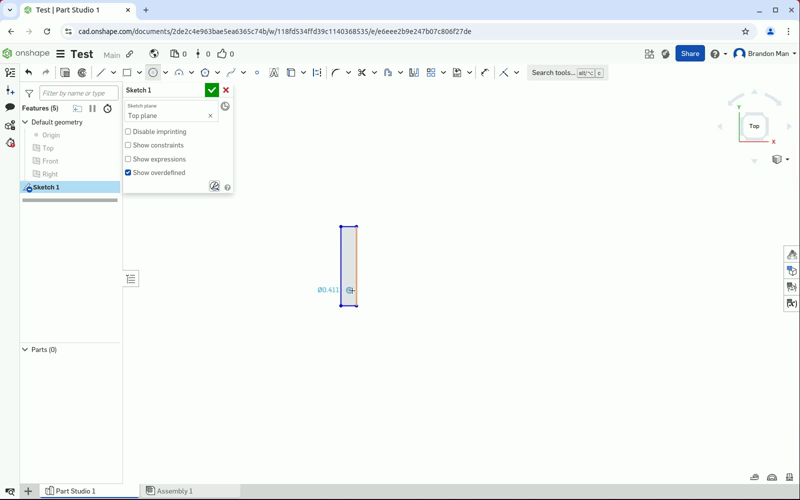
scroll(6)
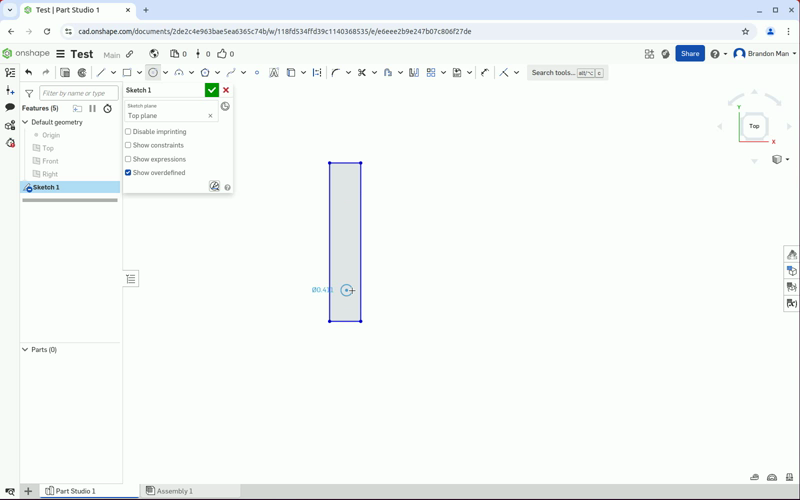
scroll(6)
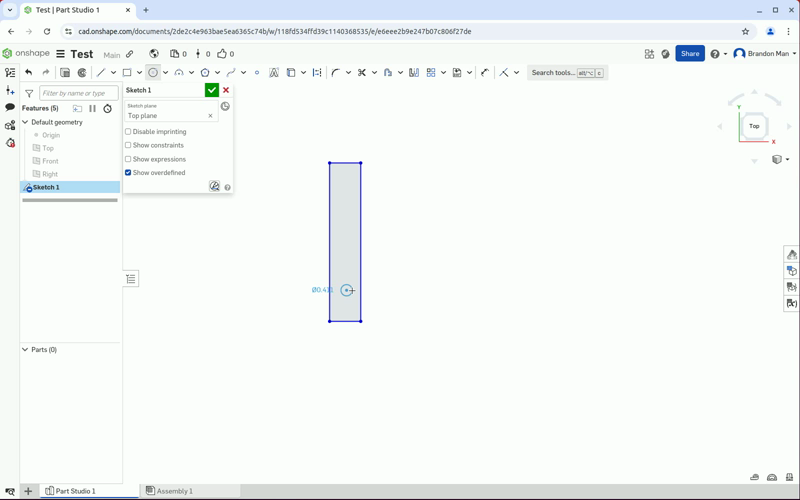
scroll(6)
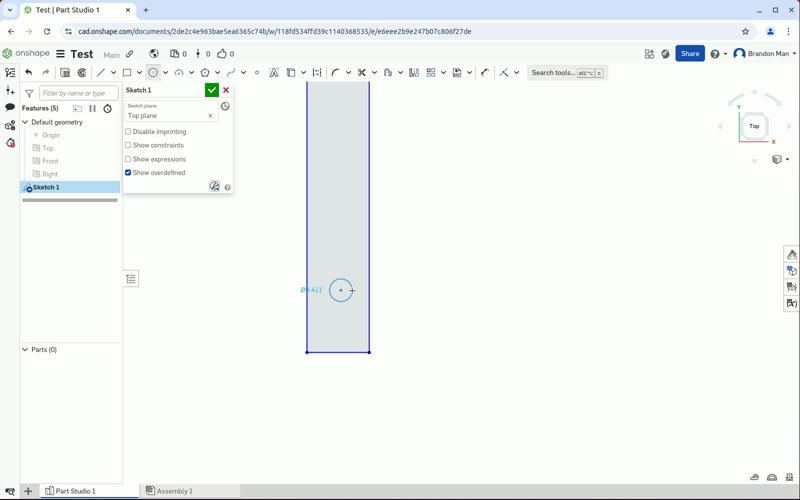
click(352, 290)
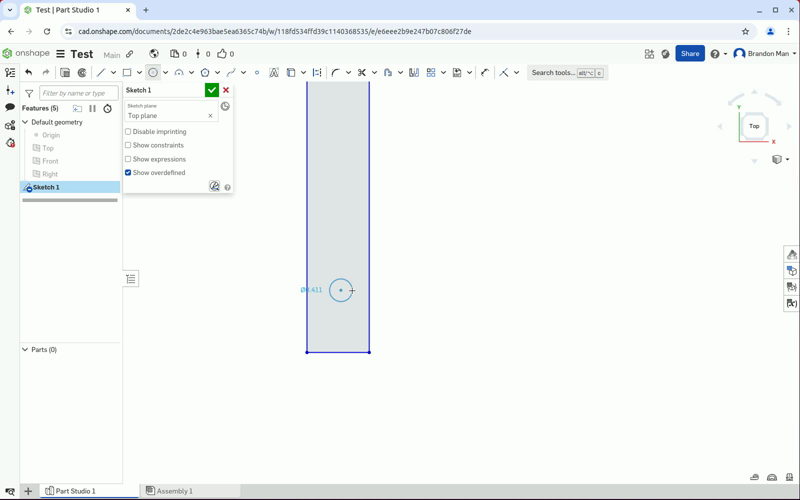
scroll(-6)
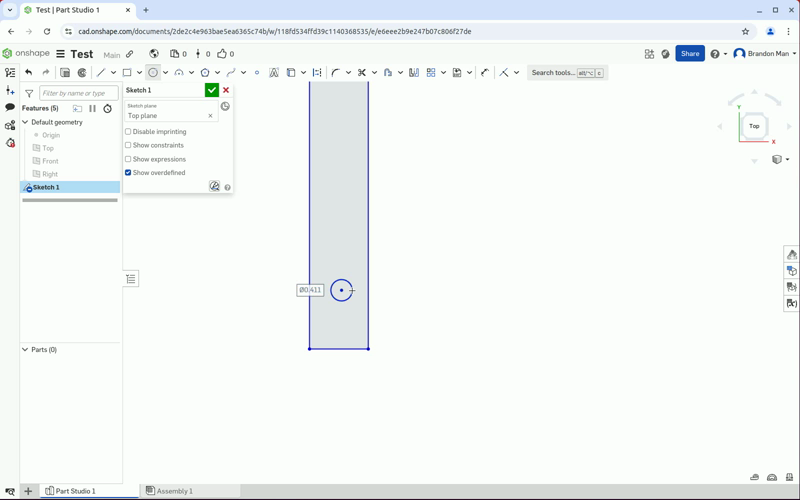
scroll(-6)
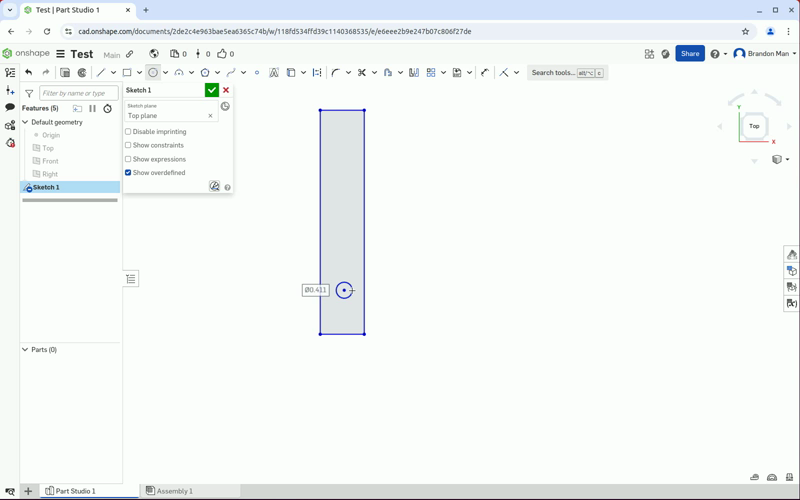
scroll(-6)
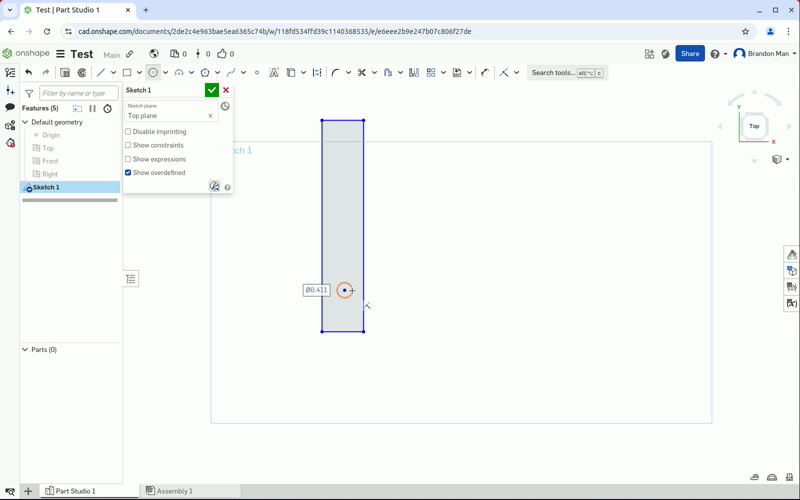
scroll(-6)
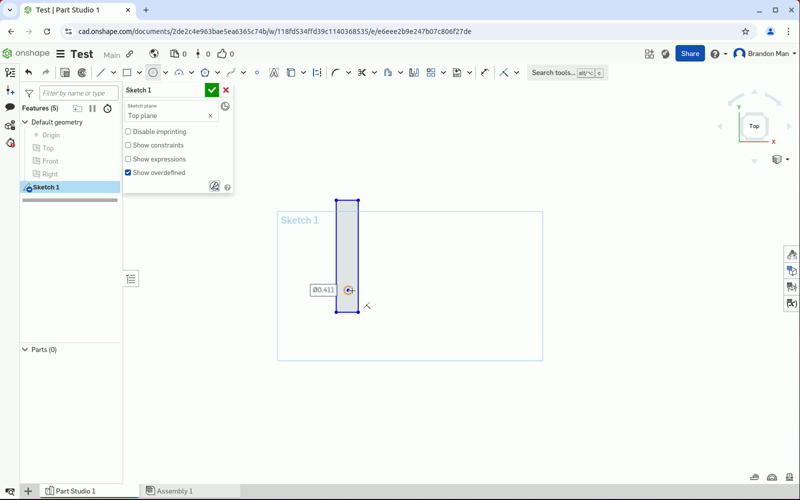
scroll(-6)
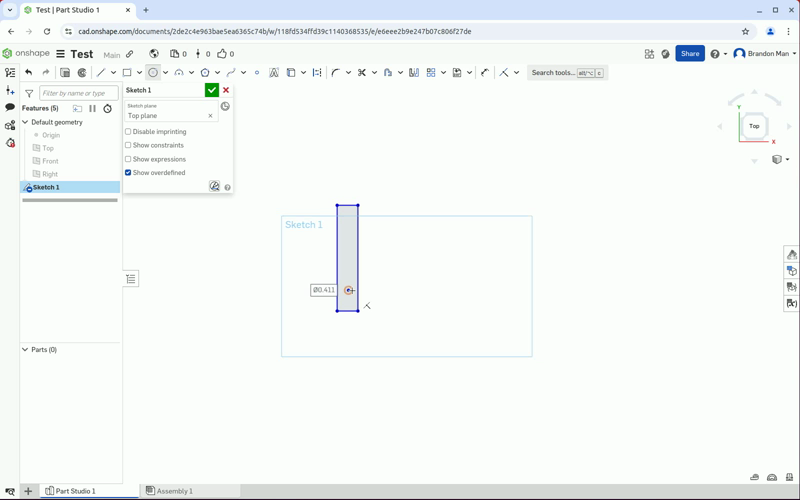
scroll(-6)
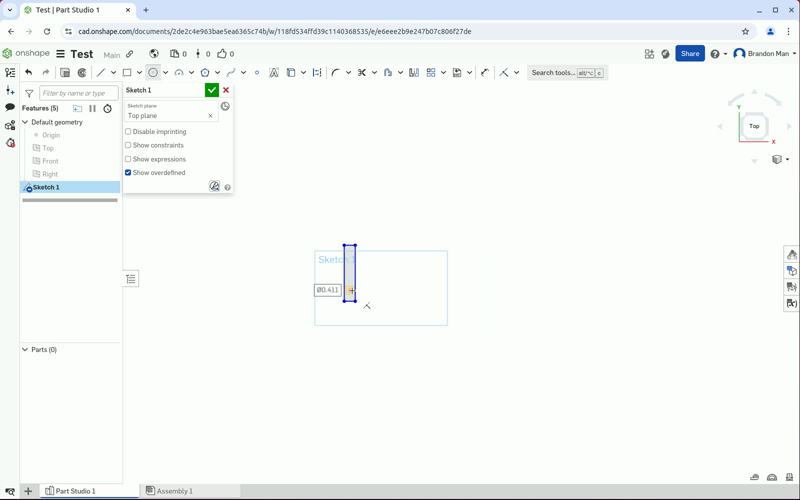
scroll(-6)
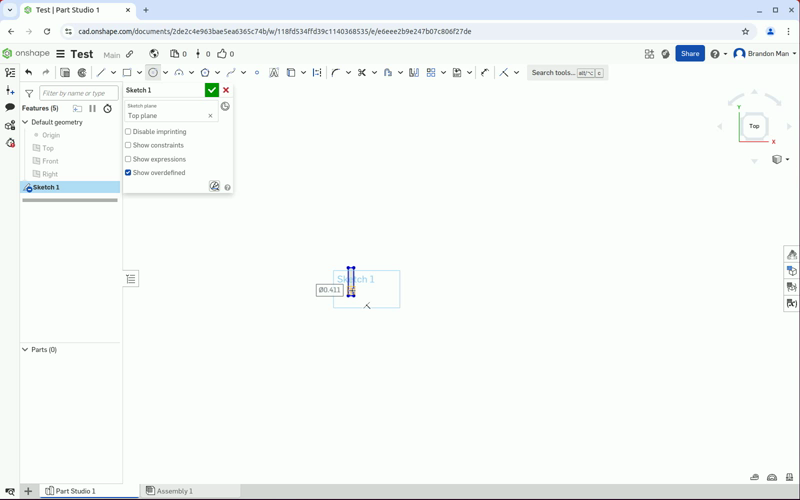
key(esc)
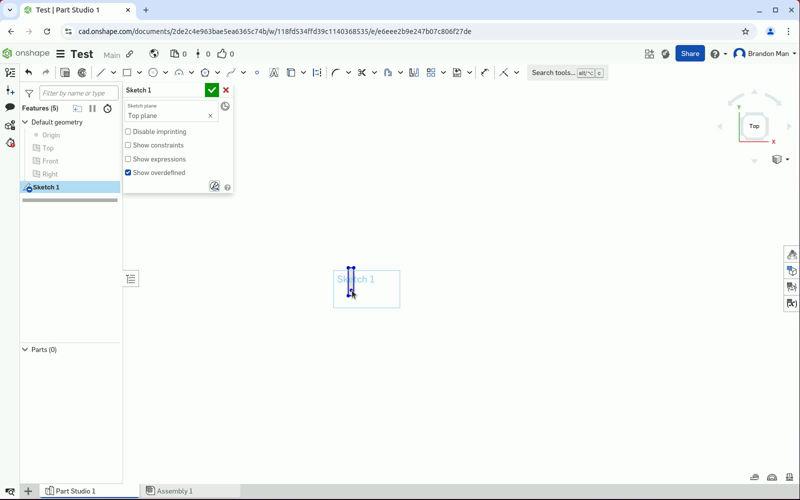
key(c)
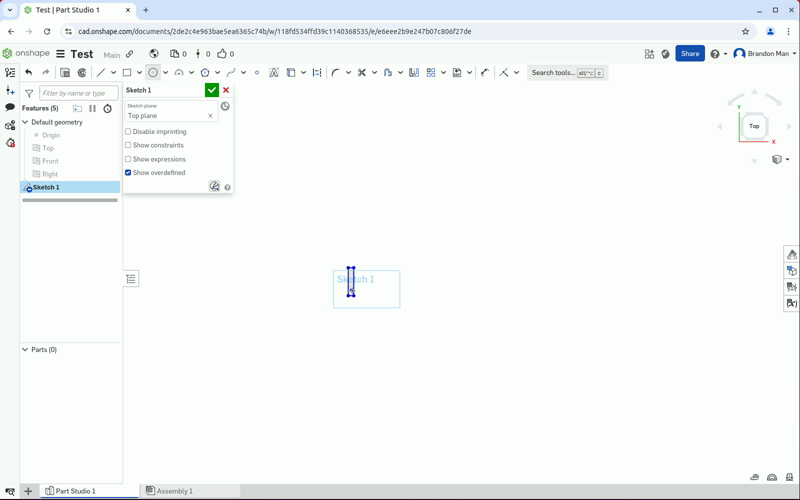
key_down(shift)
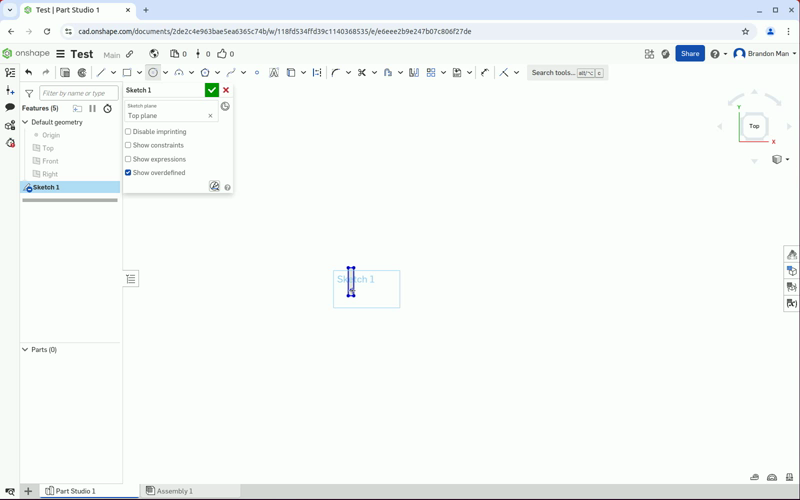
mouse_move(351, 281)
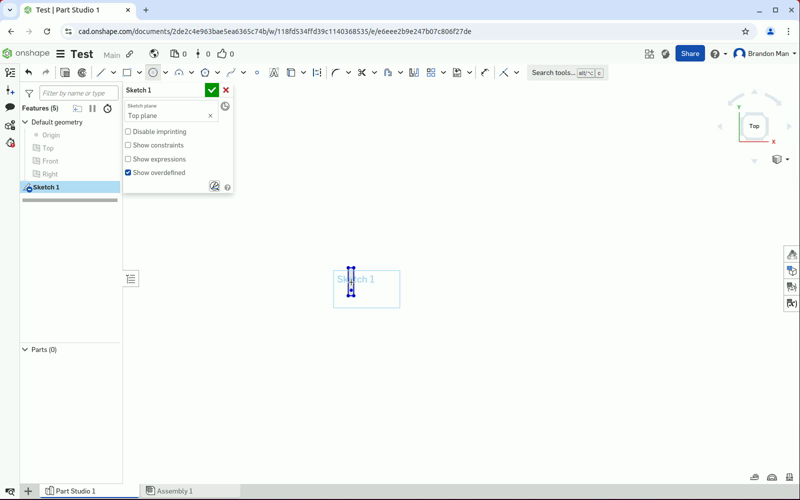
click(351, 281)
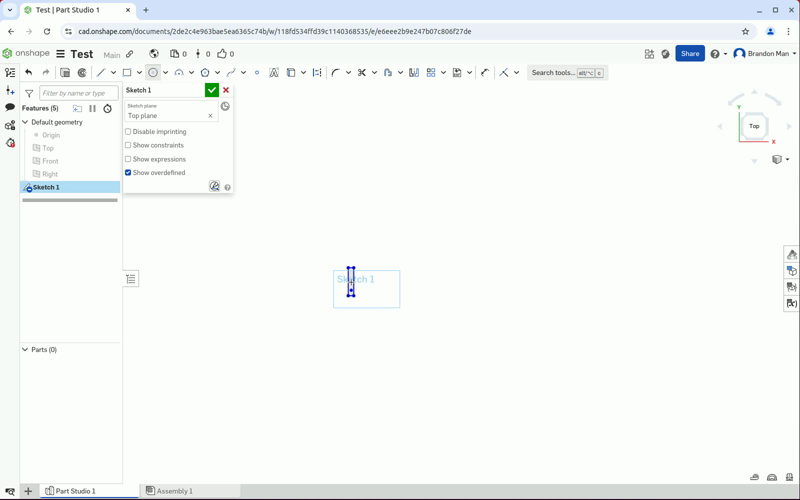
key_up(shift)
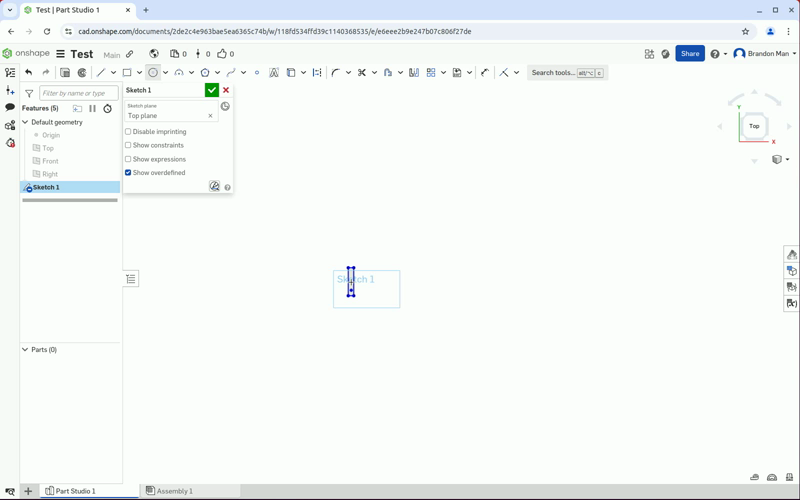
mouse_move(352, 281)
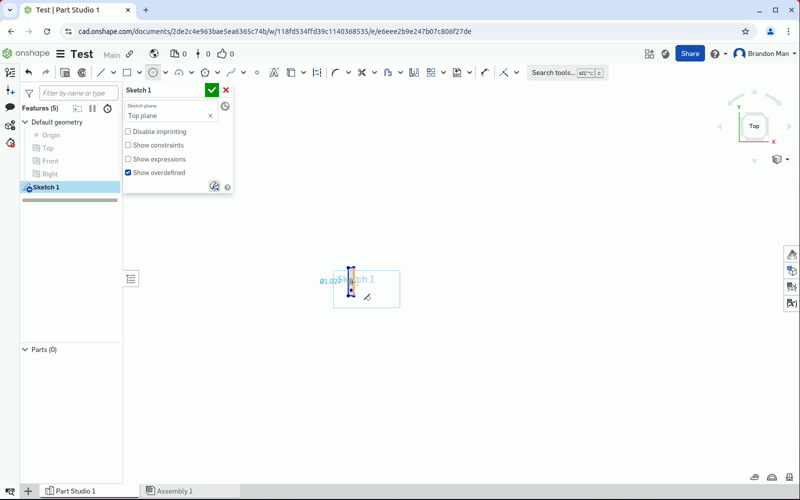
scroll(6)
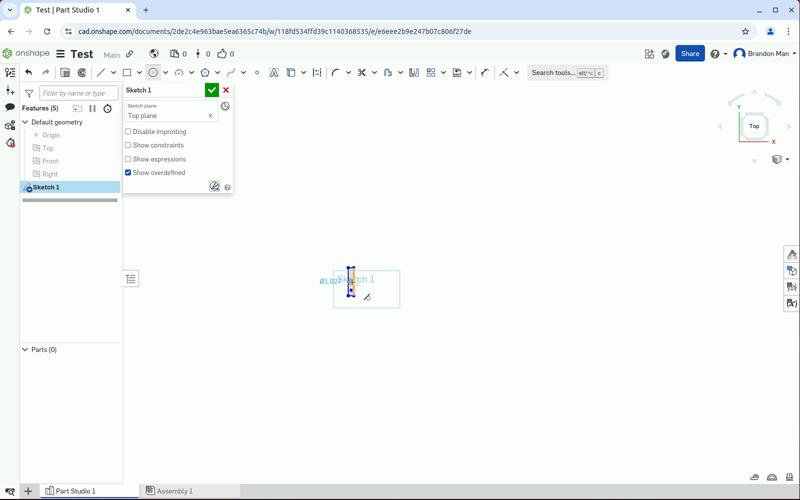
scroll(6)
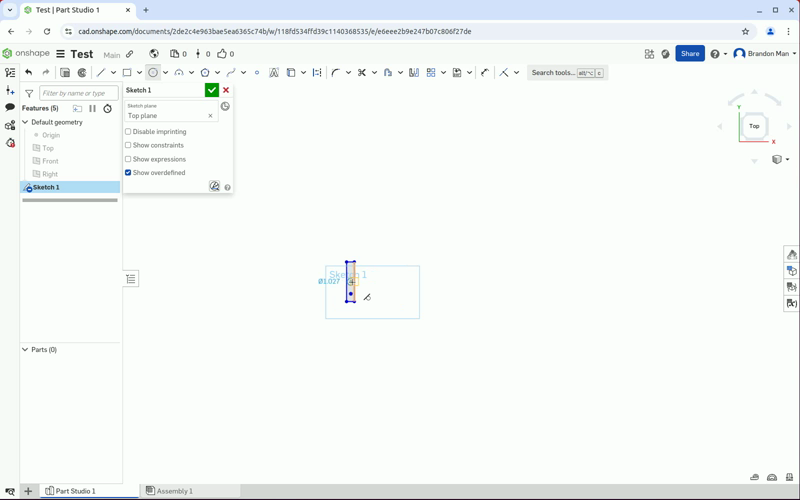
scroll(6)
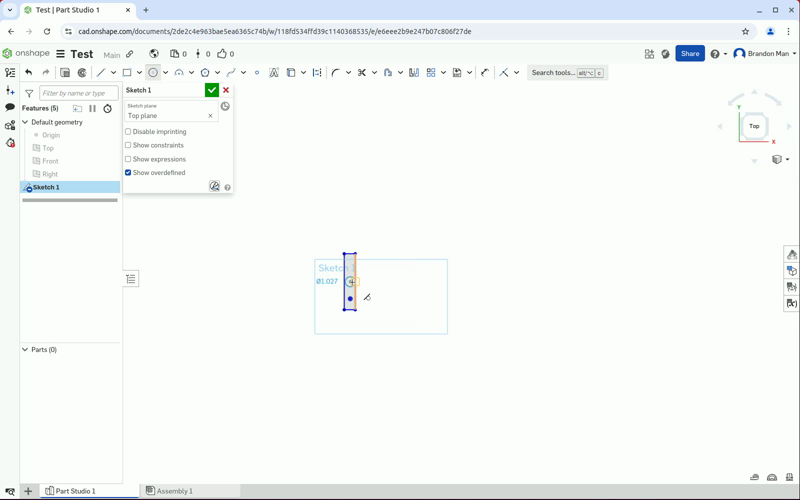
scroll(6)
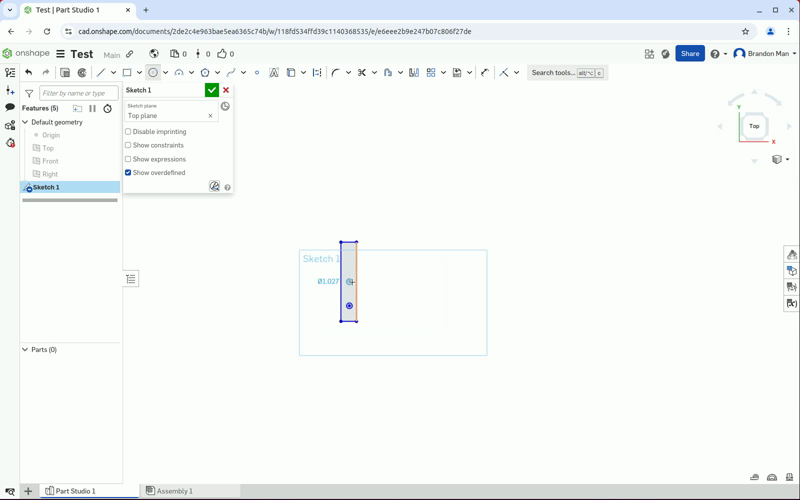
scroll(6)
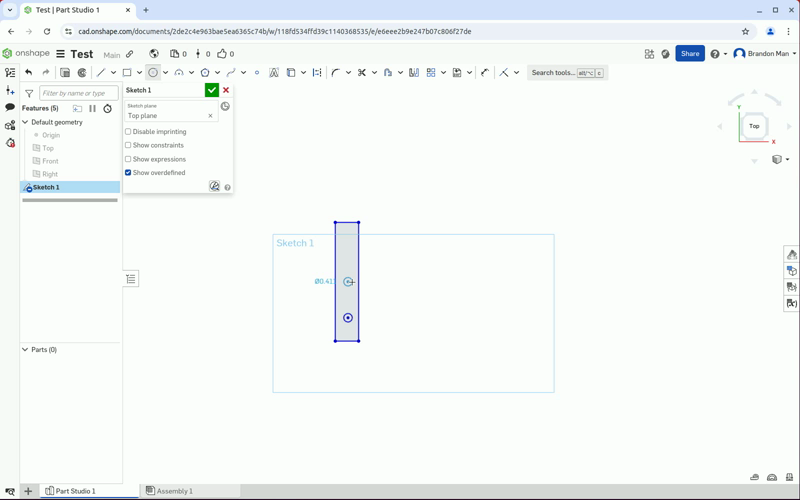
scroll(6)
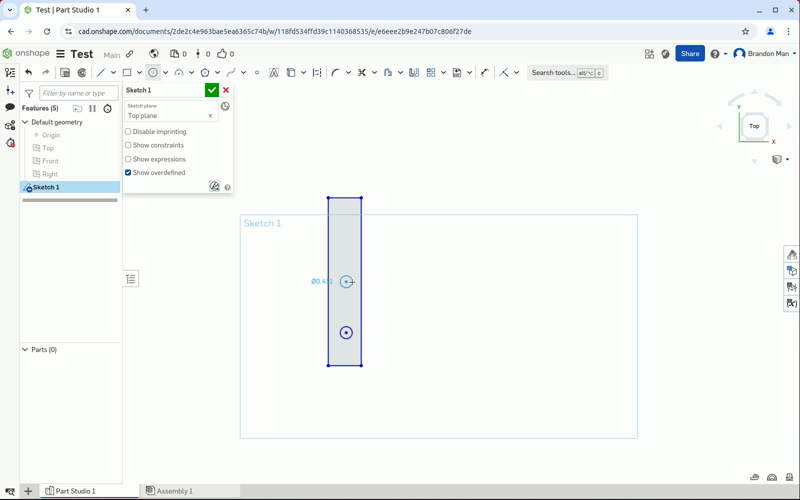
scroll(6)
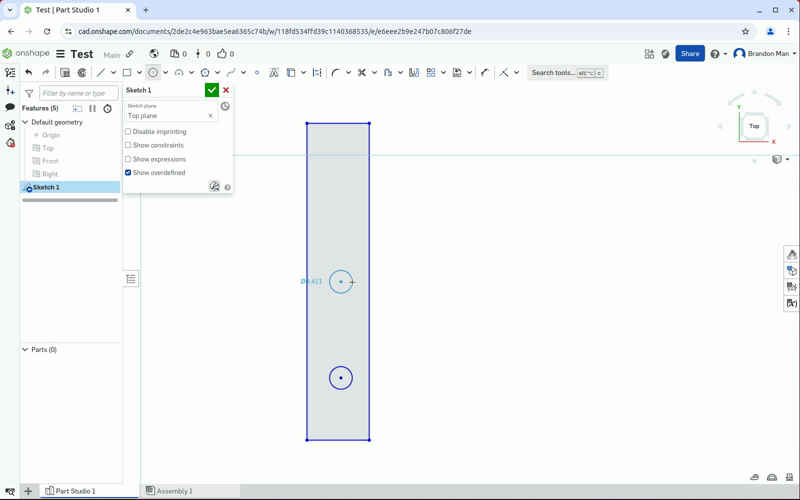
click(352, 281)
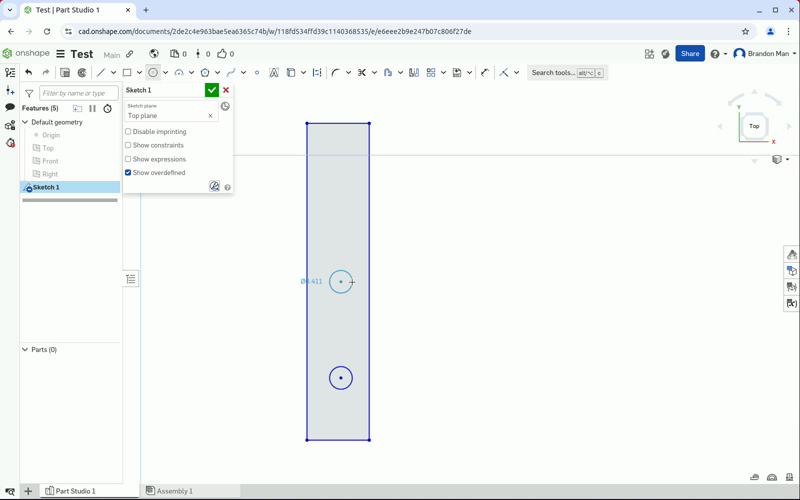
scroll(-6)
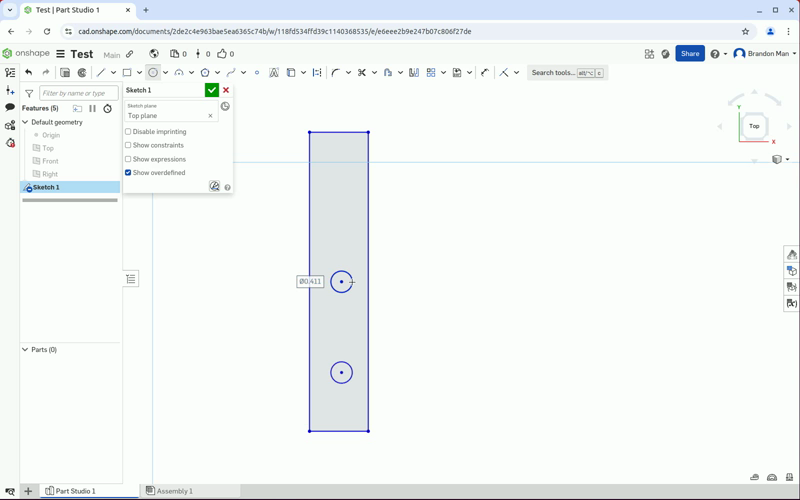
scroll(-6)
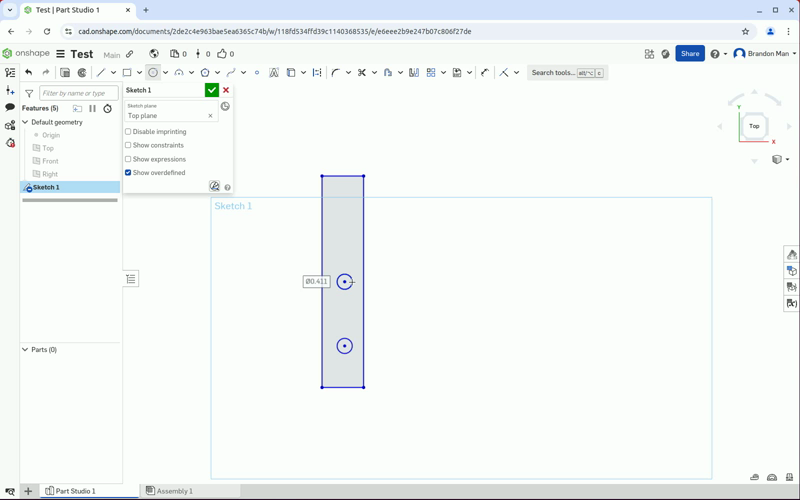
scroll(-6)
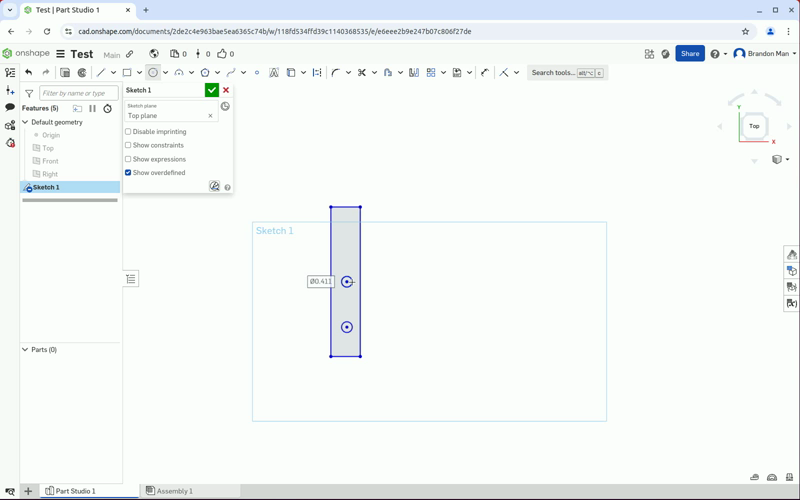
scroll(-6)
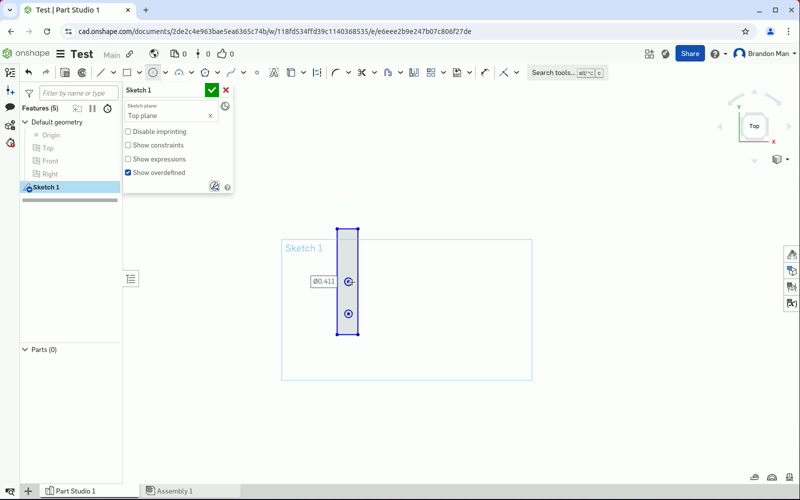
scroll(-6)
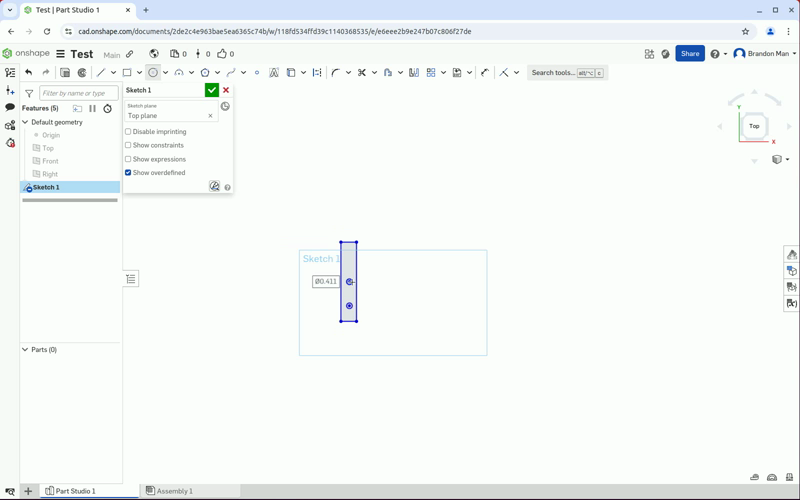
scroll(-6)
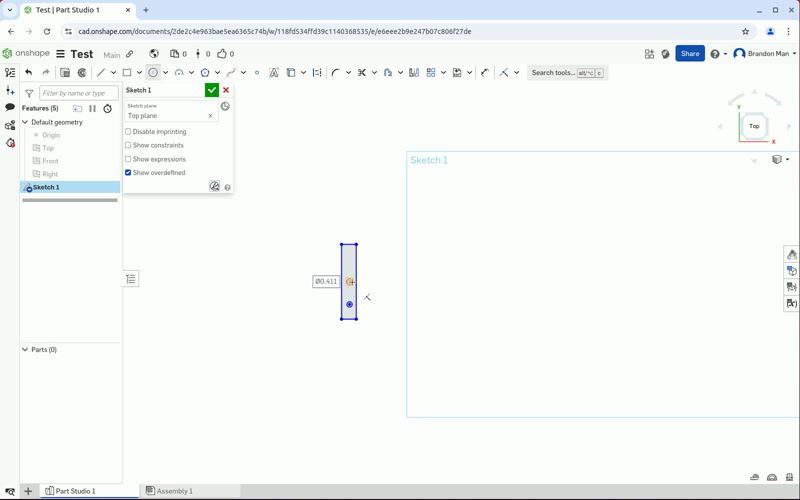
scroll(-6)
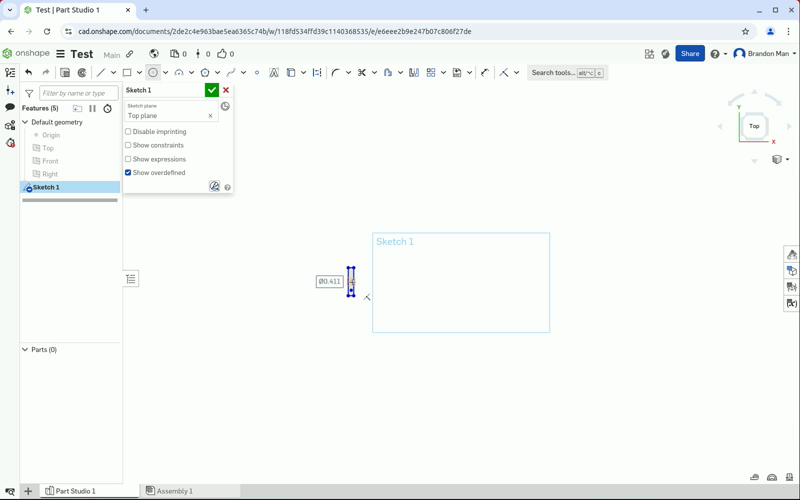
key(esc)
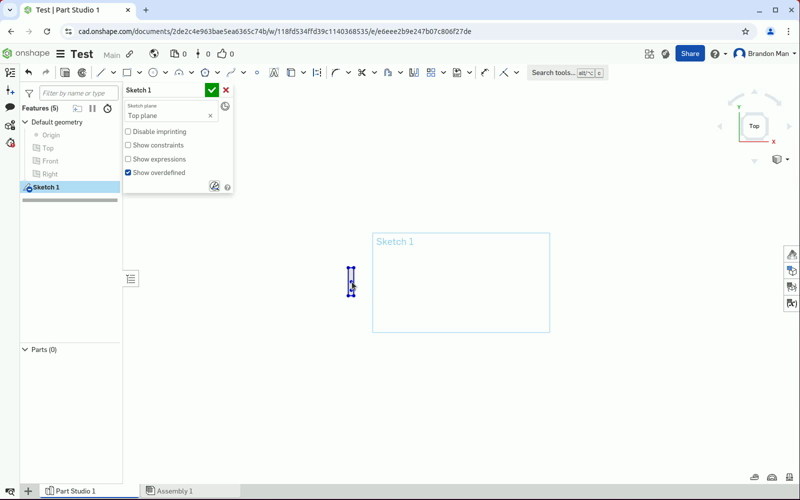
key(c)
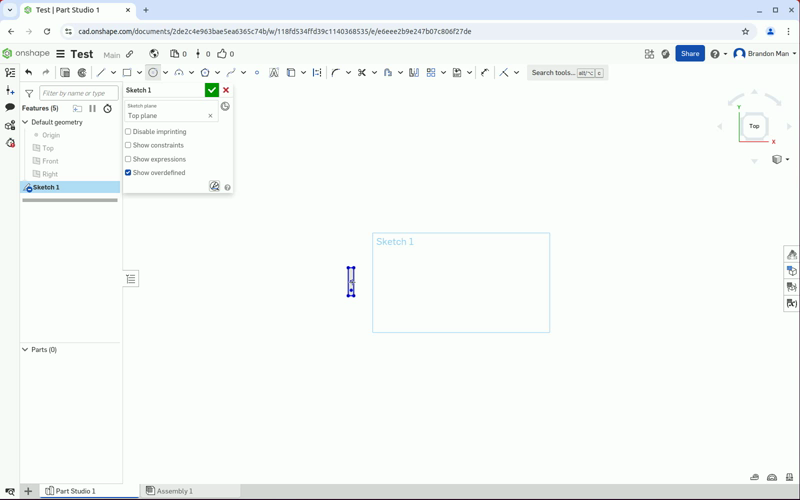
key_down(shift)
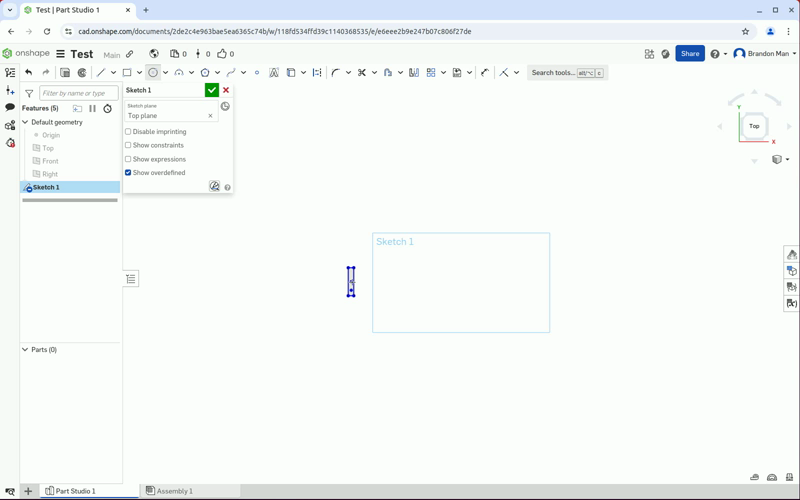
mouse_move(351, 273)
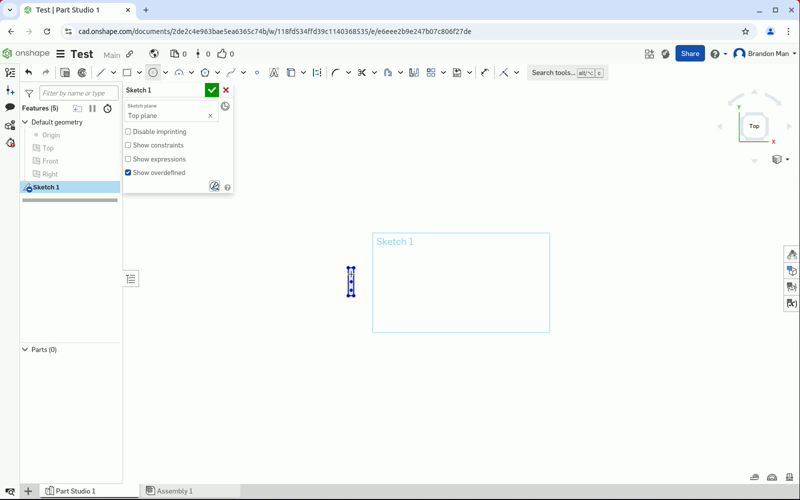
click(351, 273)
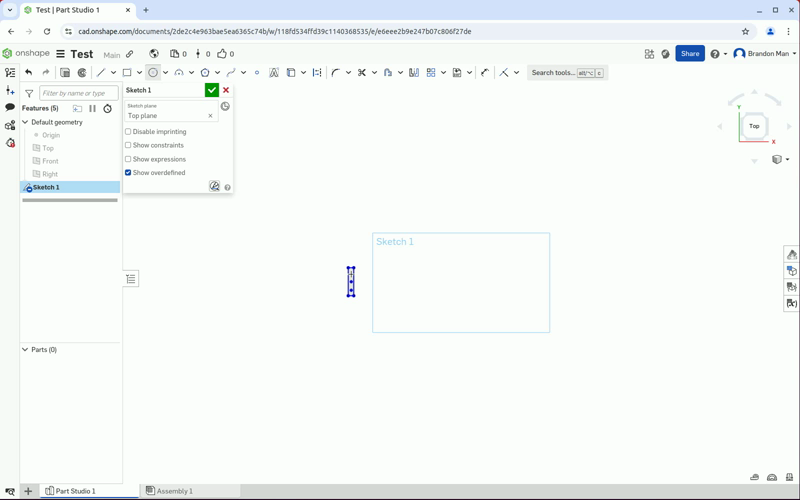
key_up(shift)
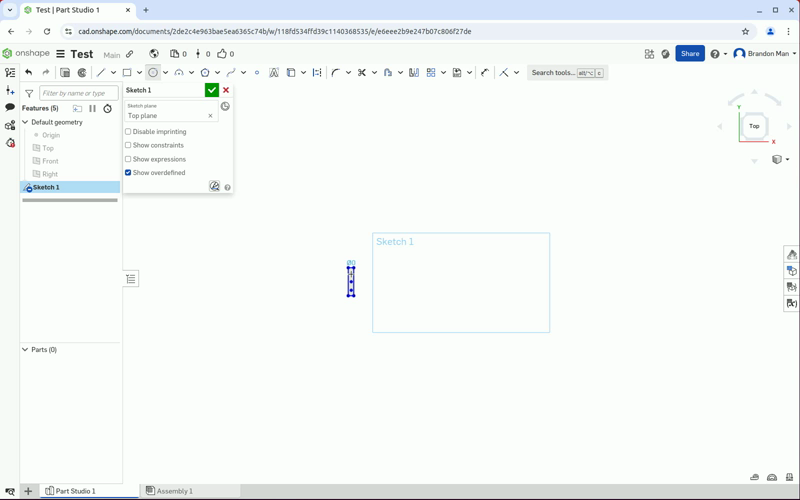
mouse_move(352, 273)
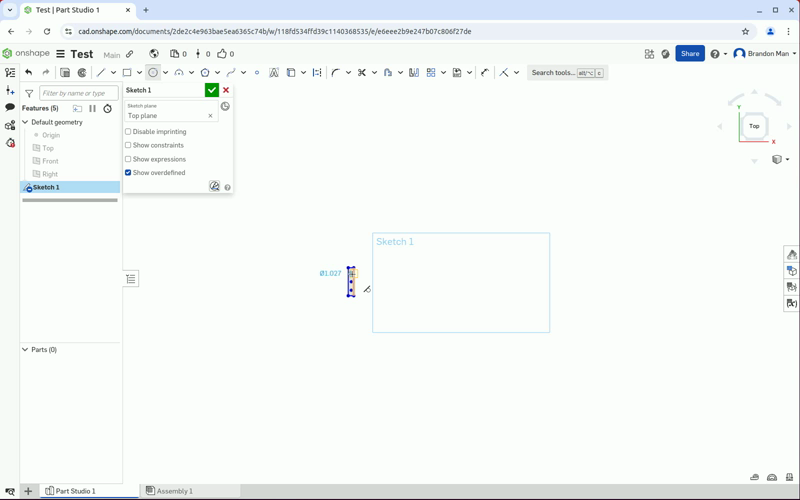
scroll(6)
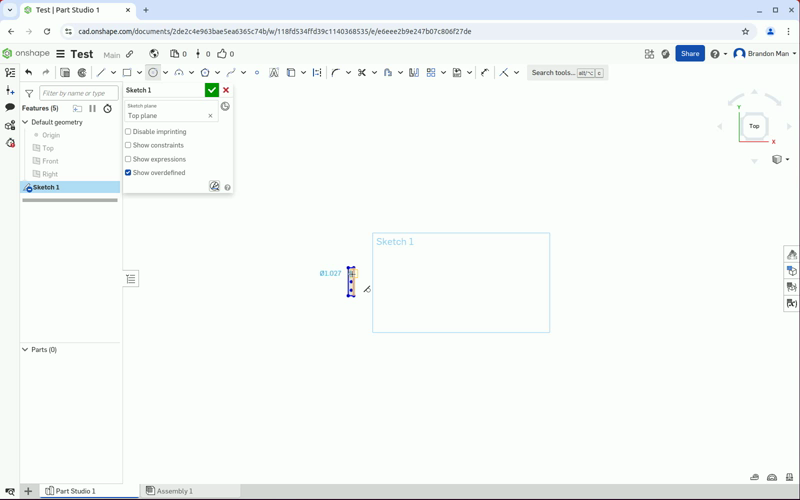
scroll(6)
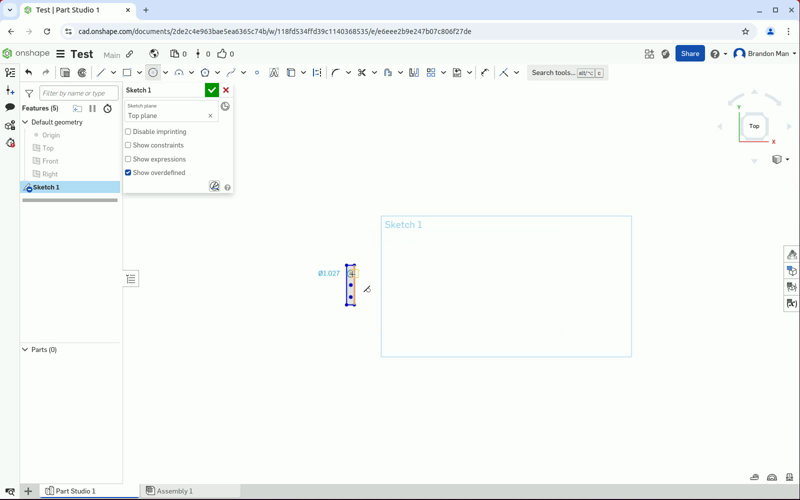
scroll(6)
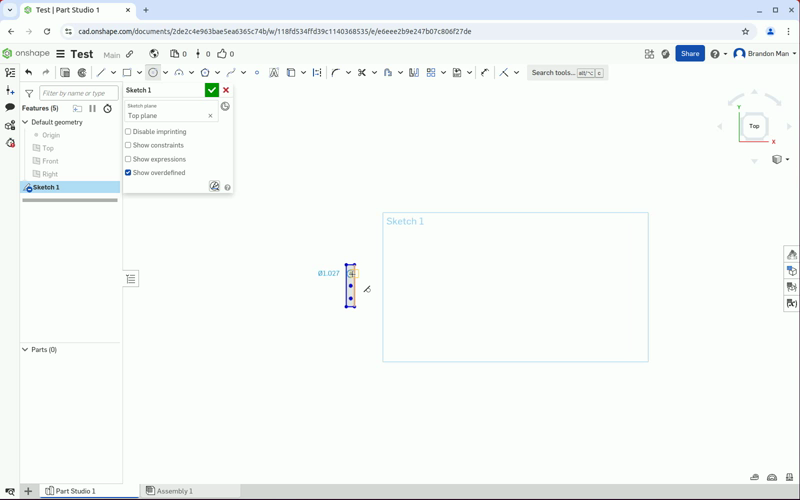
scroll(6)
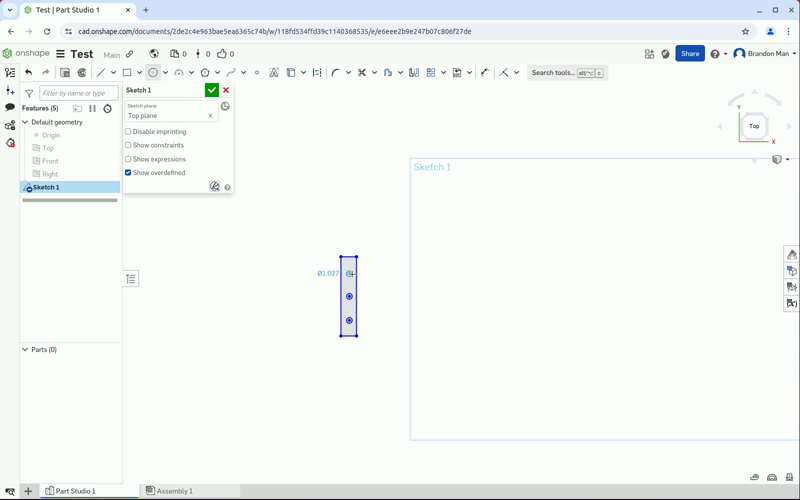
scroll(6)
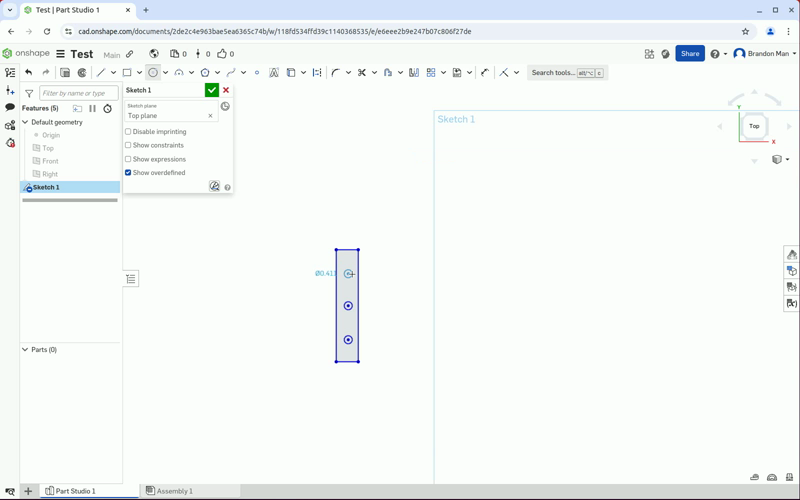
scroll(6)
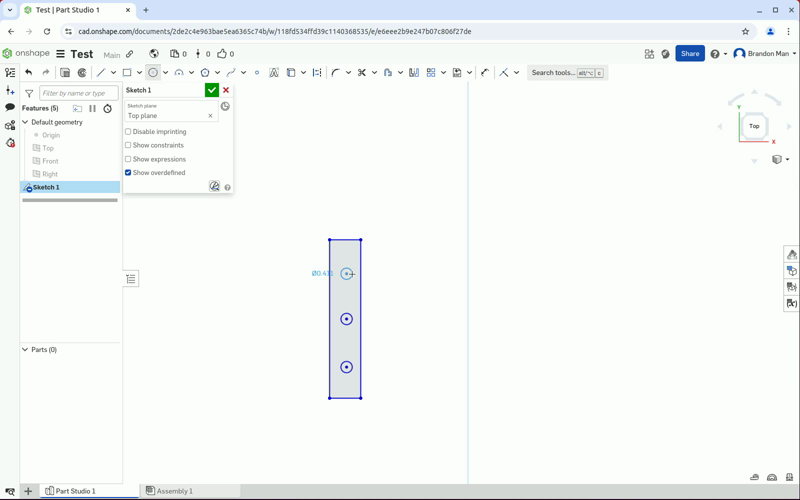
scroll(6)
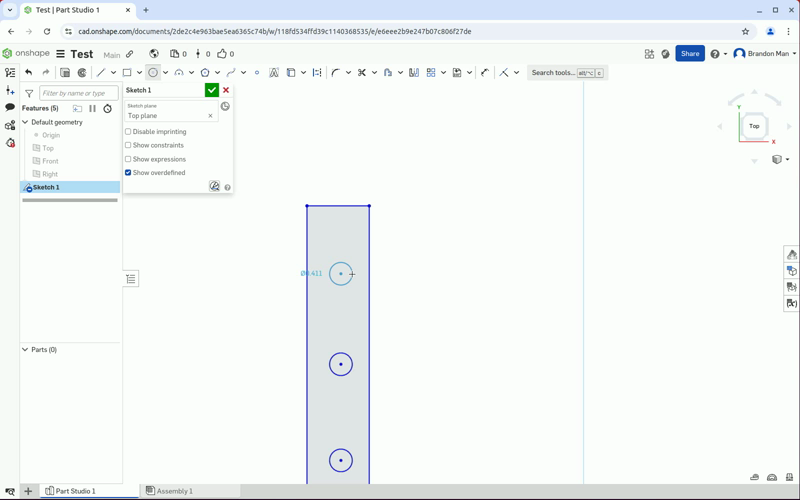
click(352, 273)
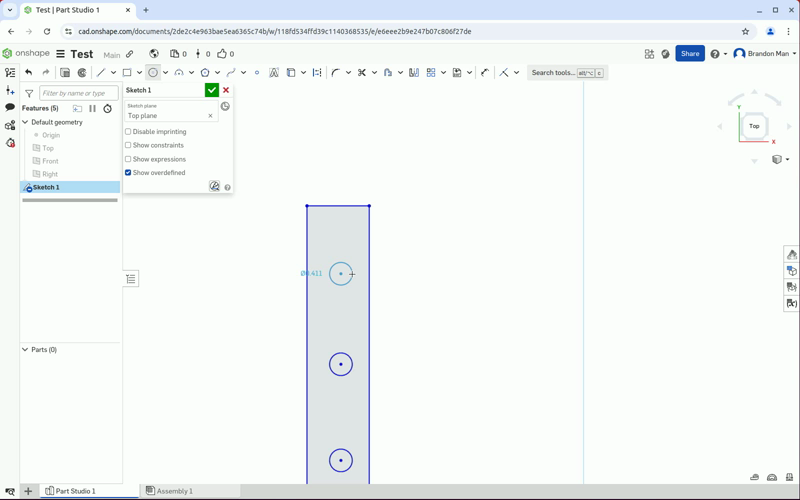
scroll(-6)
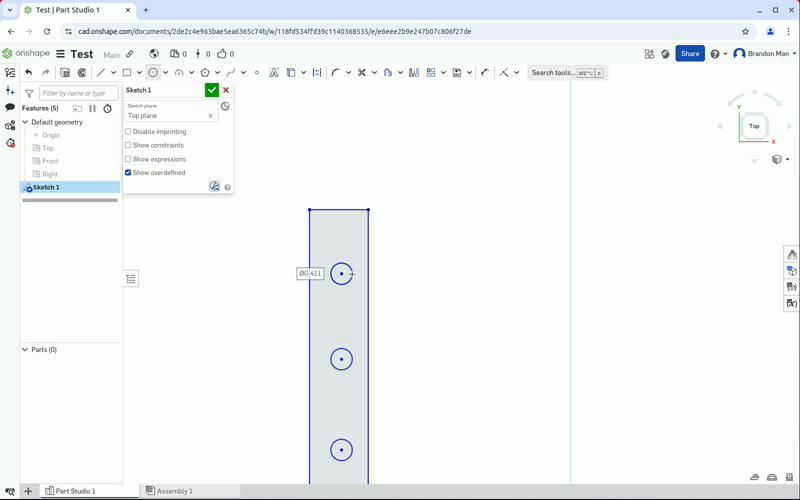
scroll(-6)
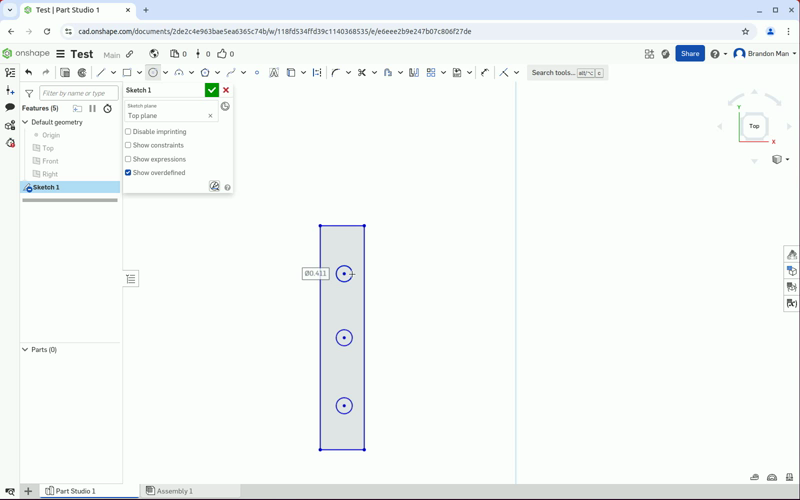
scroll(-6)
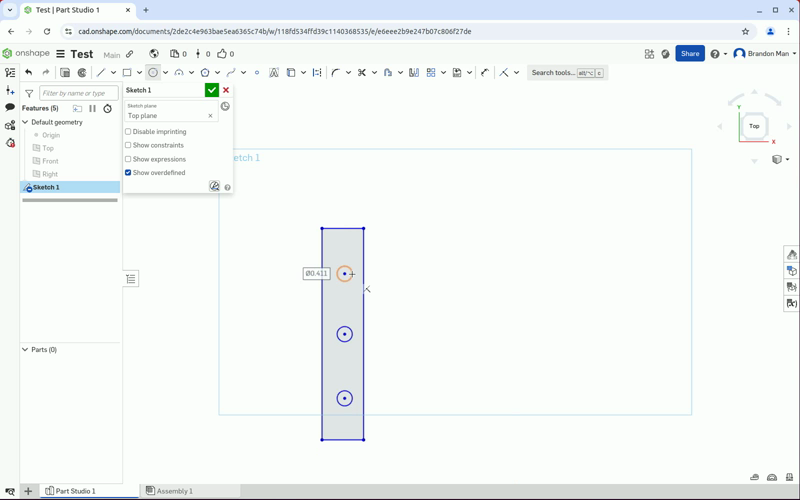
scroll(-6)
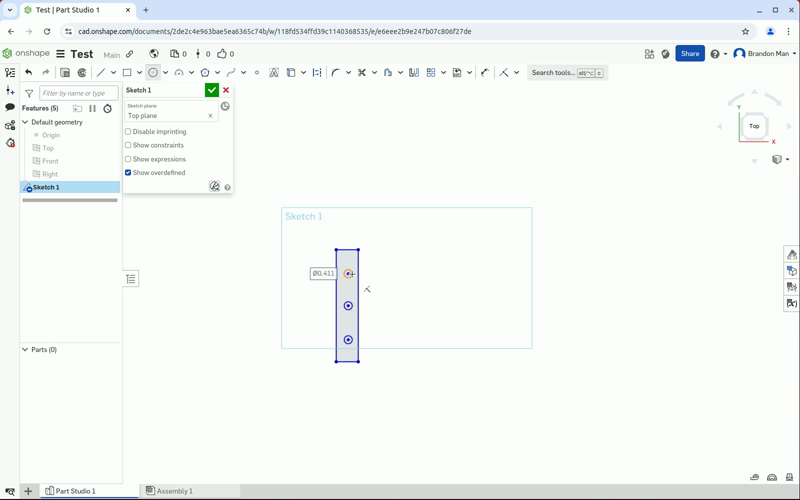
scroll(-6)
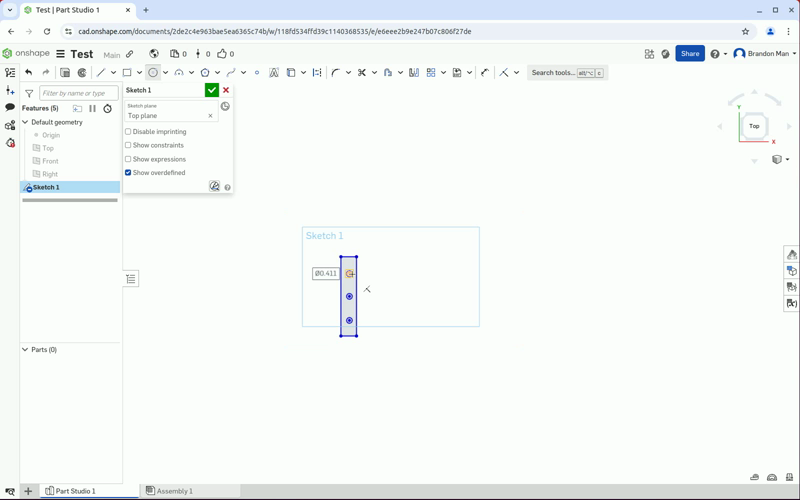
scroll(-6)
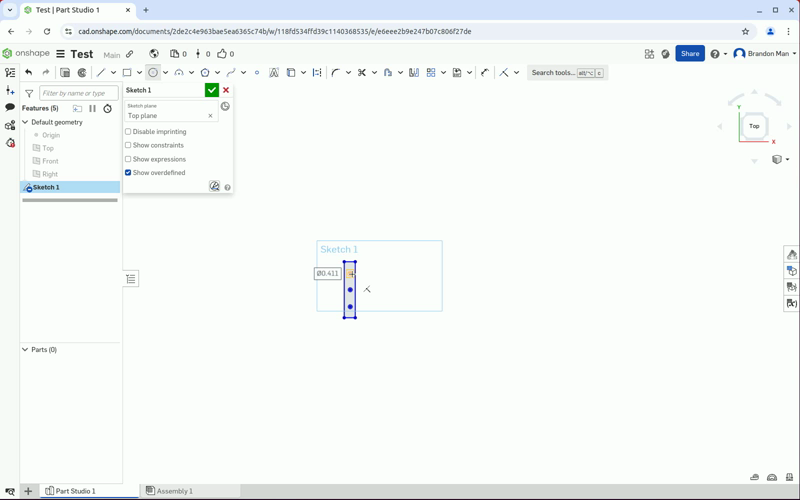
scroll(-6)
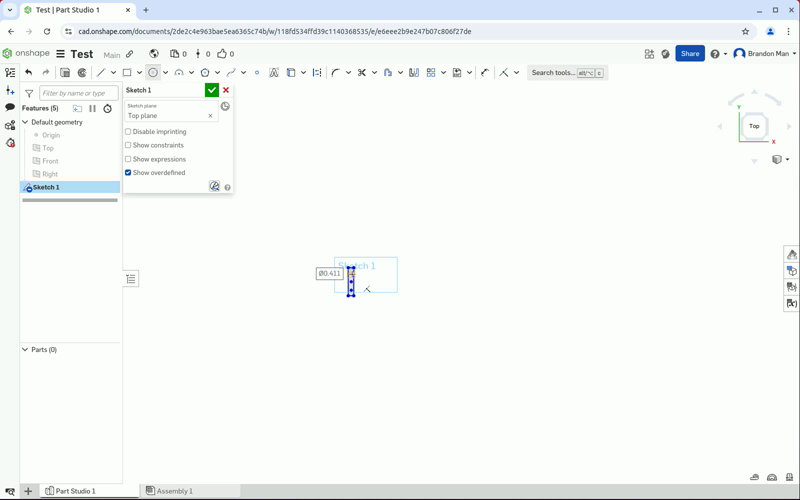
key(esc)
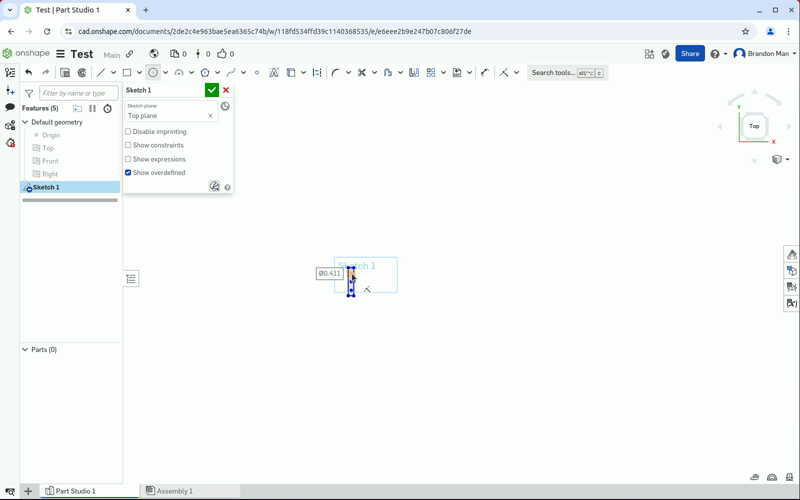
mouse_move(348, 288)
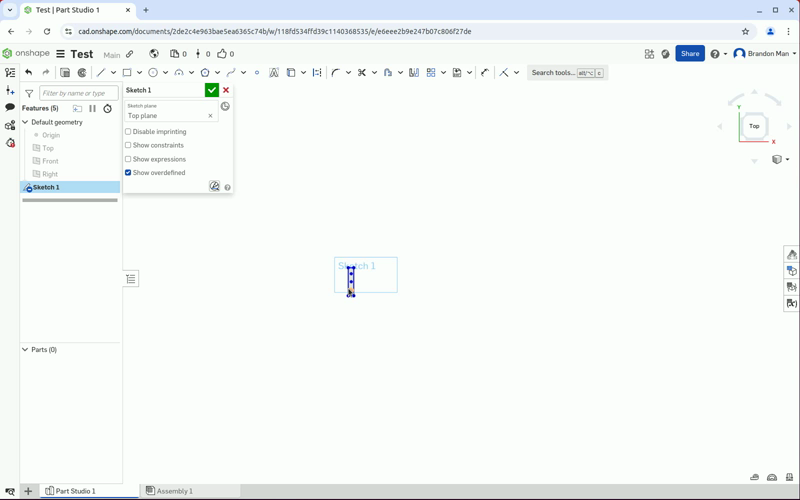
scroll(6)
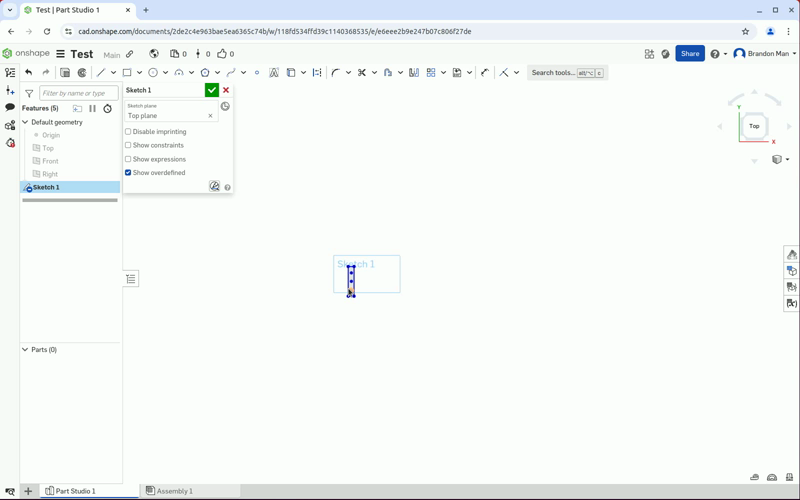
scroll(6)
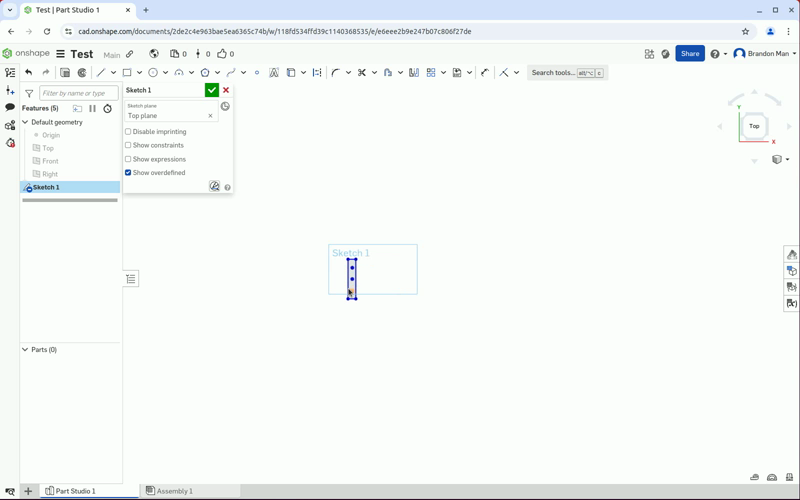
scroll(6)
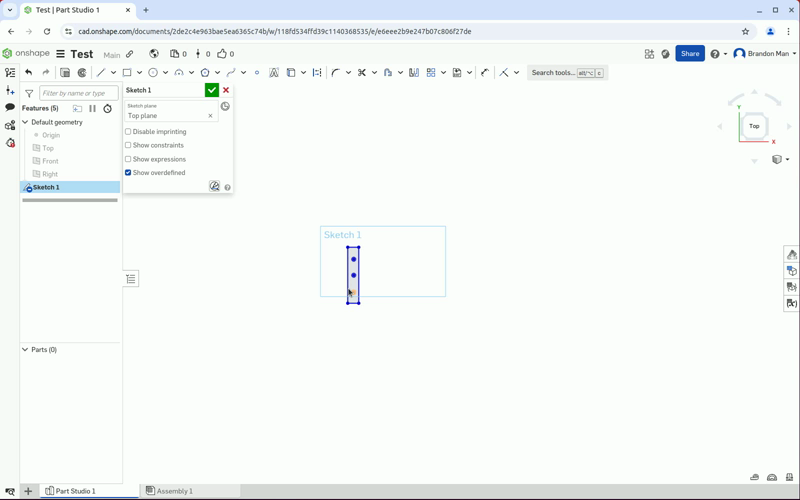
scroll(6)
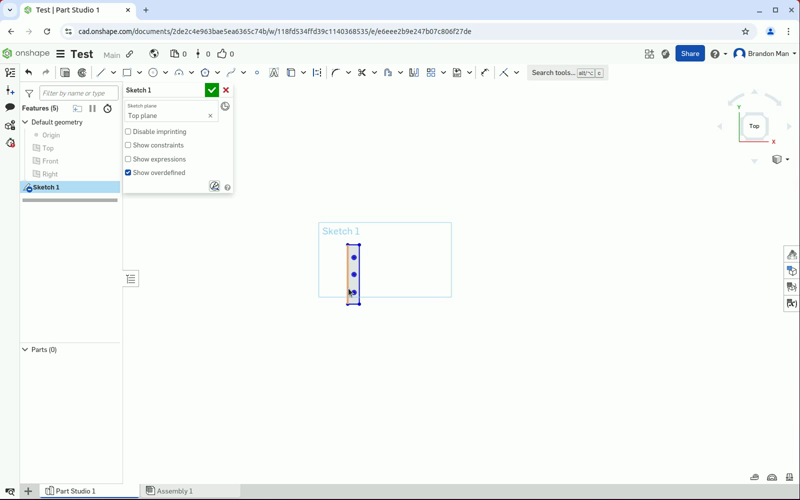
scroll(6)
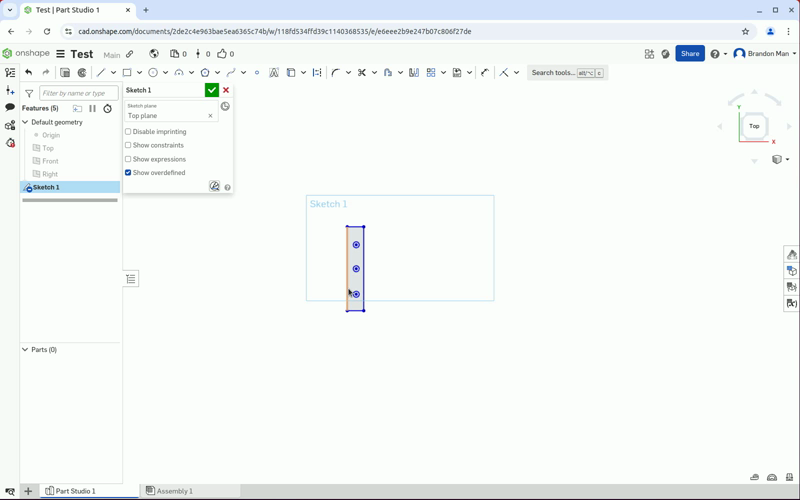
scroll(6)
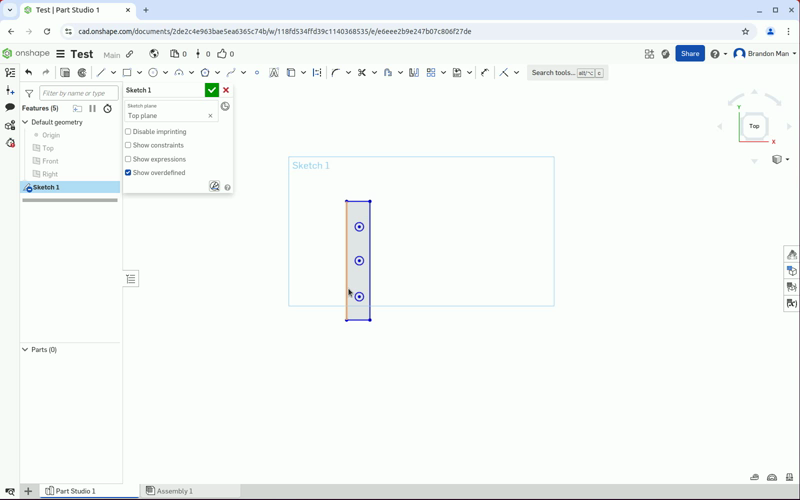
scroll(6)
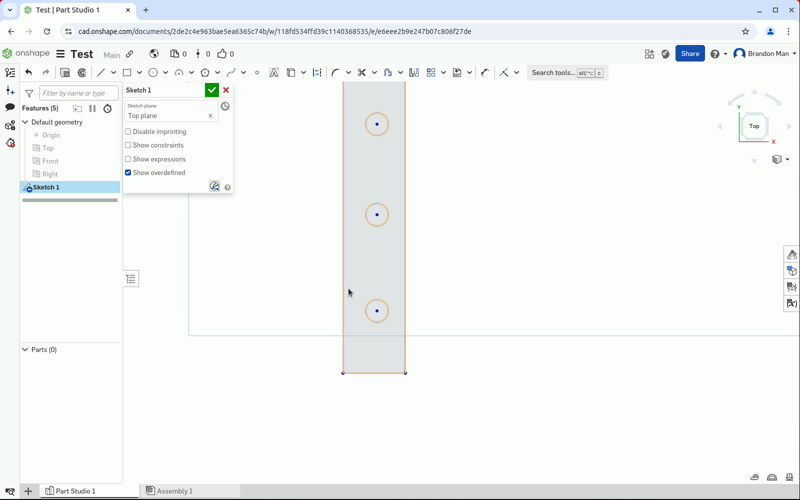
click(348, 288)
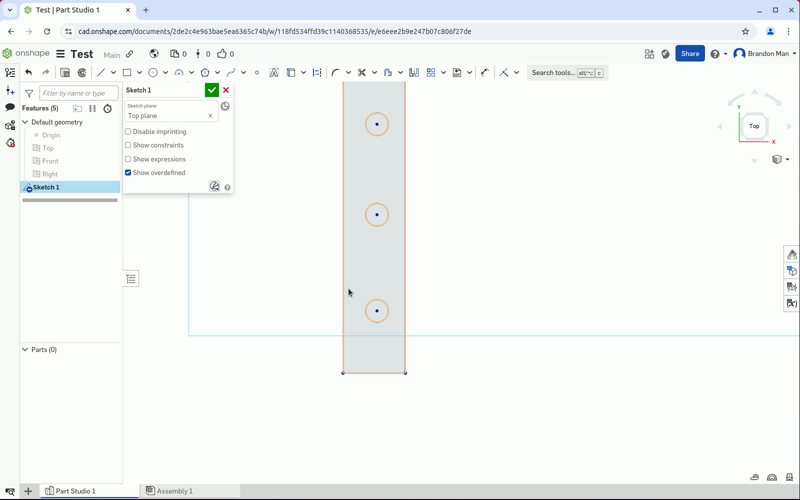
scroll(-6)
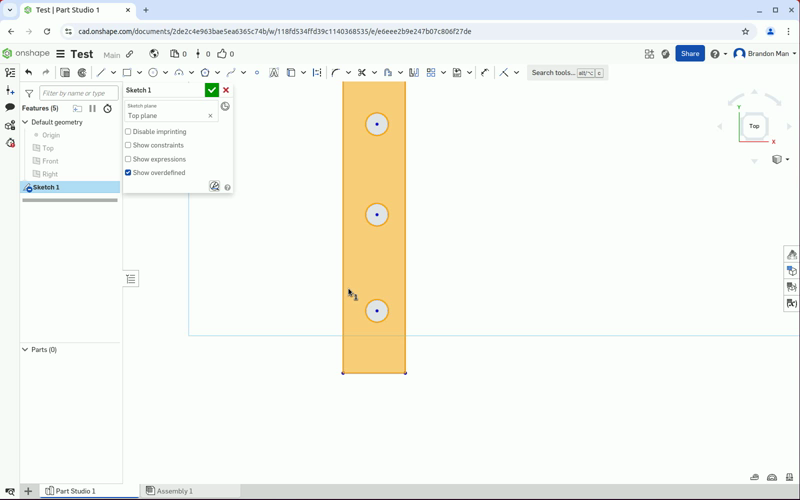
scroll(-6)
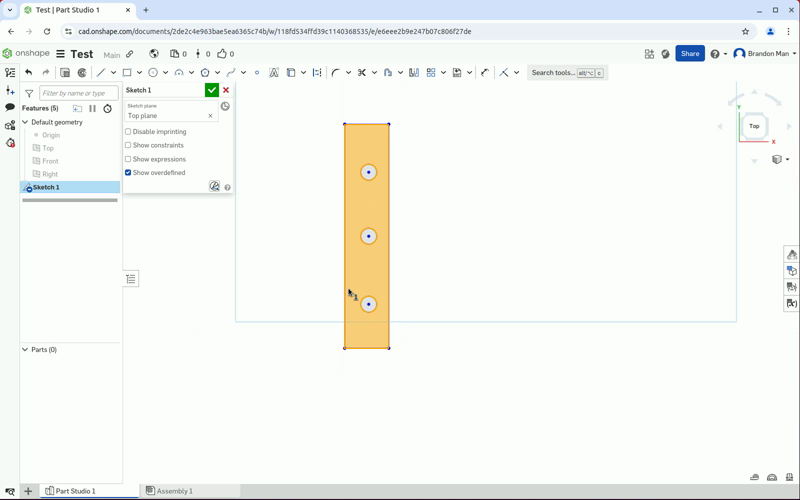
scroll(-6)
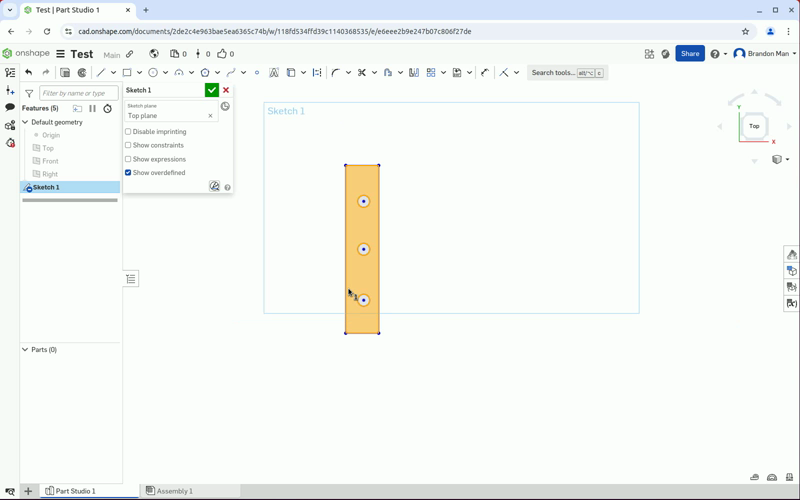
scroll(-6)
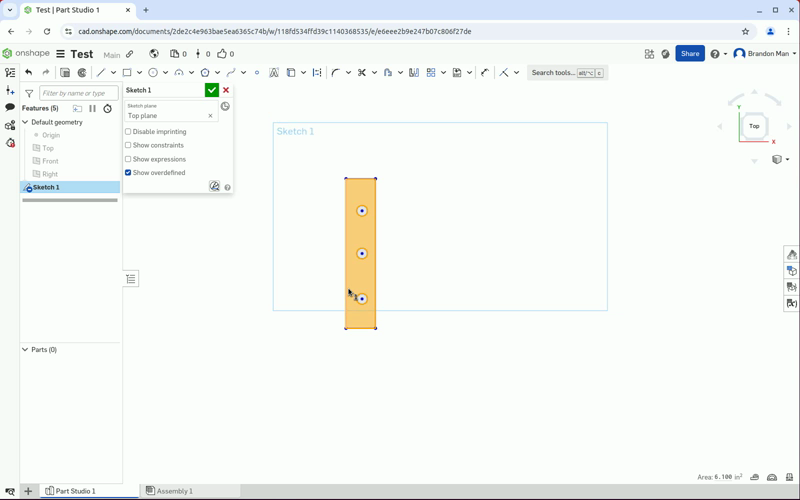
scroll(-6)
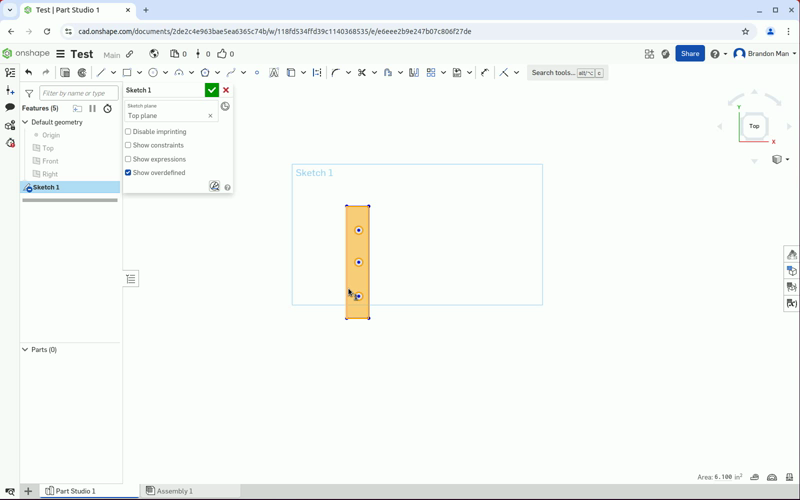
scroll(-6)
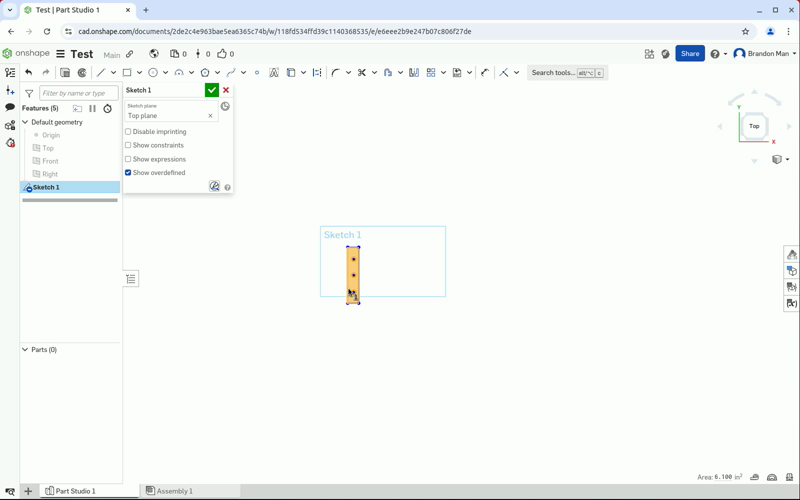
scroll(-6)
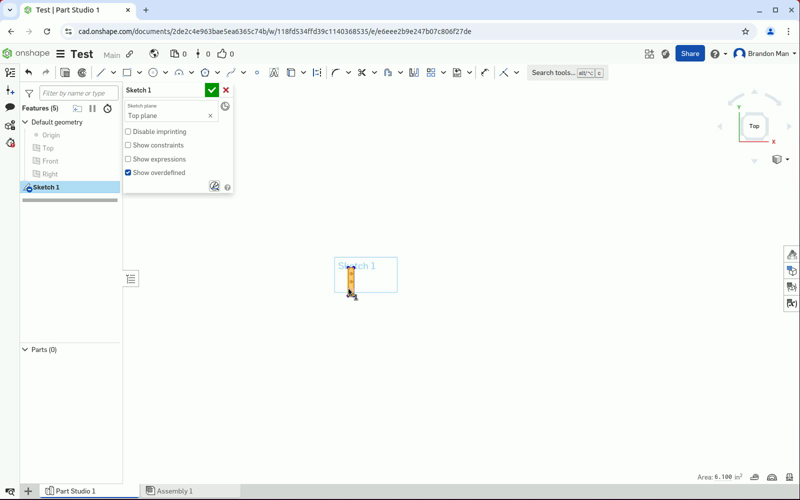
mouse_move(73, 352)
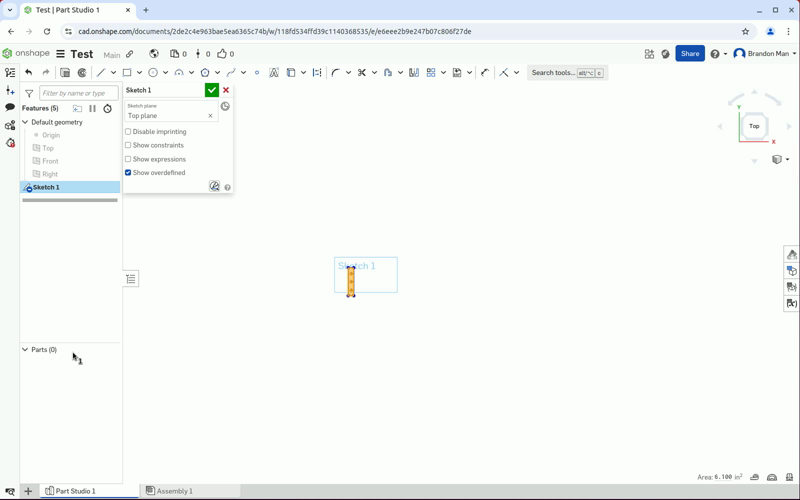
key(shift+y)
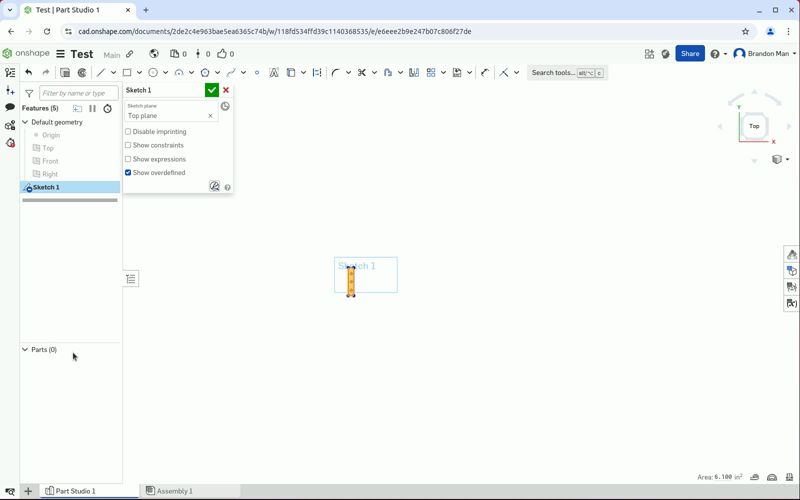
key(shift+e)
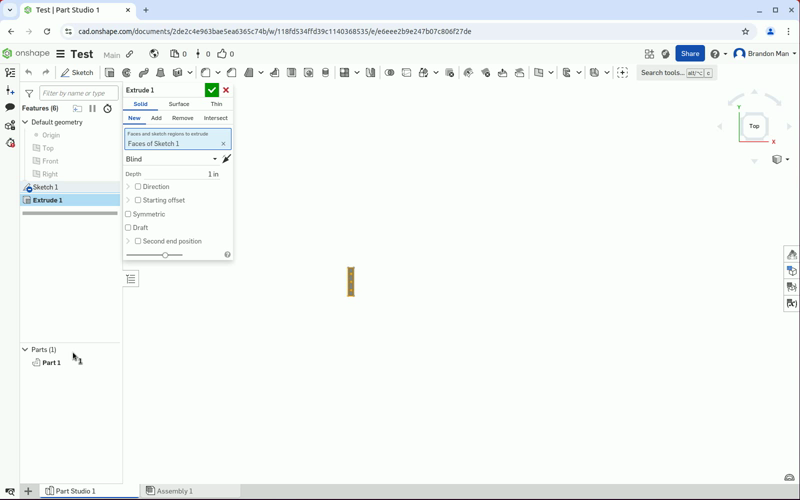
mouse_move(143, 106)
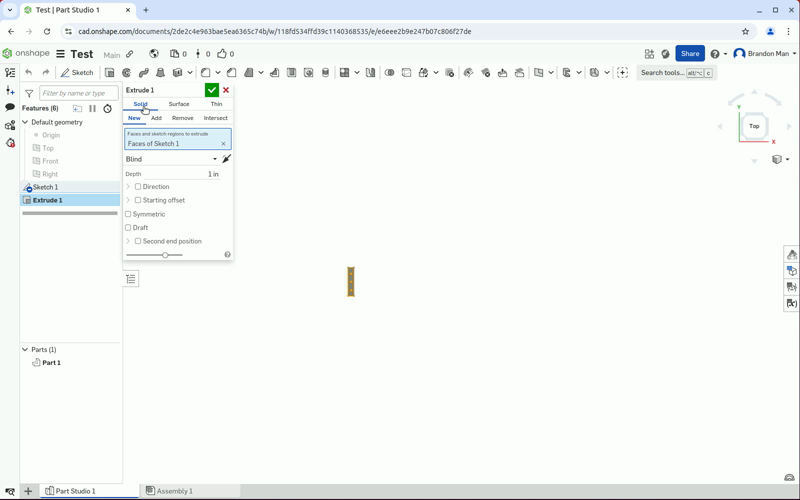
click(143, 106)
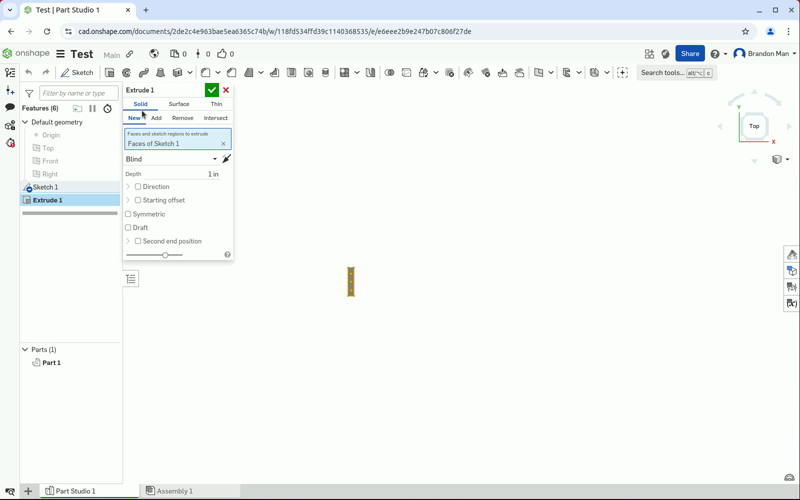
mouse_move(137, 120)
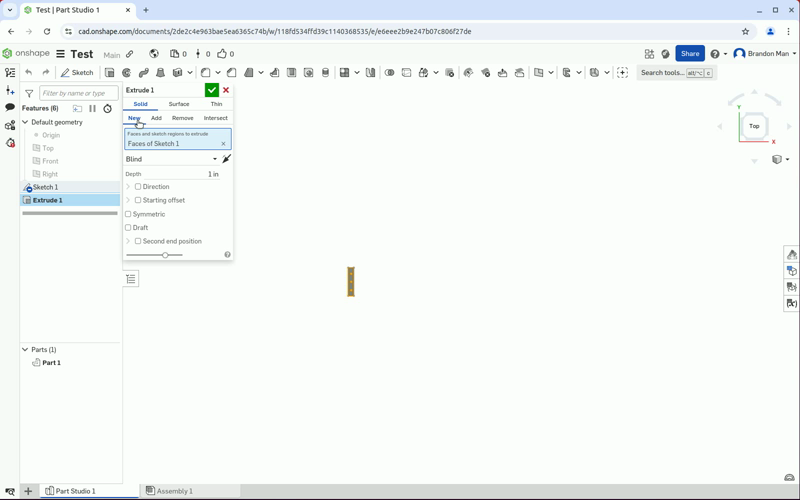
click(137, 120)
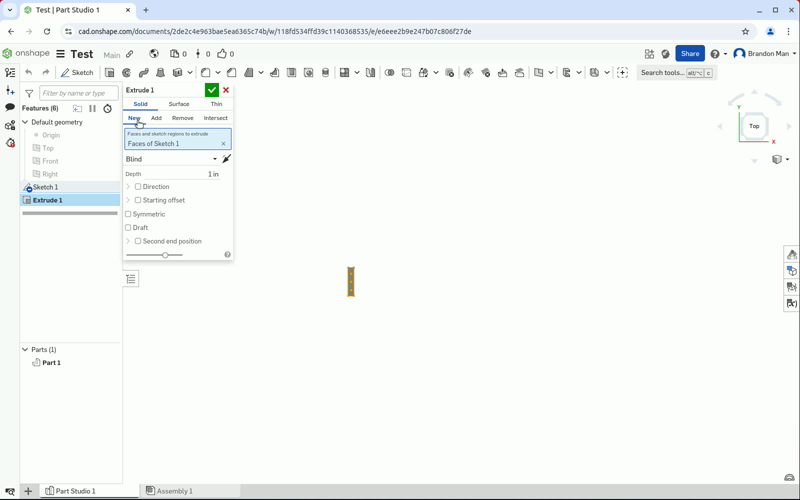
key(tab, 4)
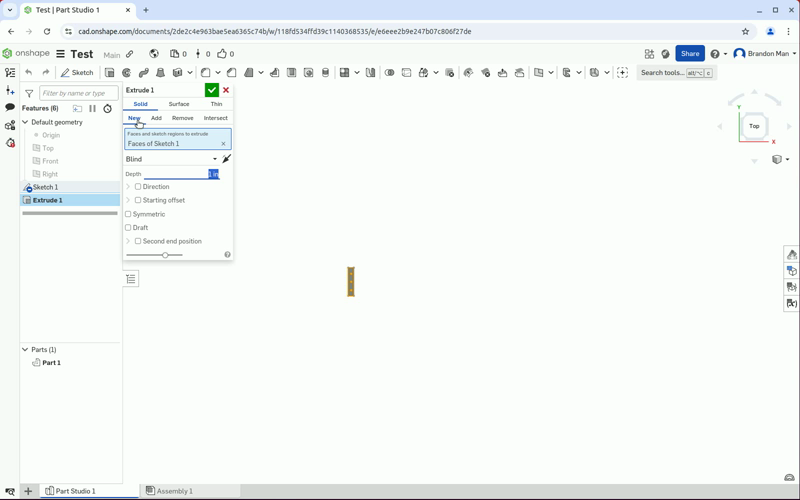
text(0.722)
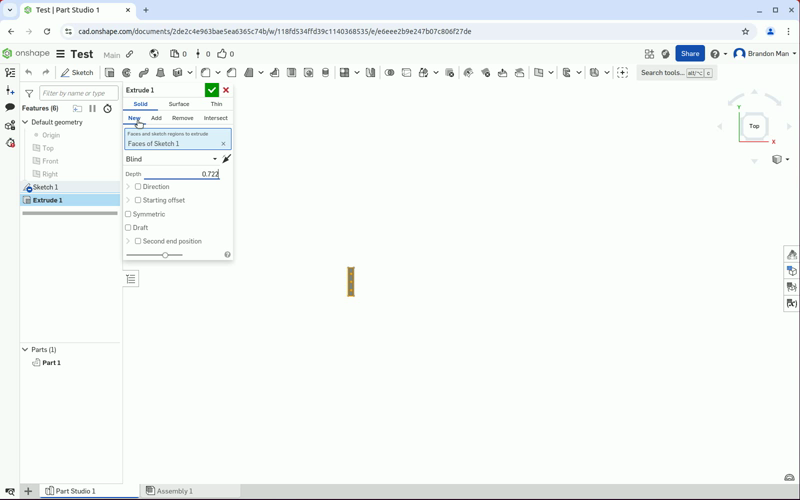
key(enter)
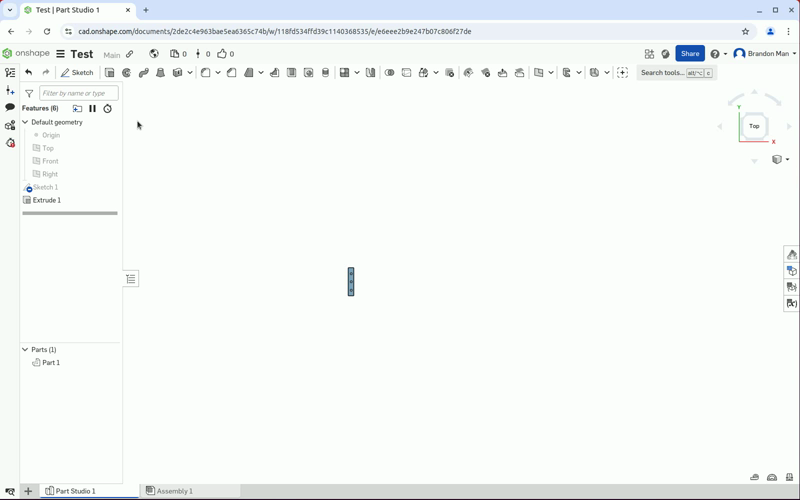
key(shift+h)
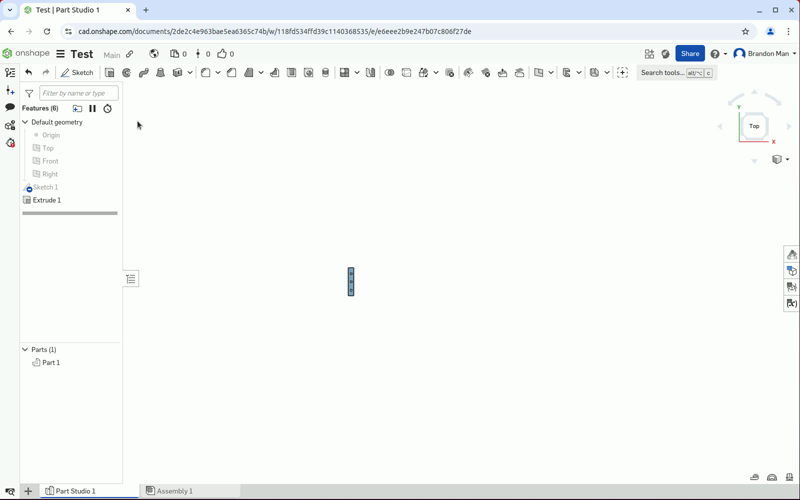
key(shift+h)
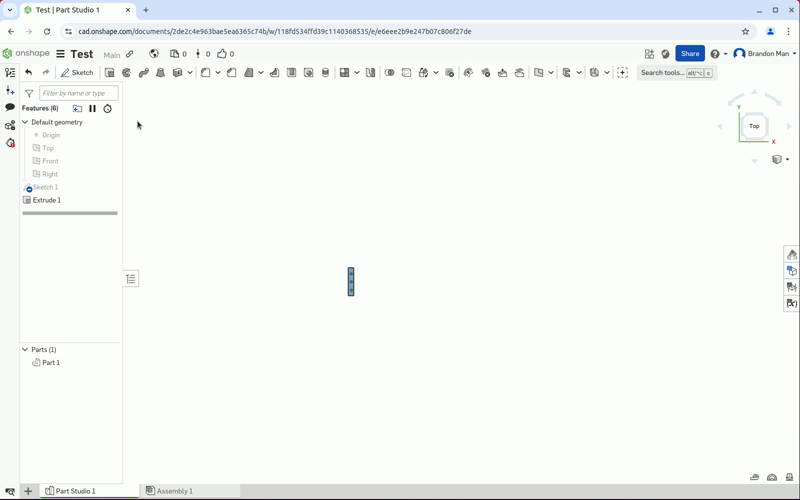
mouse_move(73, 189)
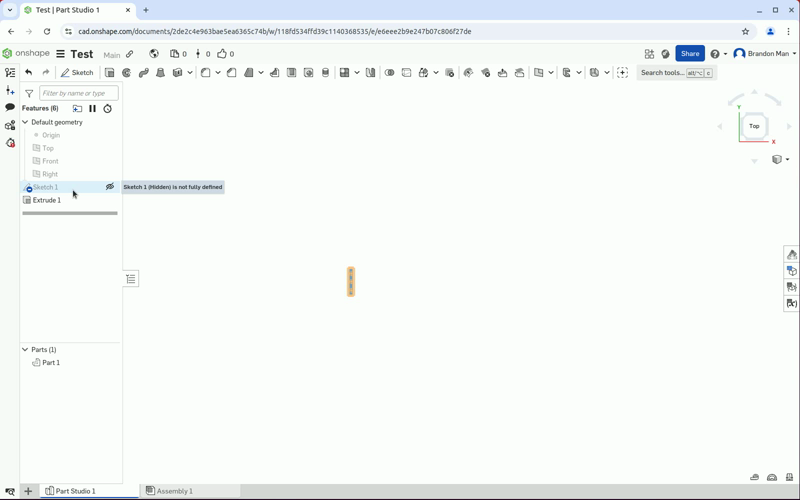
click(73, 189)
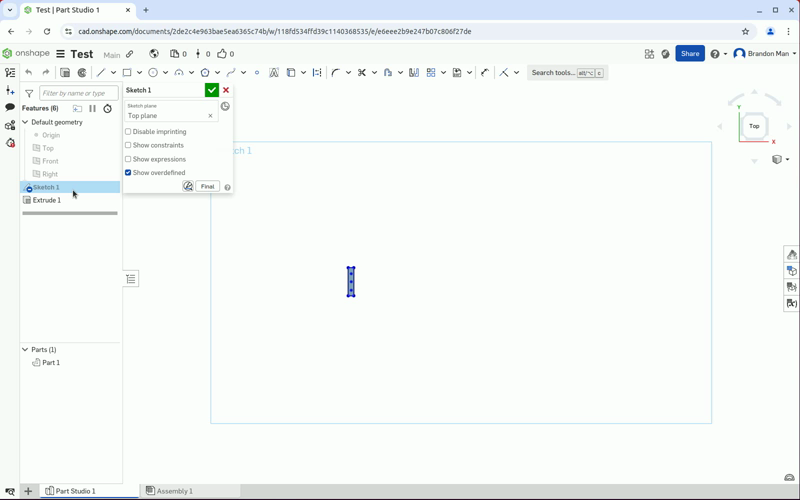
mouse_move(229, 92)
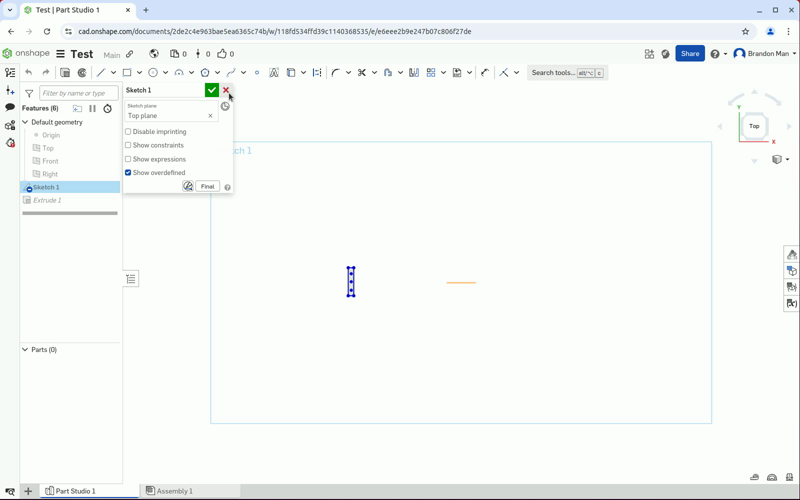
click(229, 92)
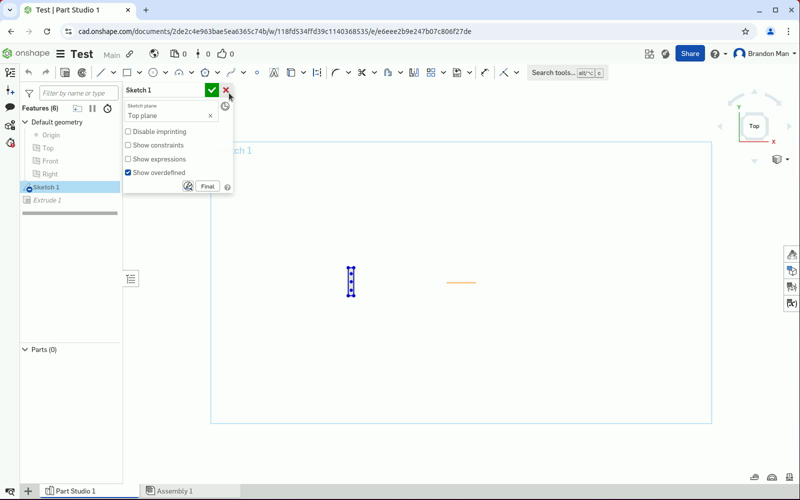
key(shift+s)
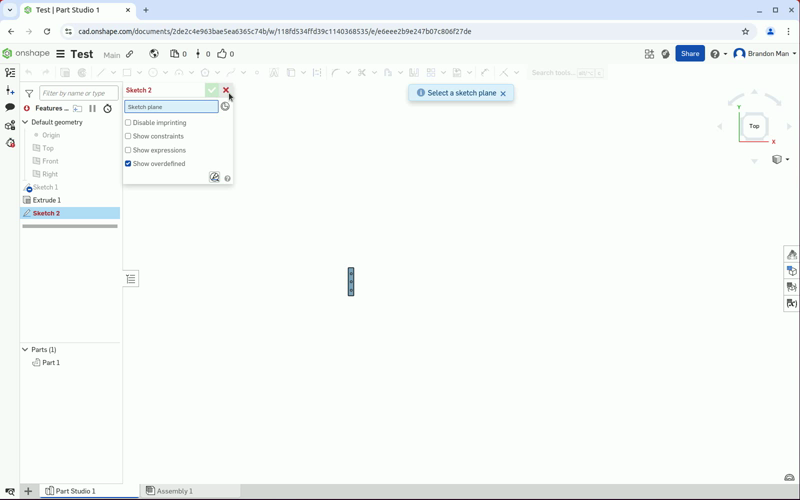
mouse_move(73, 150)
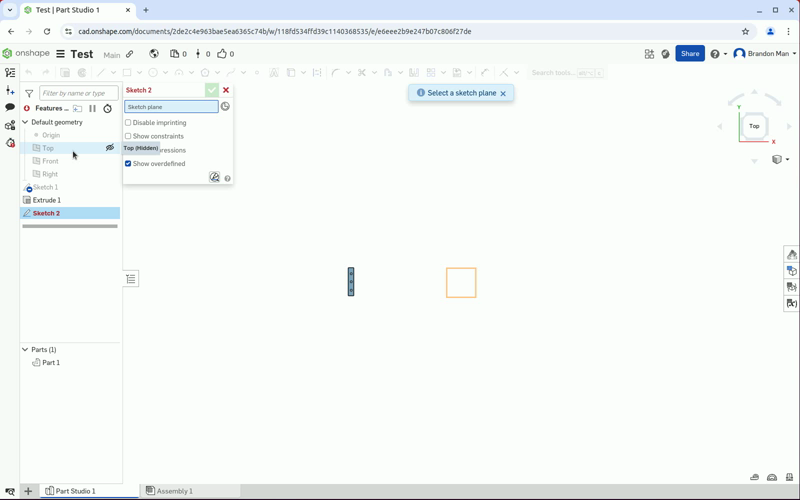
click(73, 150)
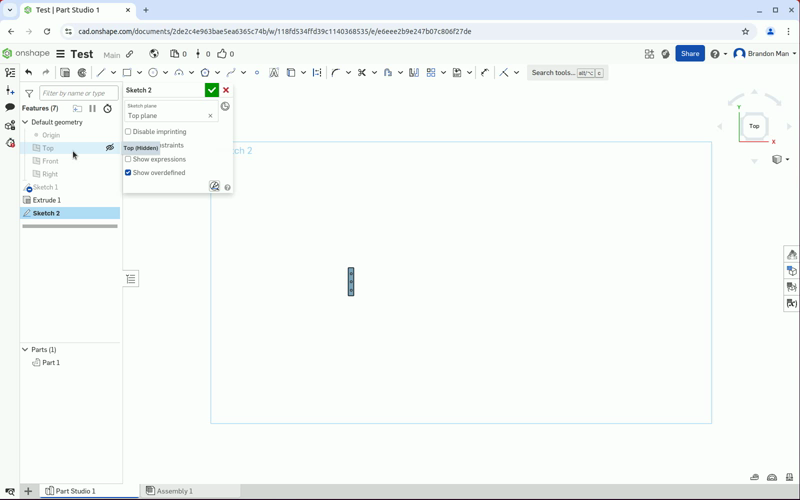
mouse_move(73, 352)
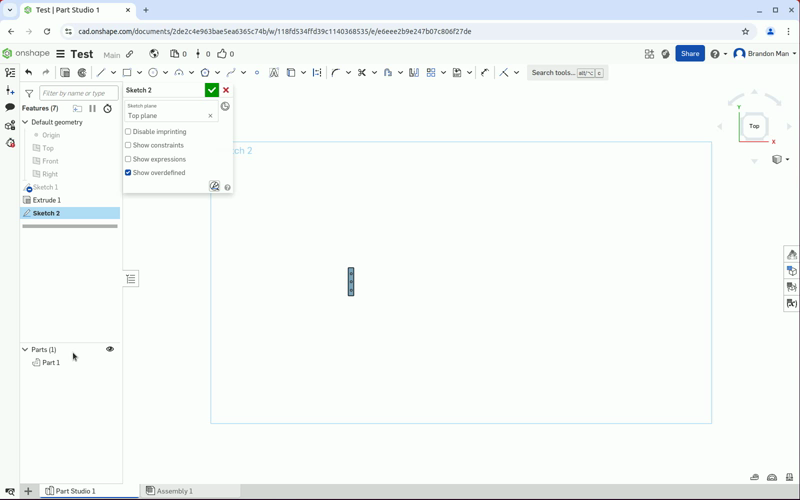
key(y)
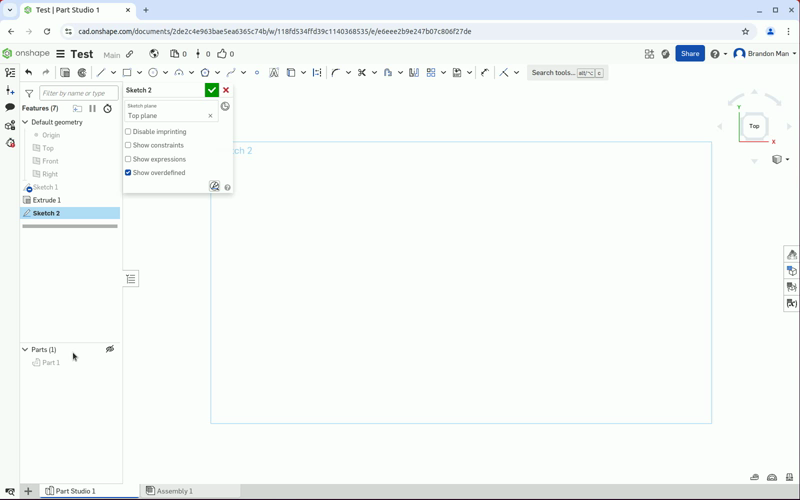
key(l)
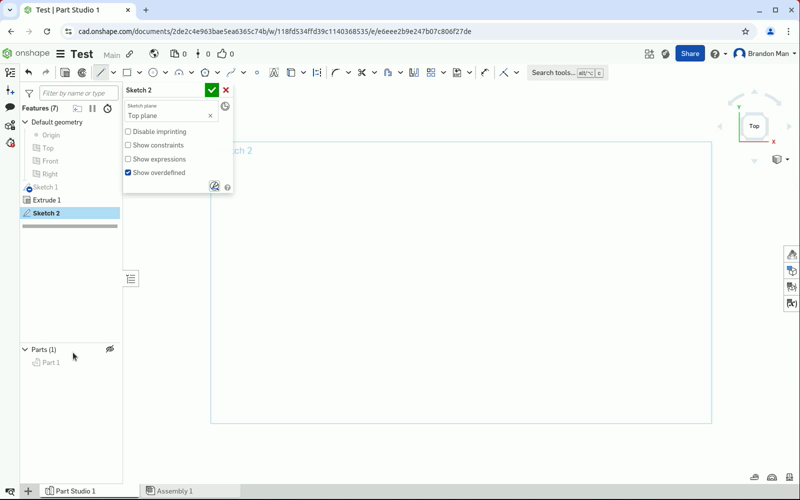
key_down(shift)
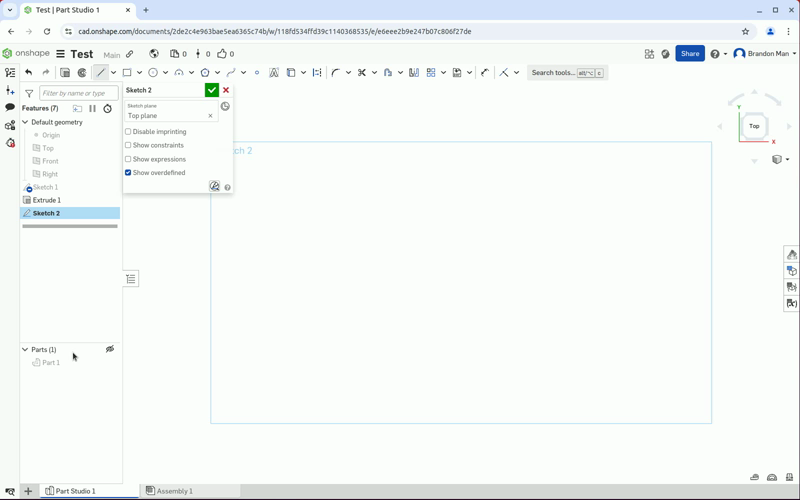
mouse_move(567, 295)
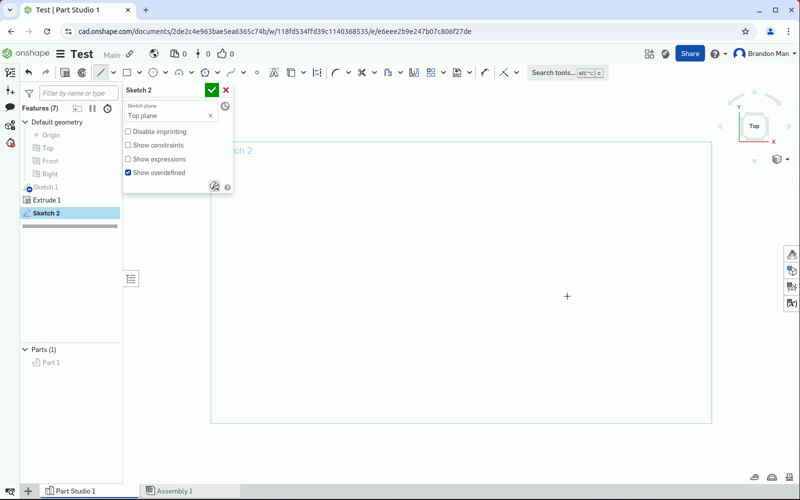
click(567, 295)
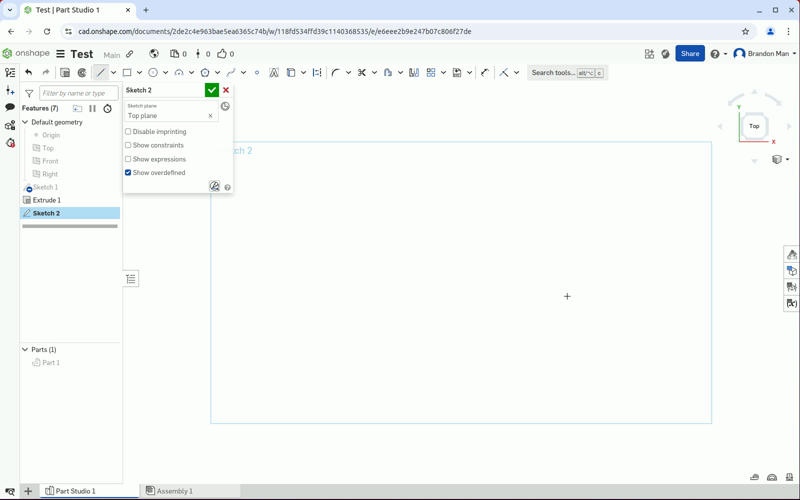
key_up(shift)
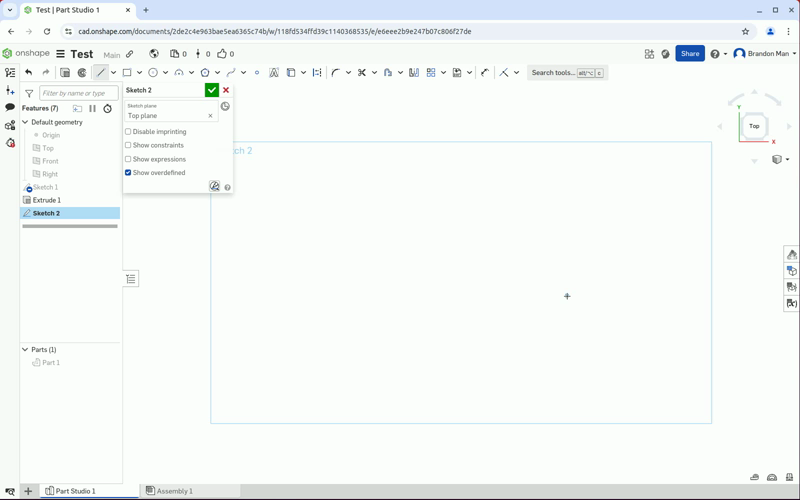
key_down(shift)
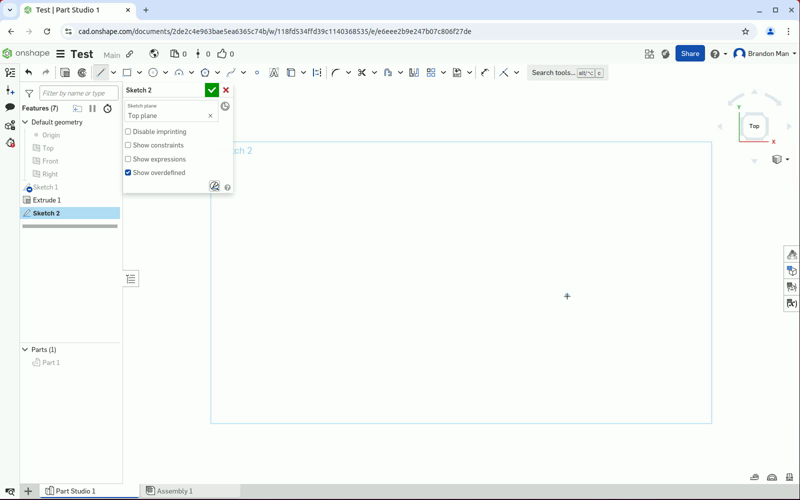
mouse_move(589, 295)
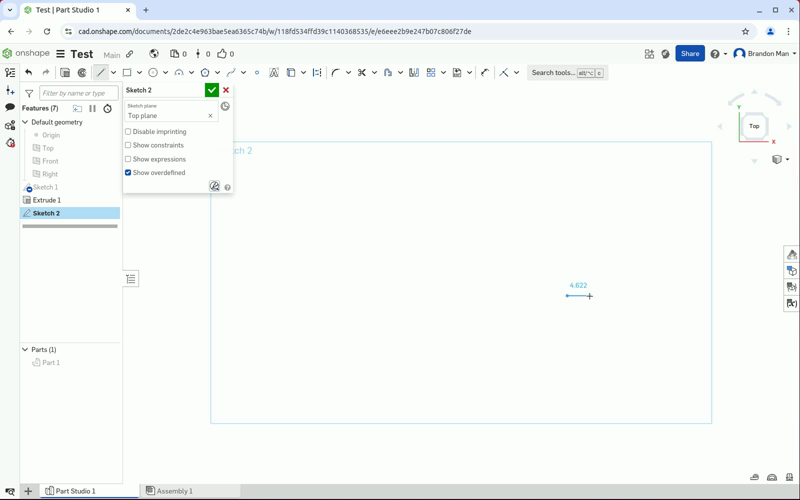
mouse_move(573, 295)
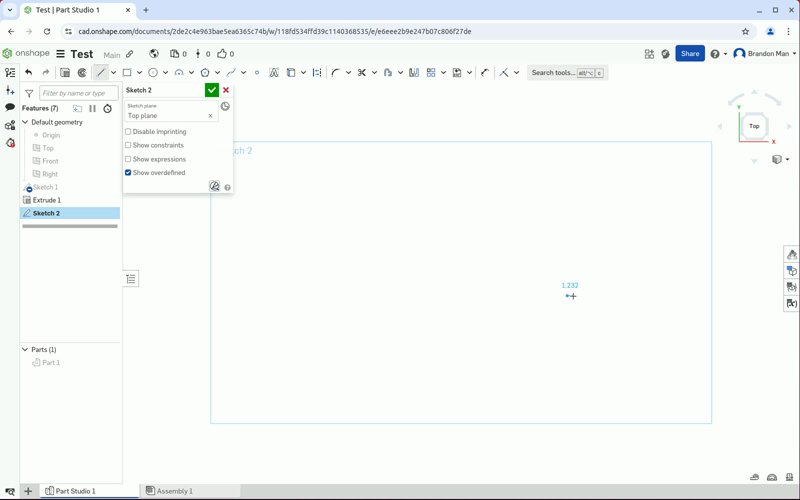
scroll(6)
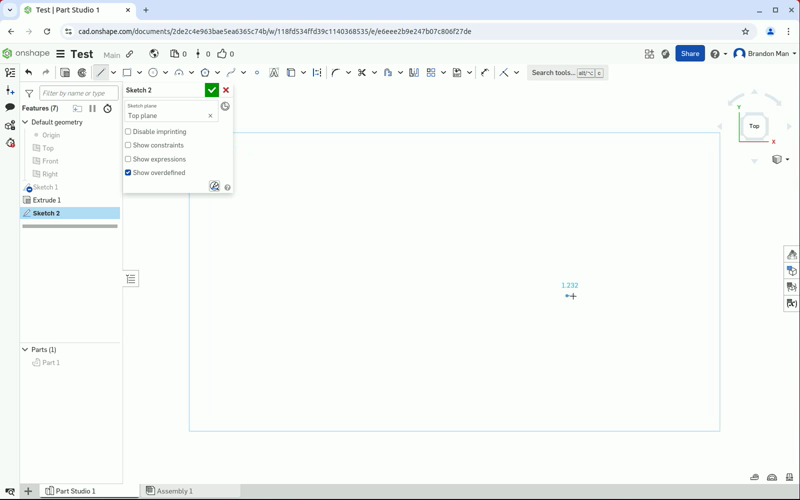
scroll(6)
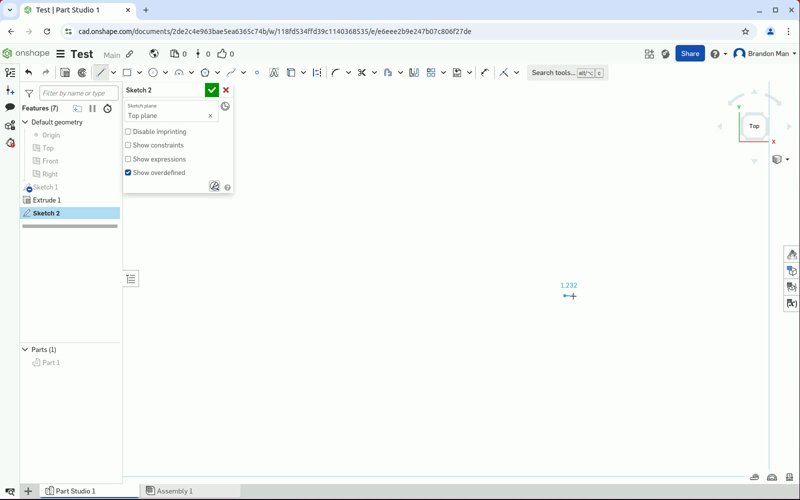
scroll(6)
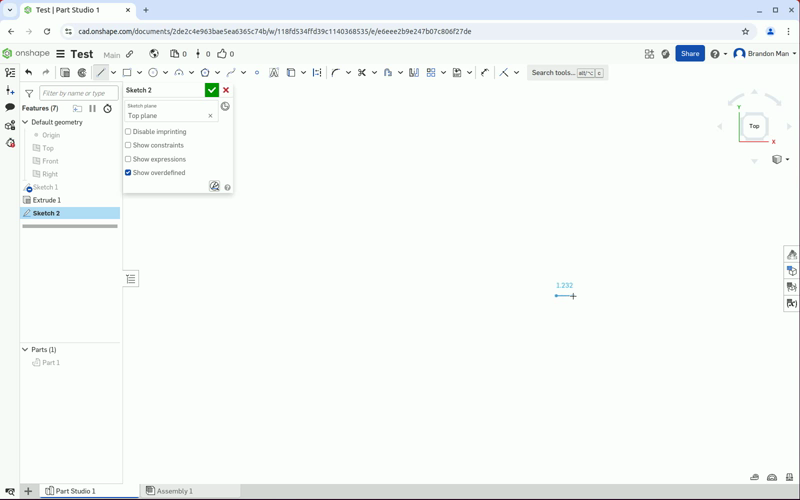
scroll(6)
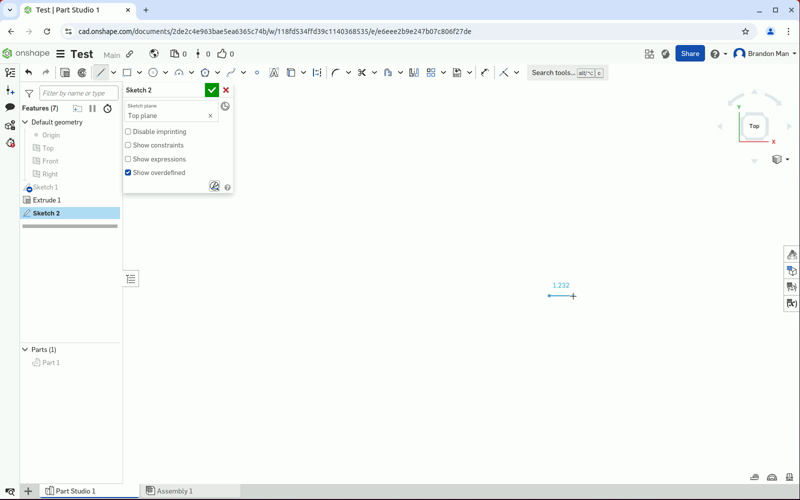
scroll(6)
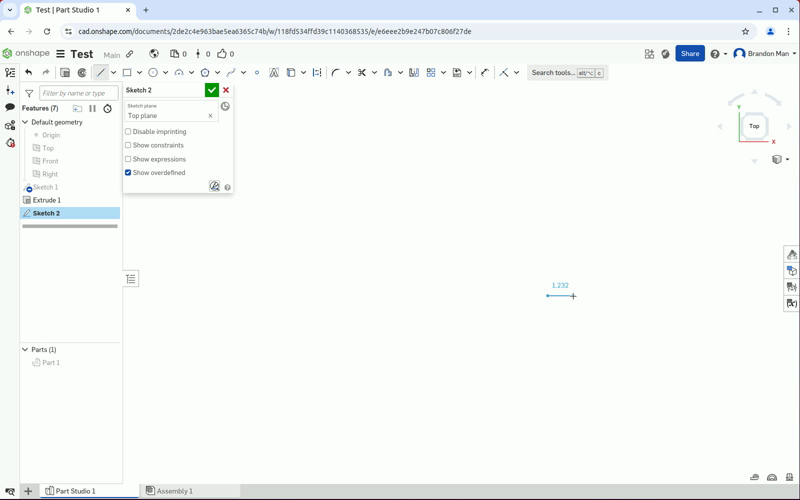
scroll(6)
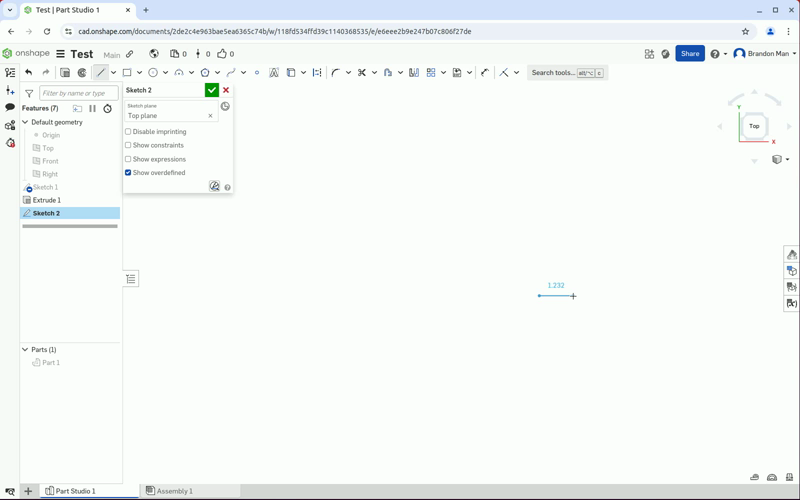
scroll(6)
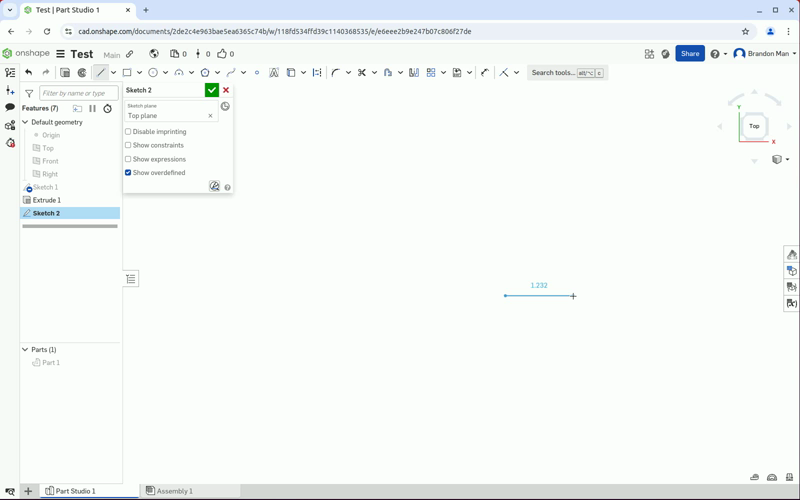
click(573, 295)
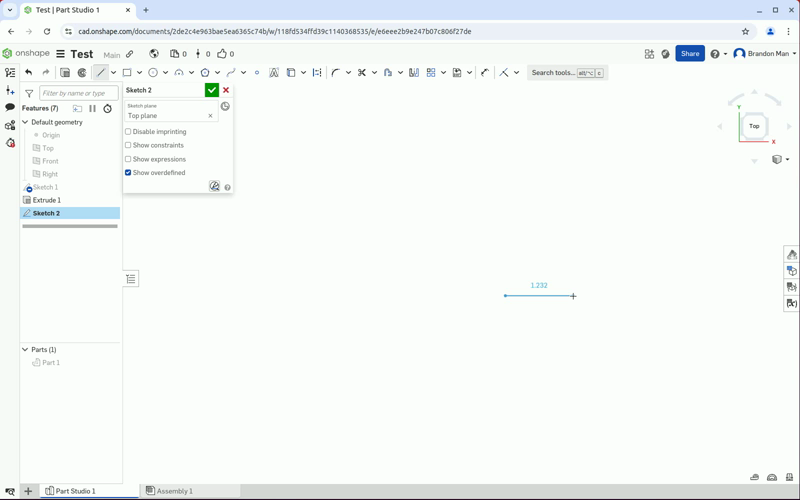
scroll(-6)
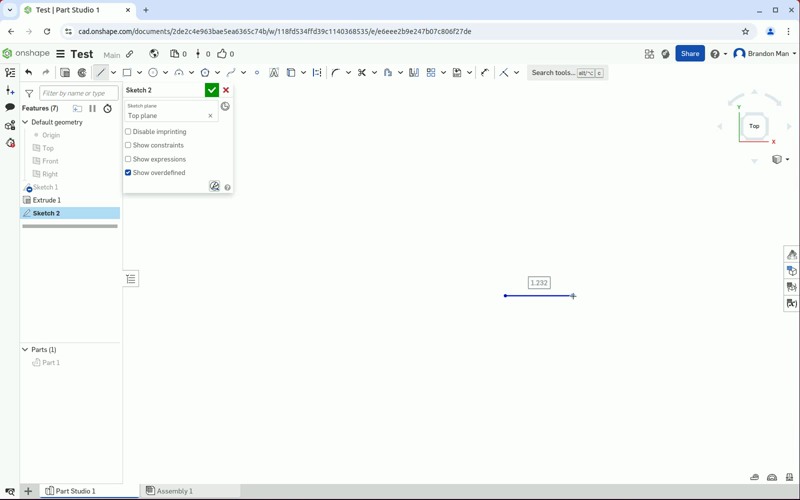
scroll(-6)
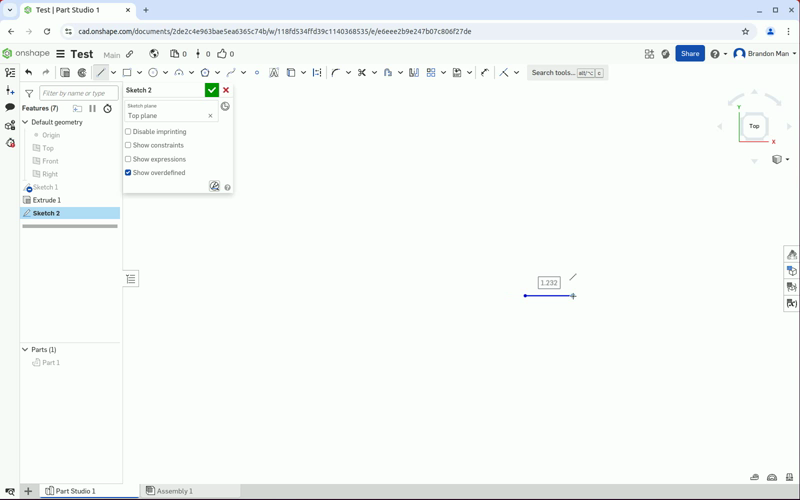
scroll(-6)
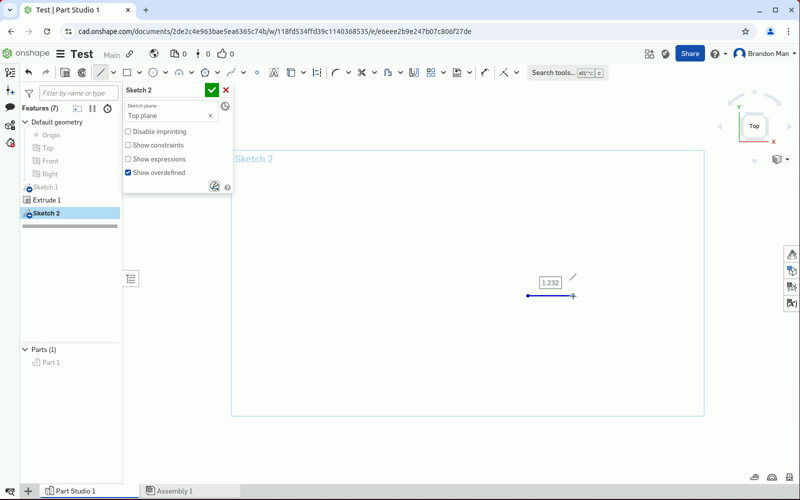
scroll(-6)
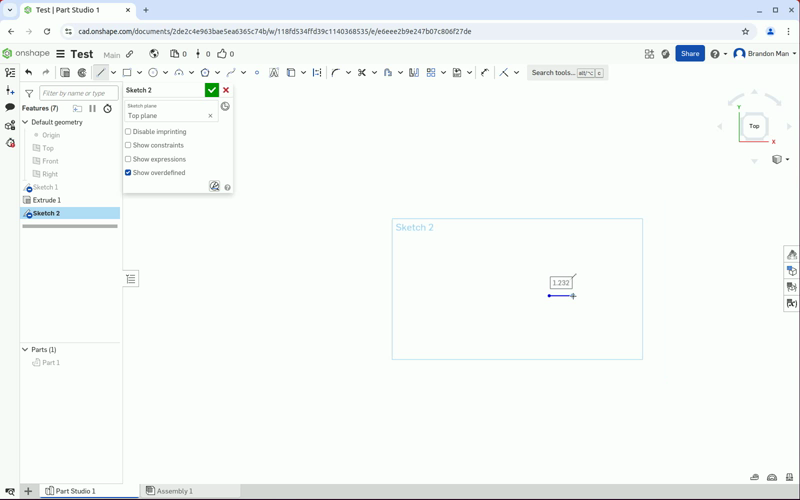
scroll(-6)
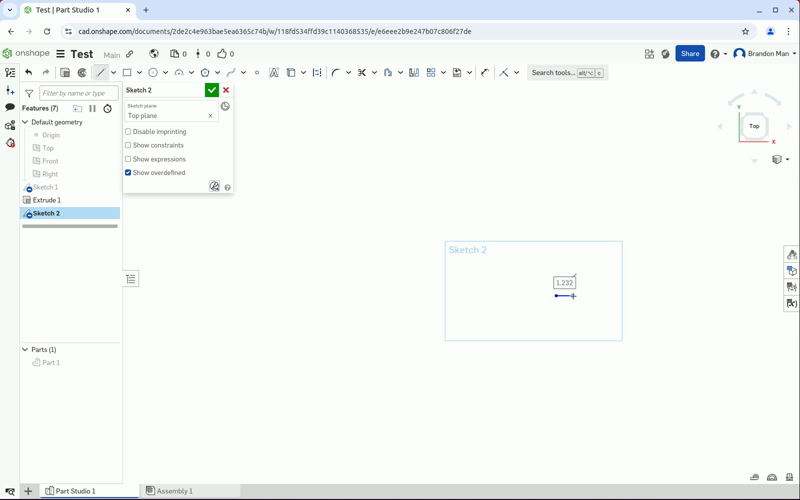
scroll(-6)
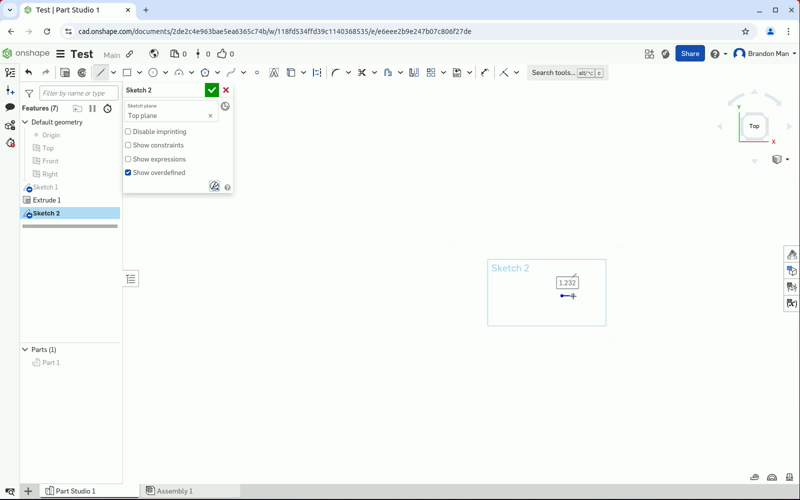
scroll(-6)
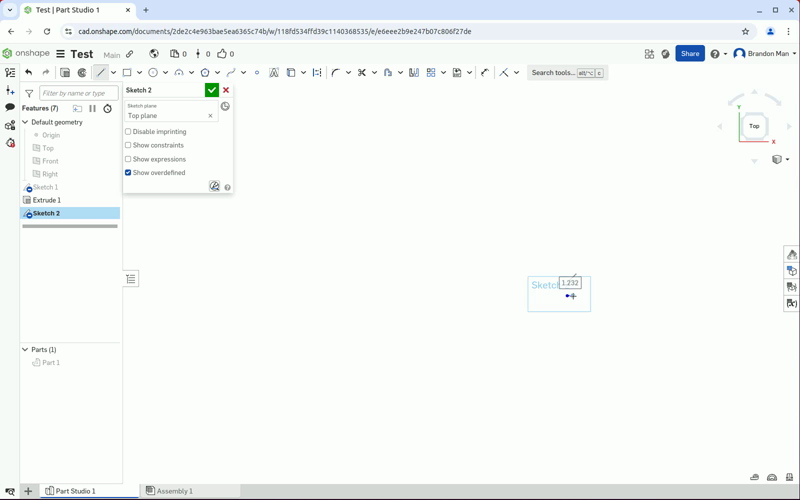
key_up(shift)
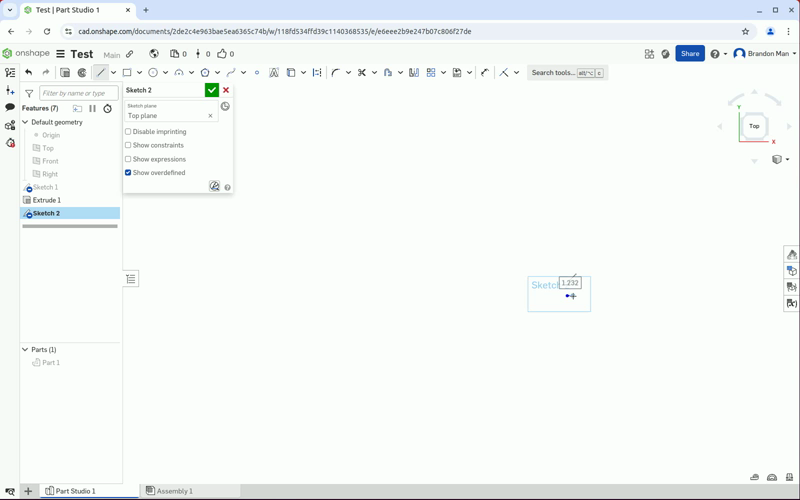
key_down(shift)
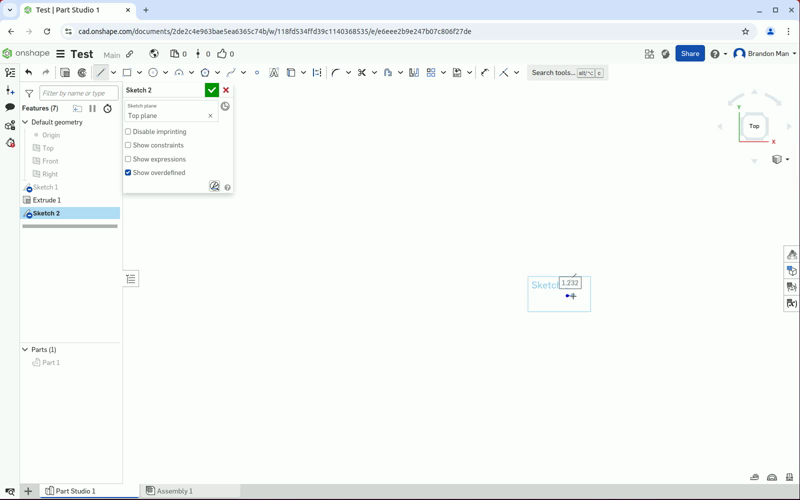
mouse_move(589, 295)
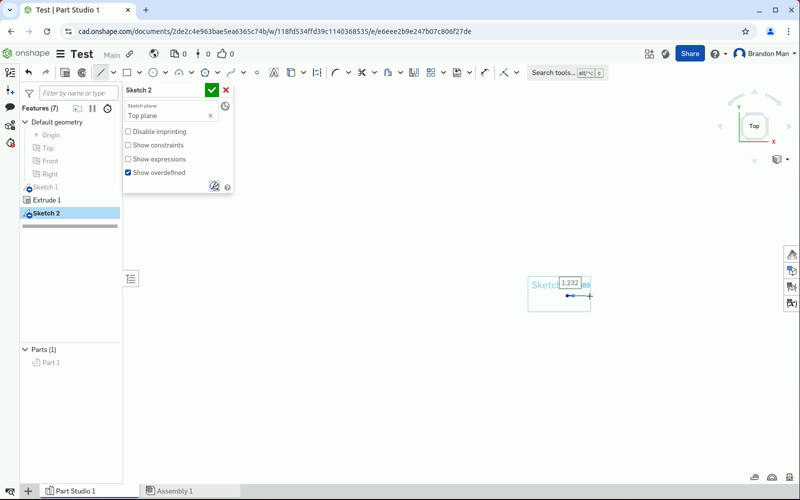
mouse_move(573, 267)
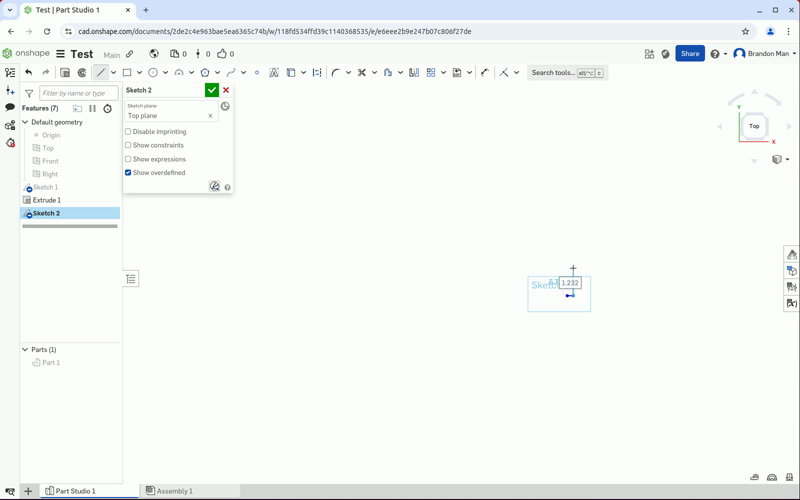
click(573, 267)
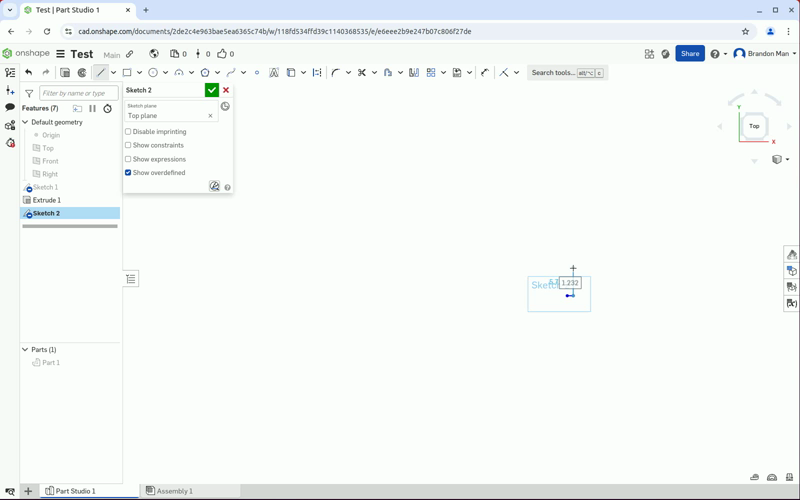
key_up(shift)
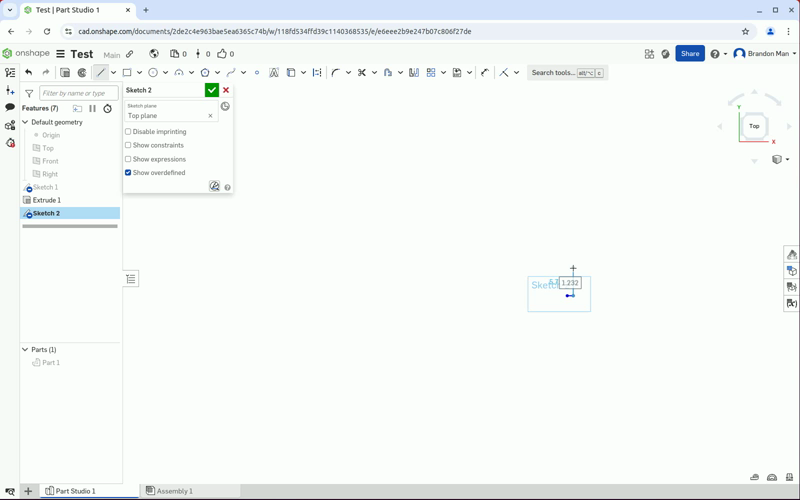
key_down(shift)
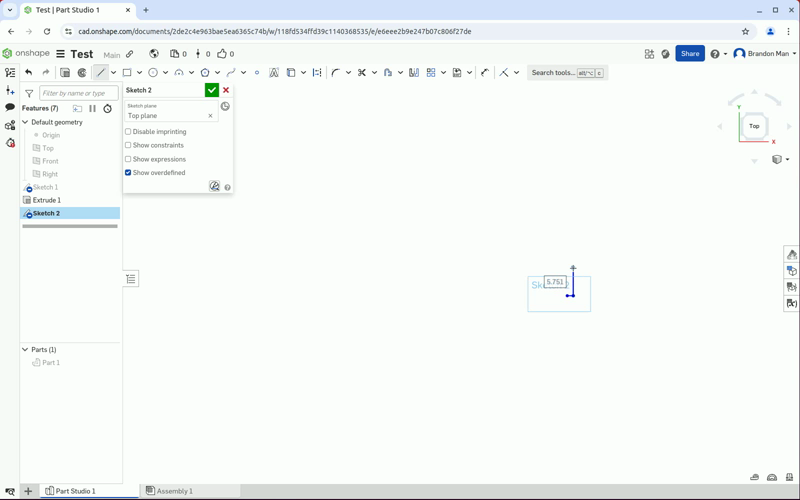
mouse_move(589, 267)
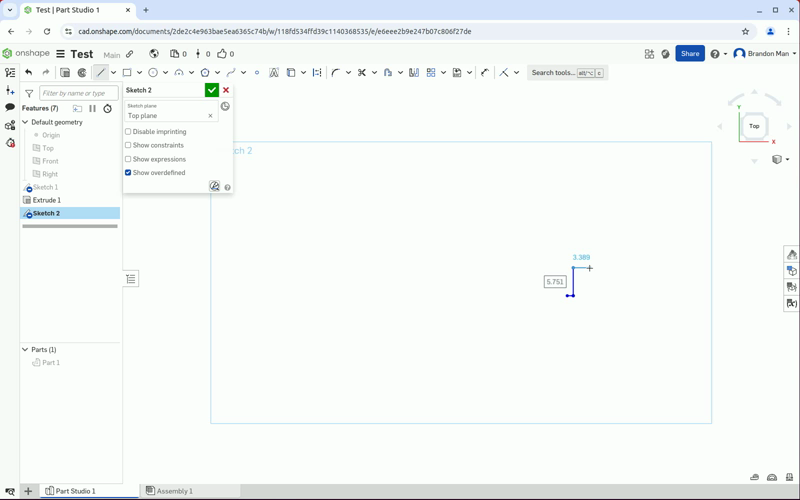
mouse_move(567, 267)
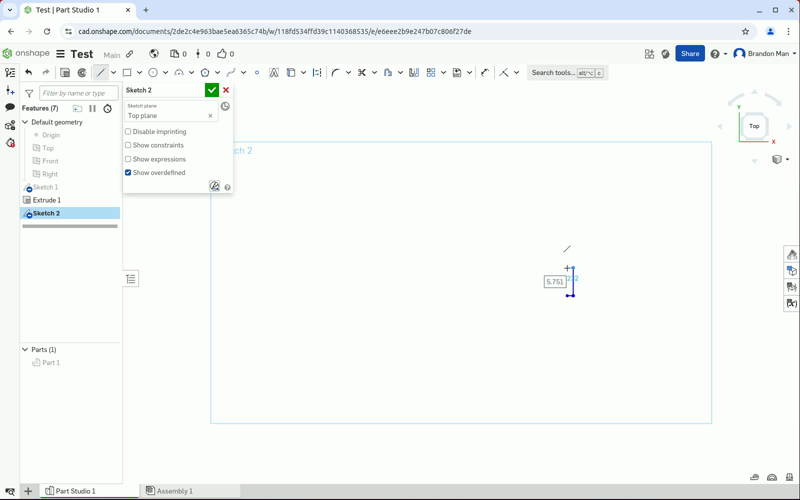
scroll(6)
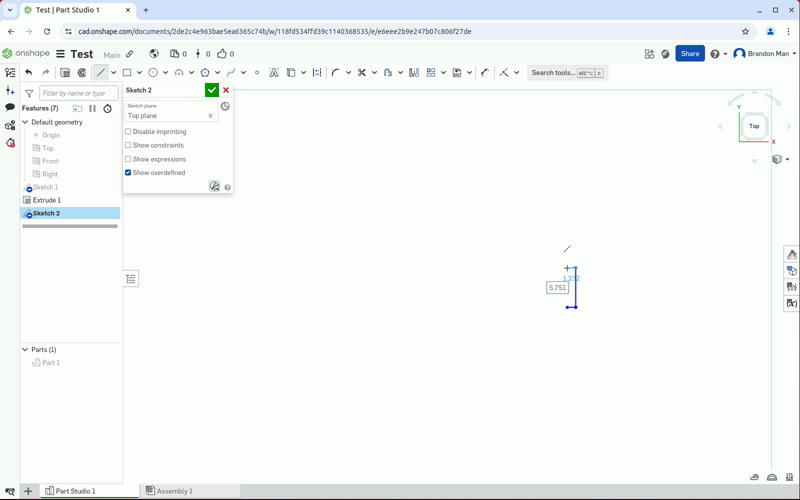
scroll(6)
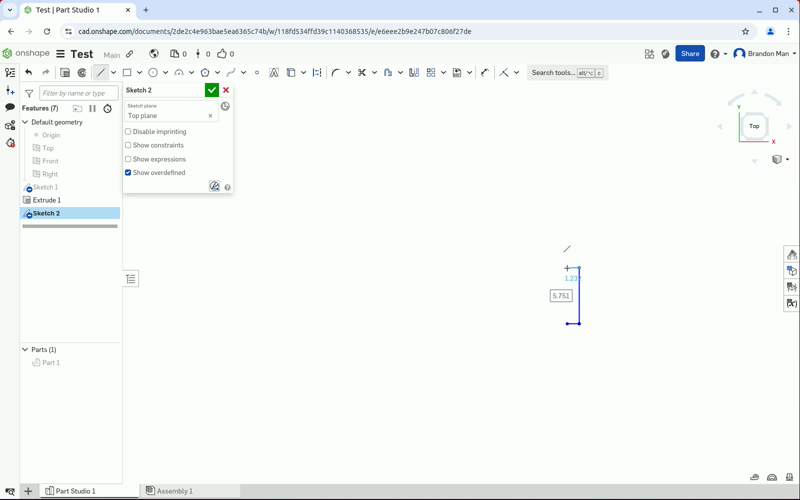
scroll(6)
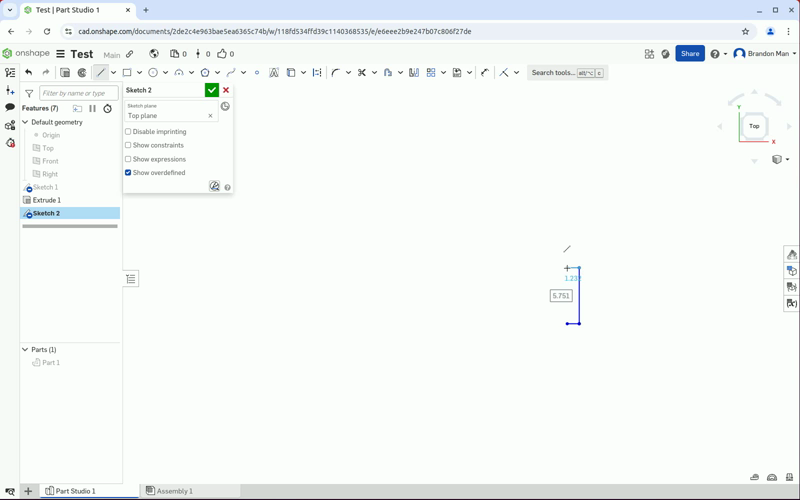
scroll(6)
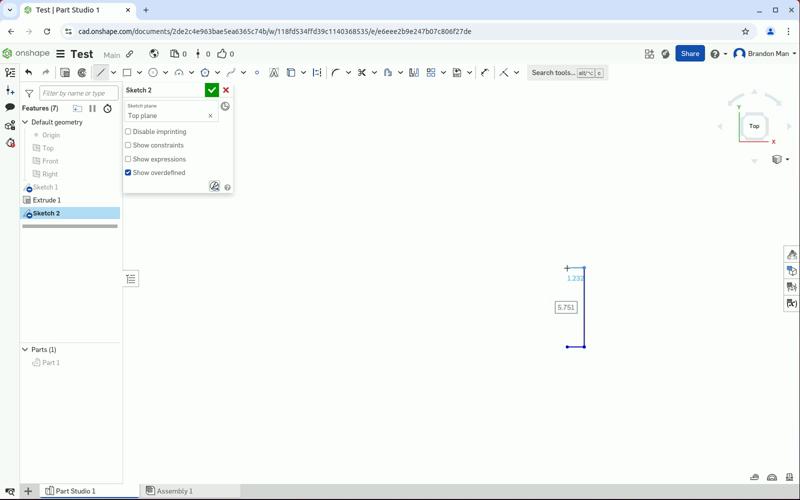
scroll(6)
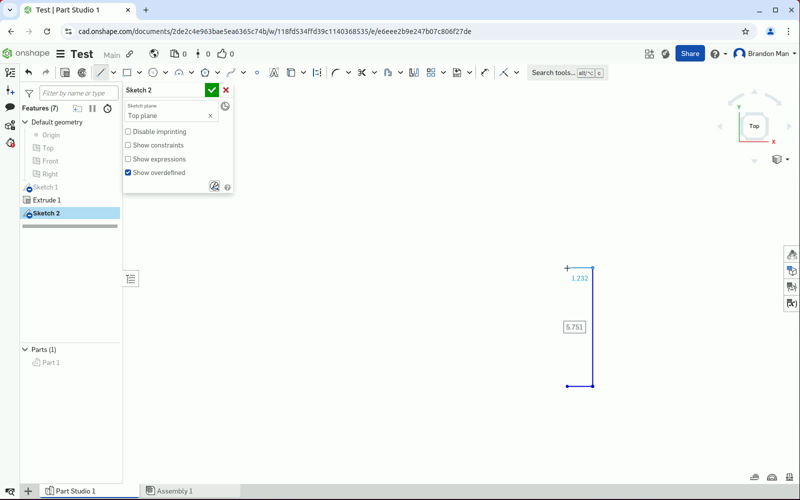
scroll(6)
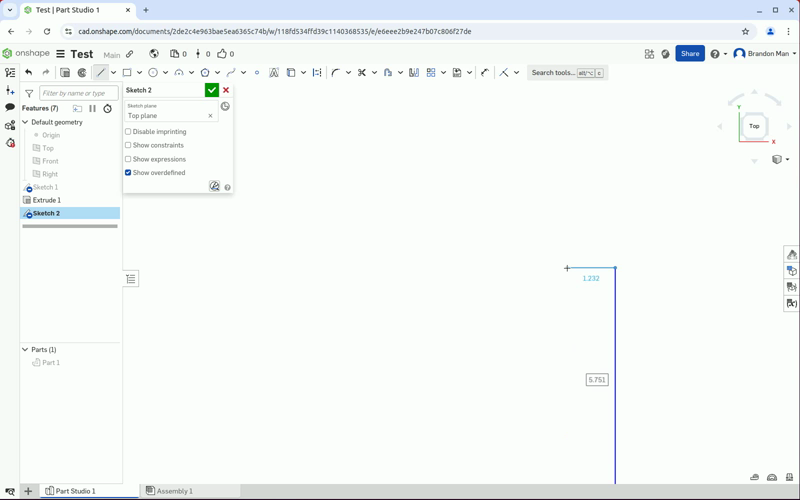
scroll(6)
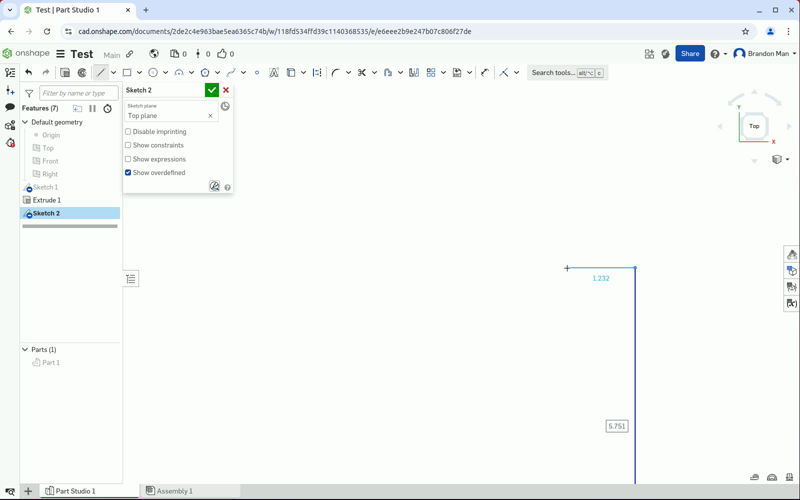
click(567, 267)
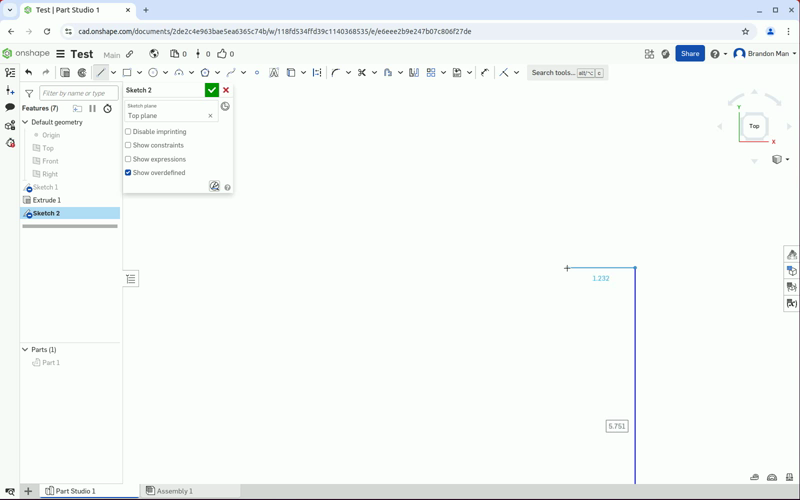
scroll(-6)
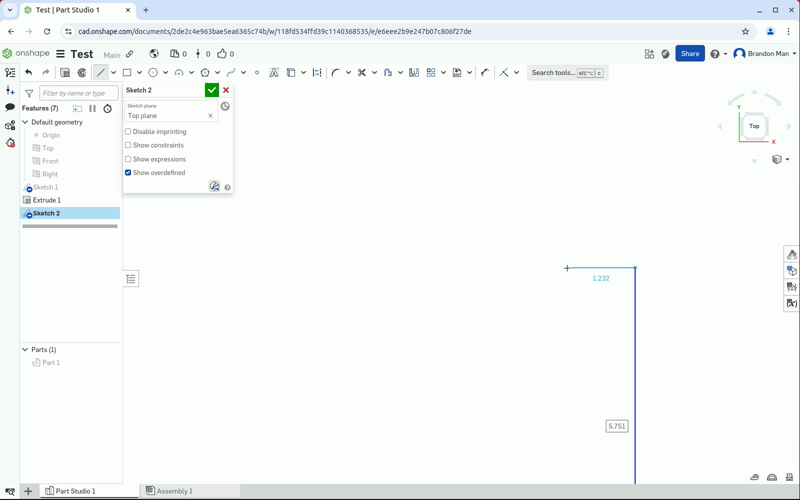
scroll(-6)
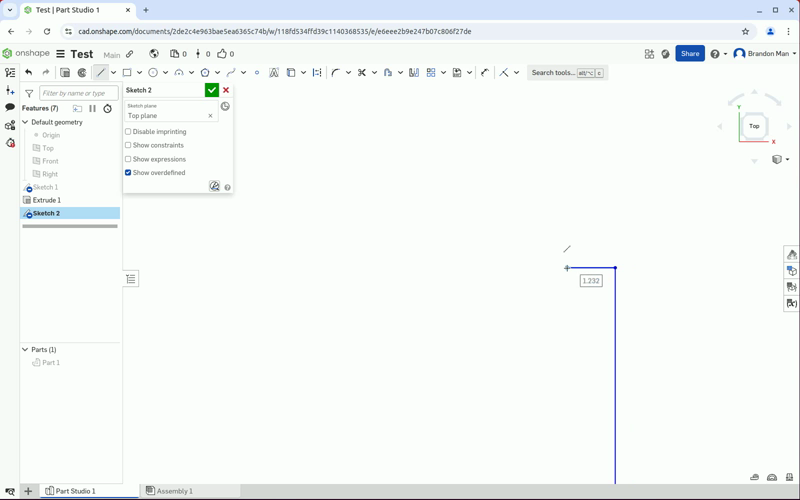
scroll(-6)
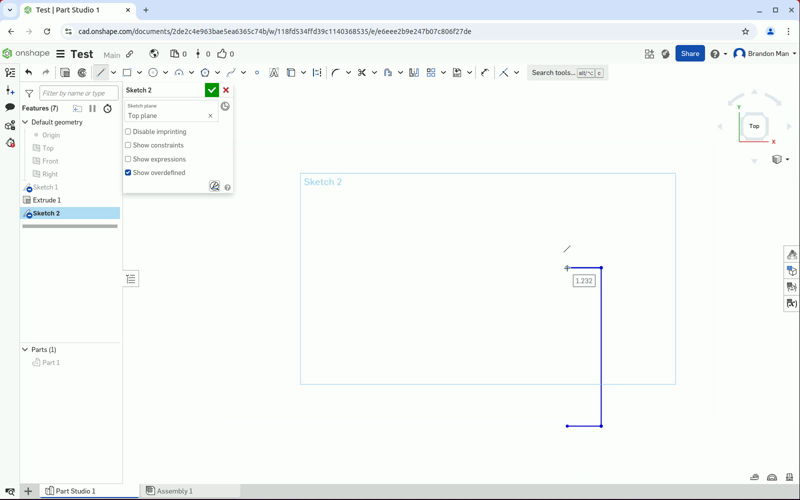
scroll(-6)
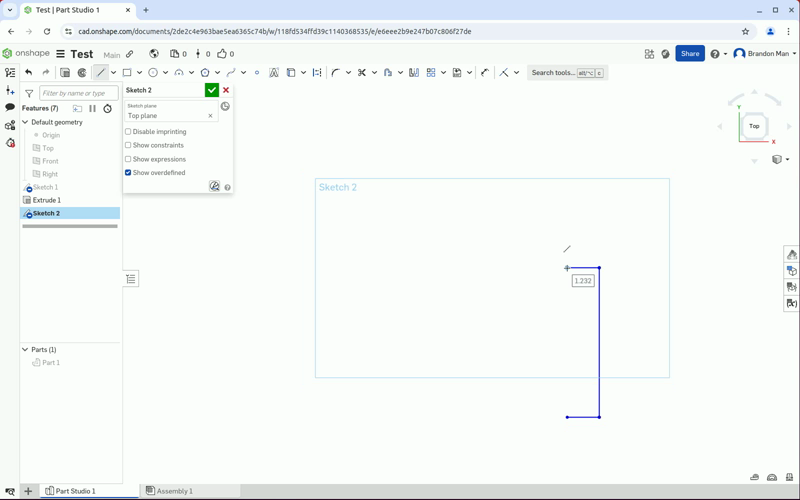
scroll(-6)
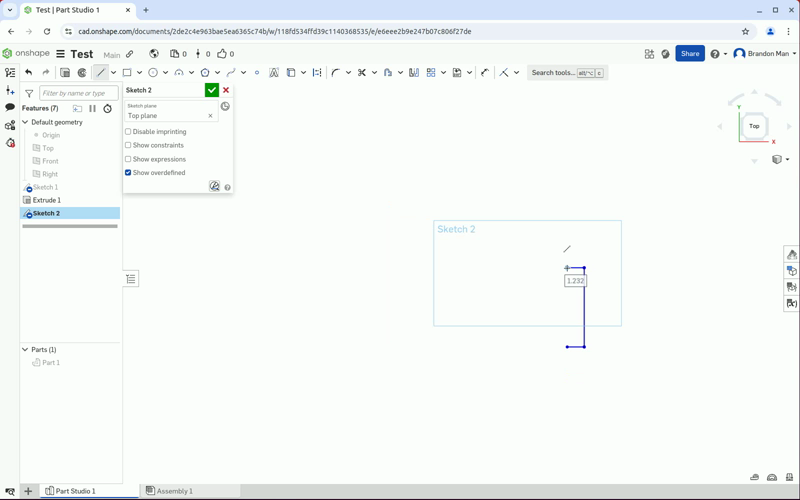
scroll(-6)
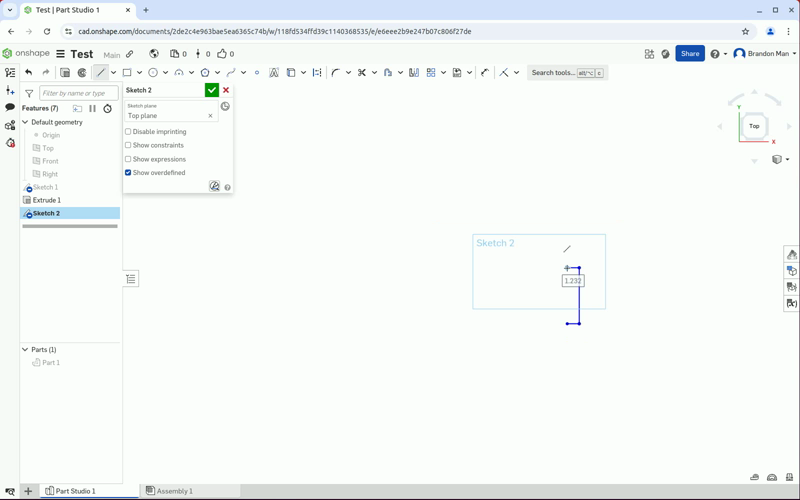
scroll(-6)
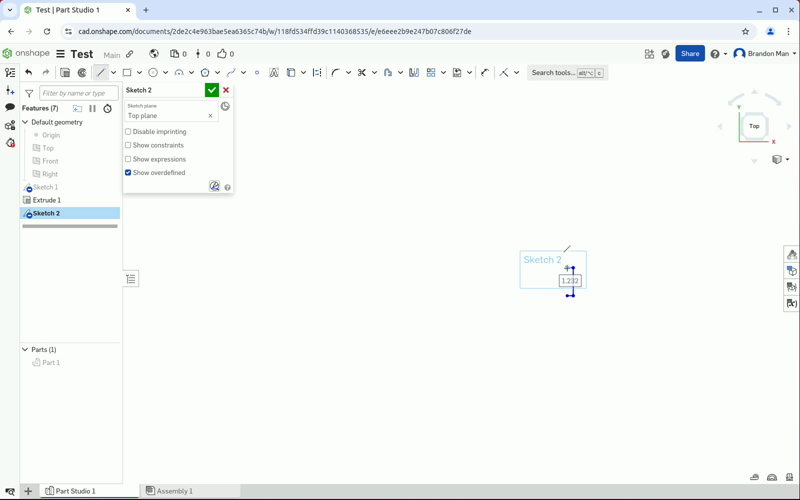
key_up(shift)
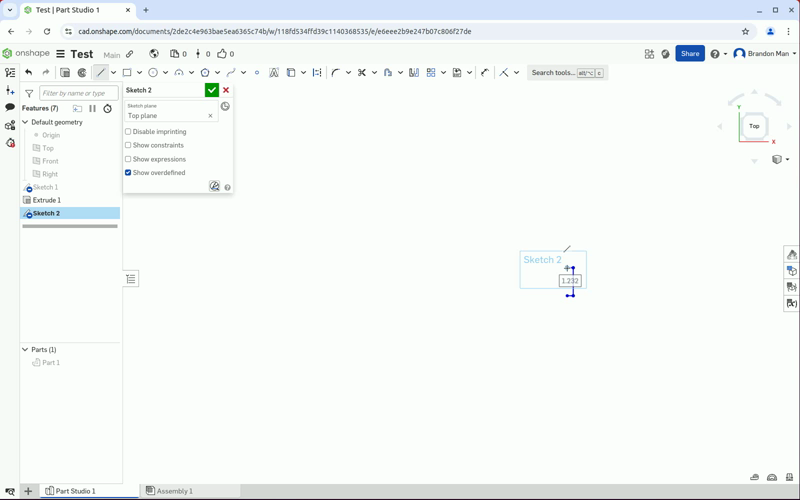
mouse_move(589, 267)
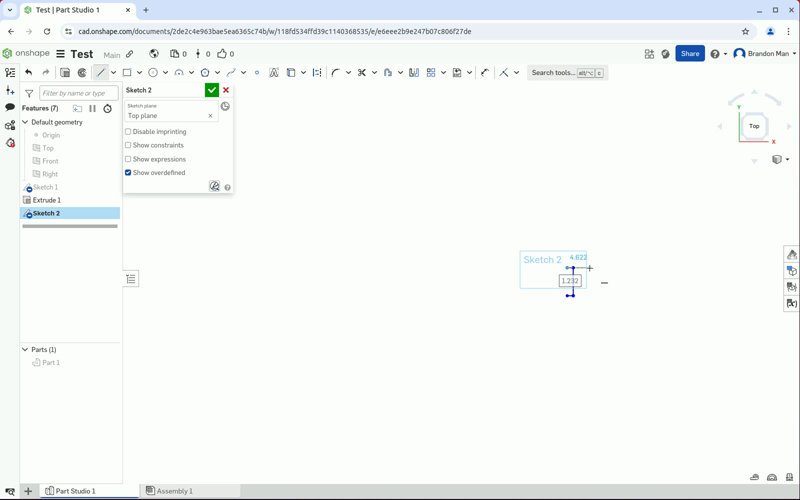
key_down(shift)
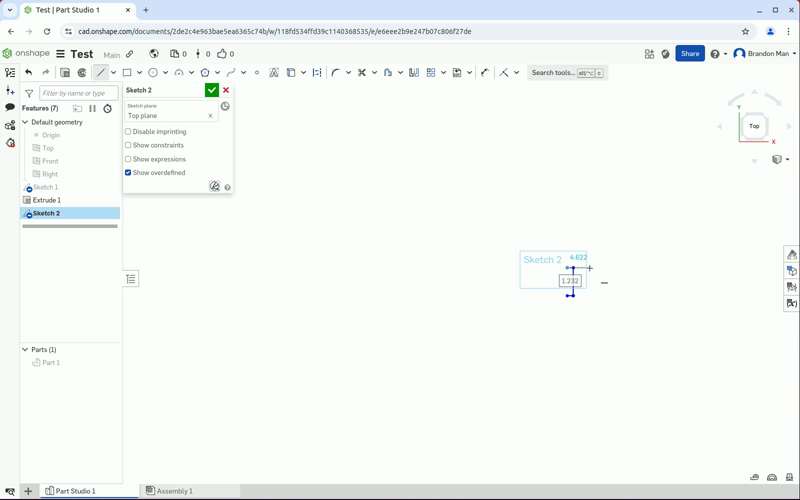
mouse_move(567, 295)
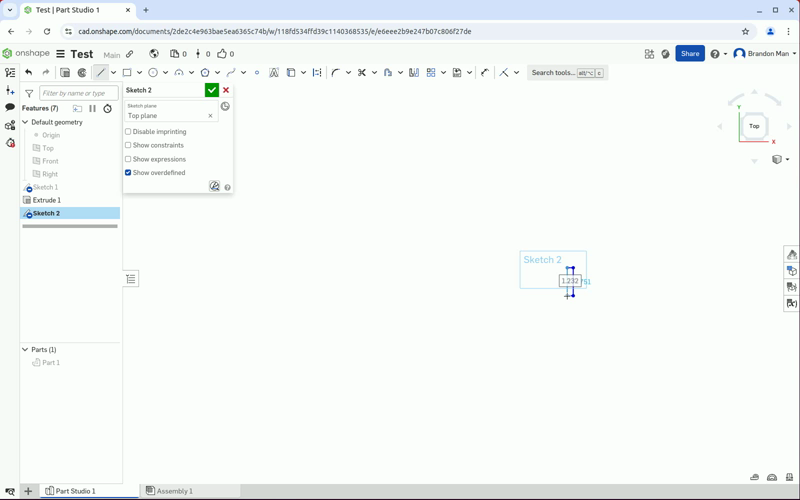
key_up(shift)
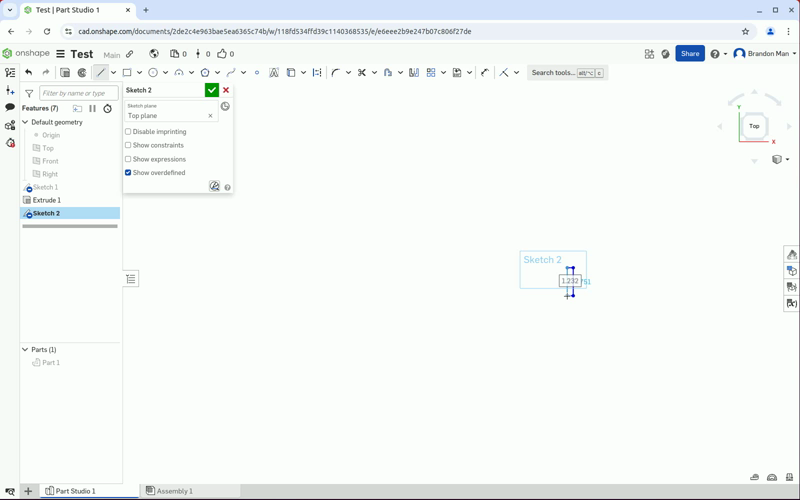
click(567, 295)
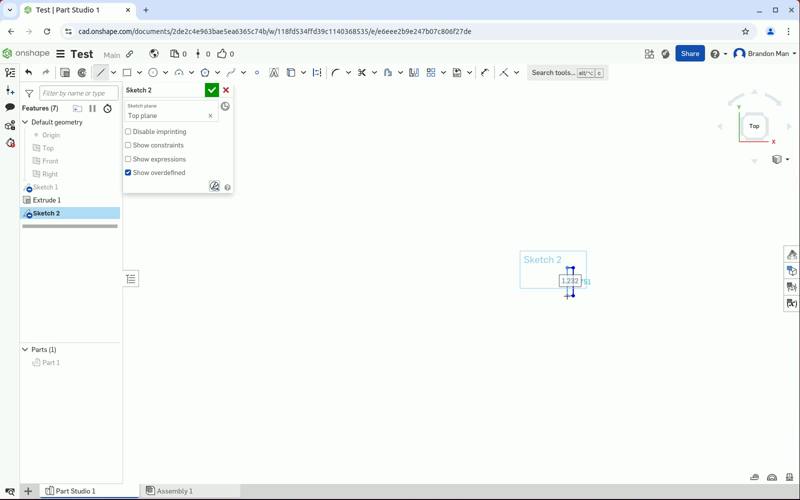
key(esc)
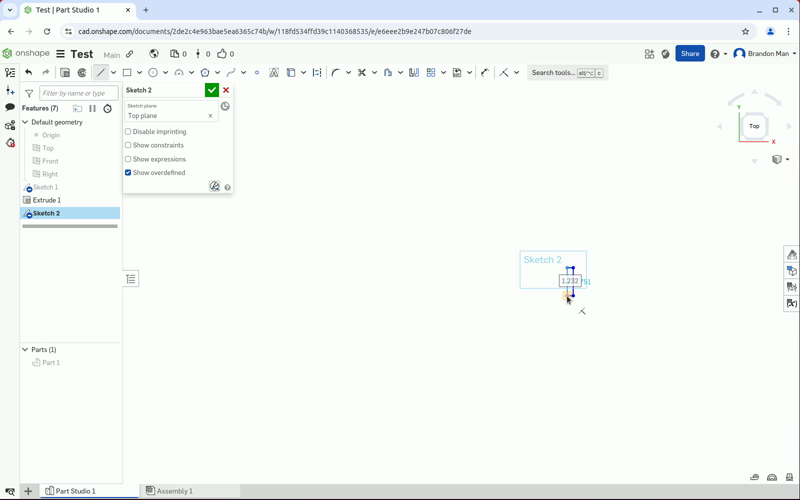
key(c)
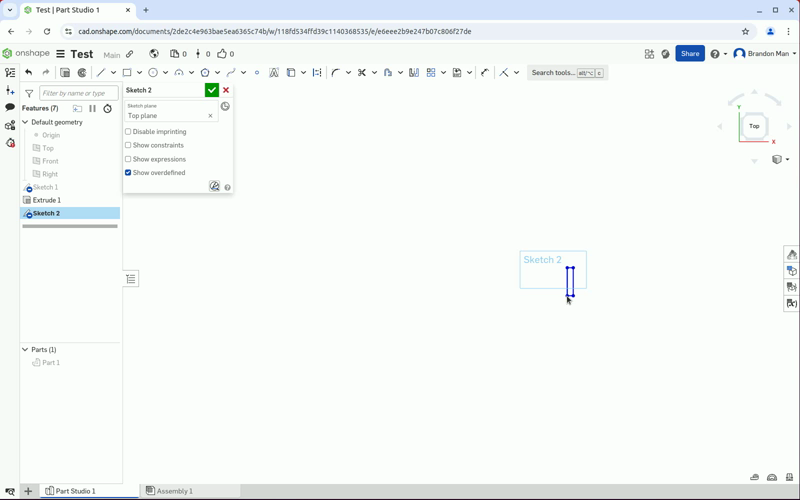
key_down(shift)
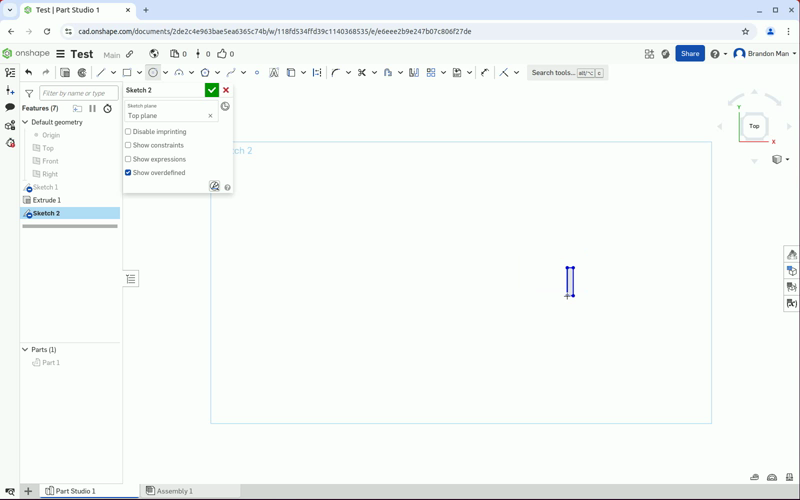
mouse_move(570, 290)
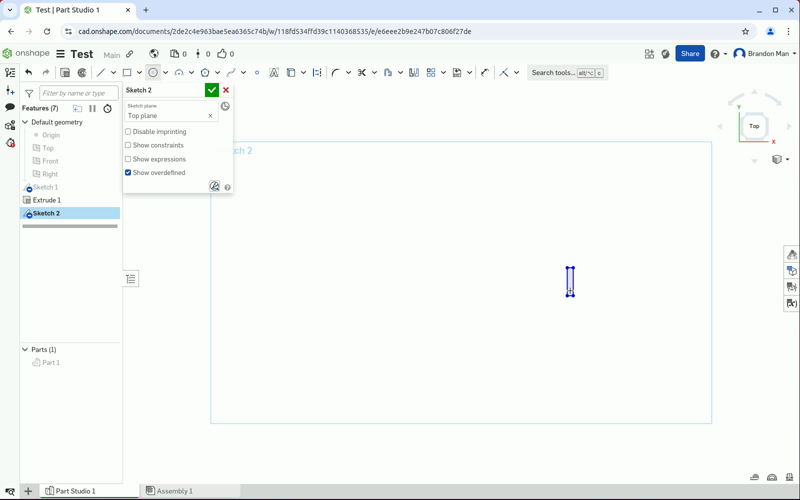
click(570, 290)
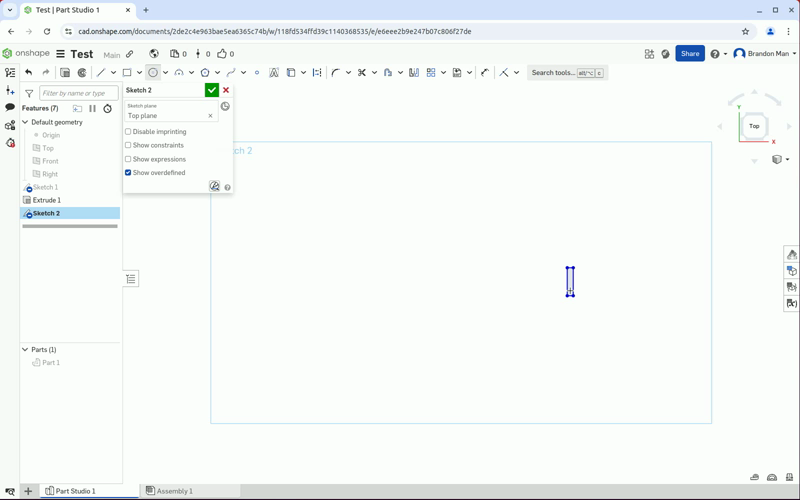
key_up(shift)
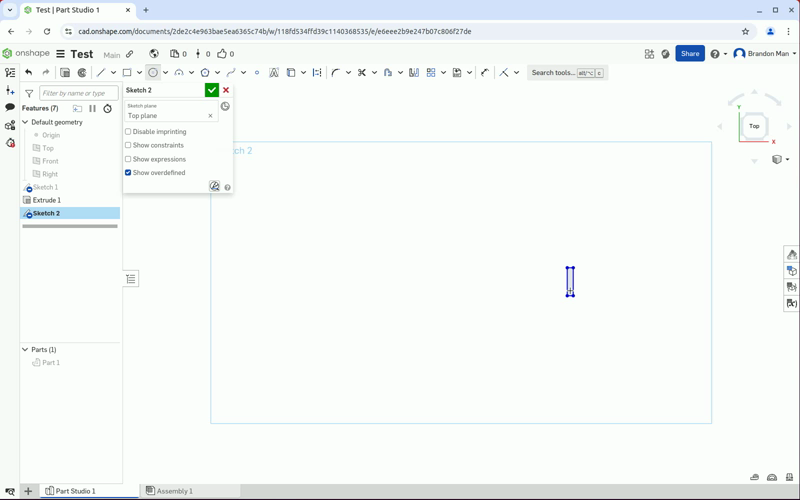
mouse_move(571, 290)
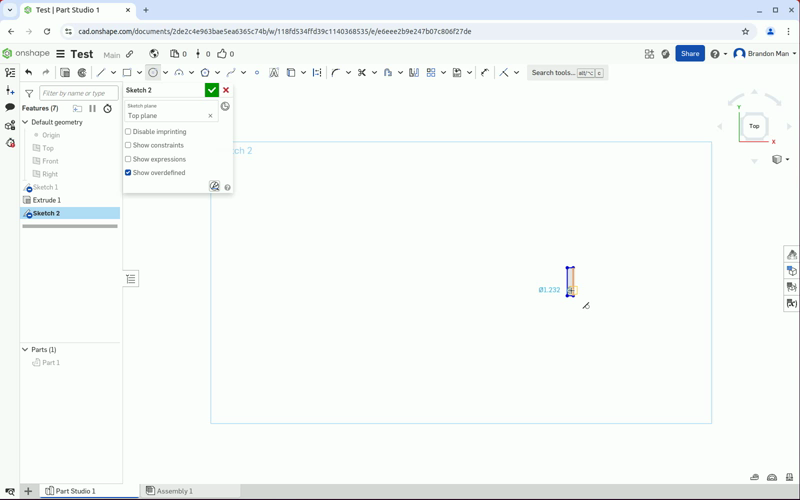
scroll(6)
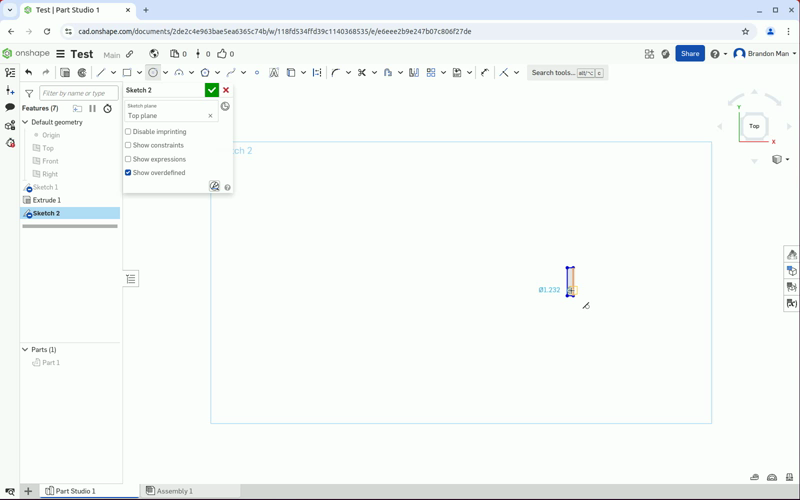
scroll(6)
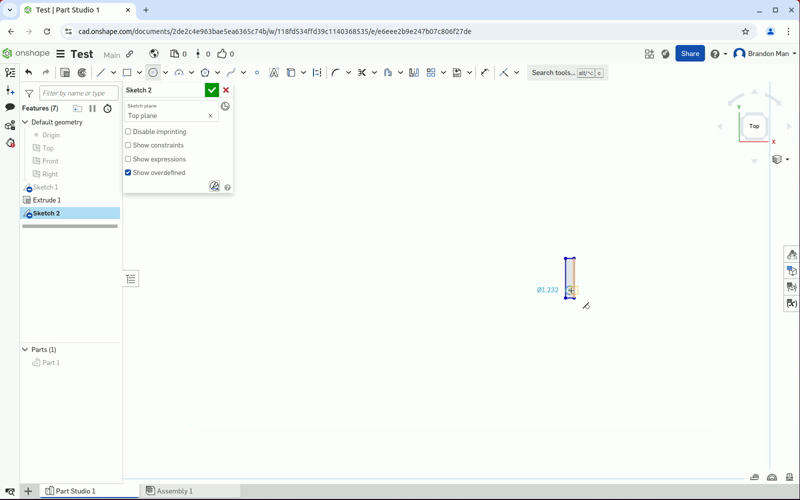
scroll(6)
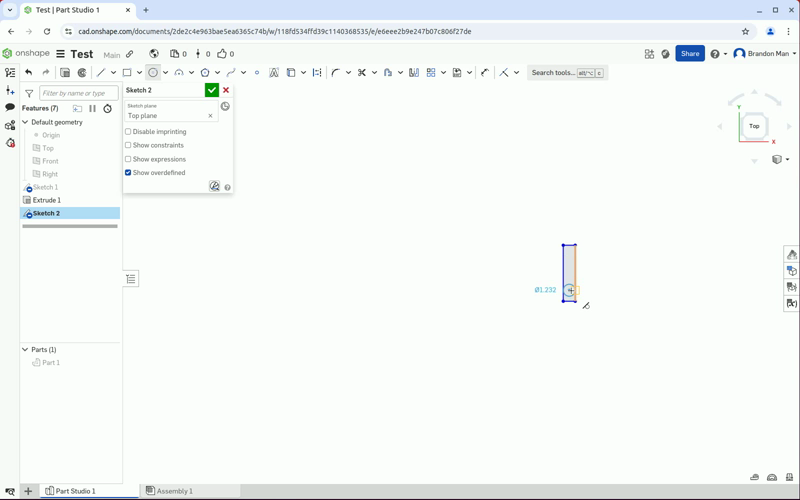
scroll(6)
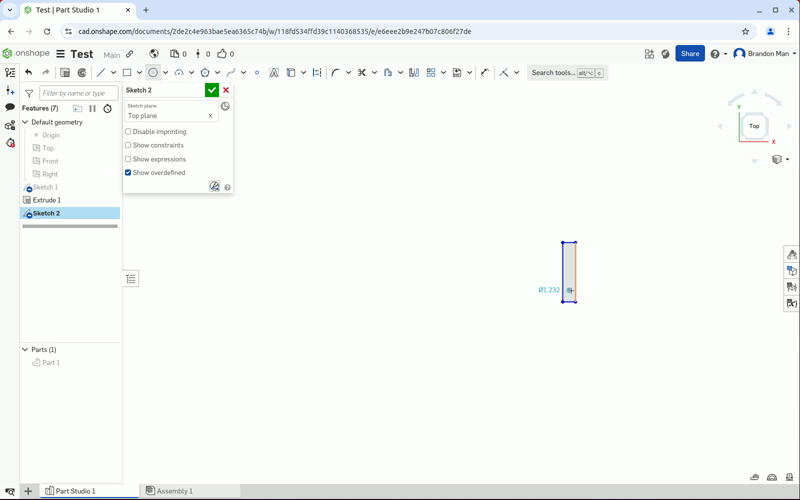
scroll(6)
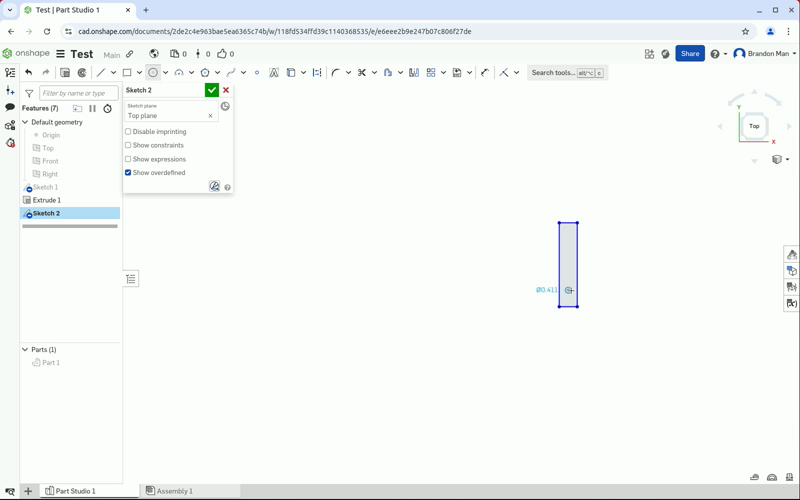
scroll(6)
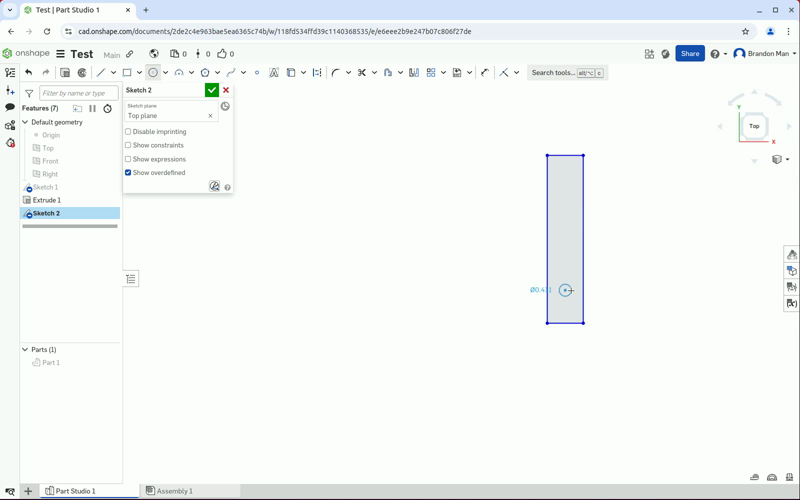
scroll(6)
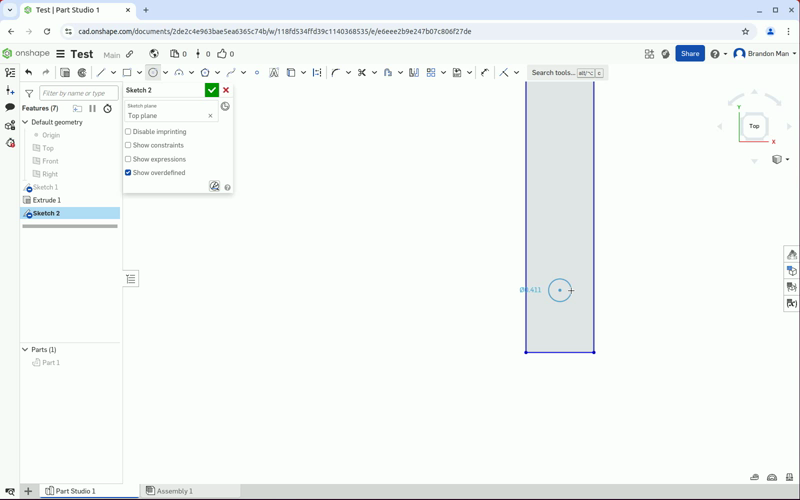
click(571, 290)
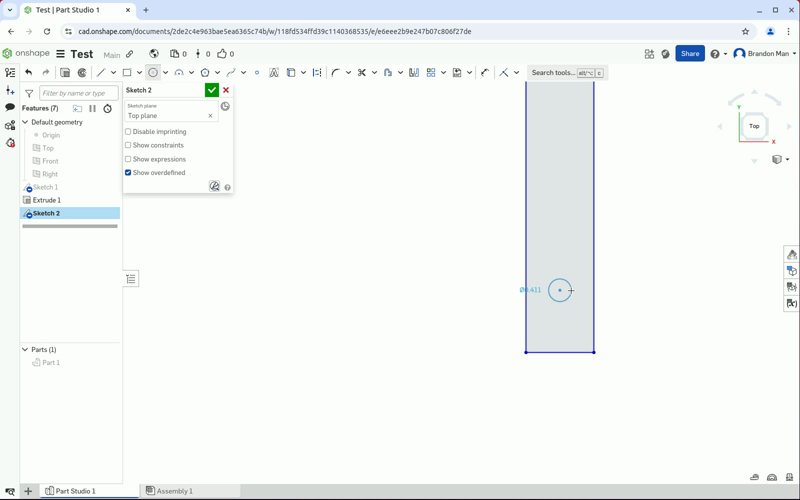
scroll(-6)
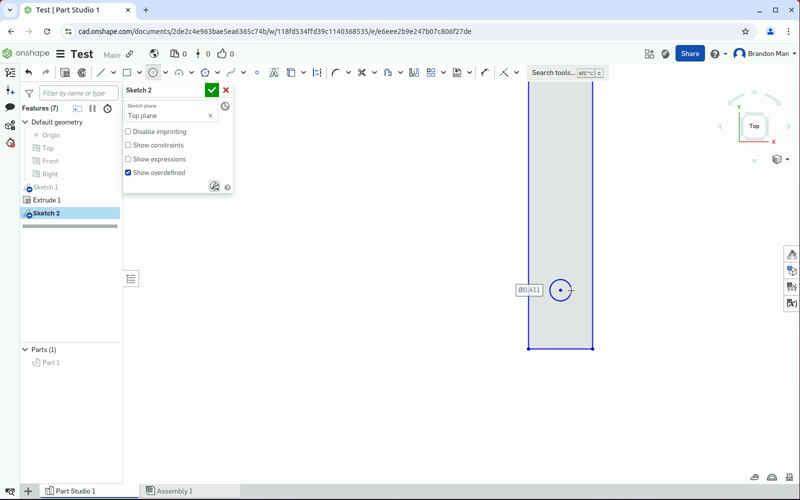
scroll(-6)
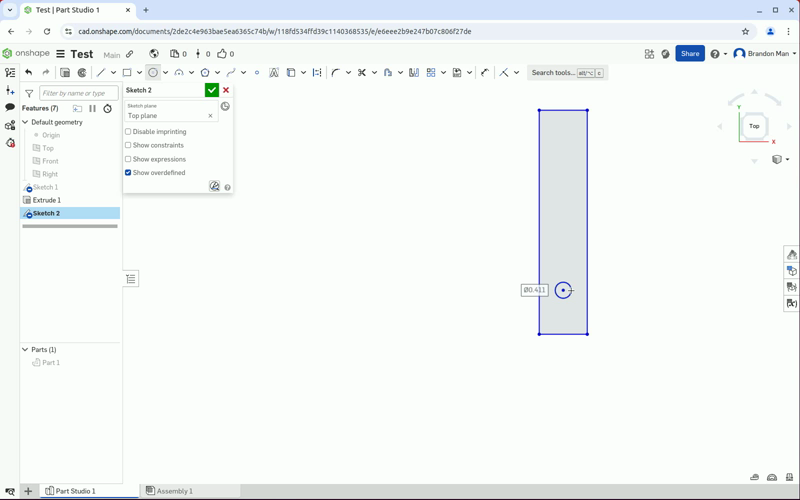
scroll(-6)
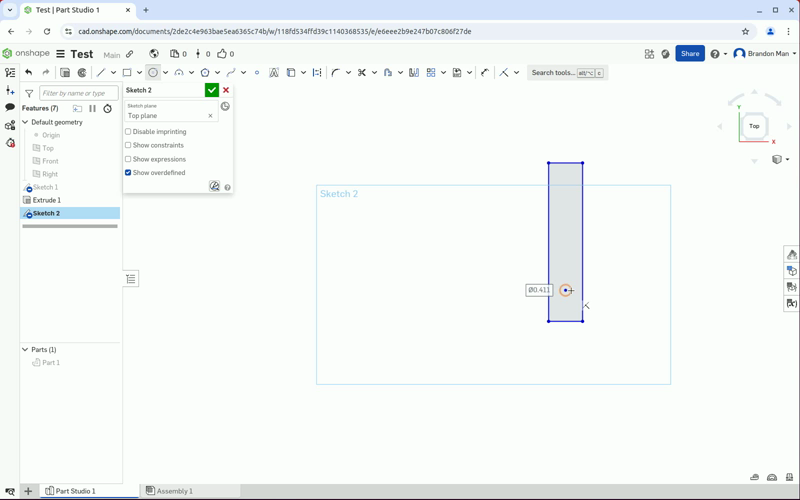
scroll(-6)
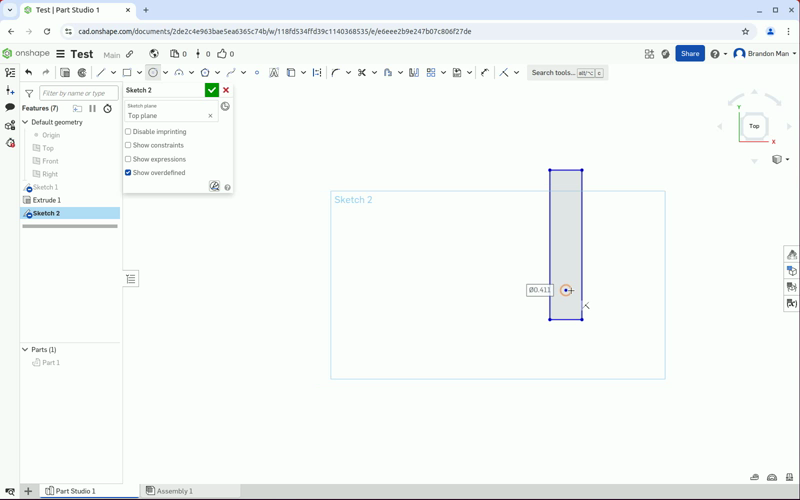
scroll(-6)
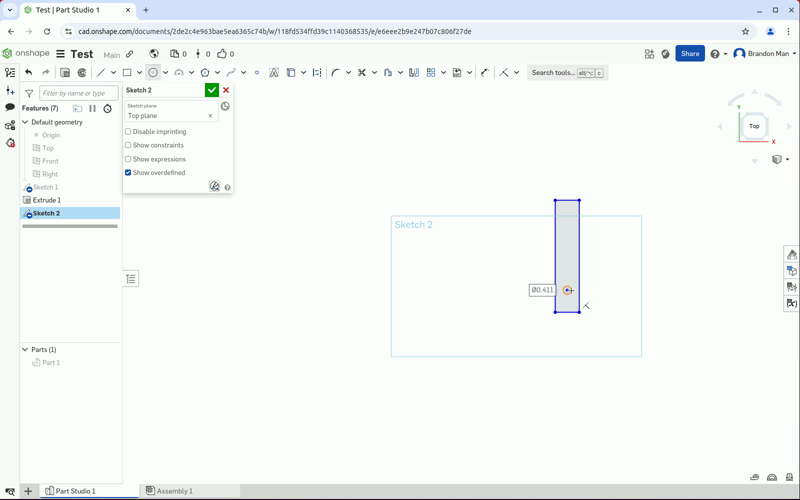
scroll(-6)
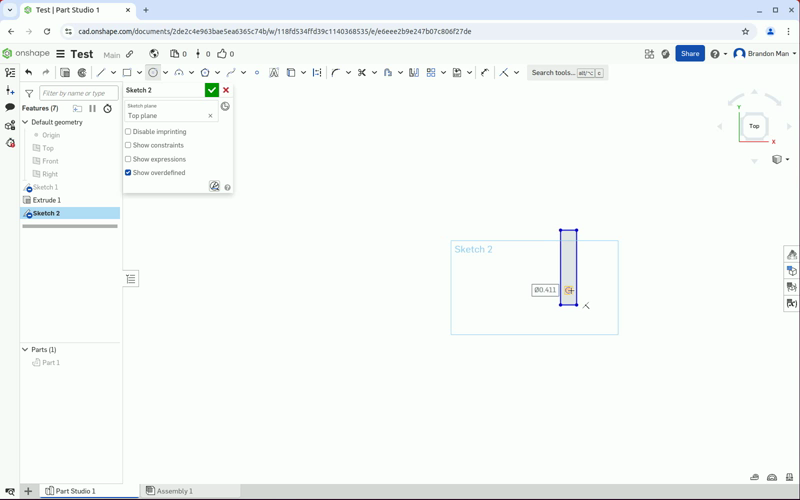
scroll(-6)
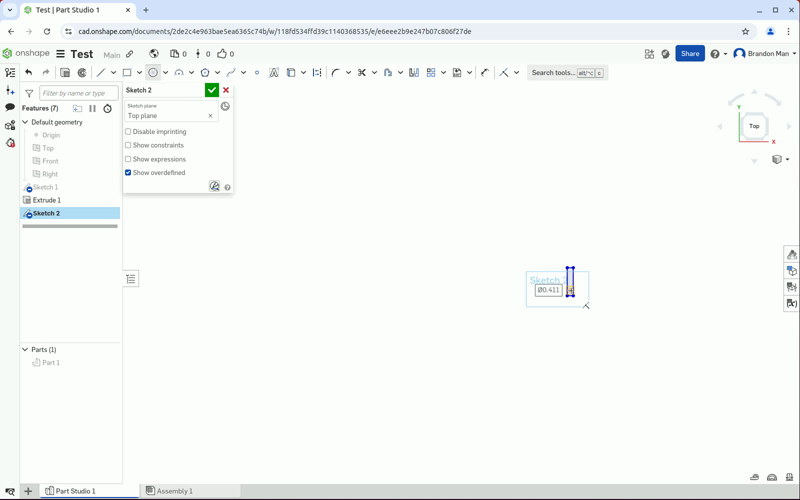
key(esc)
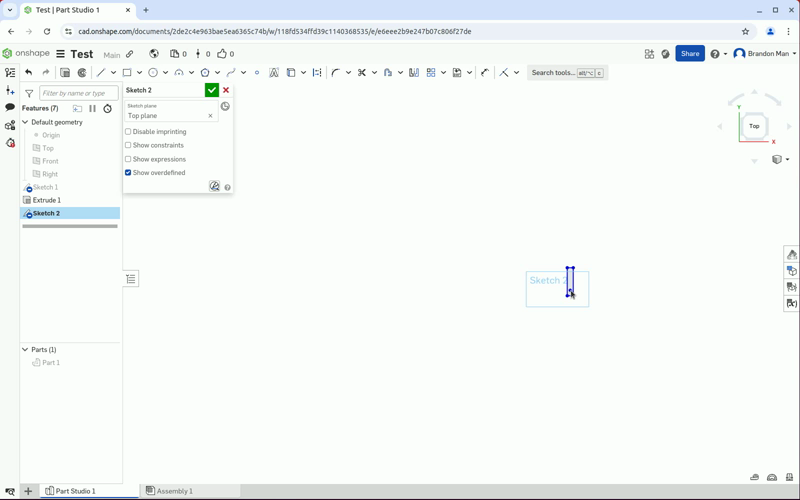
key(c)
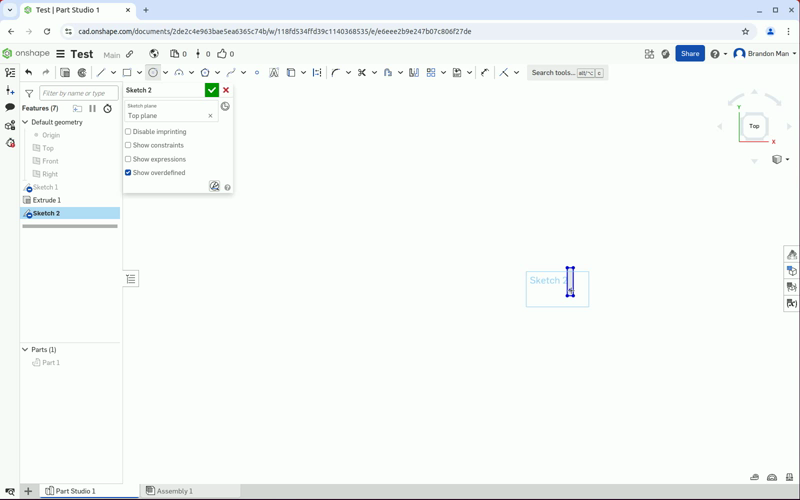
key_down(shift)
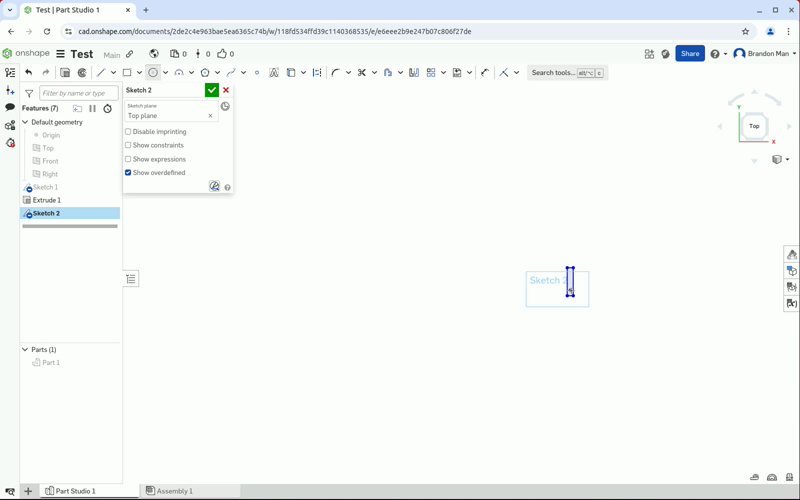
mouse_move(570, 281)
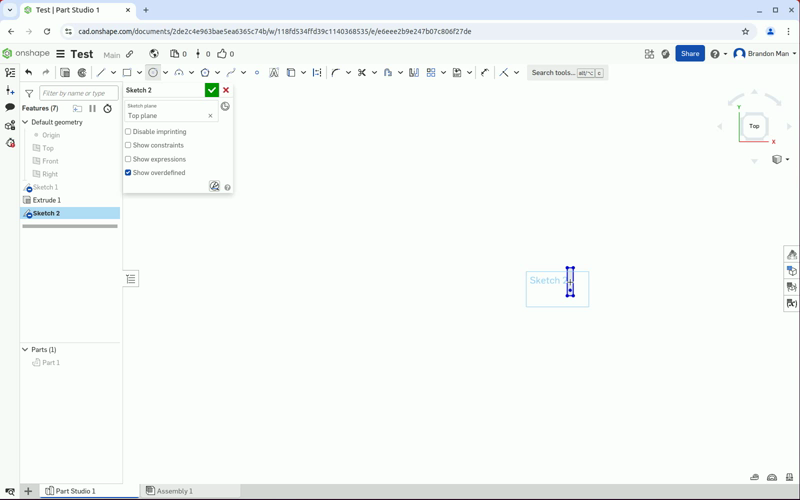
click(570, 281)
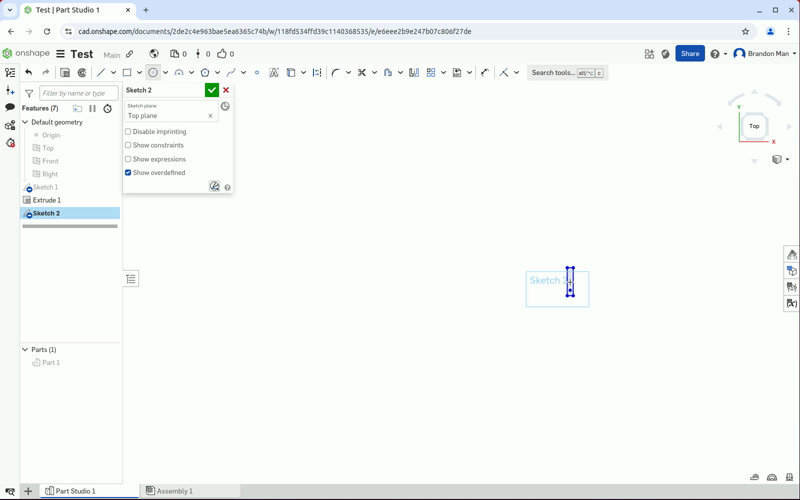
key_up(shift)
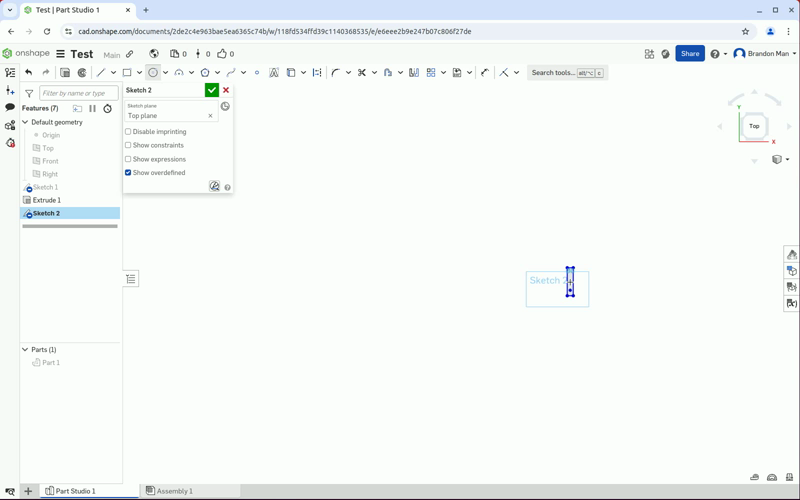
mouse_move(571, 281)
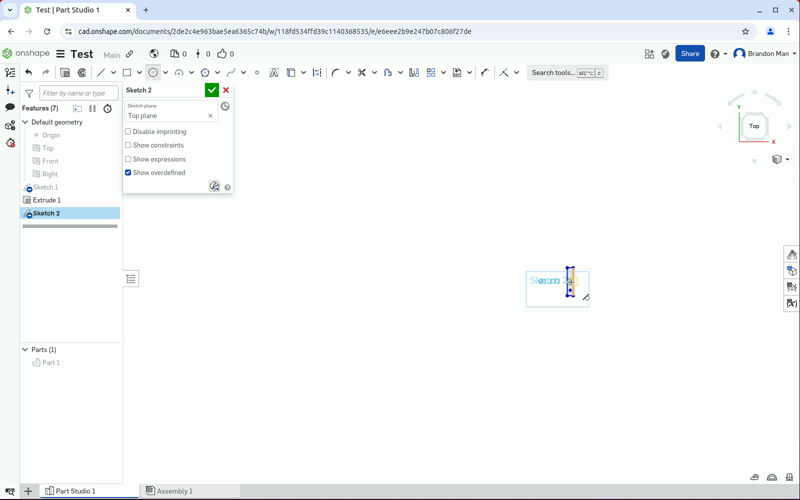
scroll(6)
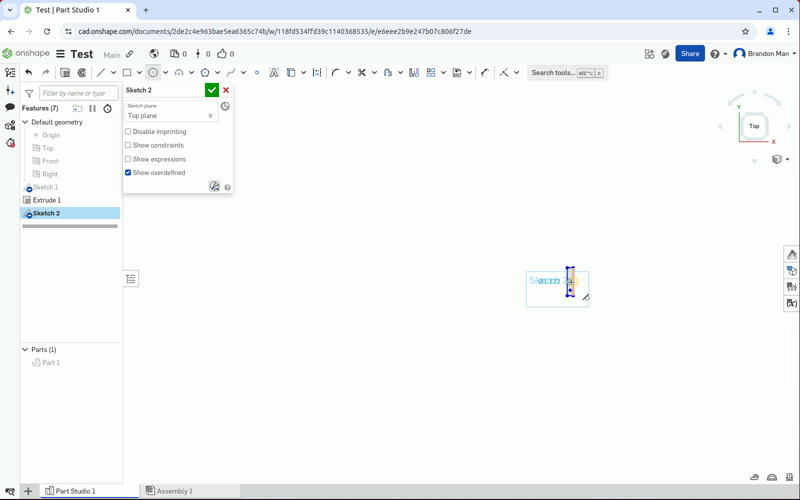
scroll(6)
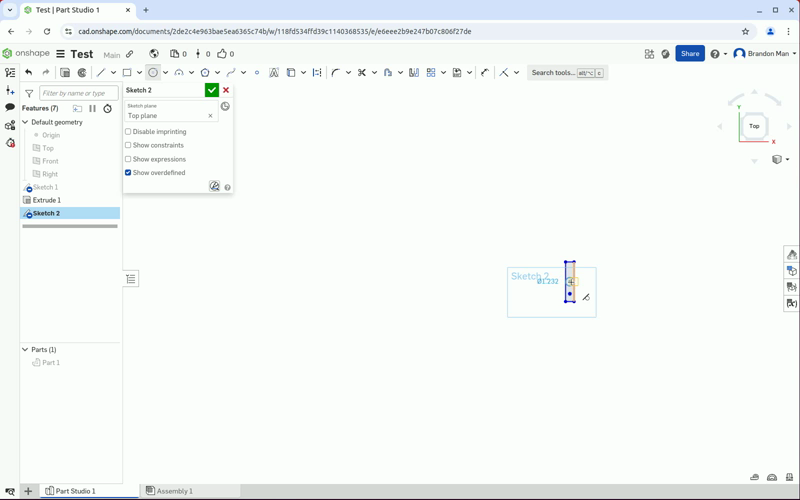
scroll(6)
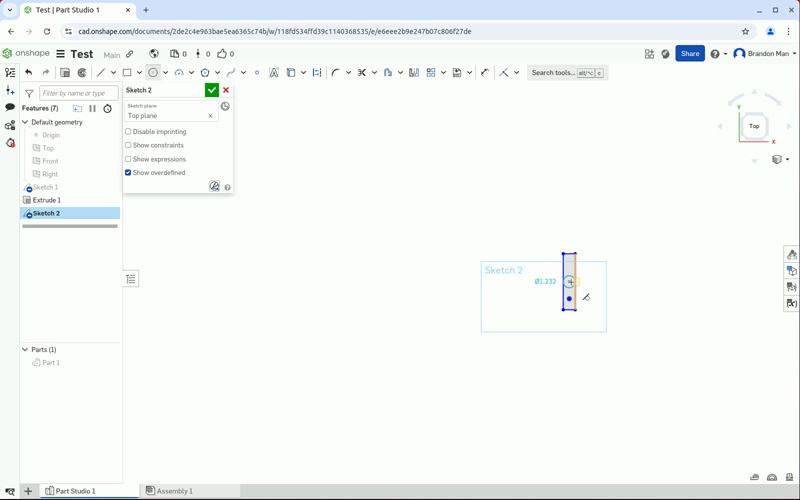
scroll(6)
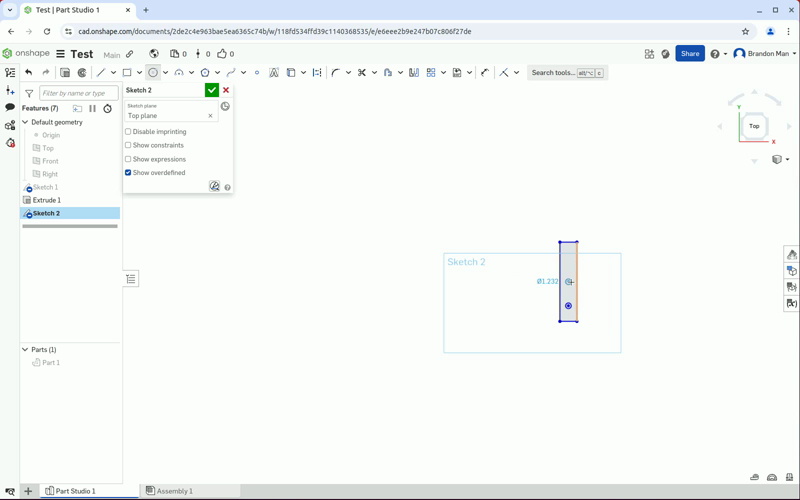
scroll(6)
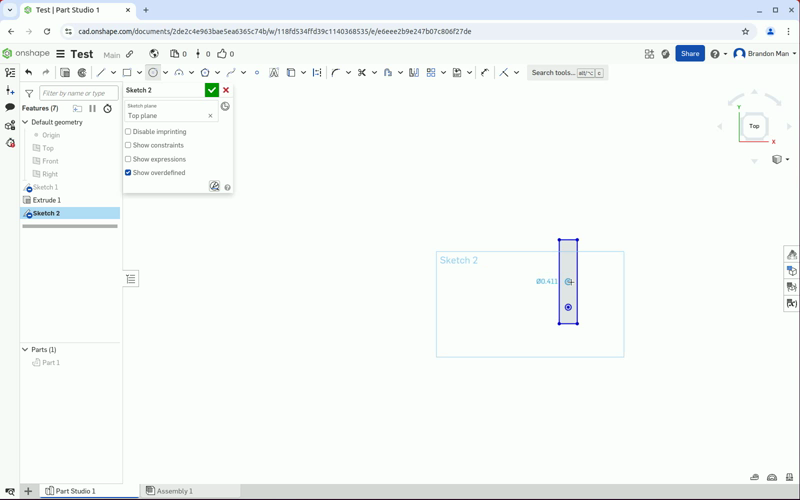
scroll(6)
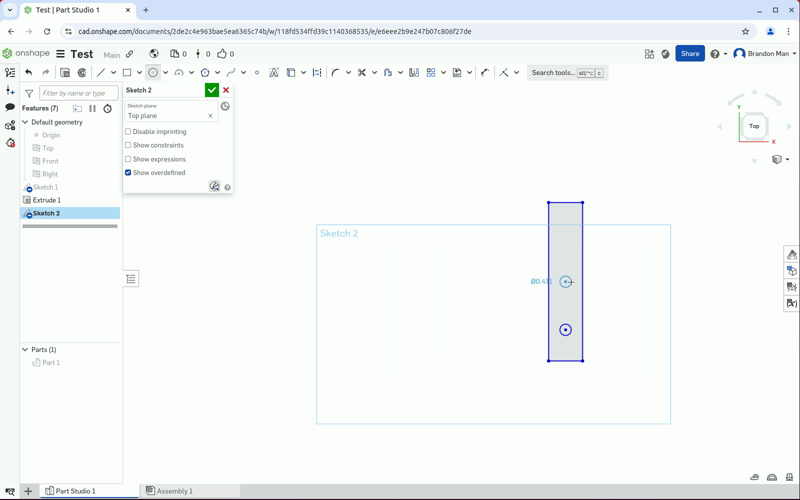
scroll(6)
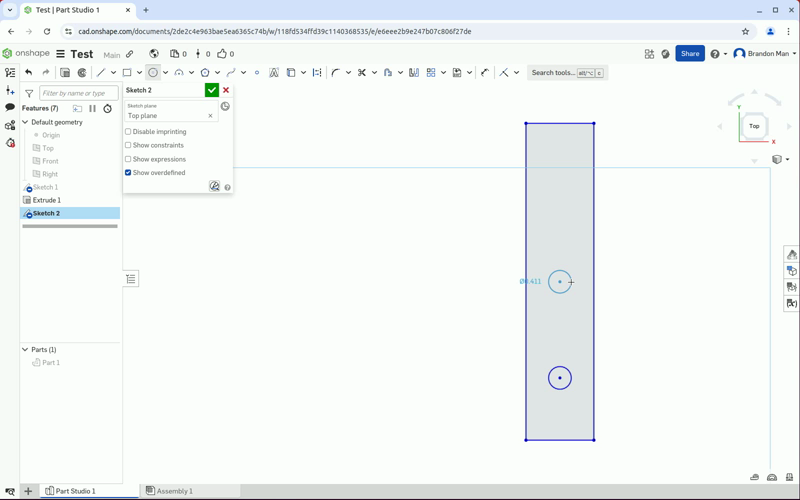
click(571, 281)
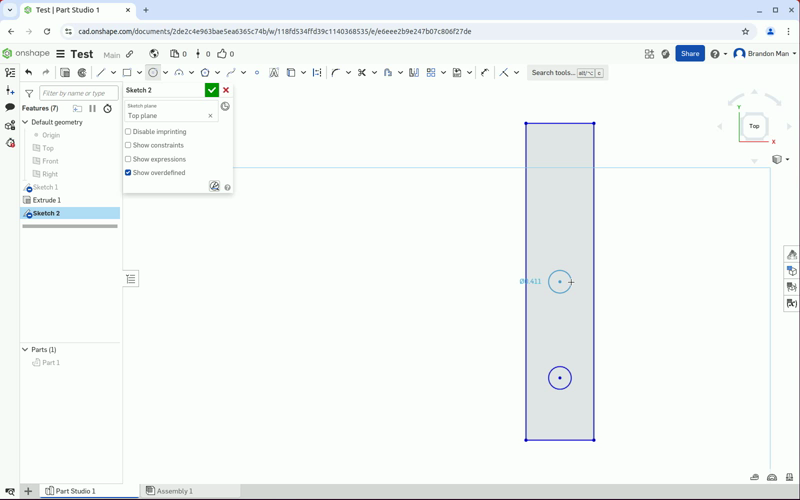
scroll(-6)
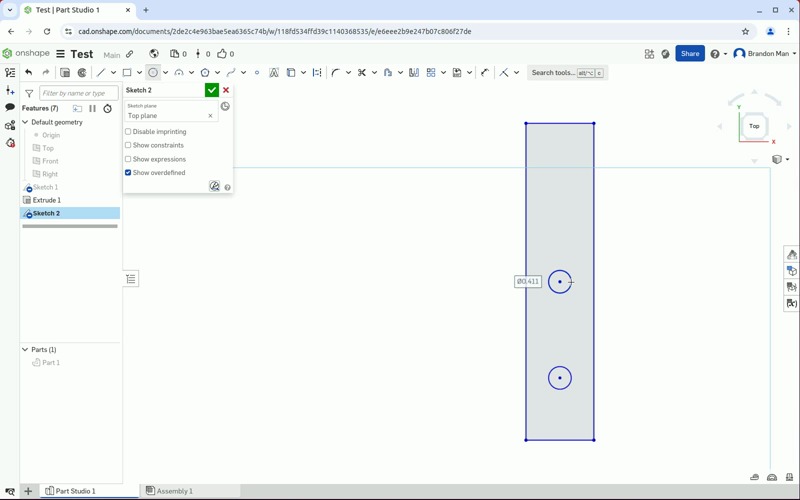
scroll(-6)
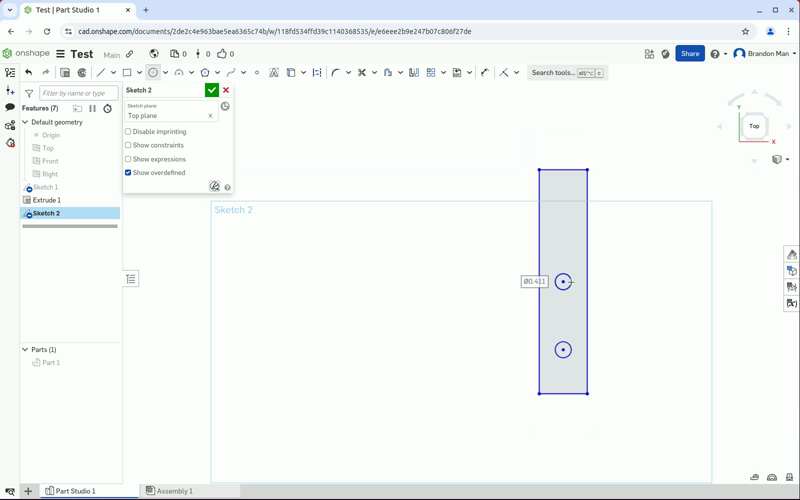
scroll(-6)
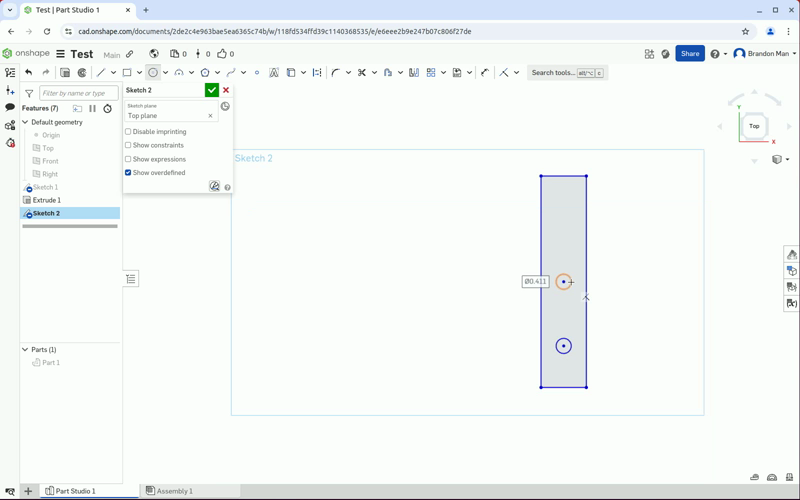
scroll(-6)
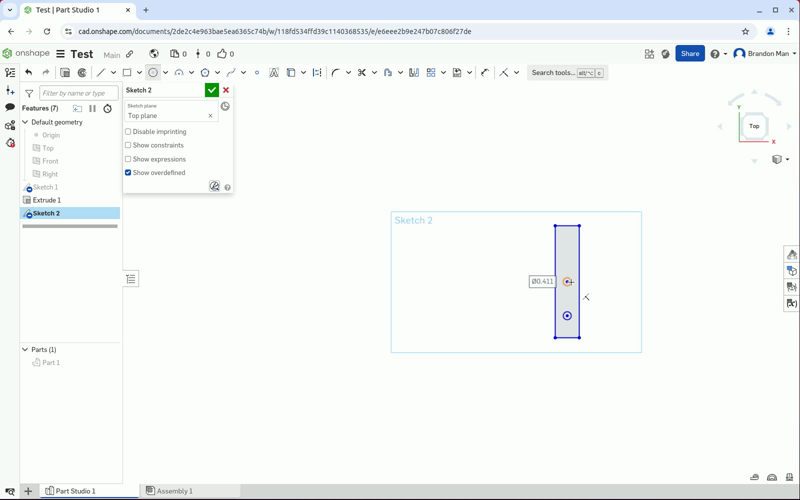
scroll(-6)
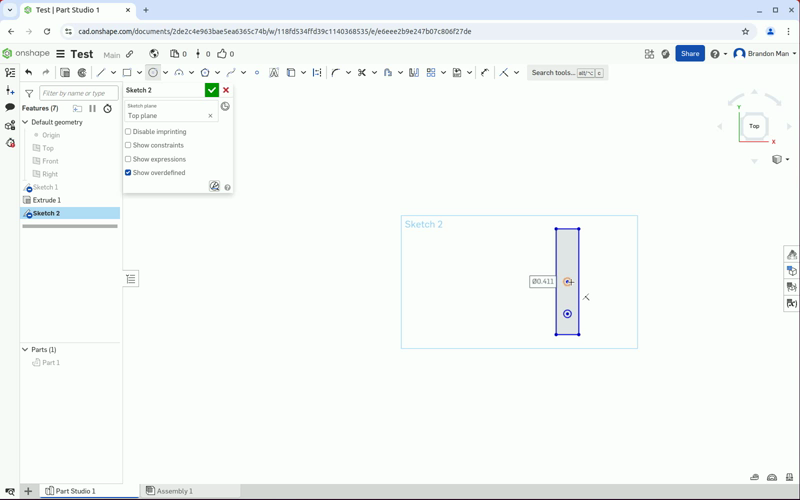
scroll(-6)
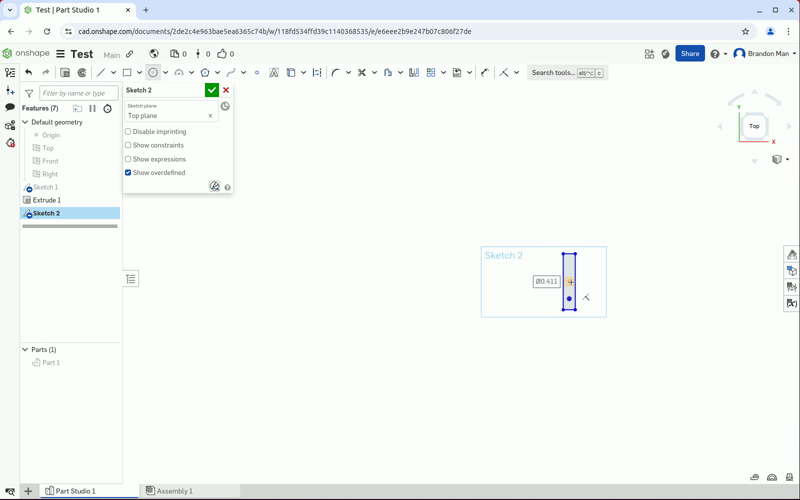
scroll(-6)
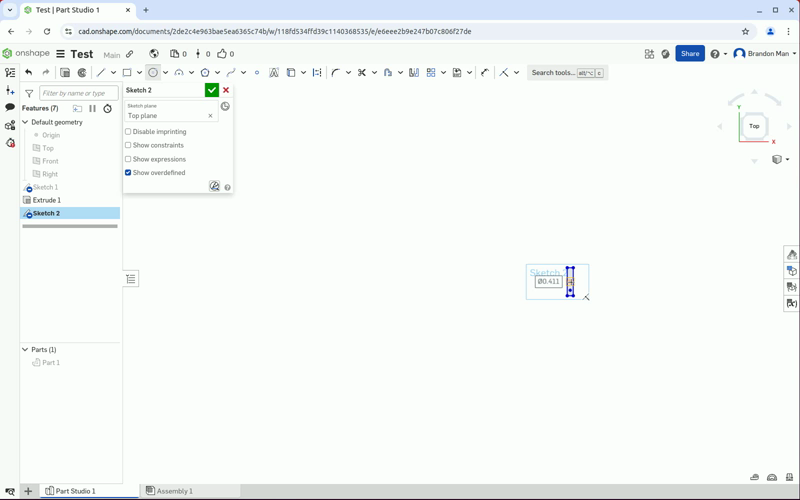
key(esc)
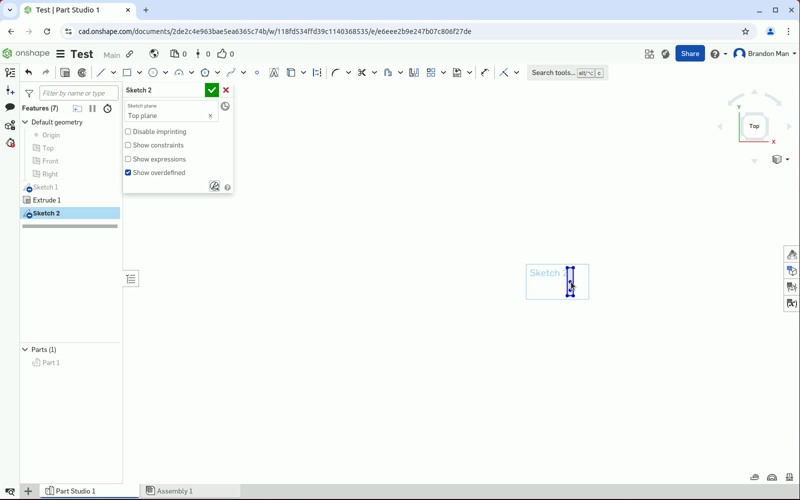
key(c)
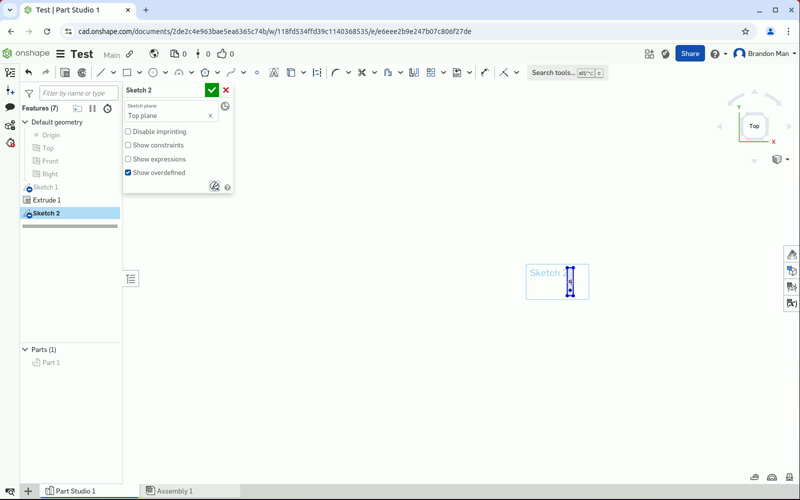
key_down(shift)
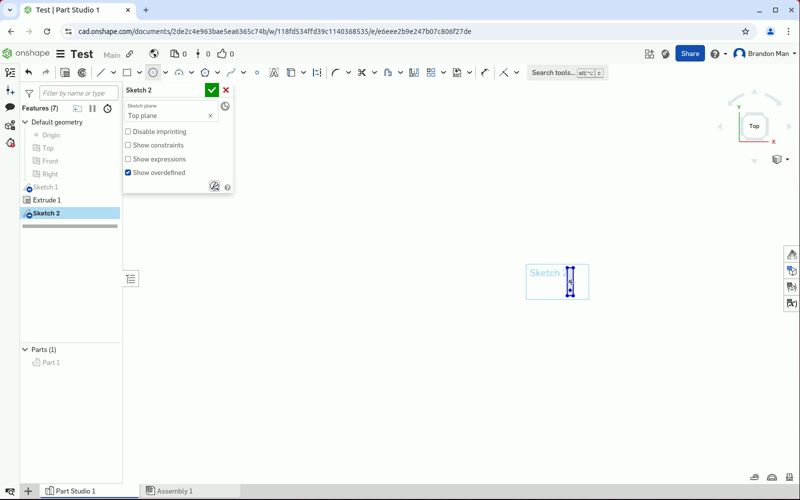
mouse_move(570, 273)
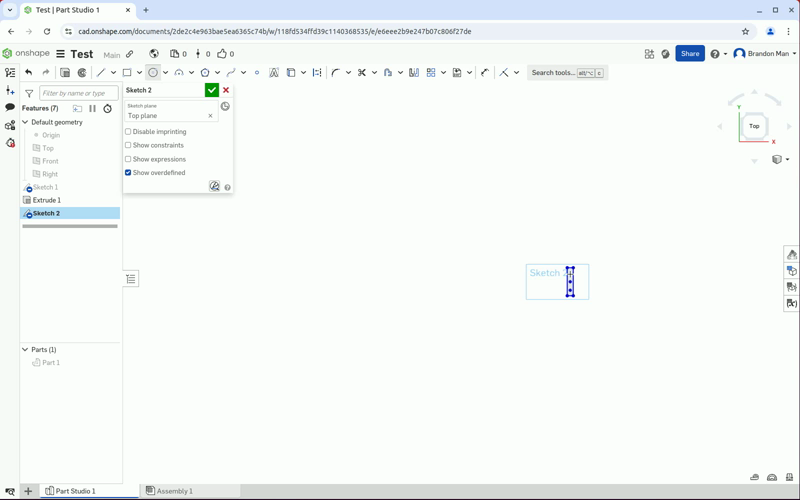
click(570, 273)
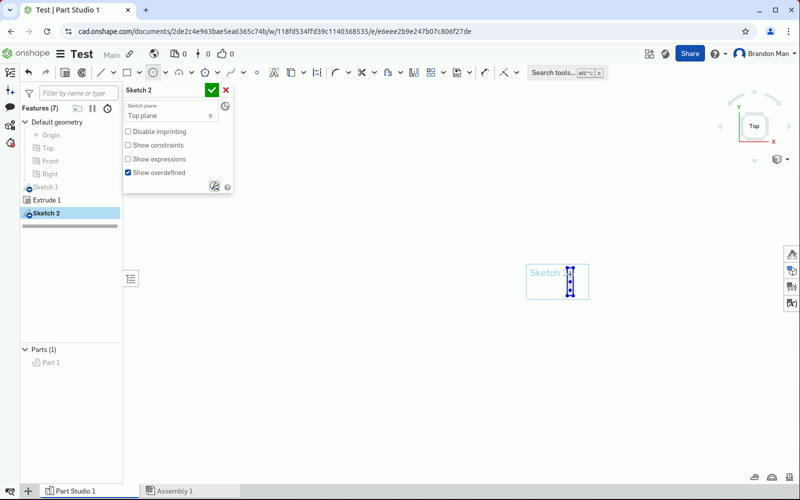
key_up(shift)
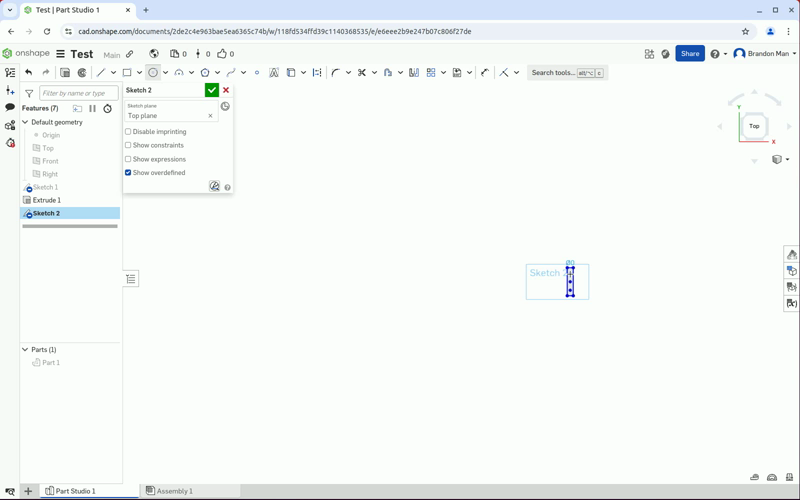
mouse_move(571, 273)
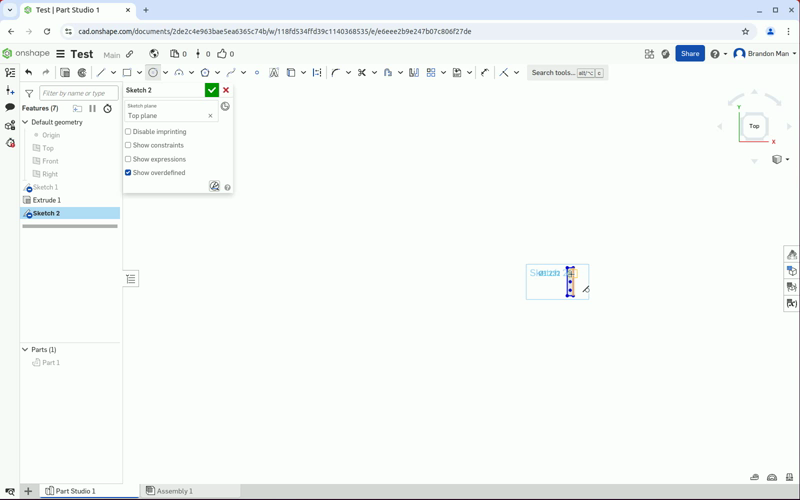
scroll(6)
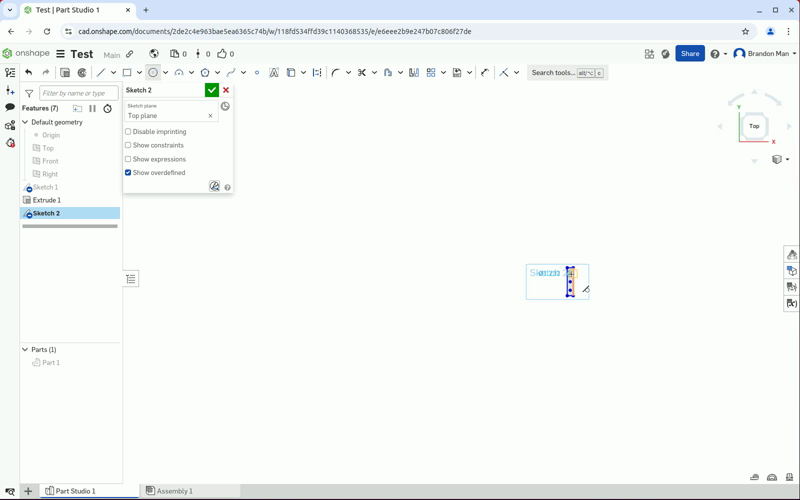
scroll(6)
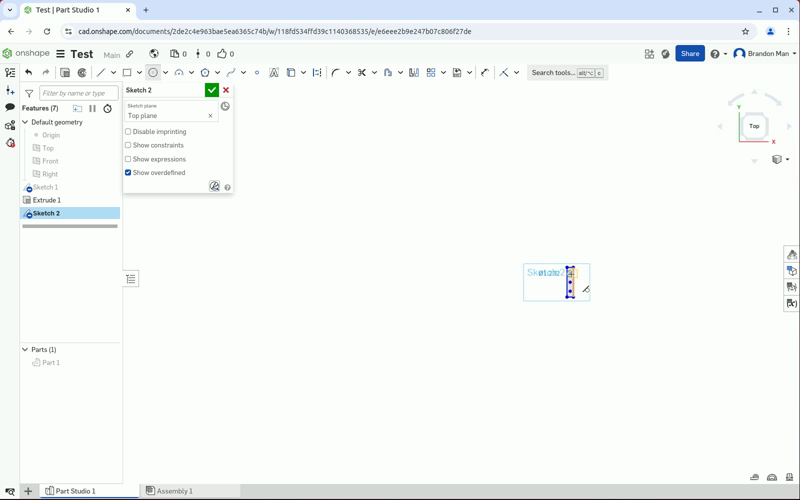
scroll(6)
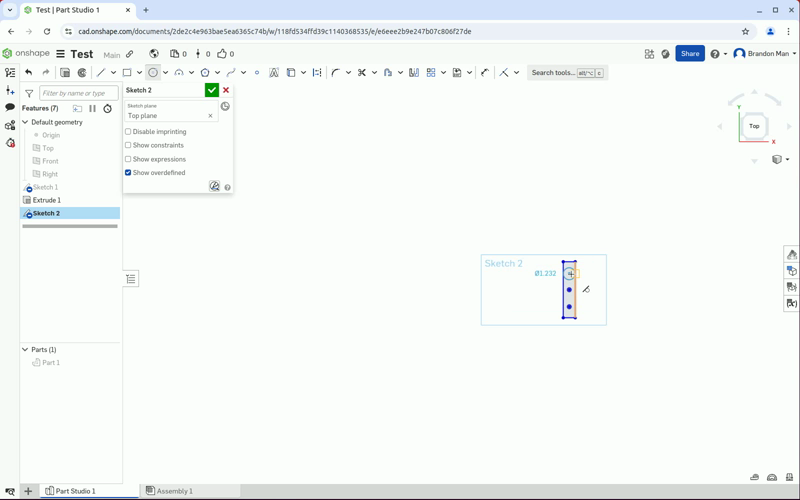
scroll(6)
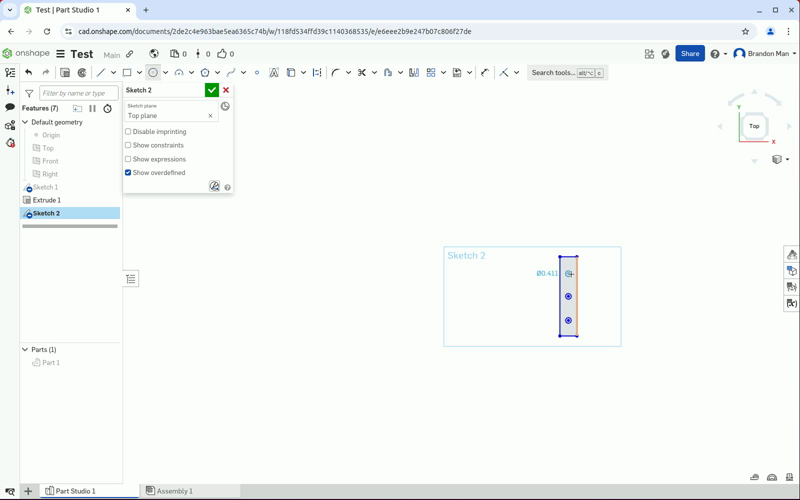
scroll(6)
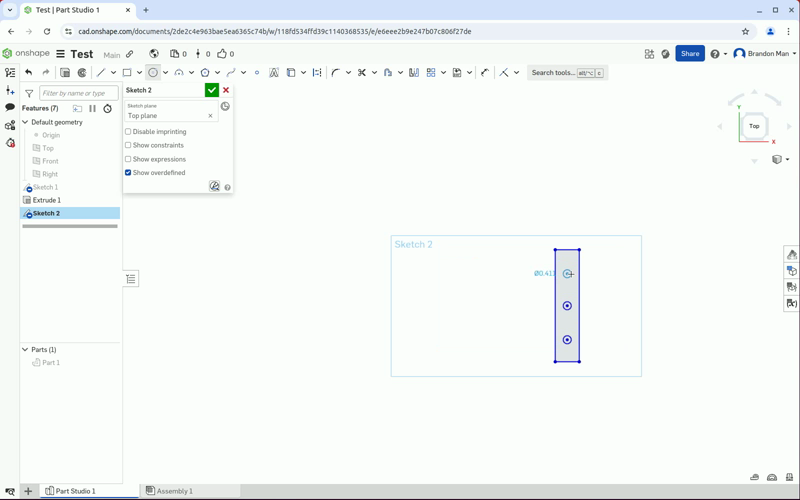
scroll(6)
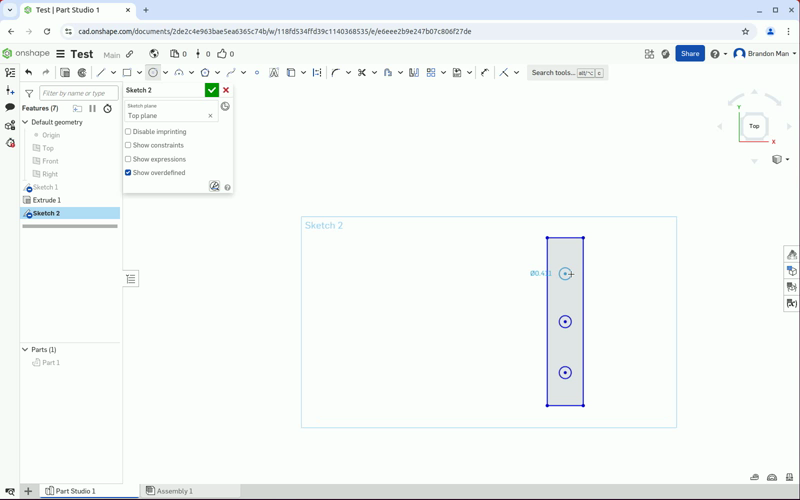
scroll(6)
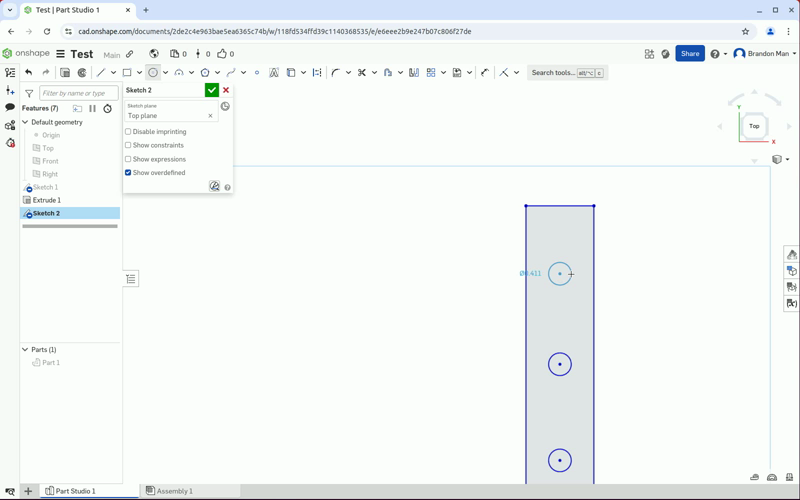
click(571, 273)
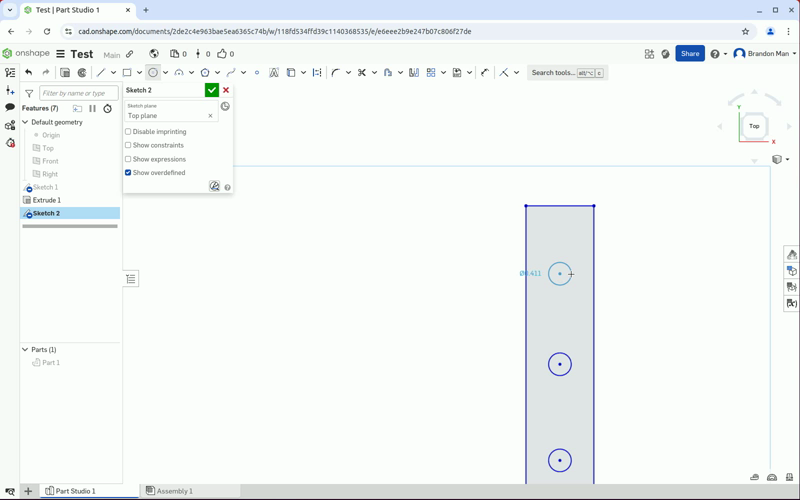
scroll(-6)
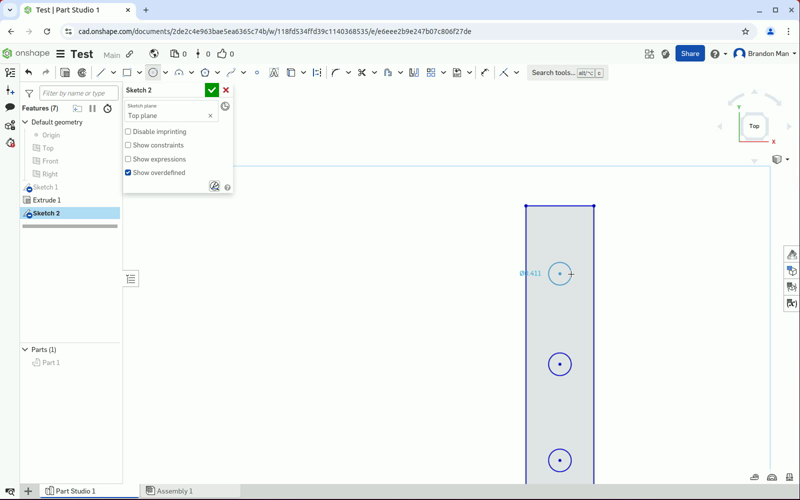
scroll(-6)
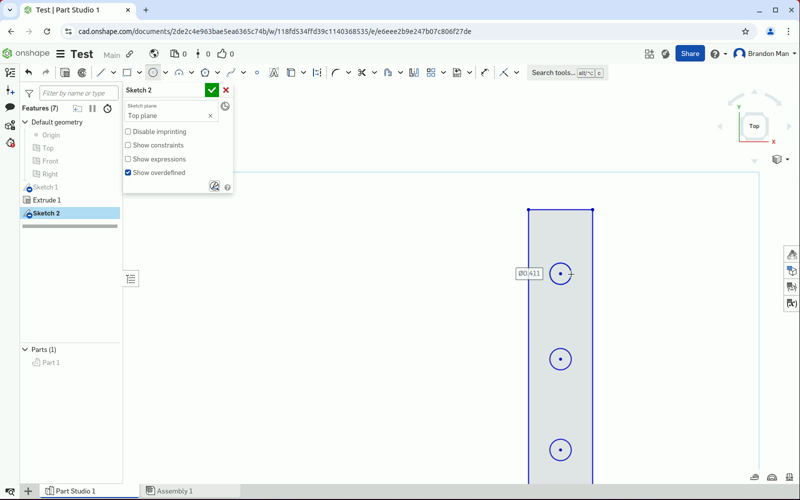
scroll(-6)
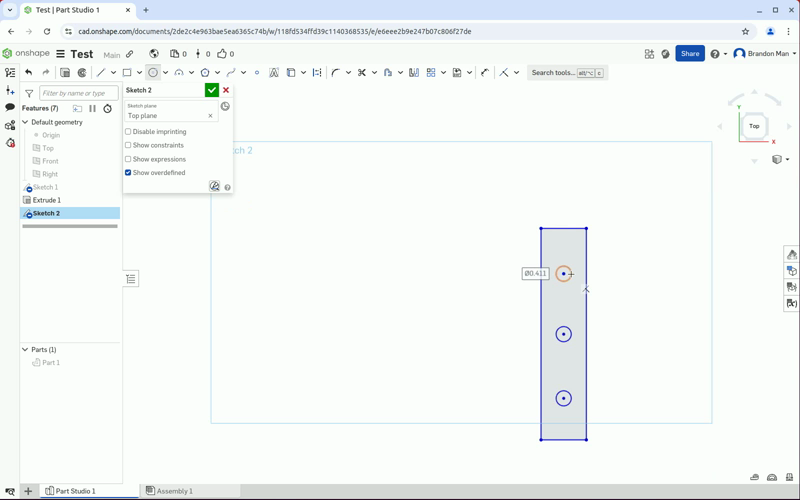
scroll(-6)
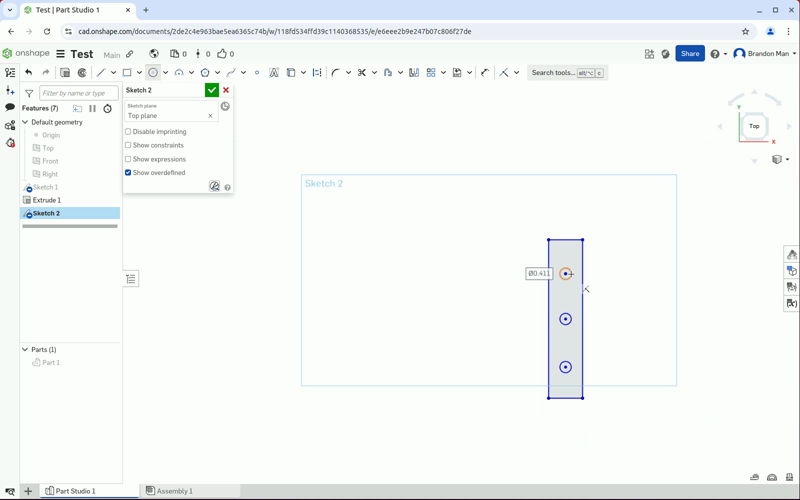
scroll(-6)
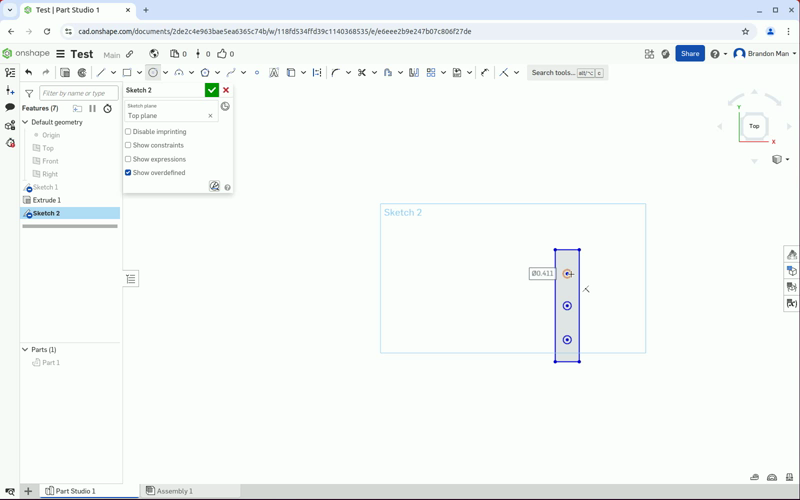
scroll(-6)
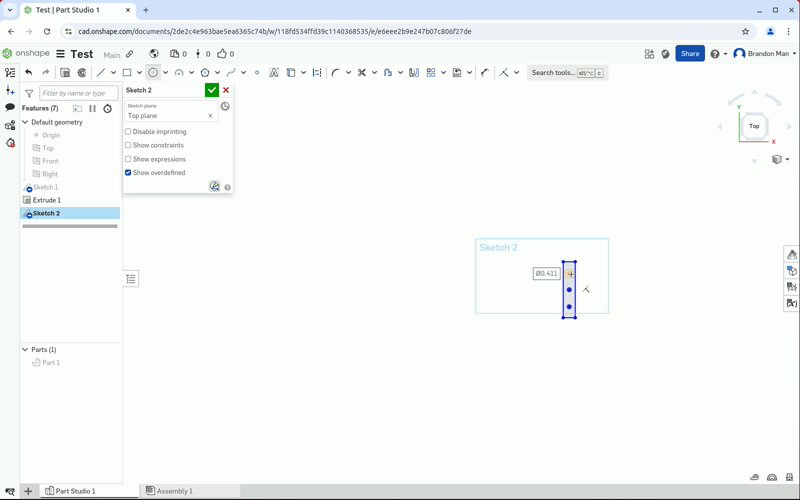
scroll(-6)
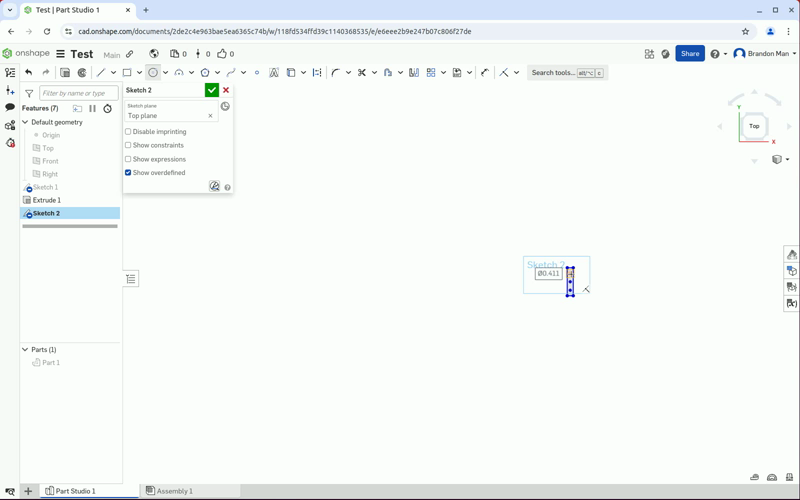
key(esc)
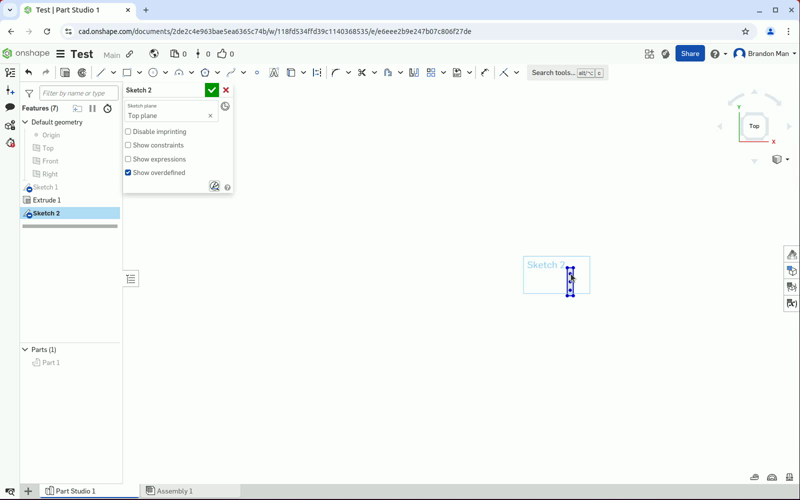
mouse_move(567, 289)
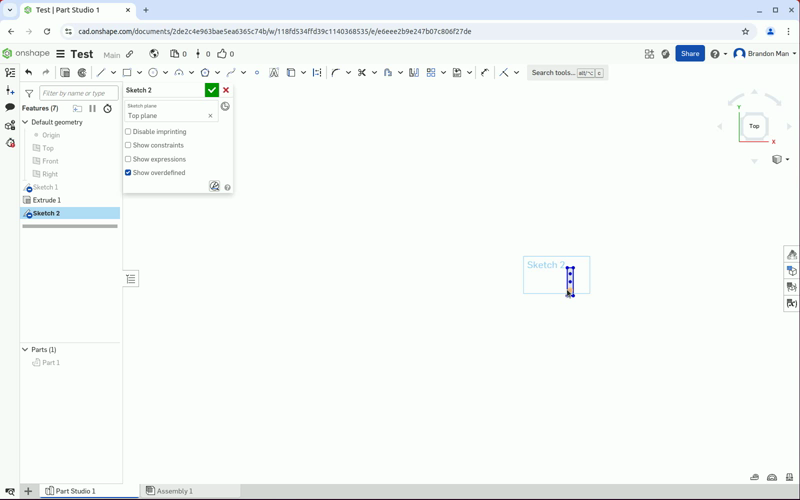
scroll(6)
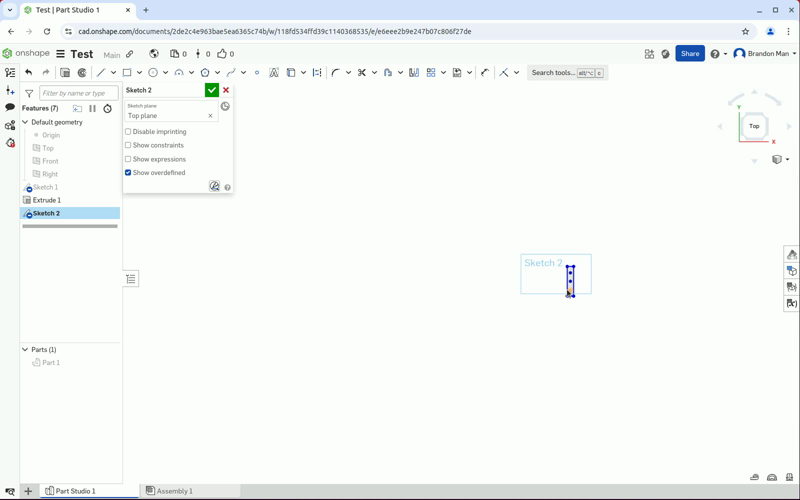
scroll(6)
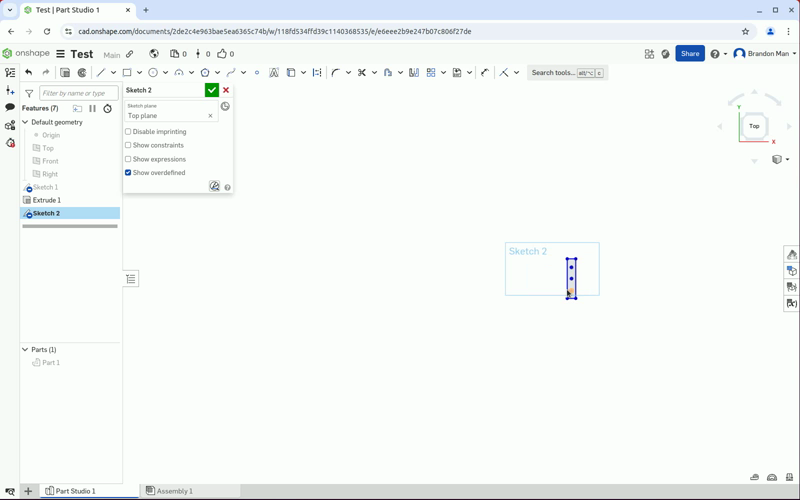
scroll(6)
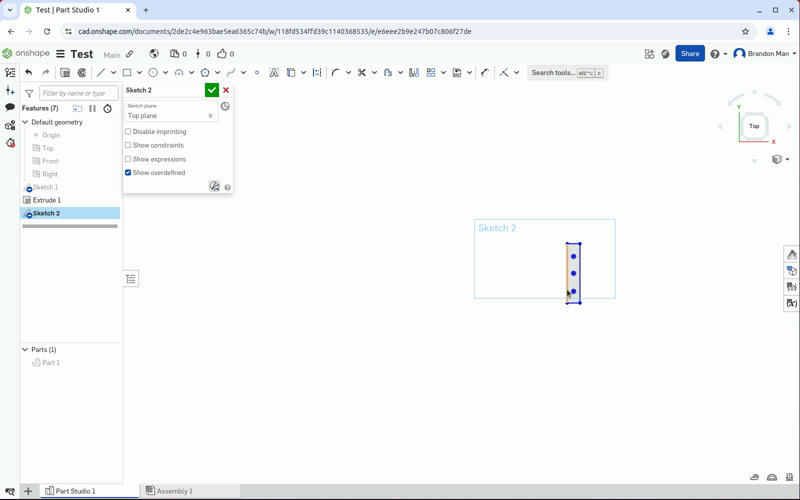
scroll(6)
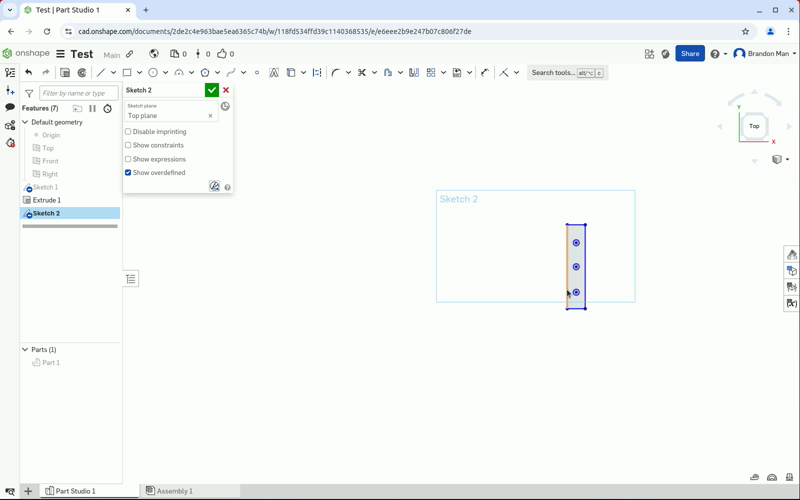
scroll(6)
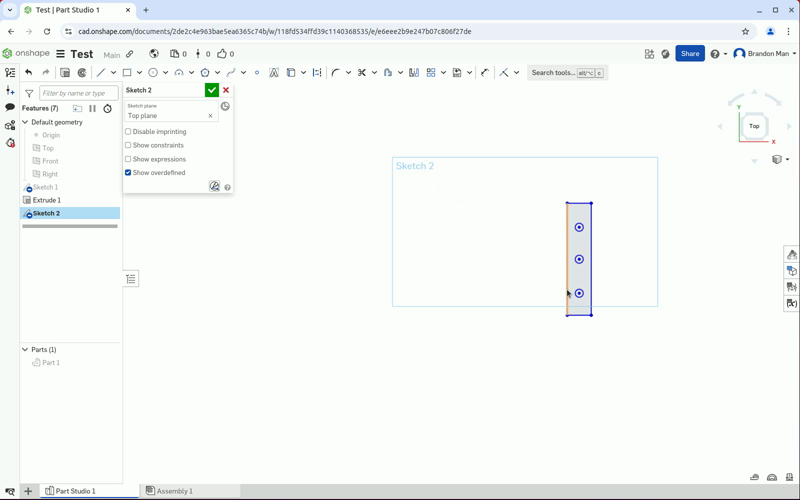
scroll(6)
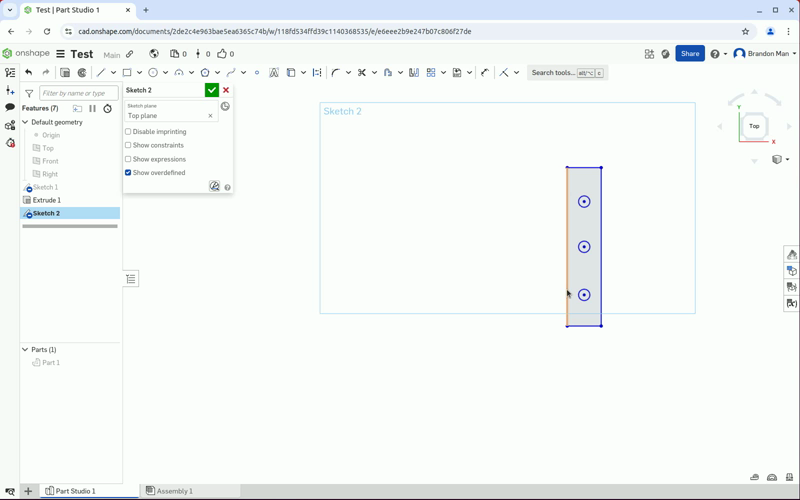
scroll(6)
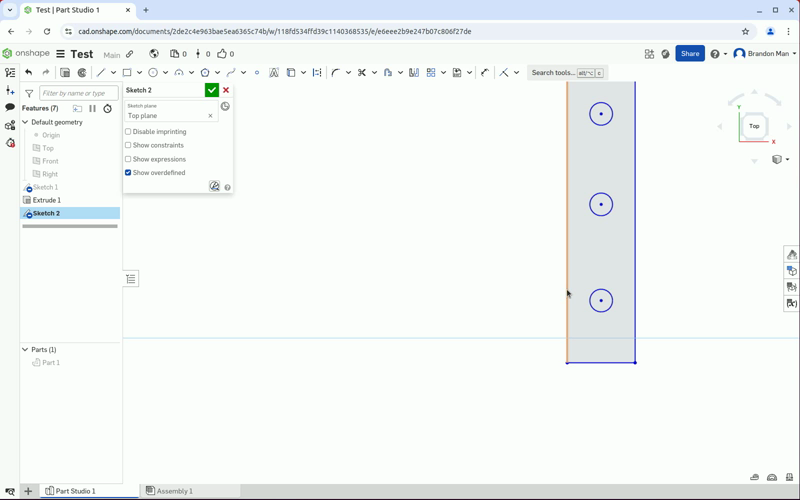
click(567, 289)
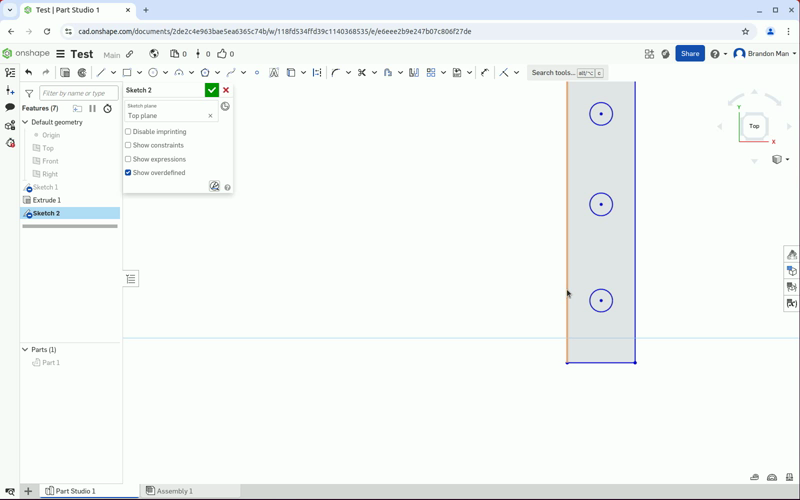
scroll(-6)
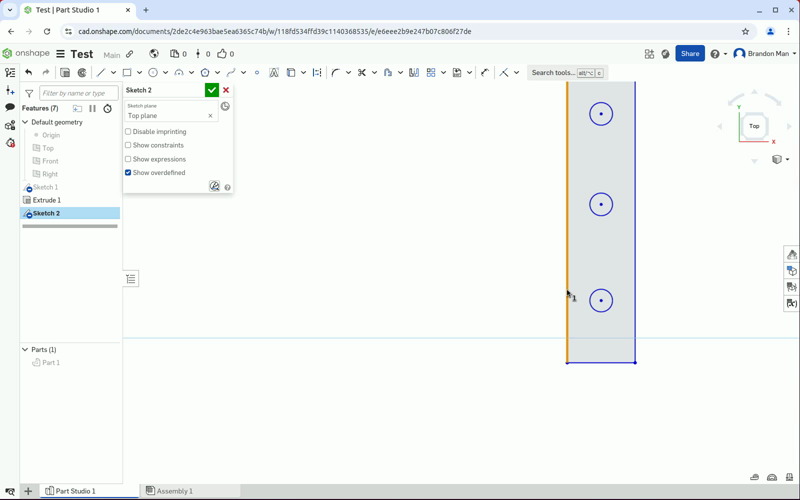
scroll(-6)
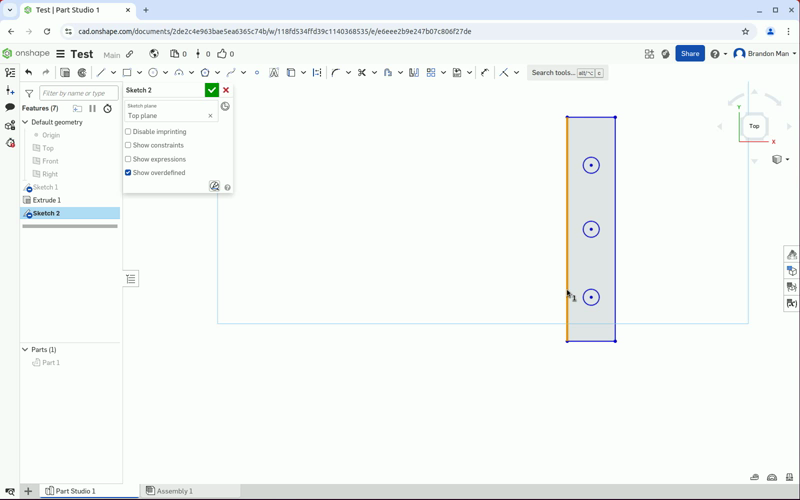
scroll(-6)
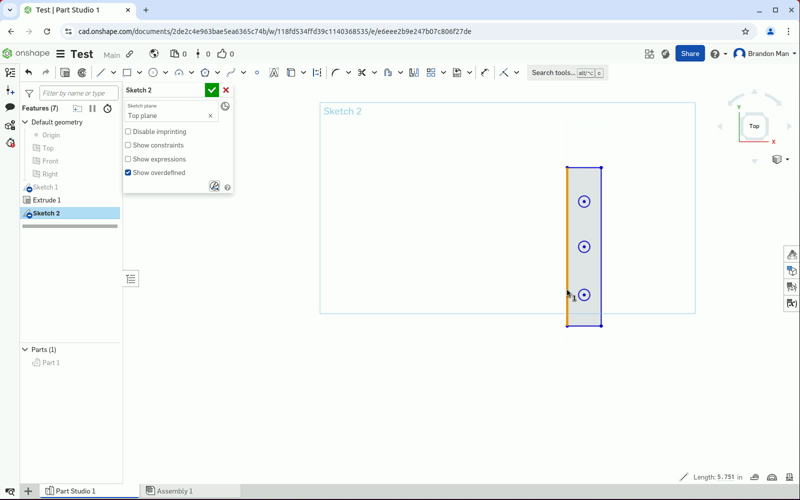
scroll(-6)
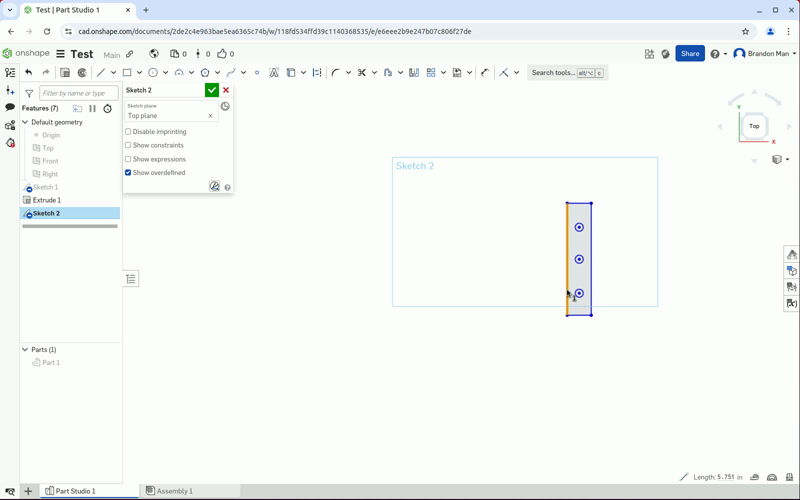
scroll(-6)
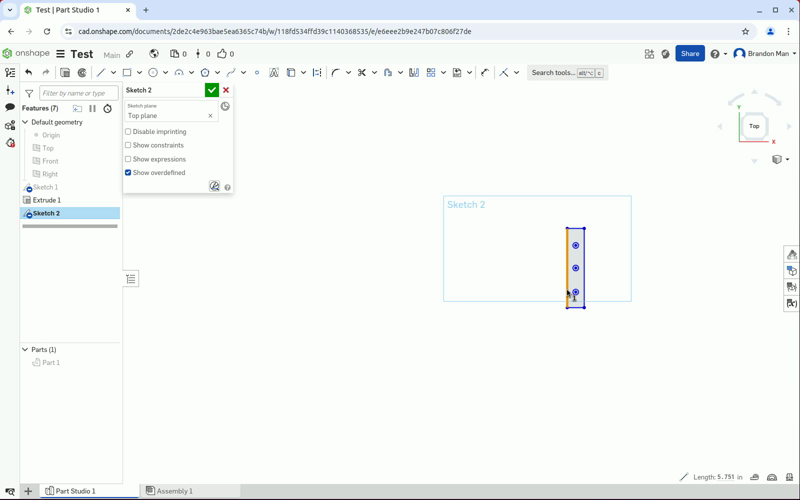
scroll(-6)
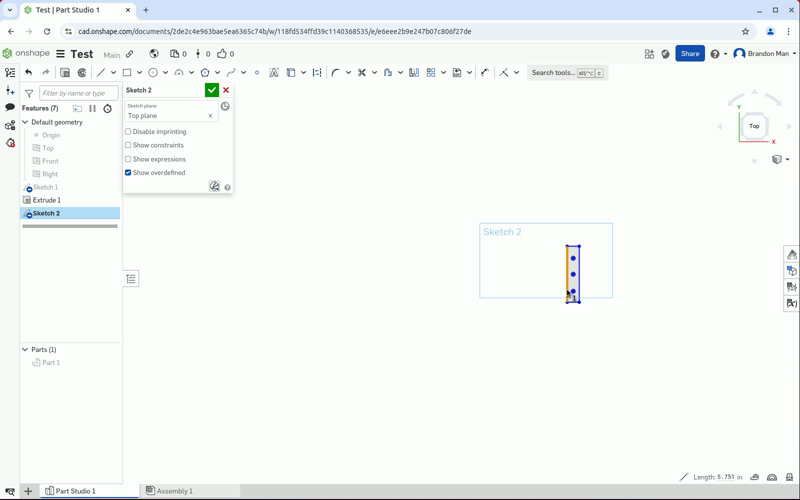
scroll(-6)
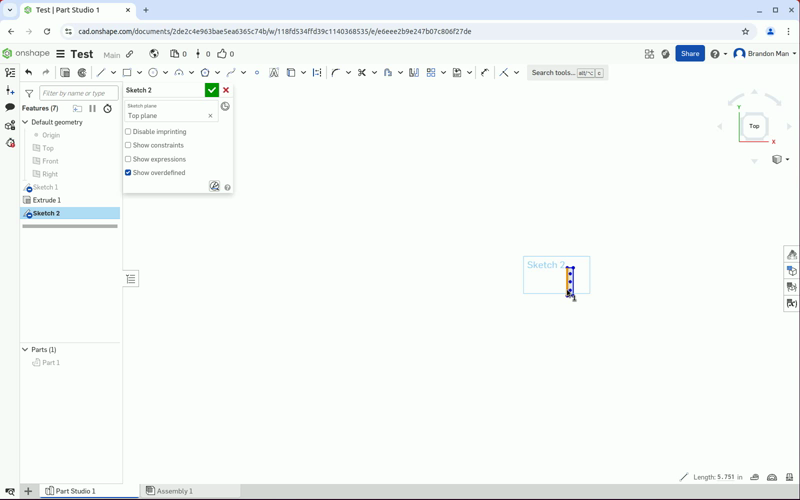
mouse_move(73, 352)
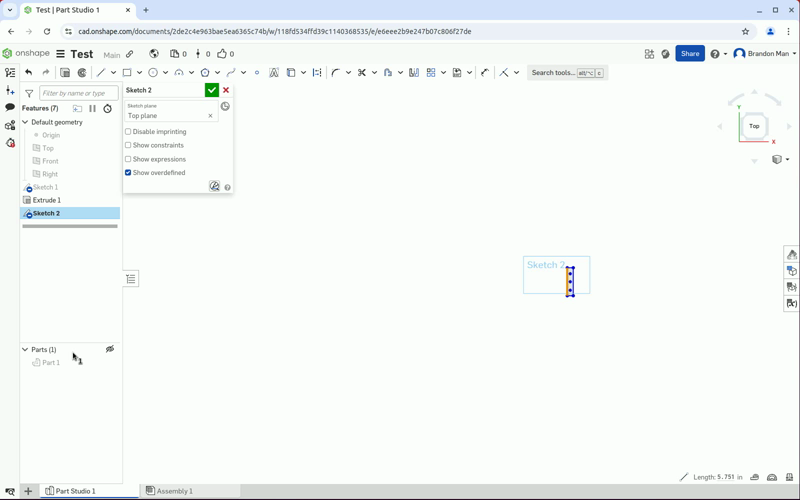
key(shift+y)
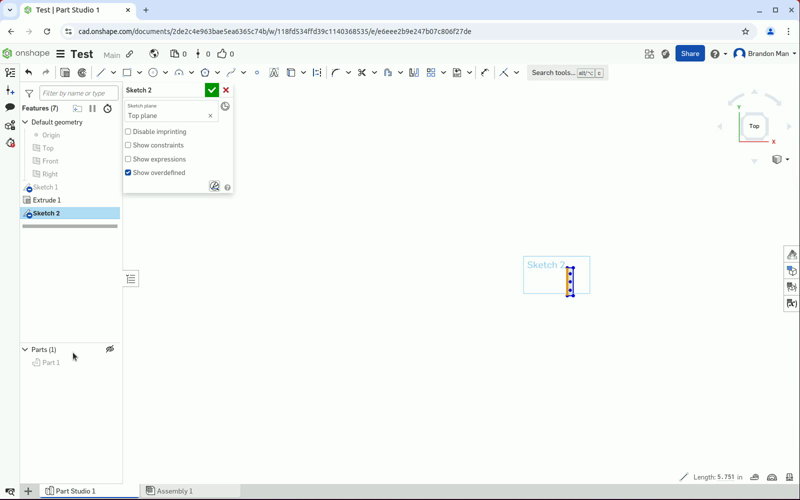
key(shift+e)
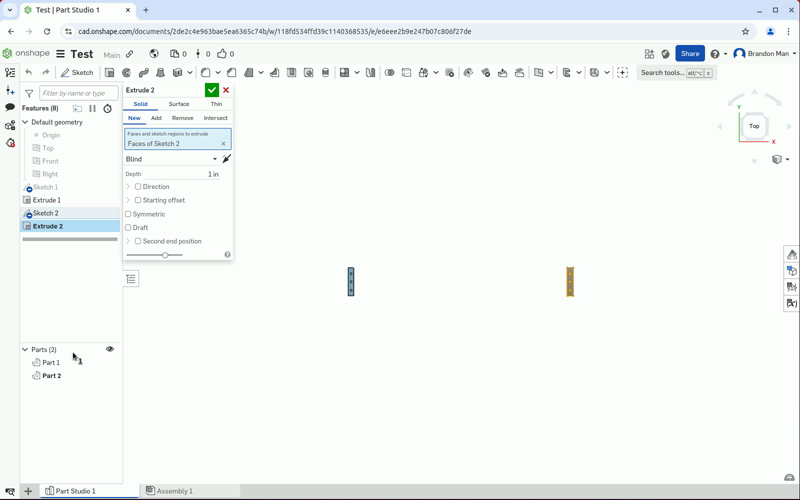
mouse_move(143, 106)
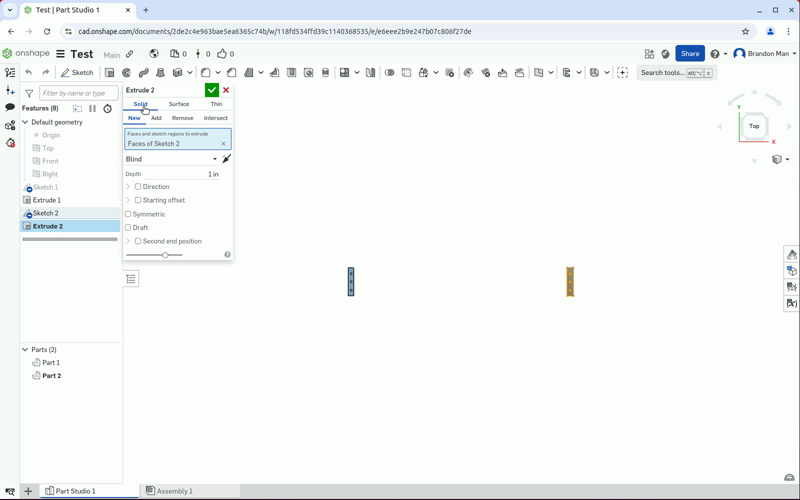
click(143, 106)
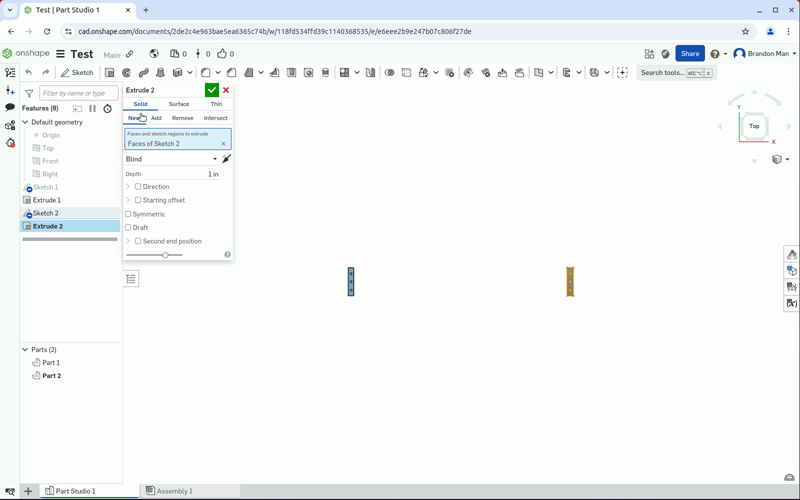
mouse_move(137, 120)
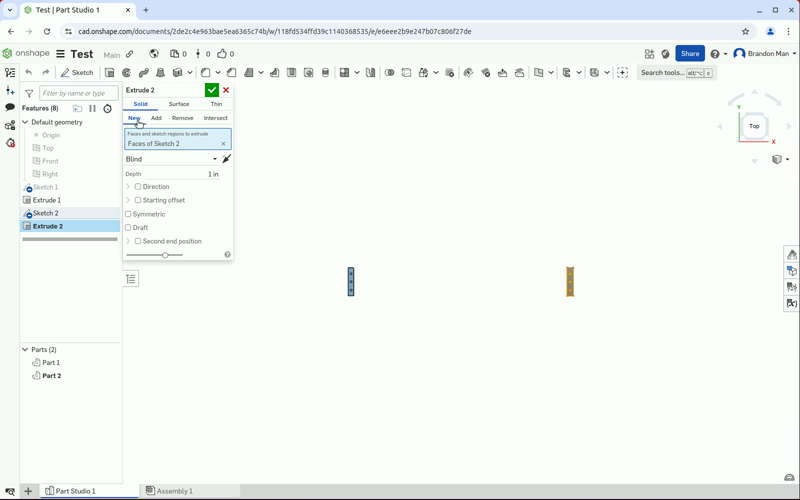
click(137, 120)
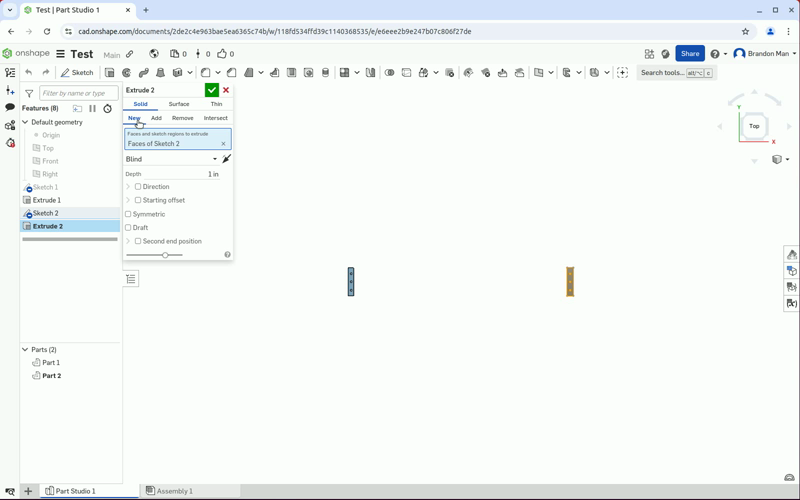
key(tab, 4)
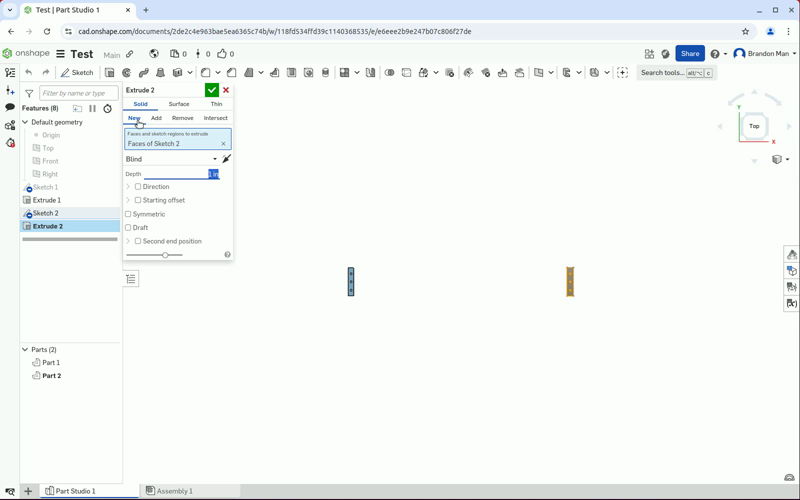
text(0.722)
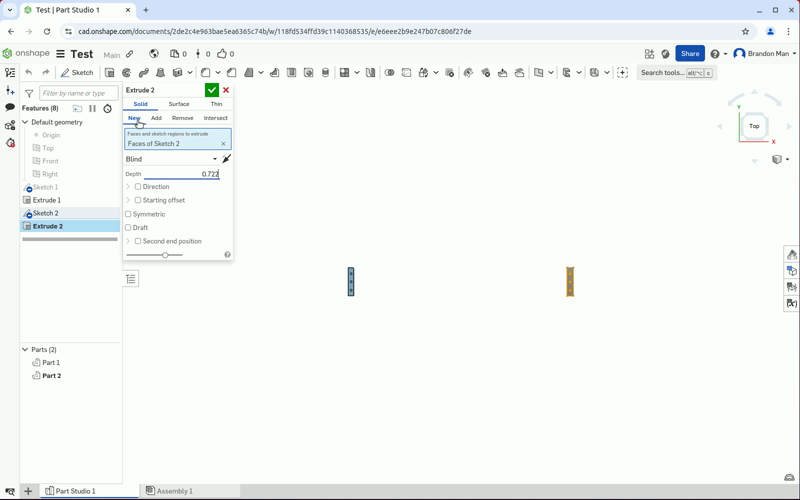
key(enter)
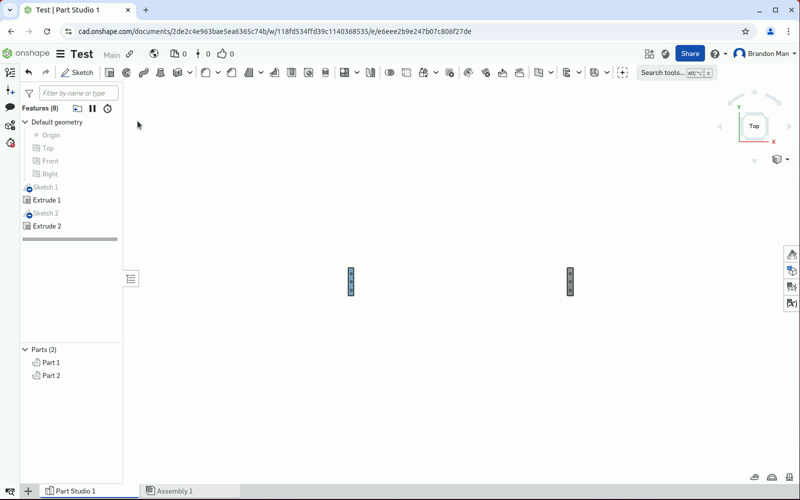
key(shift+h)
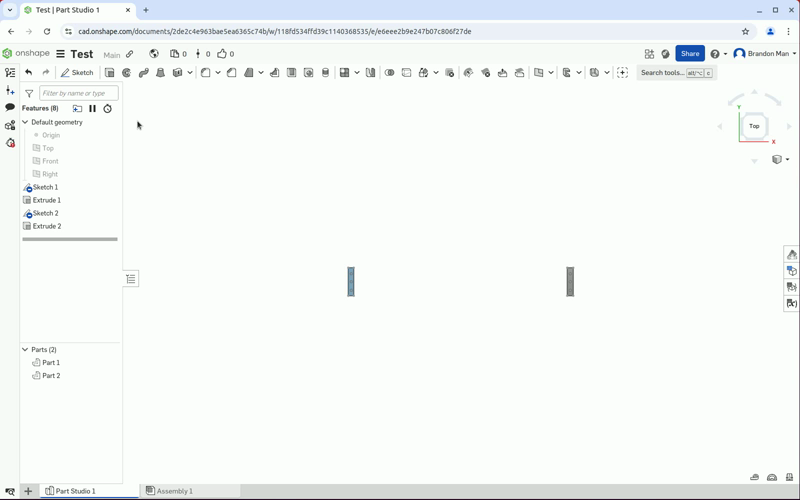
key(shift+h)
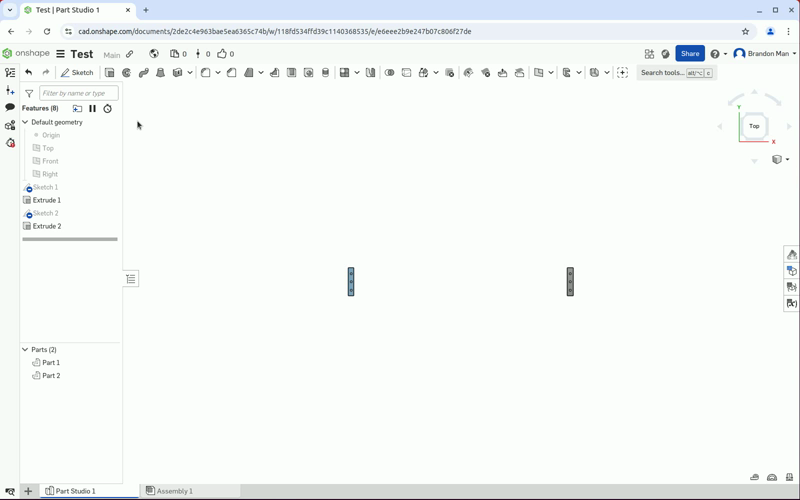
mouse_move(73, 189)
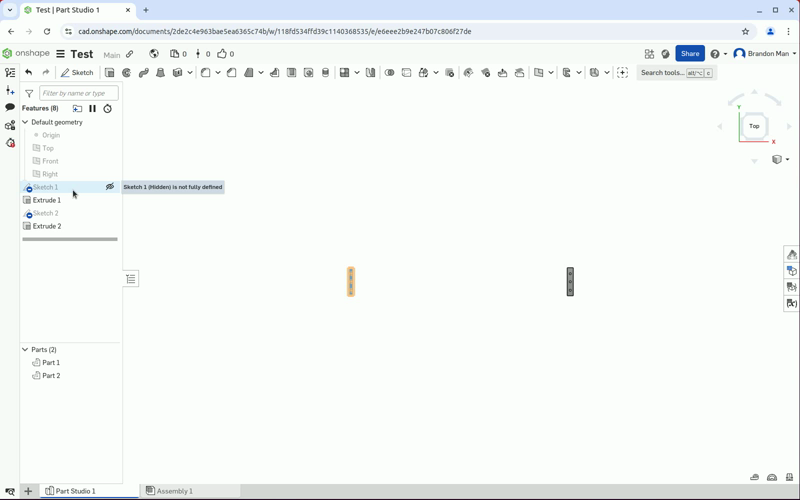
click(73, 189)
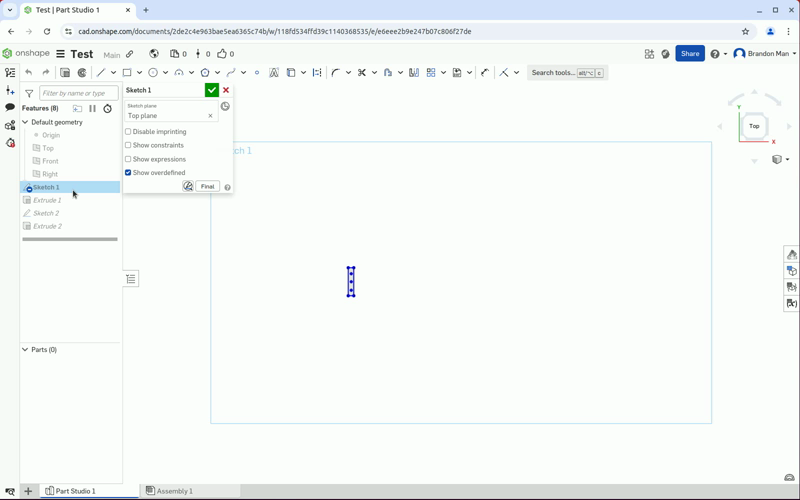
mouse_move(229, 92)
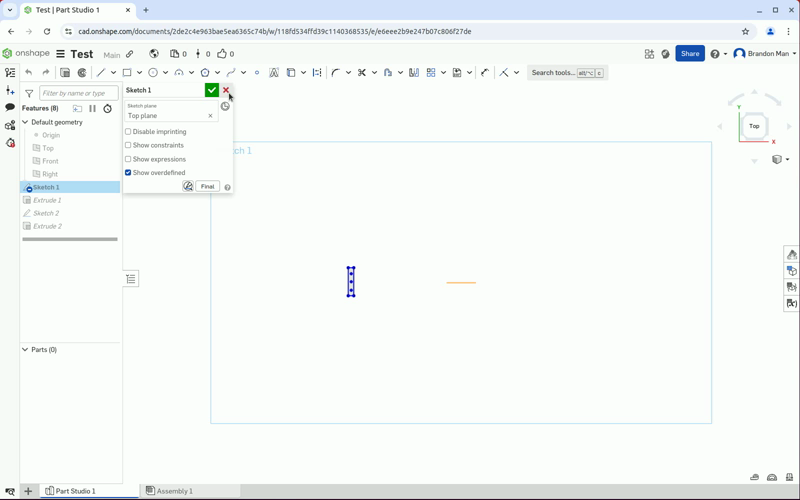
click(229, 92)
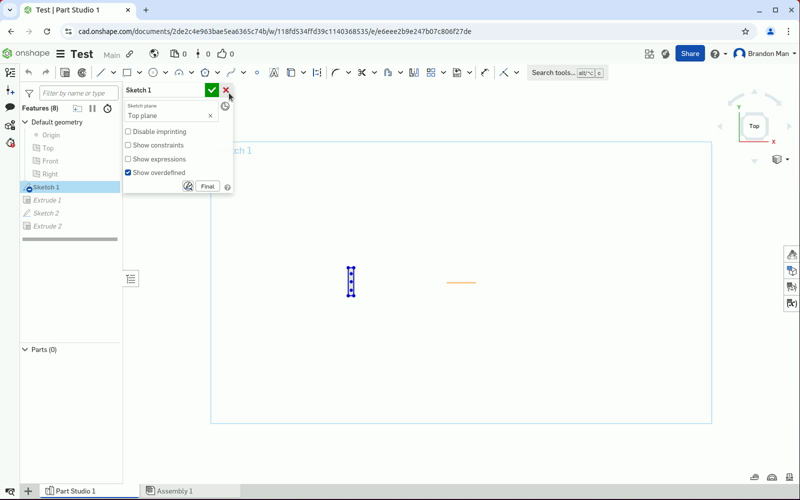
key(shift+s)
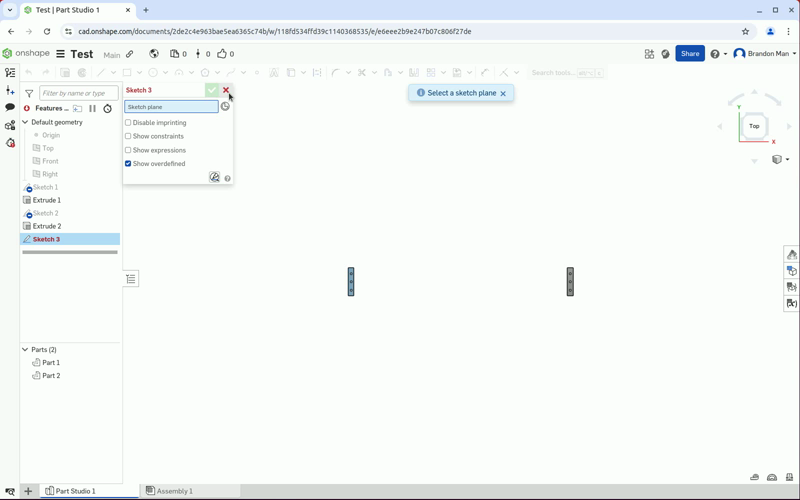
mouse_move(73, 150)
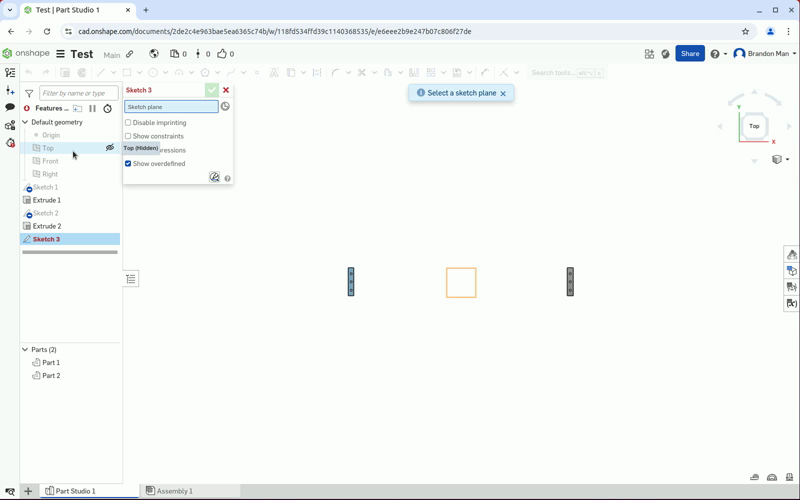
click(73, 150)
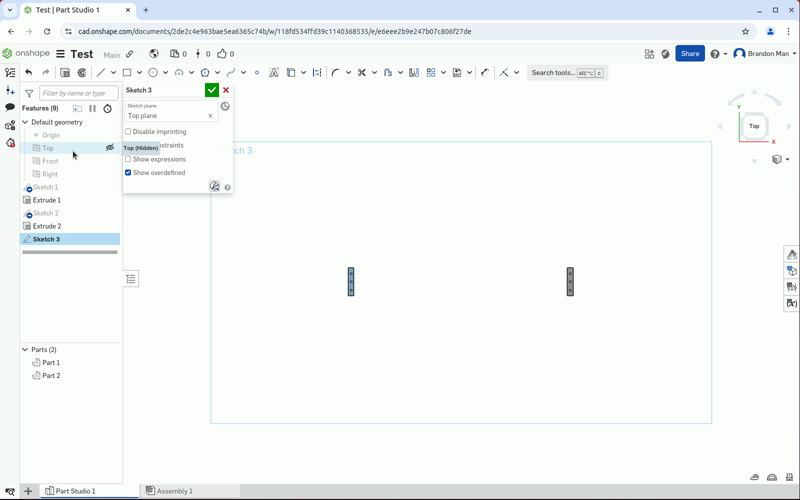
mouse_move(73, 352)
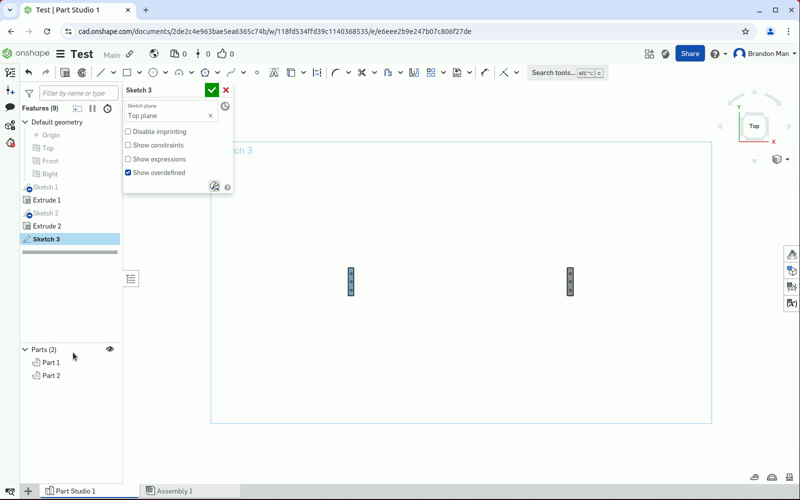
key(y)
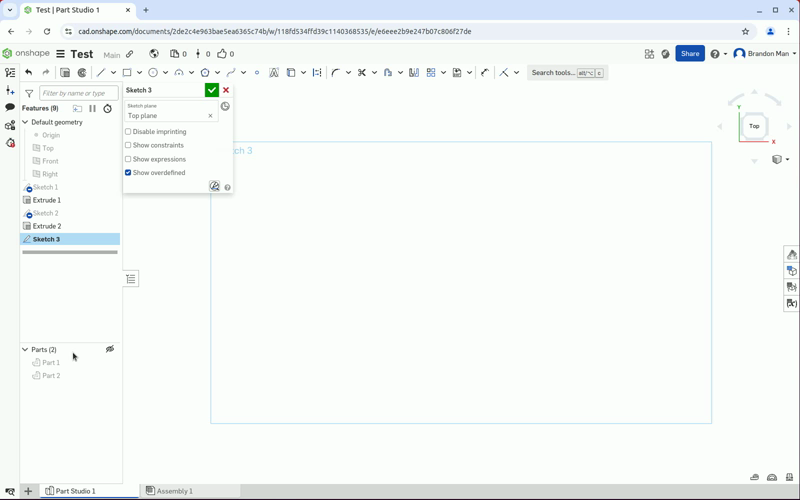
key(l)
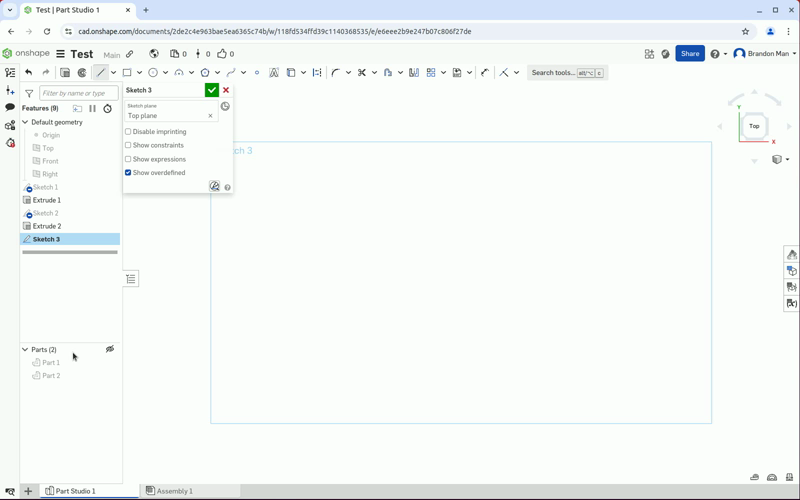
key_down(shift)
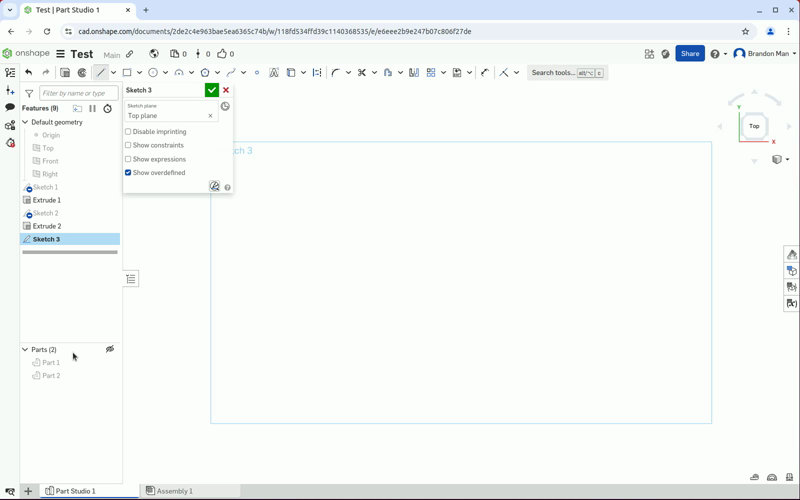
mouse_move(353, 295)
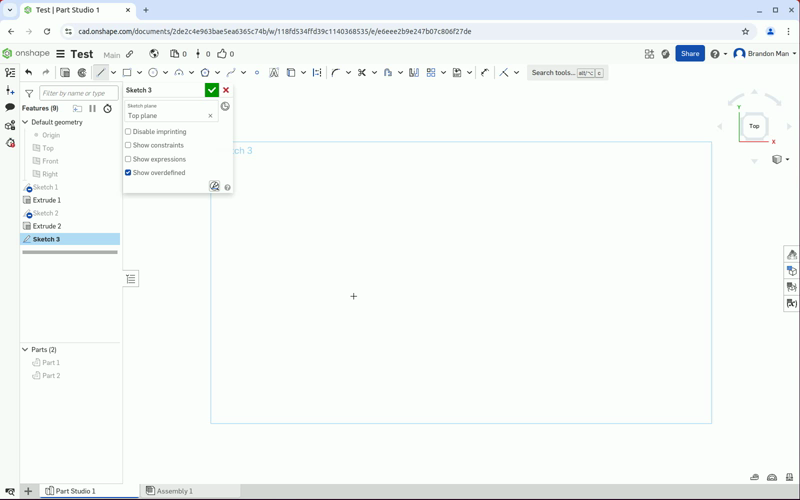
click(353, 295)
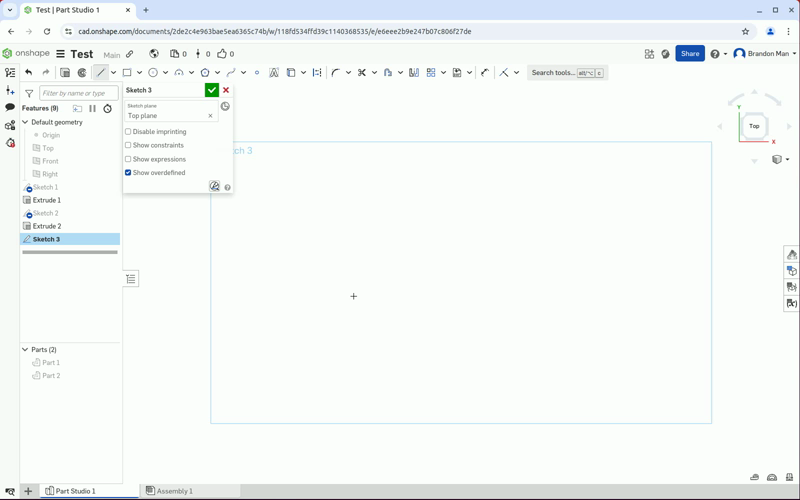
key_up(shift)
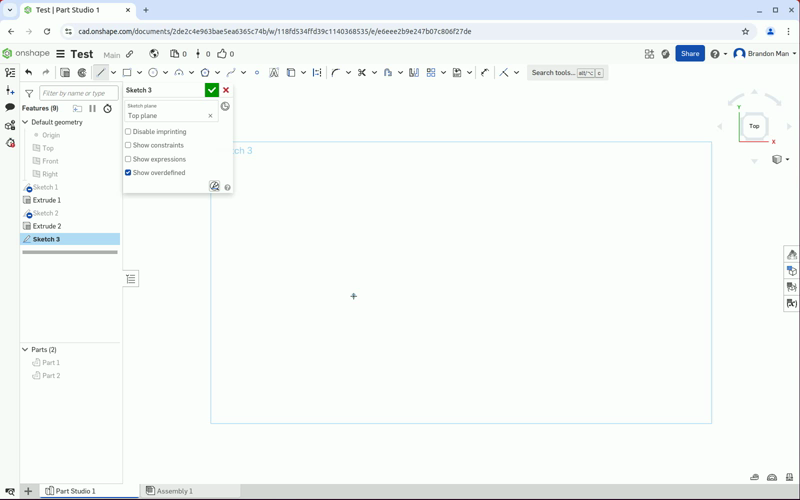
key_down(shift)
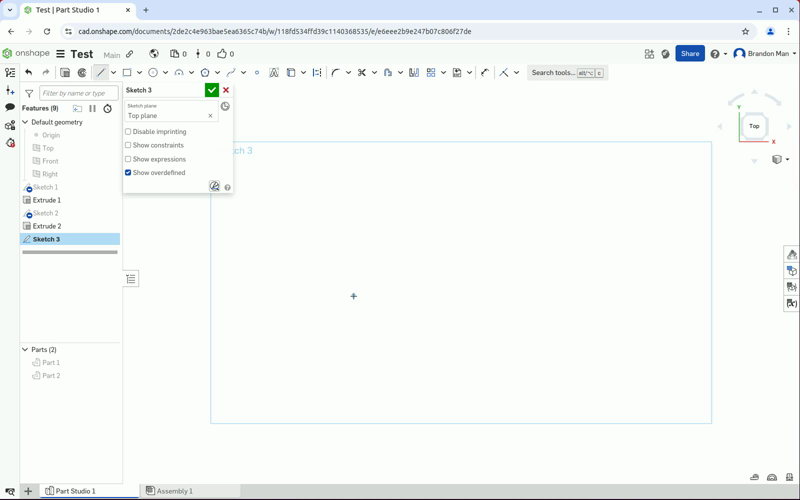
mouse_move(383, 295)
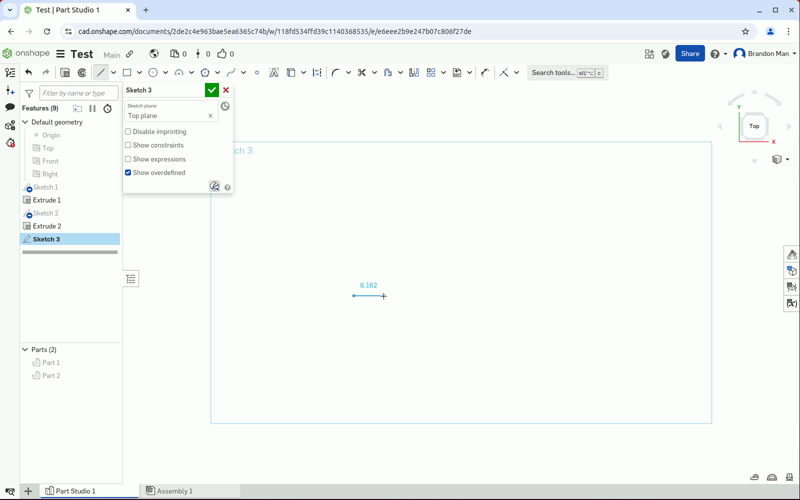
mouse_move(357, 295)
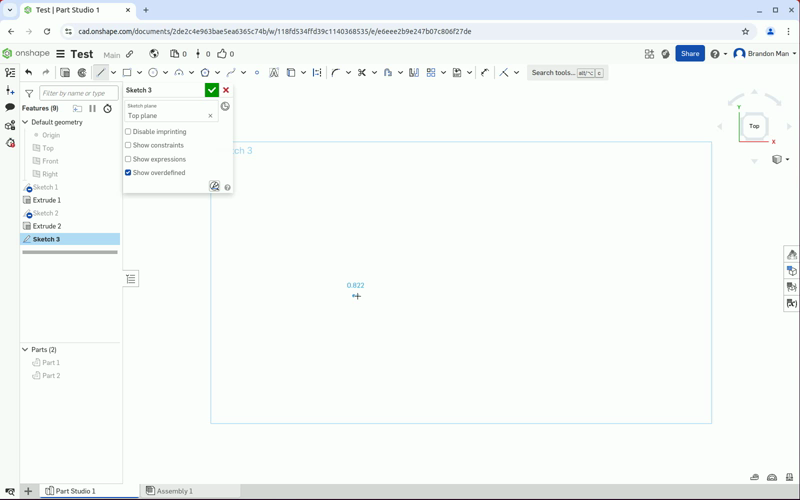
scroll(6)
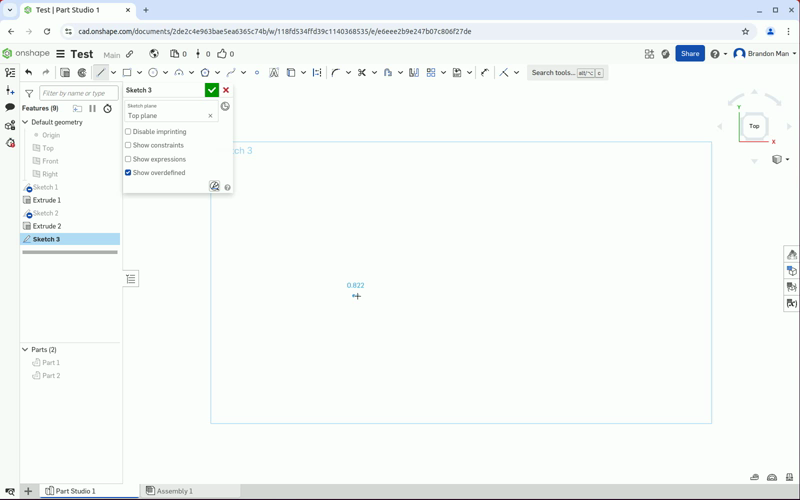
scroll(6)
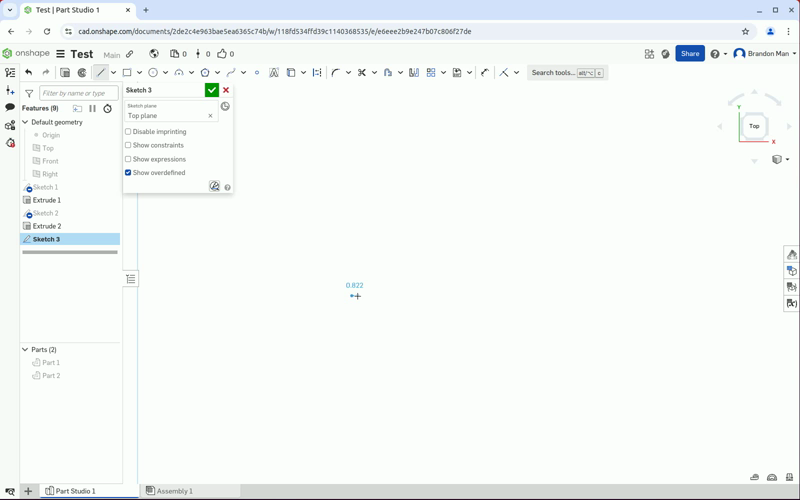
scroll(6)
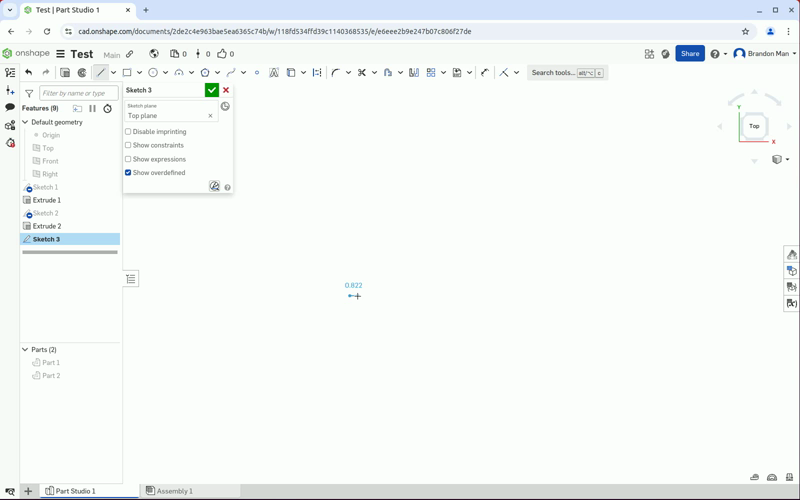
scroll(6)
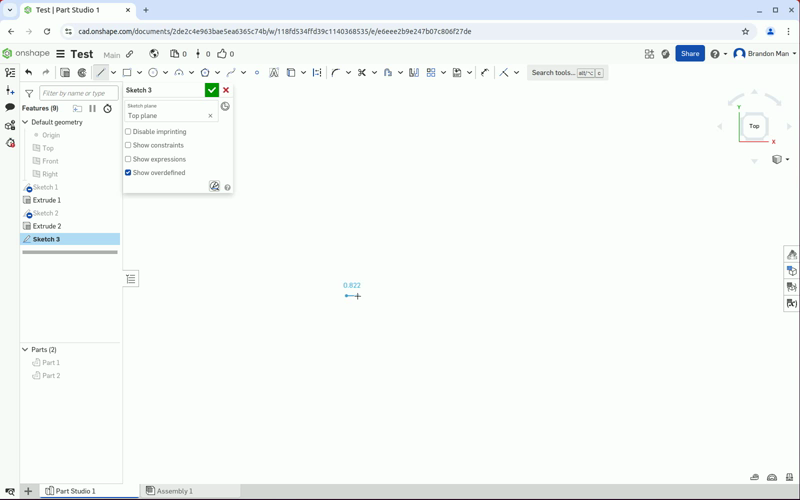
scroll(6)
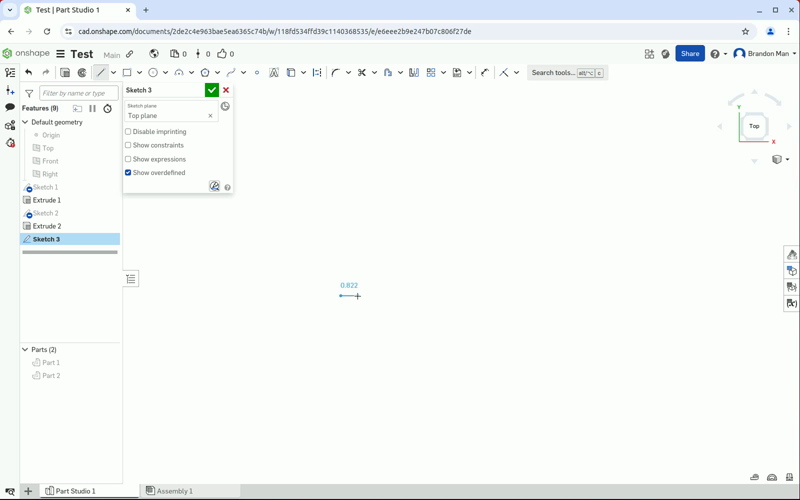
scroll(6)
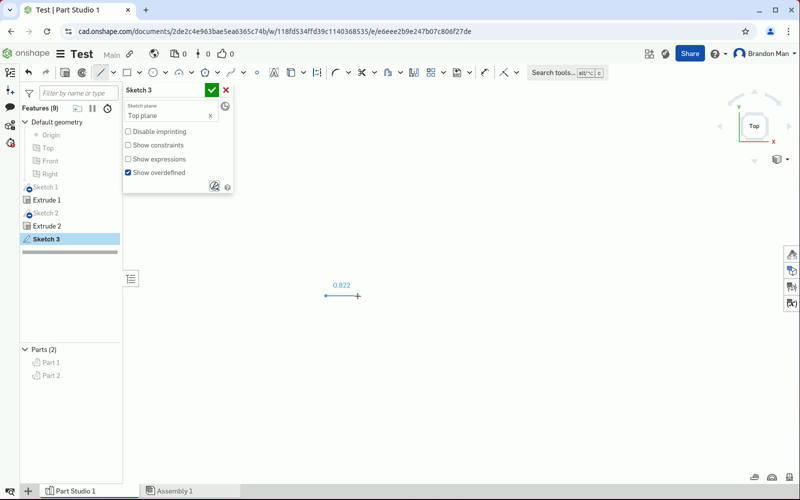
scroll(6)
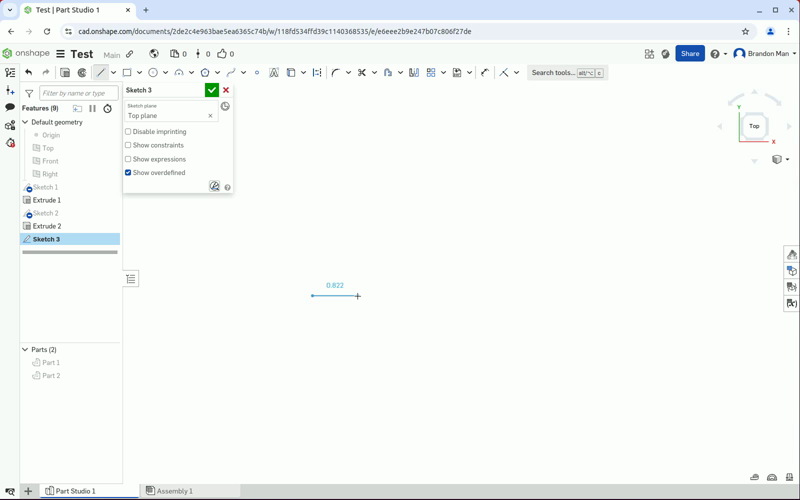
click(357, 295)
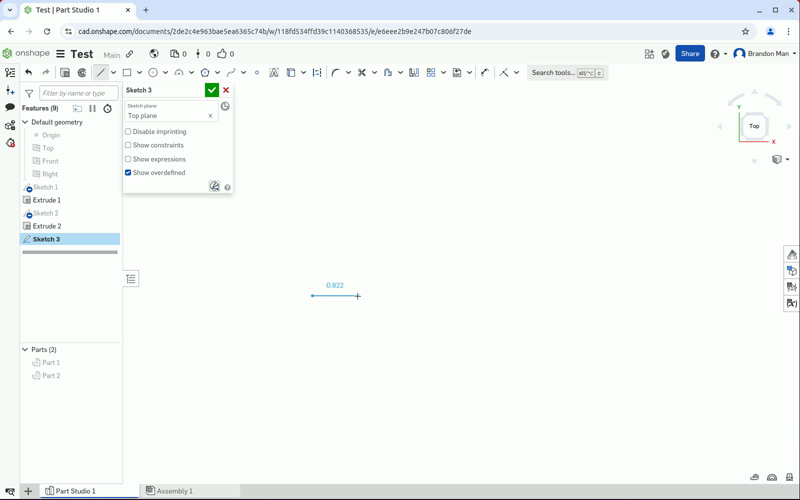
scroll(-6)
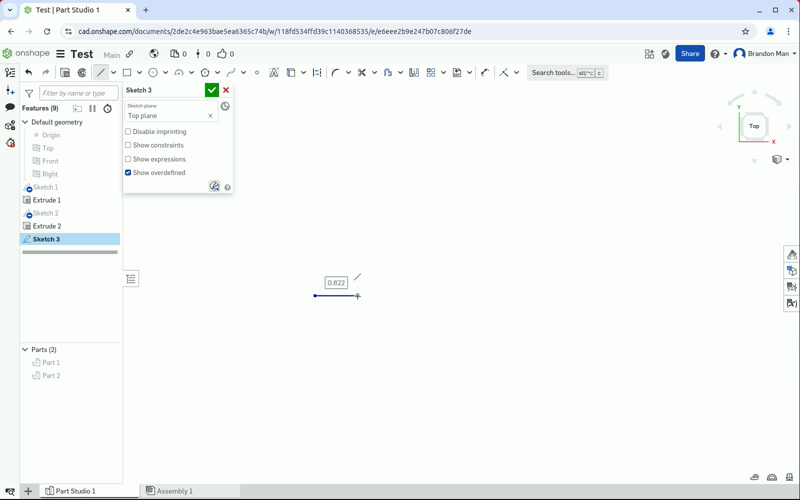
scroll(-6)
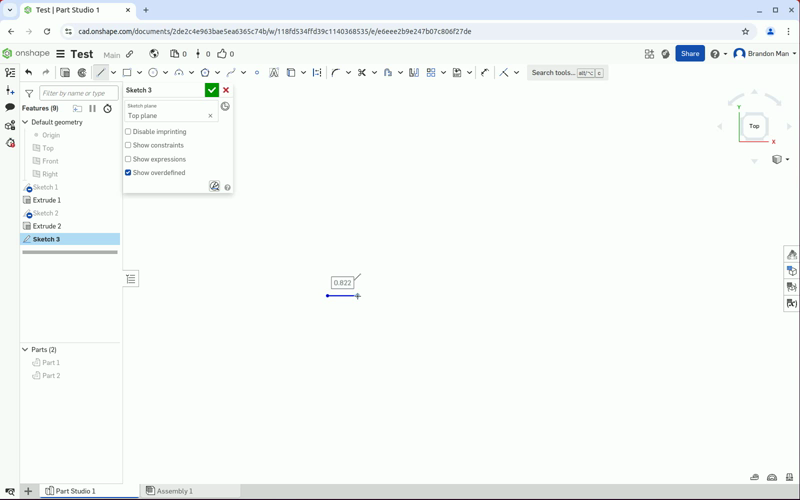
scroll(-6)
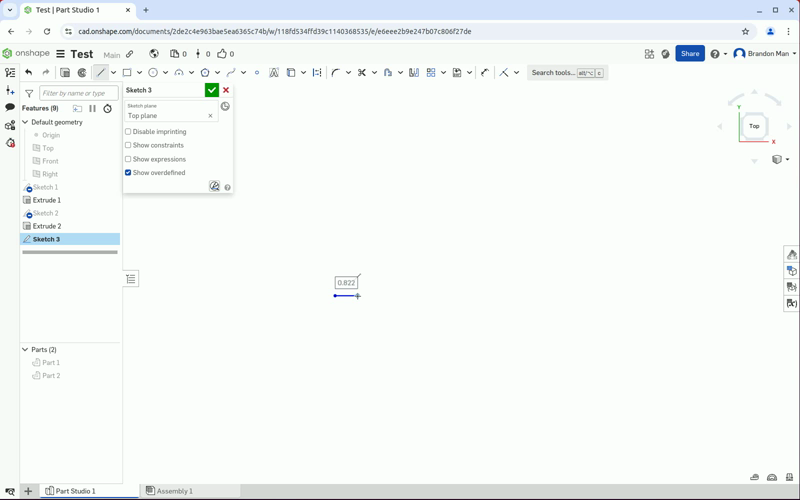
scroll(-6)
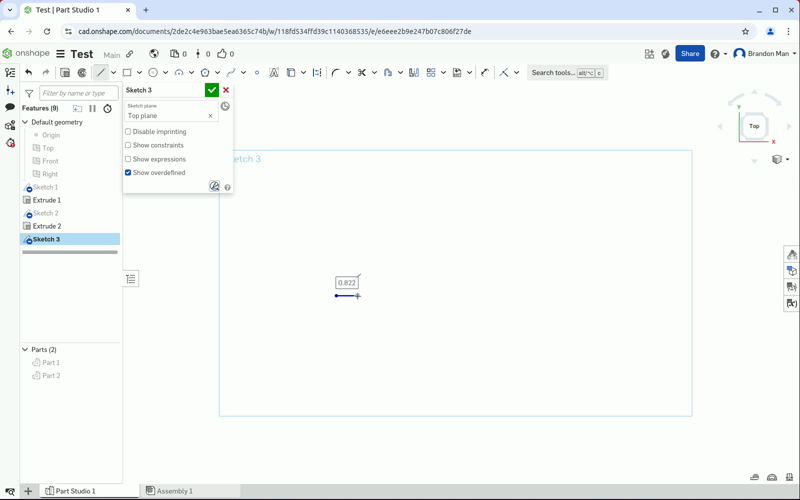
scroll(-6)
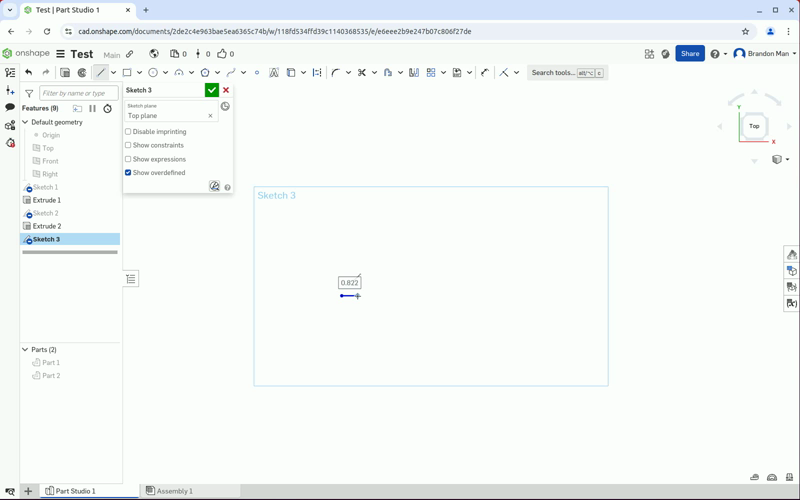
scroll(-6)
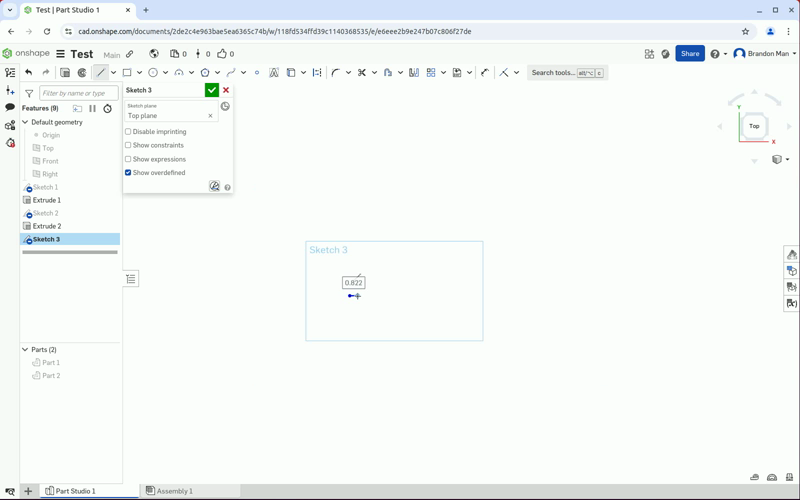
scroll(-6)
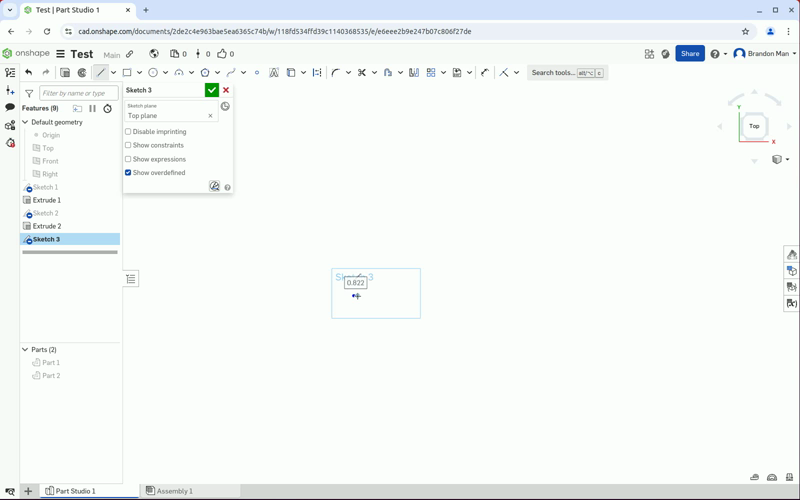
key_up(shift)
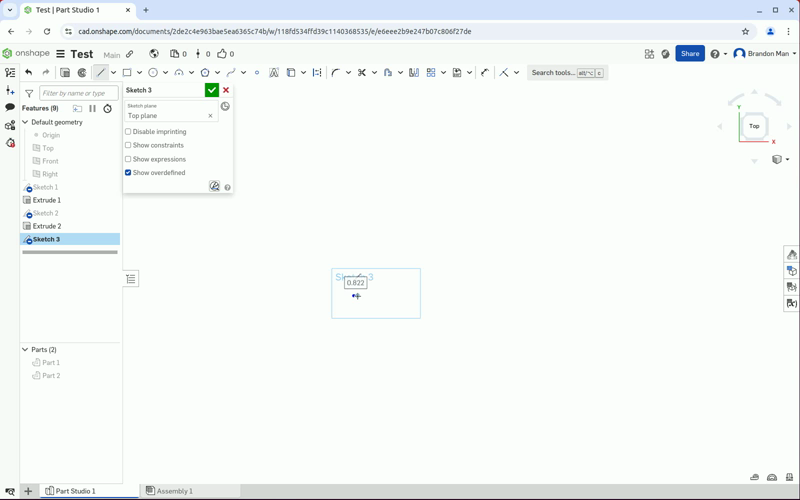
key_down(shift)
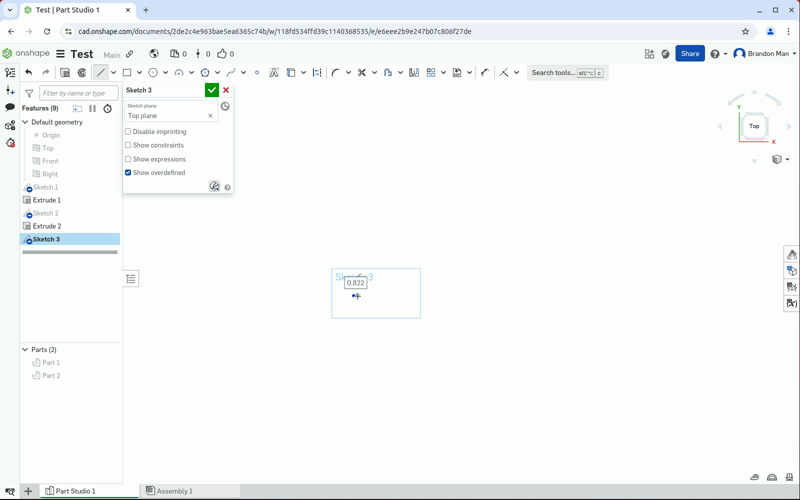
mouse_move(387, 295)
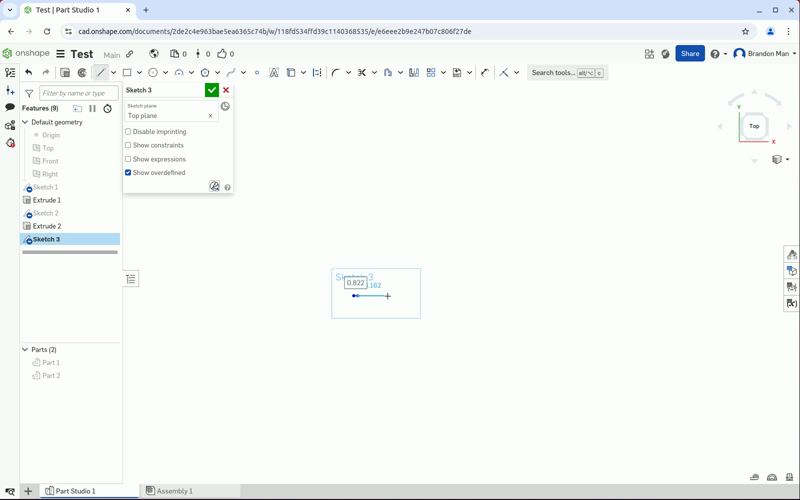
mouse_move(357, 267)
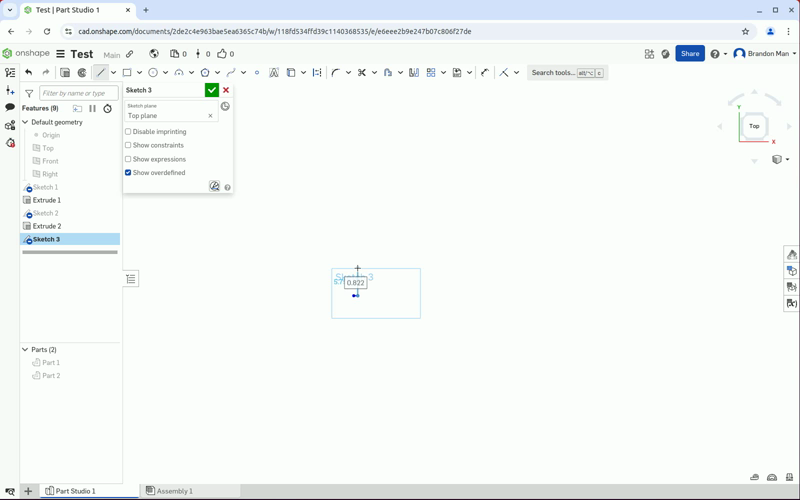
click(357, 267)
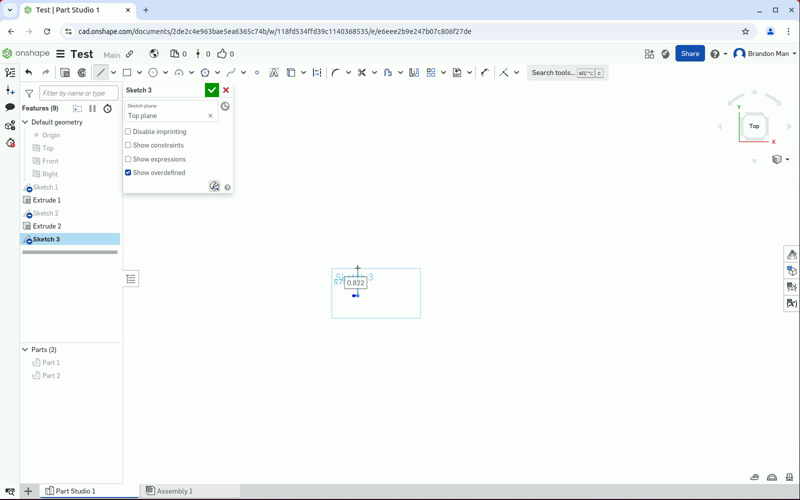
key_up(shift)
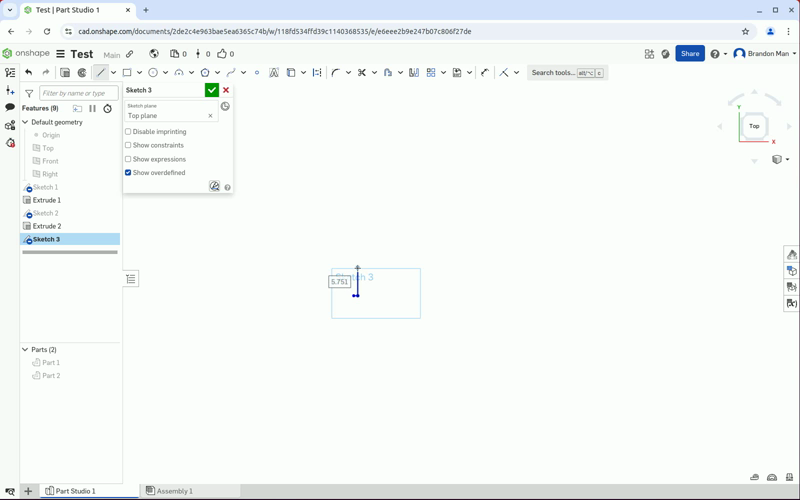
key_down(shift)
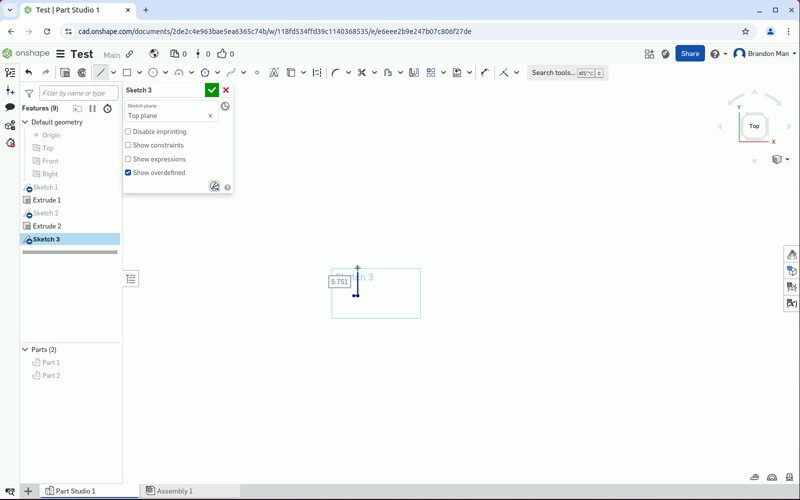
mouse_move(387, 267)
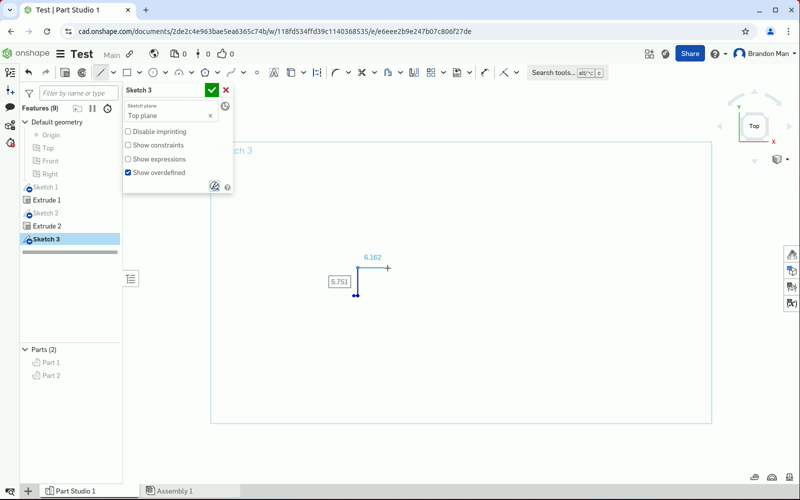
mouse_move(353, 267)
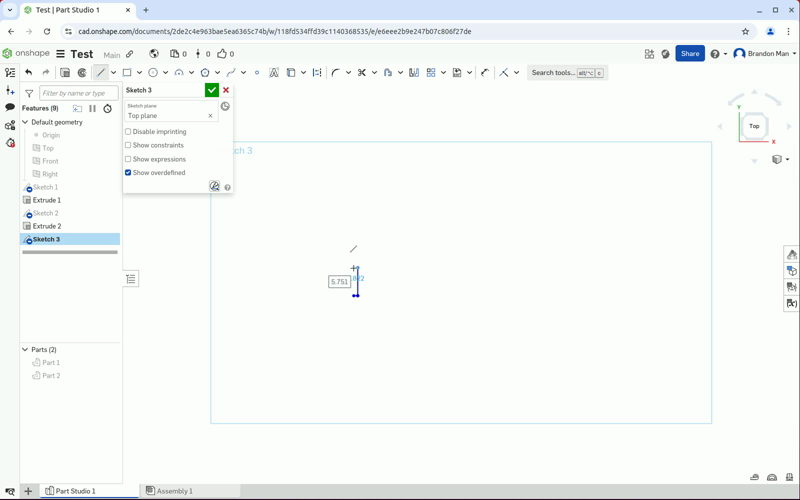
scroll(6)
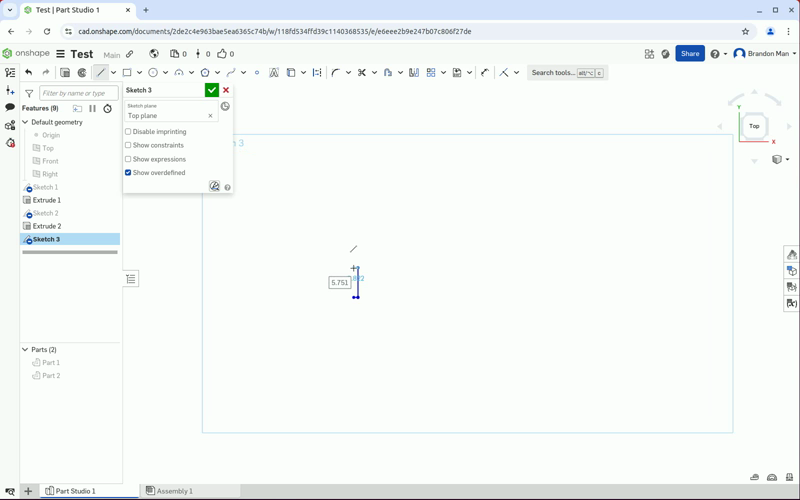
scroll(6)
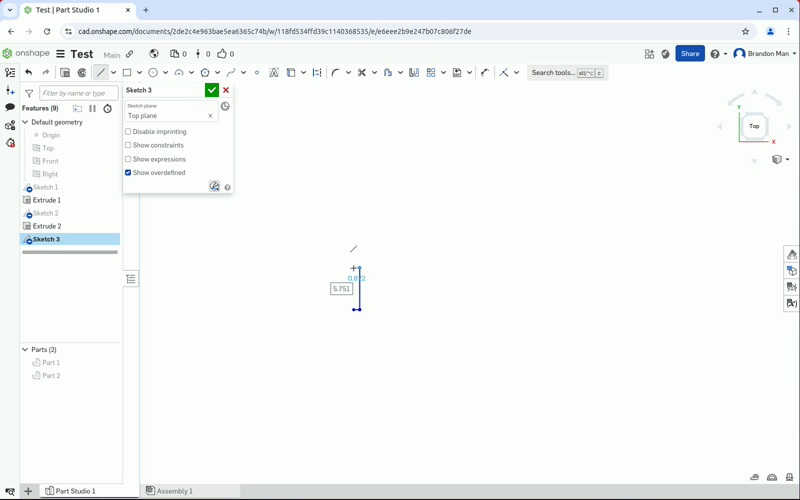
scroll(6)
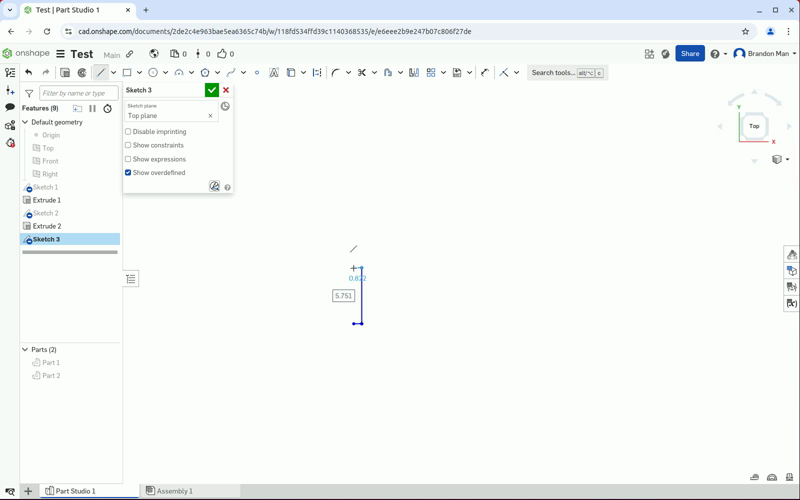
scroll(6)
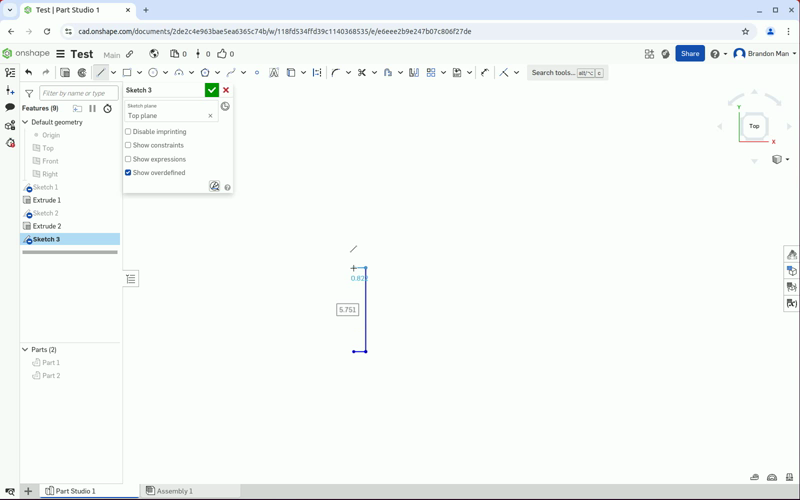
scroll(6)
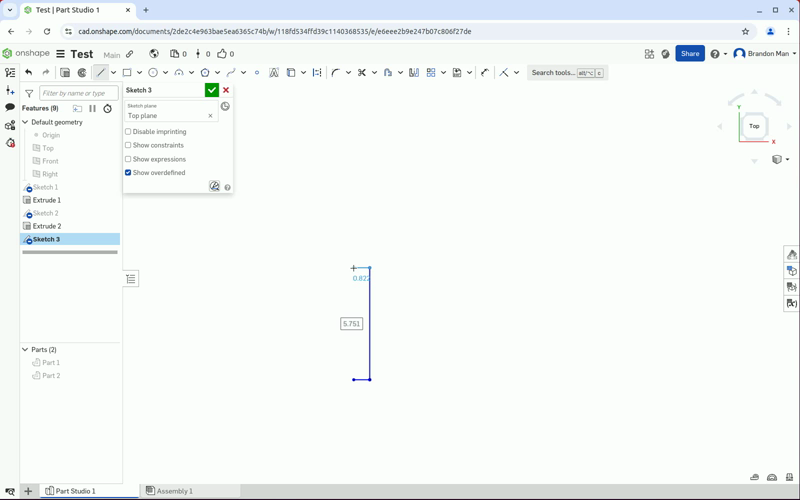
scroll(6)
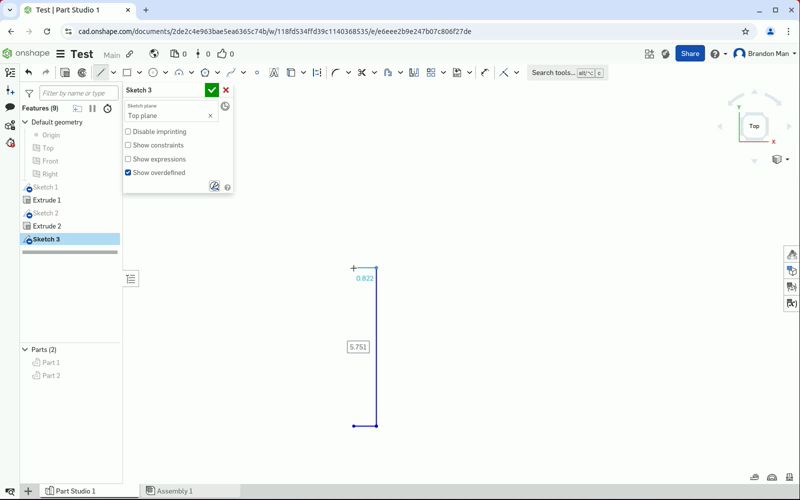
scroll(6)
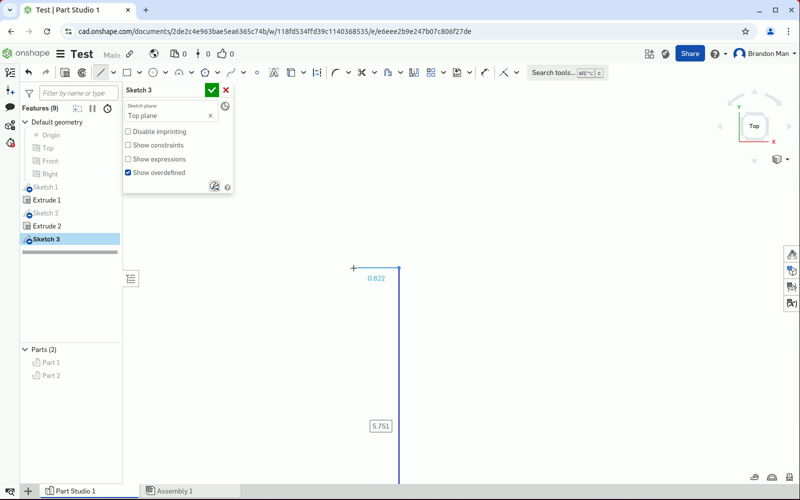
click(353, 267)
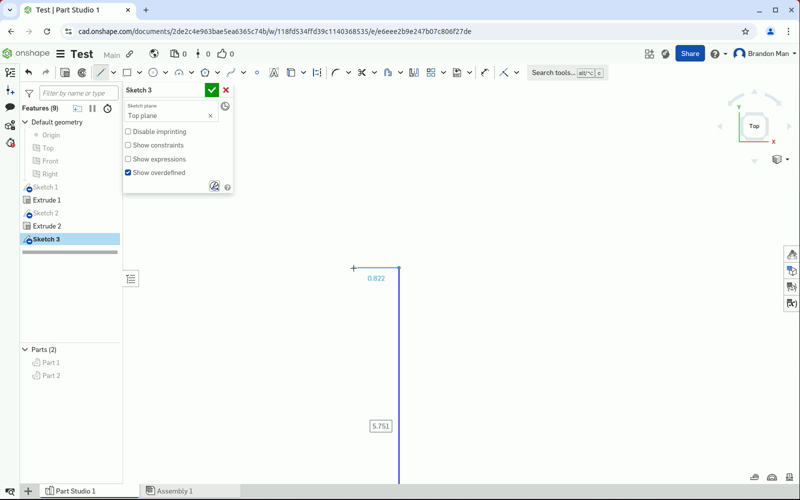
scroll(-6)
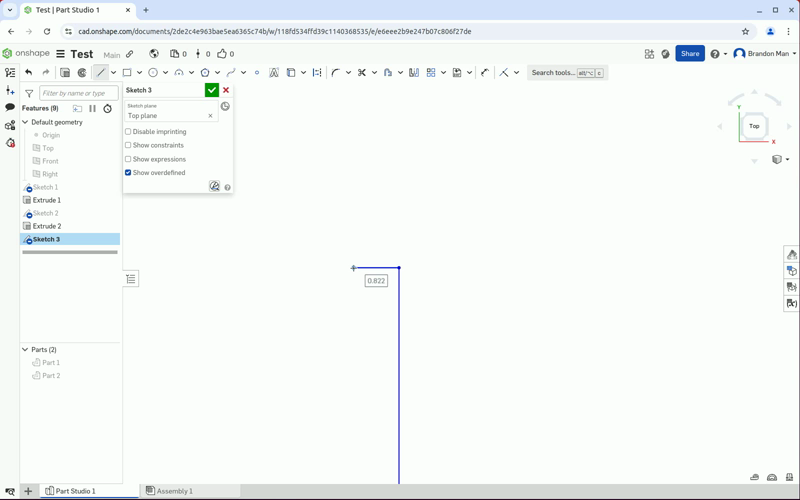
scroll(-6)
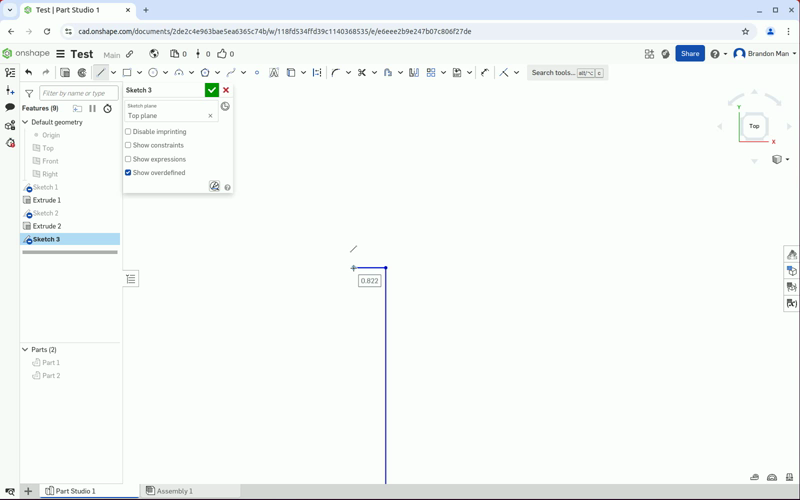
scroll(-6)
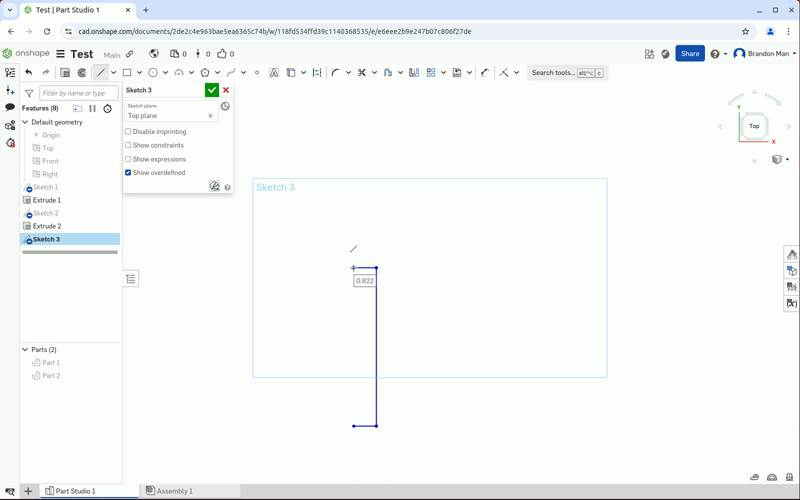
scroll(-6)
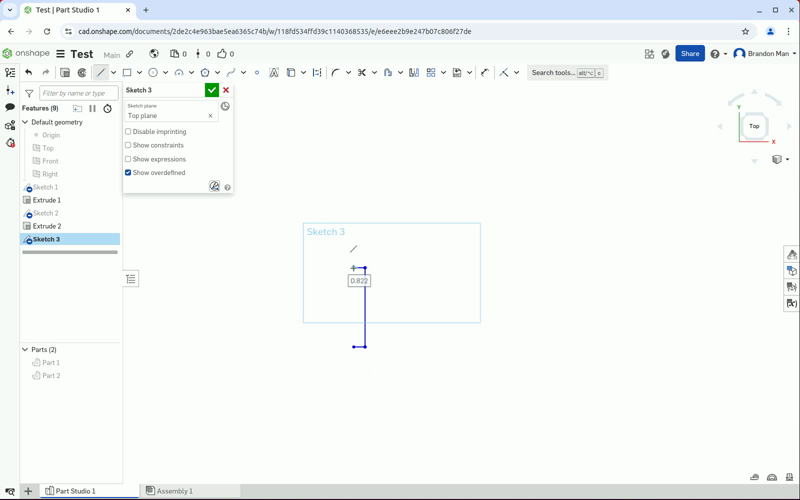
scroll(-6)
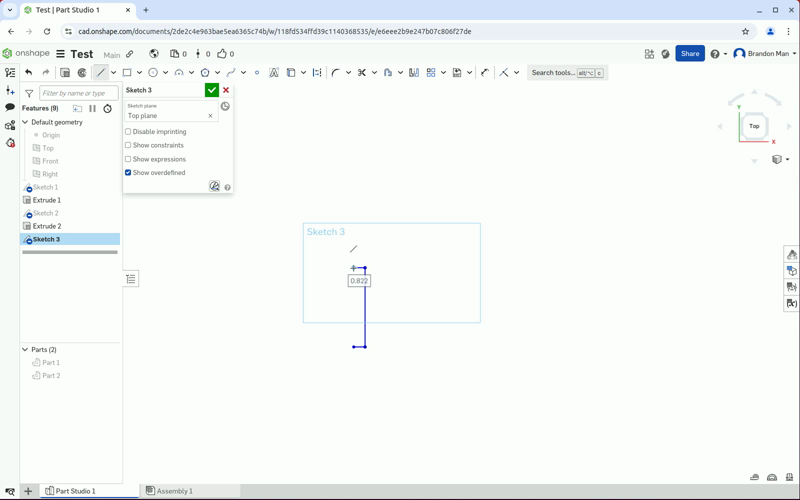
scroll(-6)
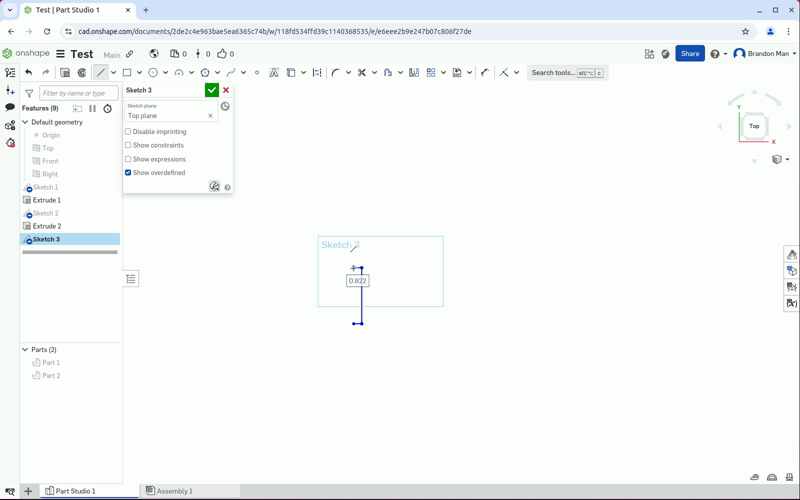
scroll(-6)
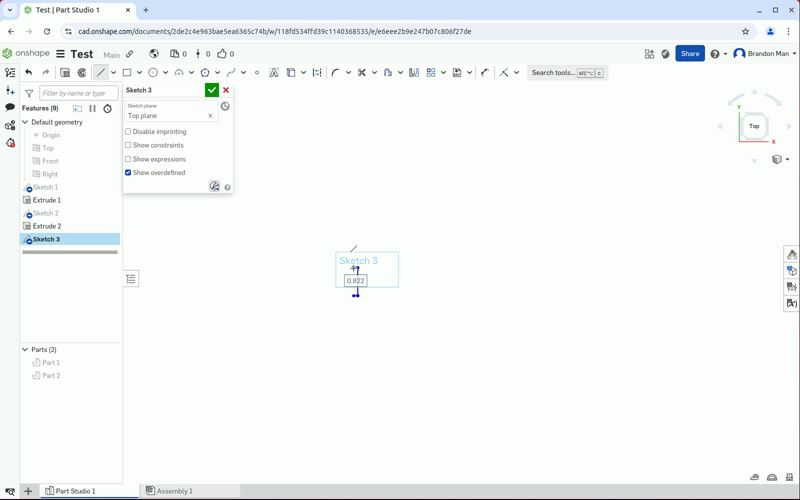
key_up(shift)
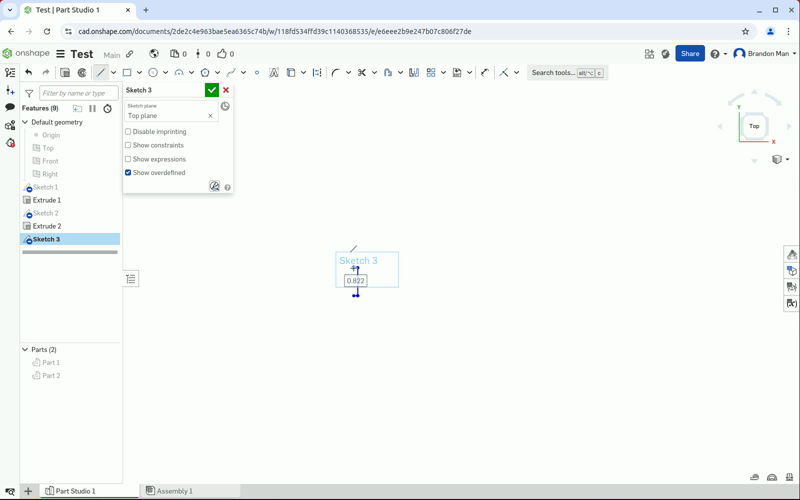
mouse_move(383, 267)
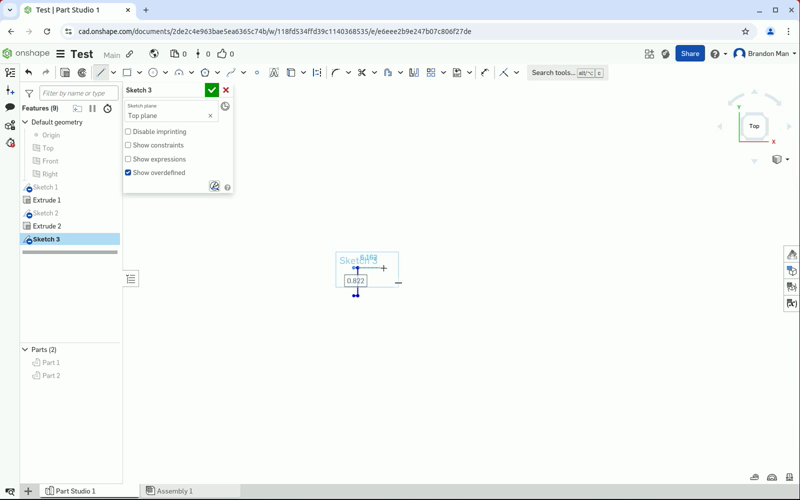
key_down(shift)
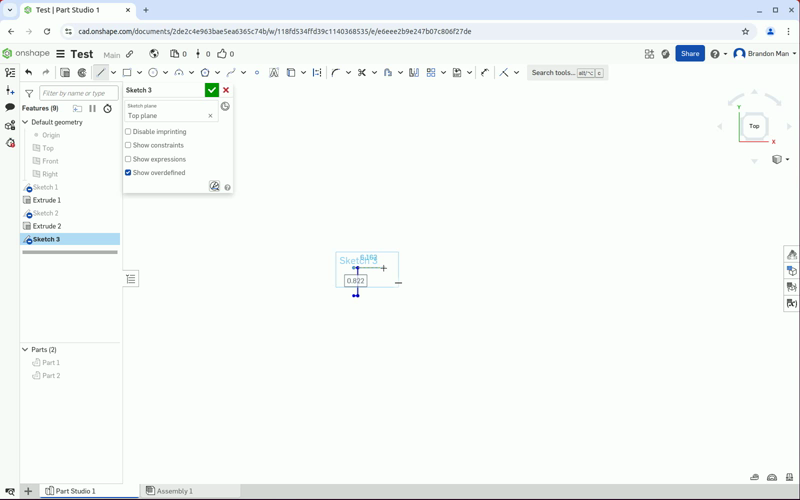
mouse_move(353, 295)
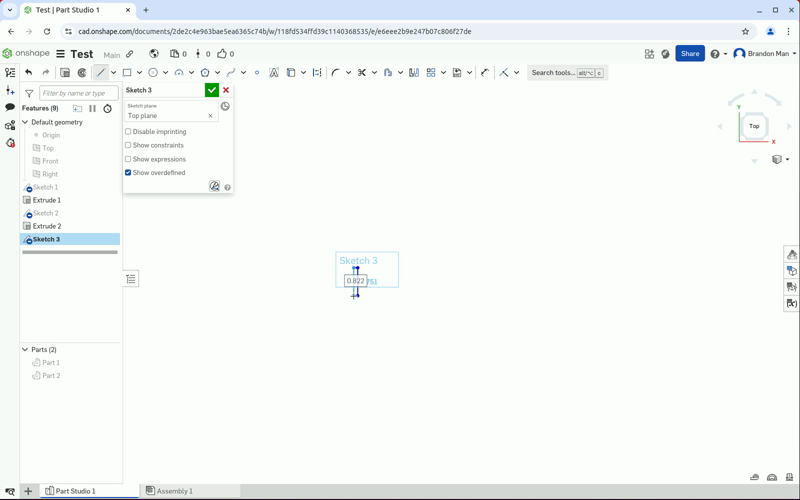
scroll(6)
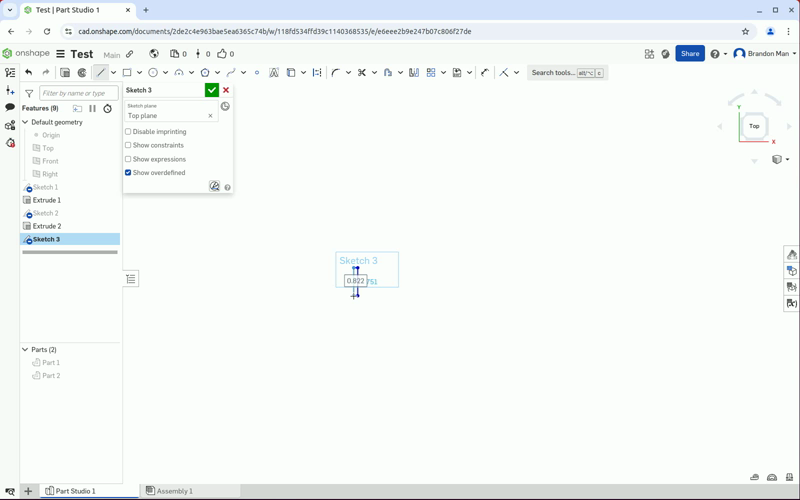
scroll(6)
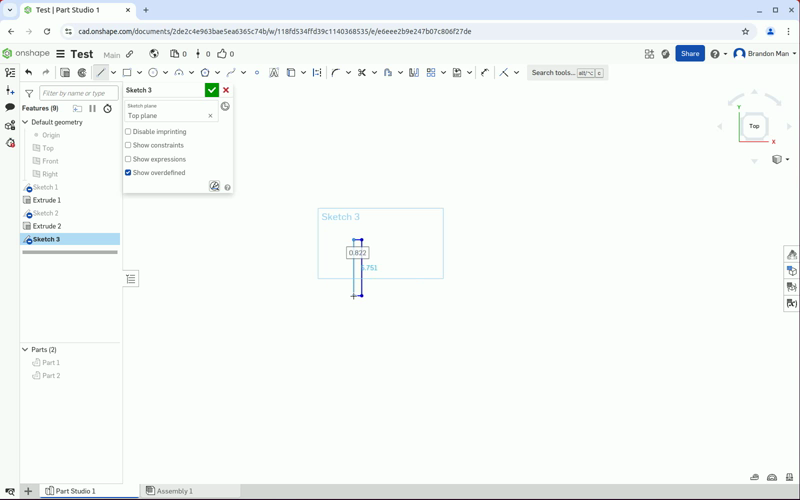
scroll(6)
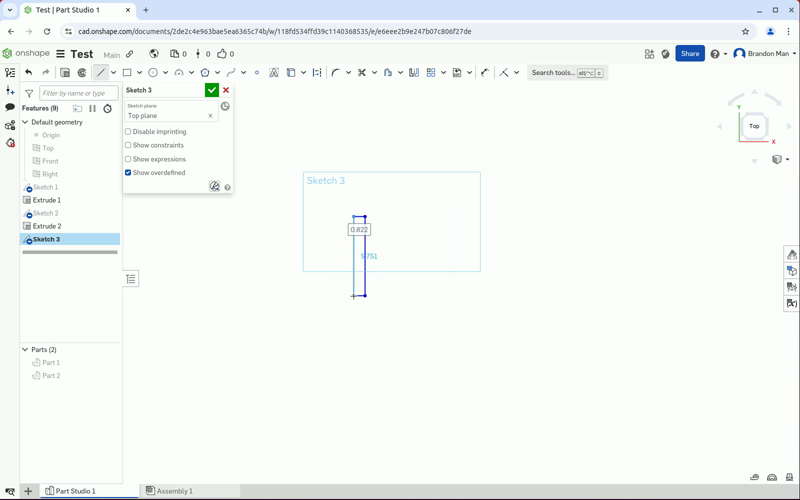
scroll(6)
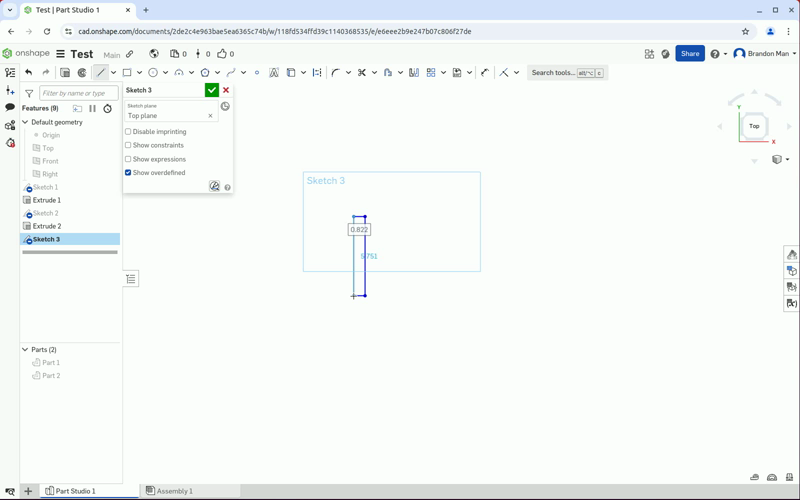
scroll(6)
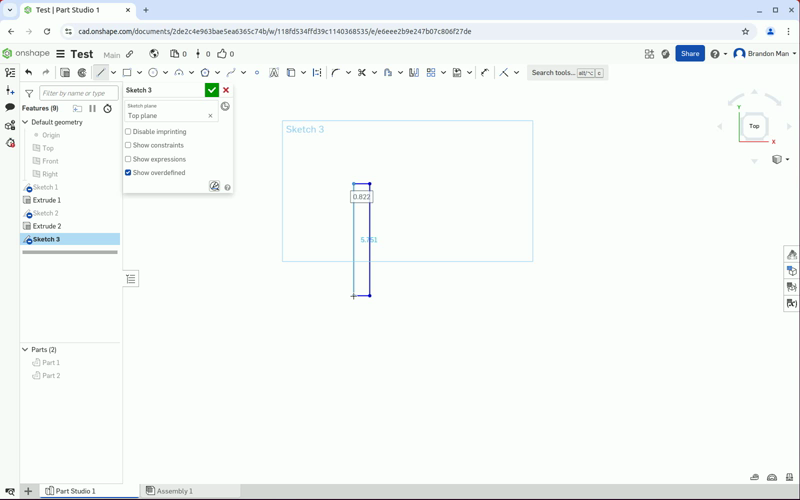
scroll(6)
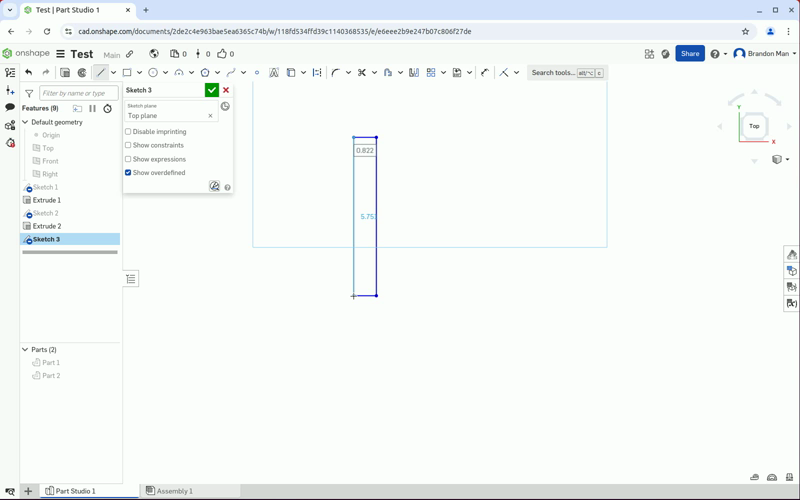
scroll(6)
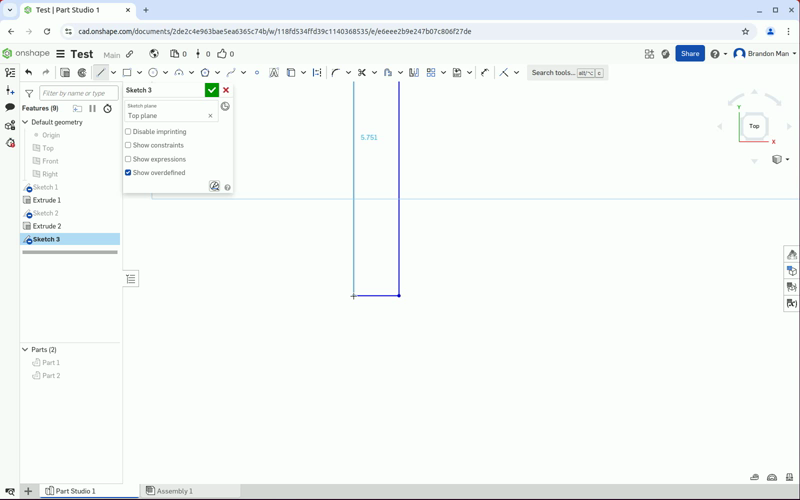
key_up(shift)
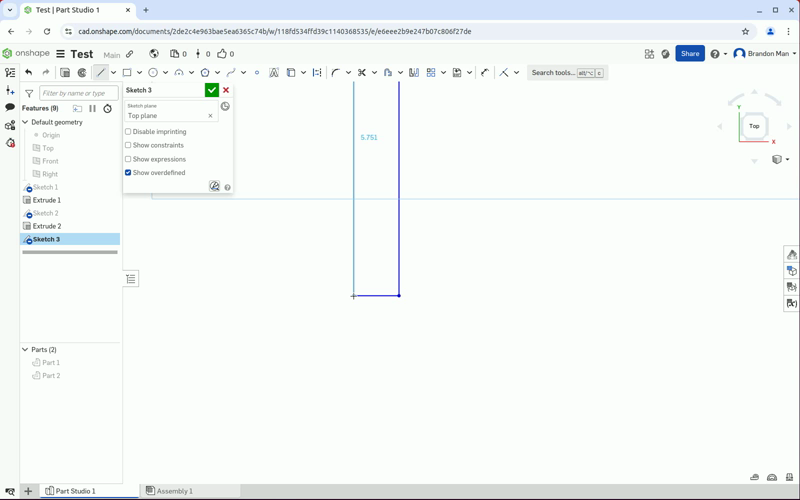
click(353, 295)
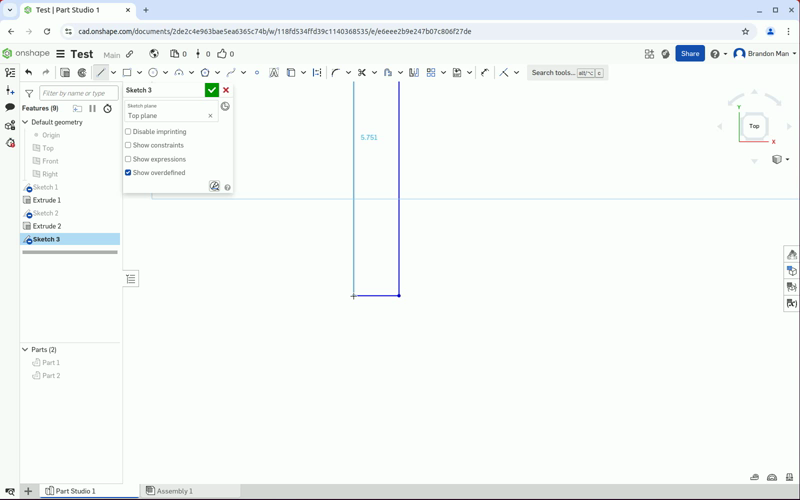
scroll(-6)
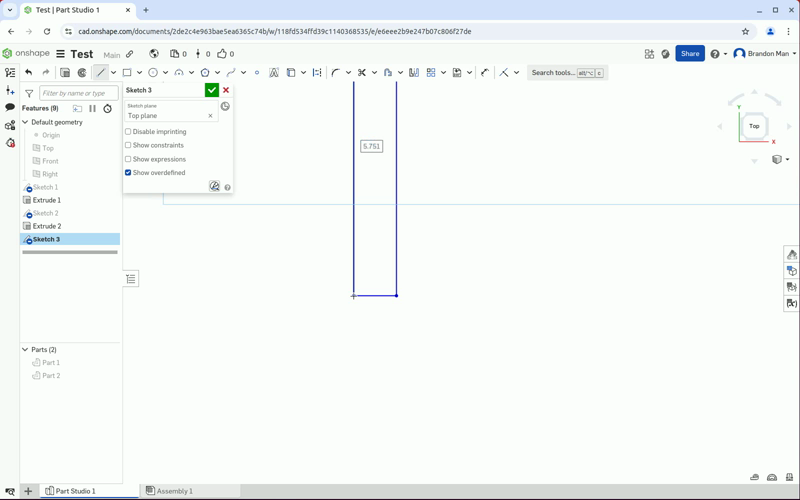
scroll(-6)
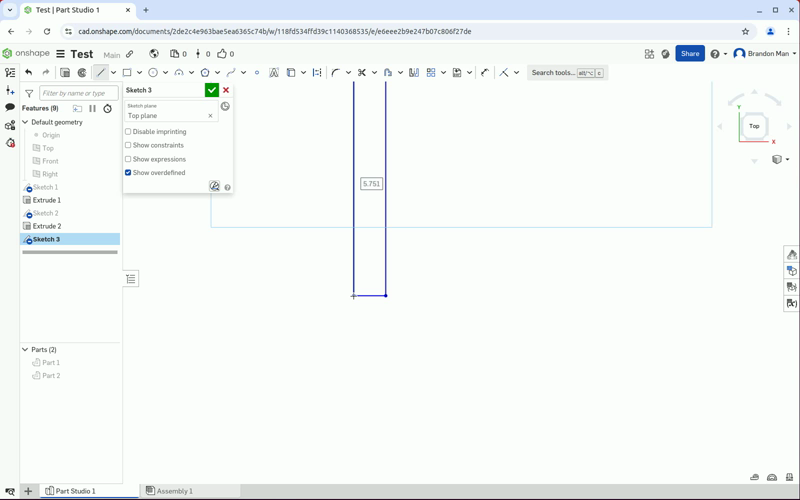
scroll(-6)
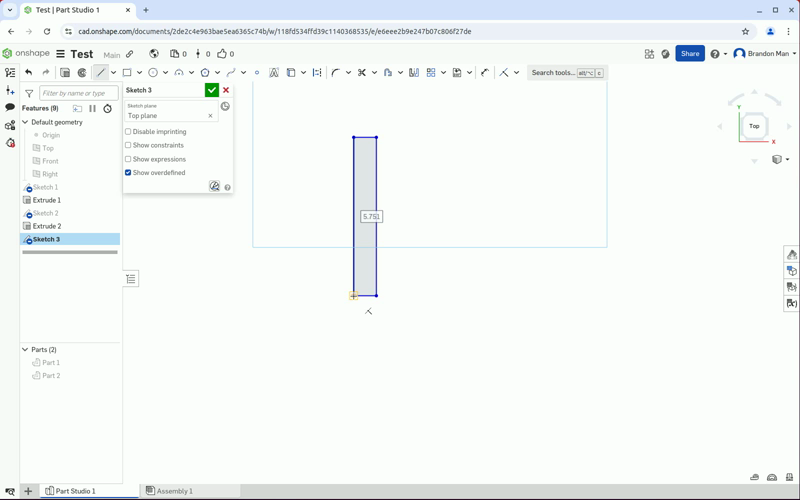
scroll(-6)
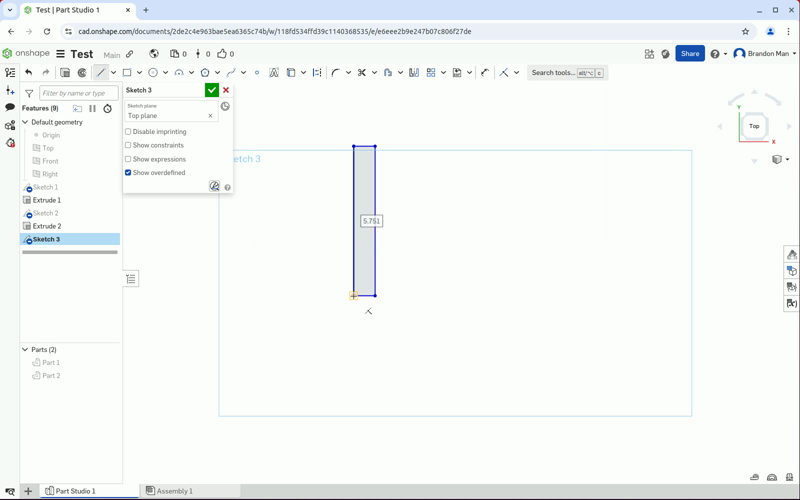
scroll(-6)
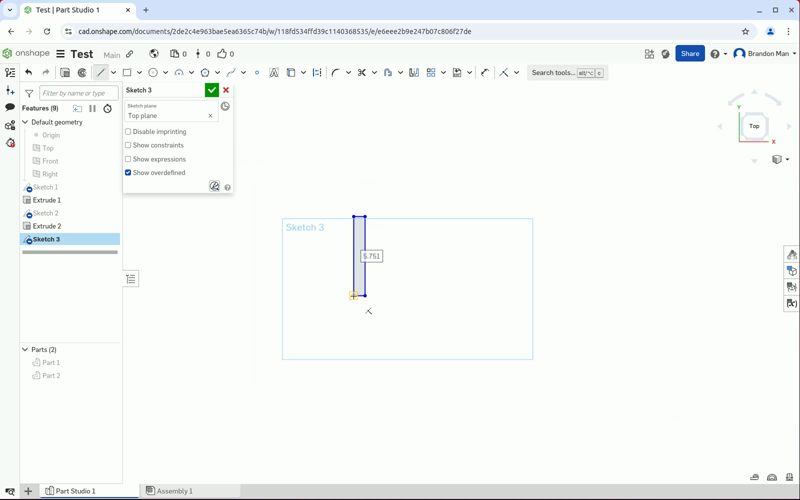
scroll(-6)
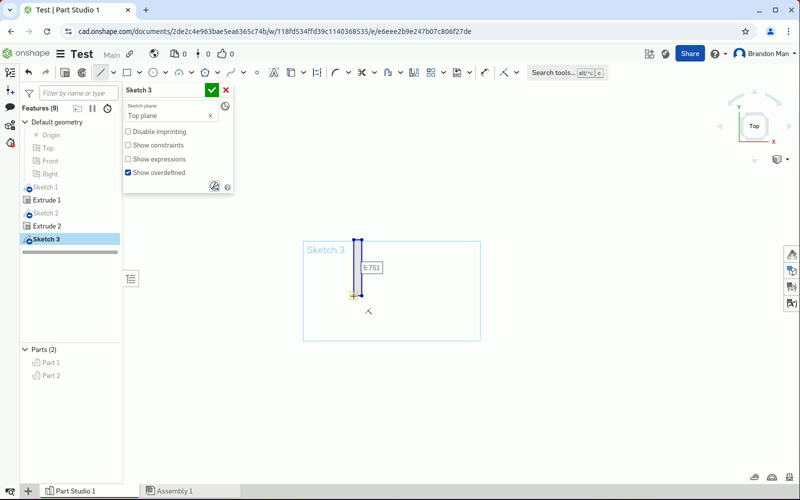
scroll(-6)
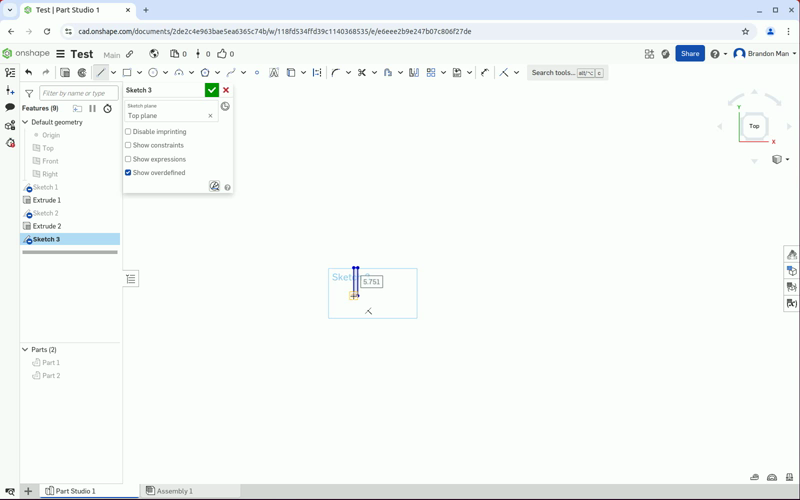
key(esc)
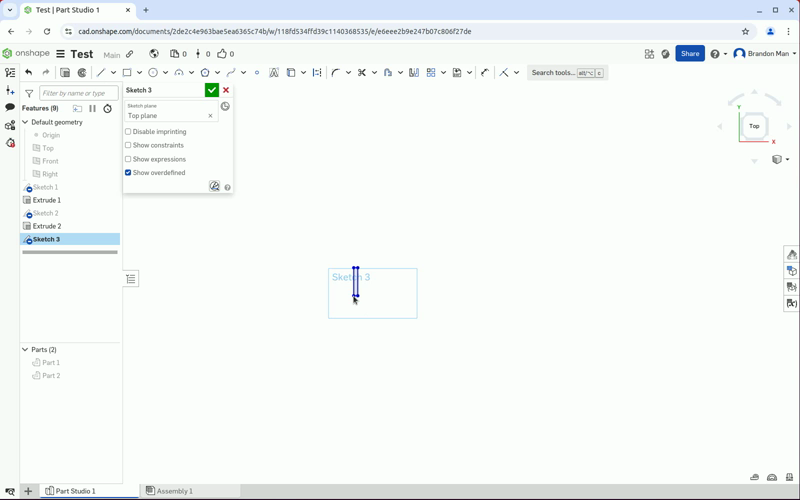
mouse_move(354, 290)
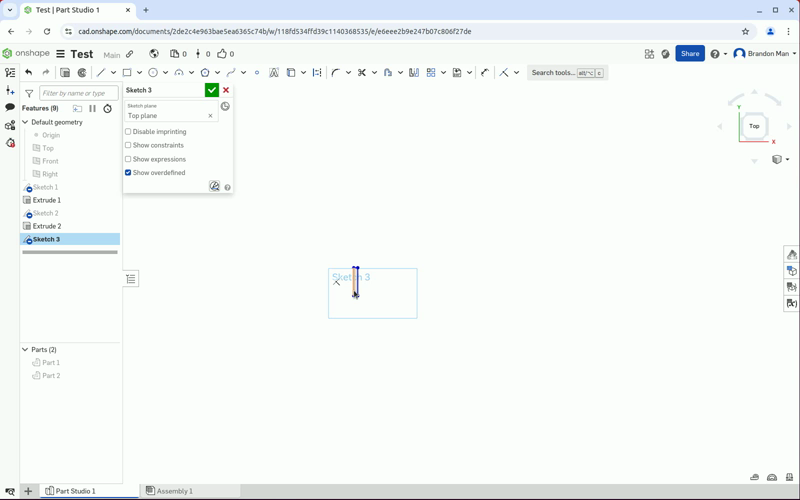
scroll(6)
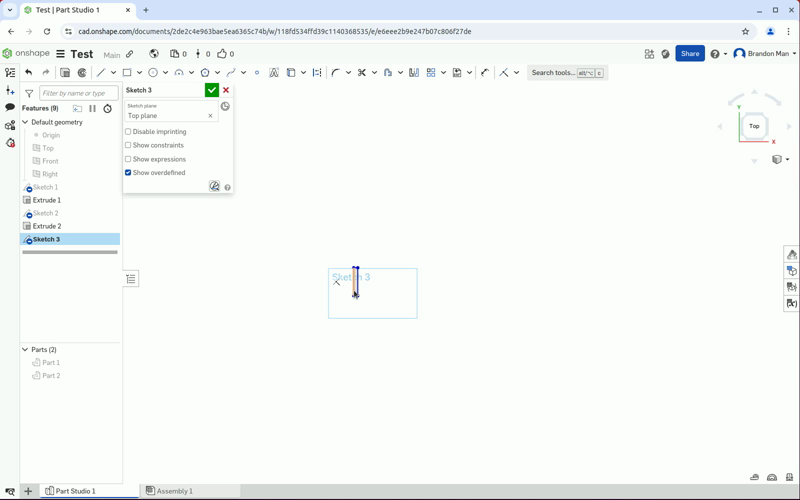
scroll(6)
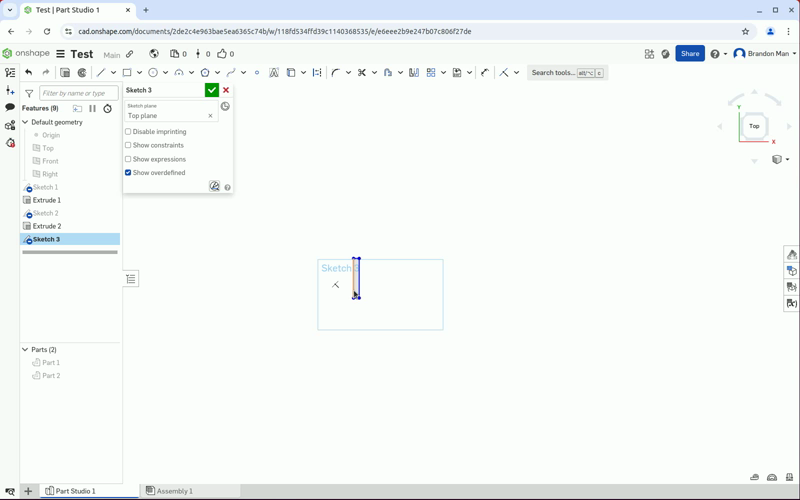
scroll(6)
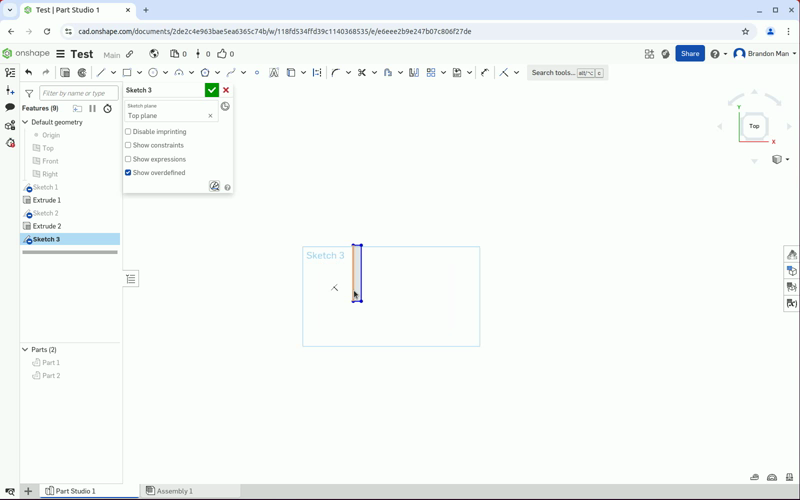
scroll(6)
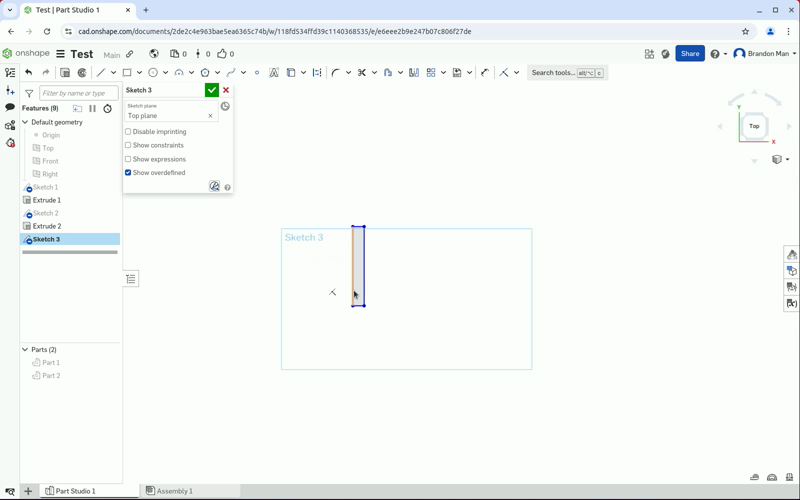
scroll(6)
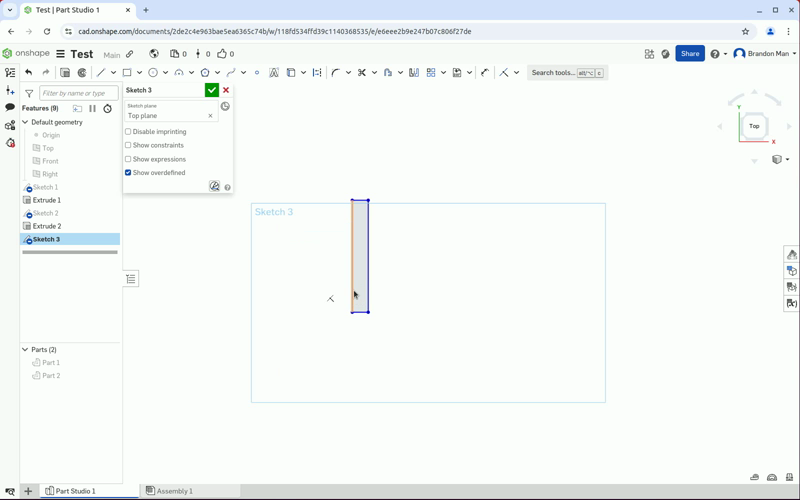
scroll(6)
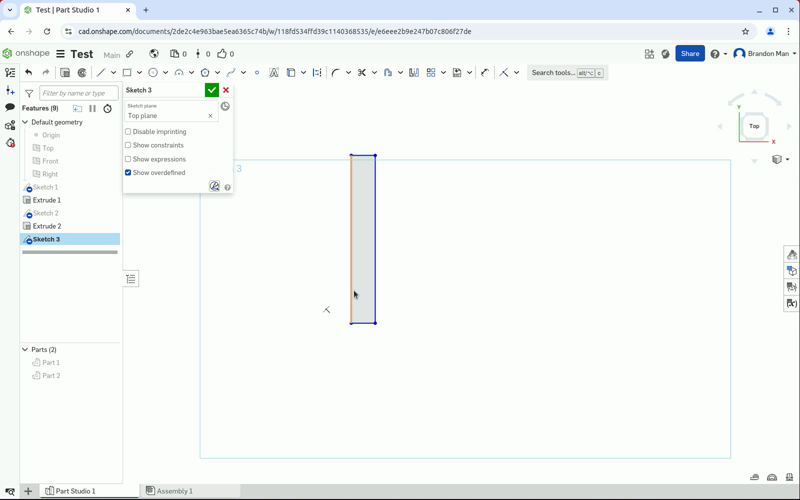
scroll(6)
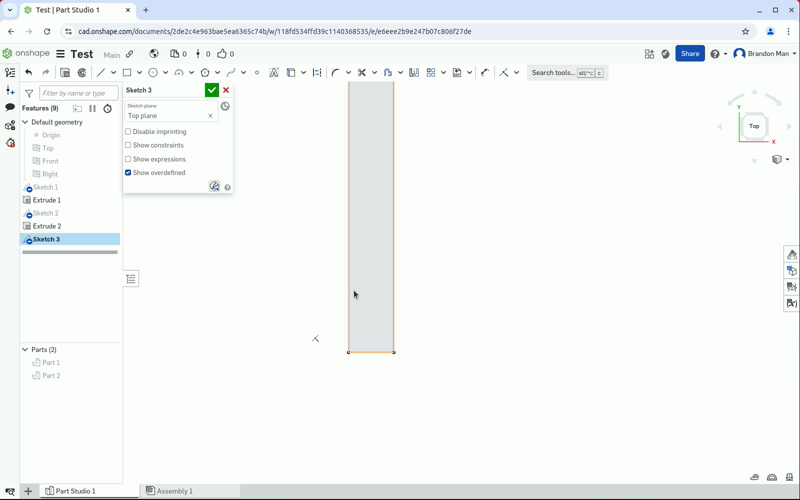
click(354, 290)
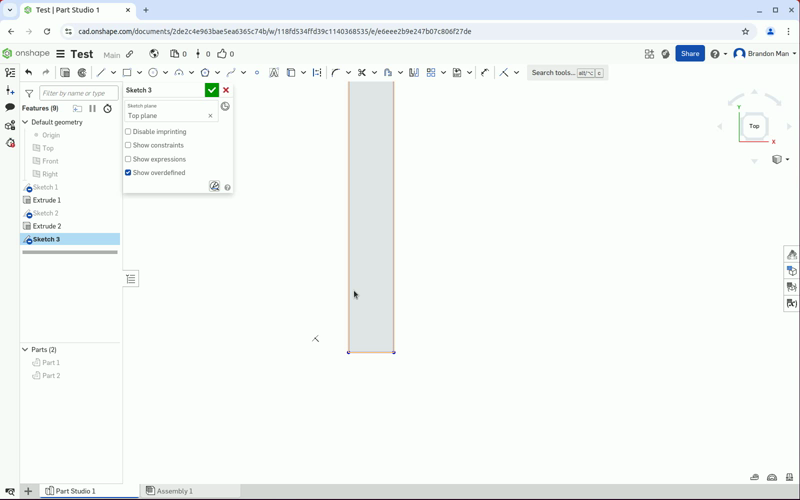
scroll(-6)
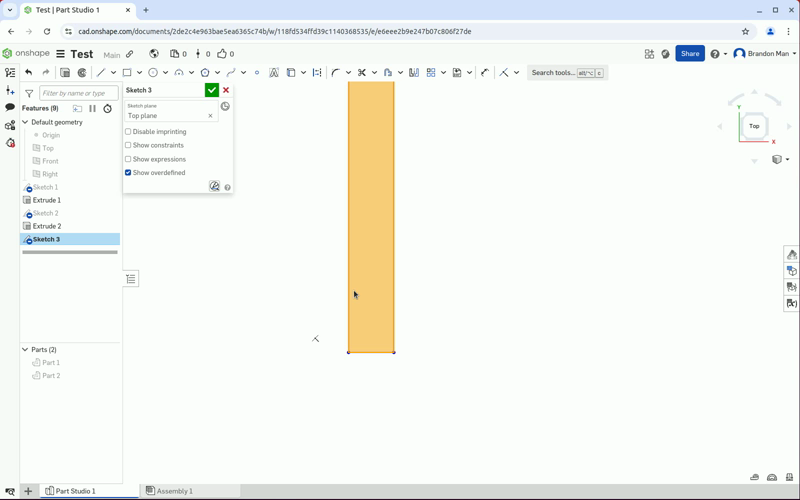
scroll(-6)
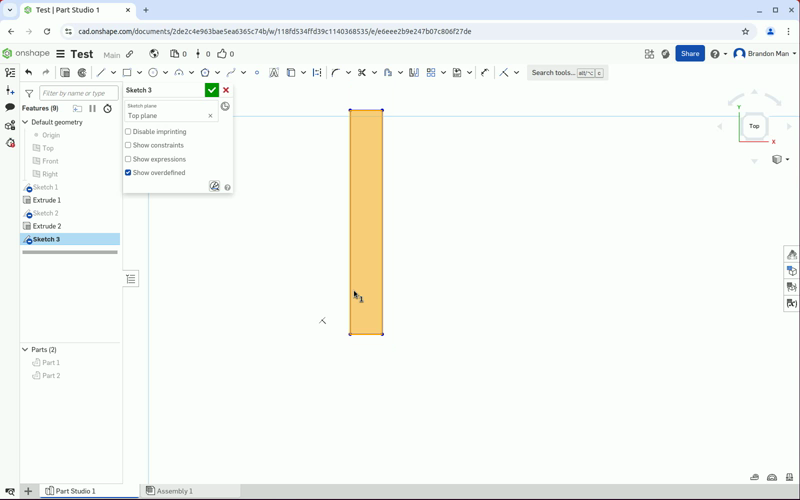
scroll(-6)
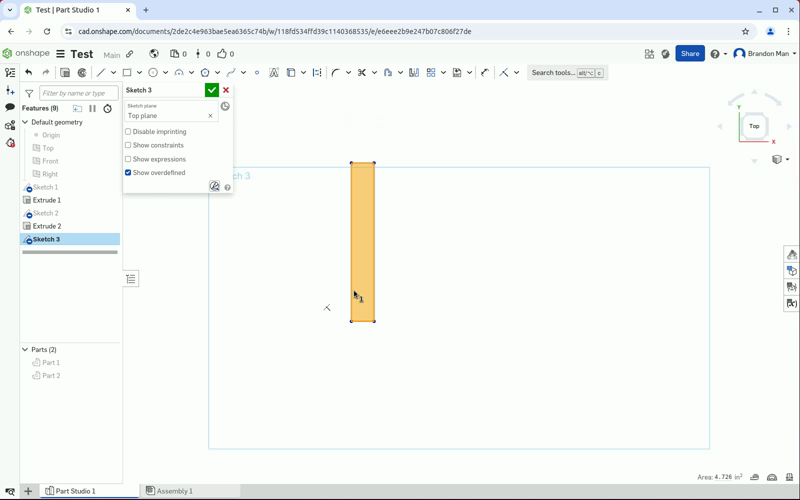
scroll(-6)
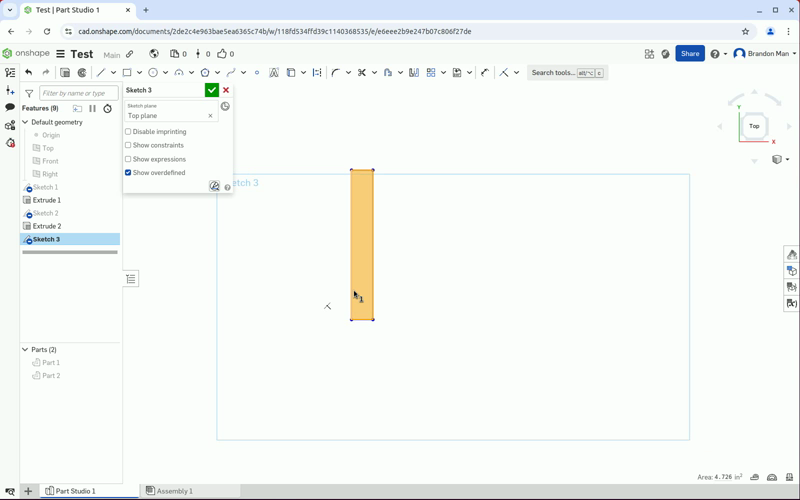
scroll(-6)
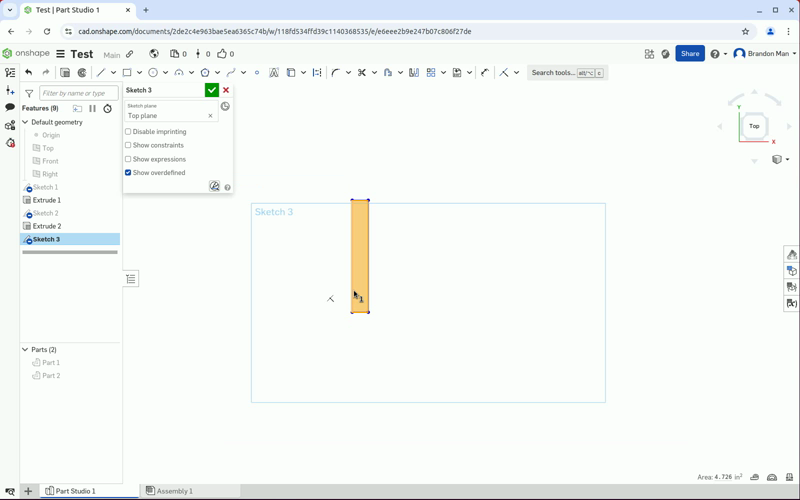
scroll(-6)
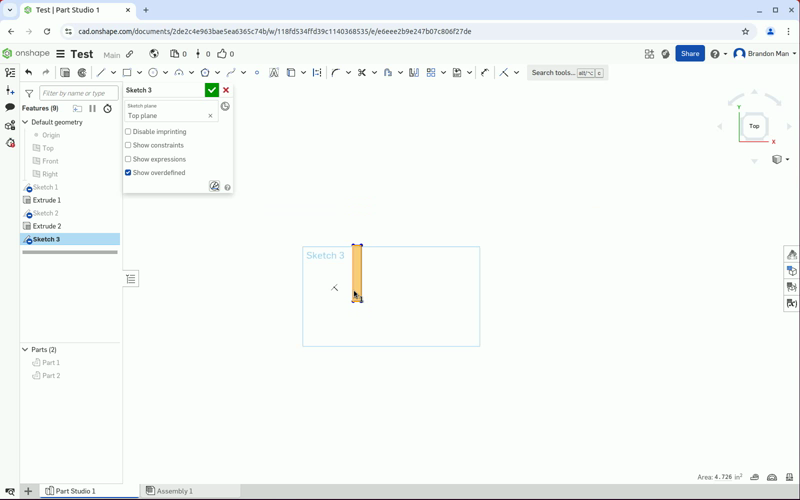
scroll(-6)
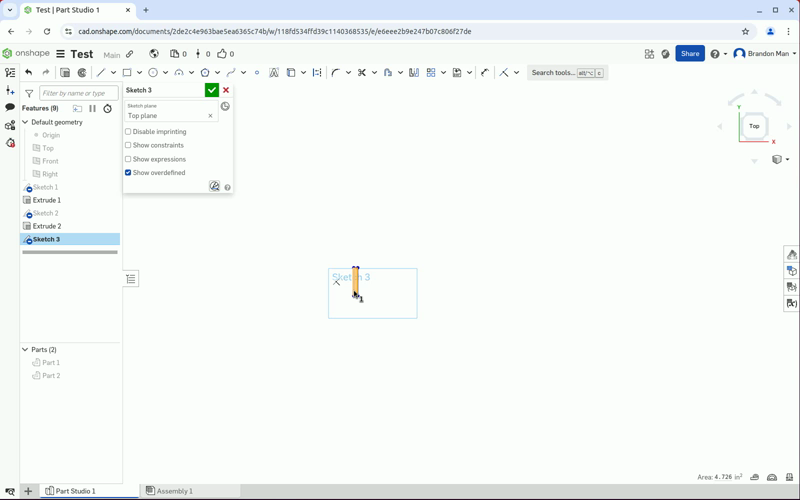
mouse_move(73, 352)
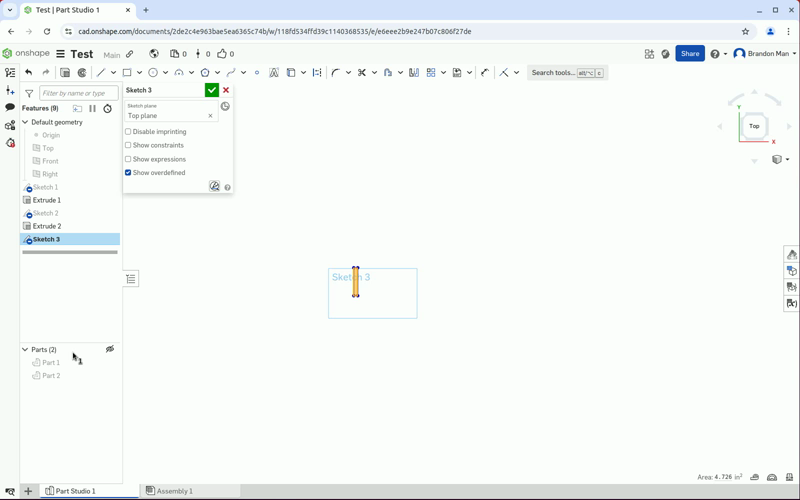
key(shift+y)
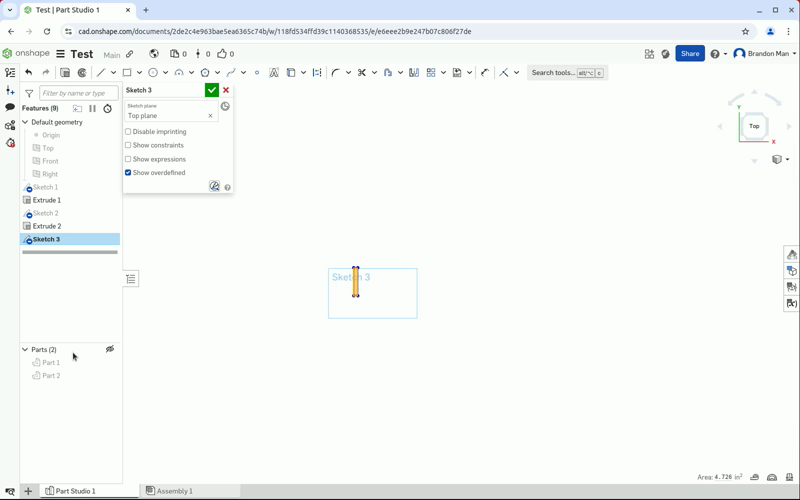
key(shift+e)
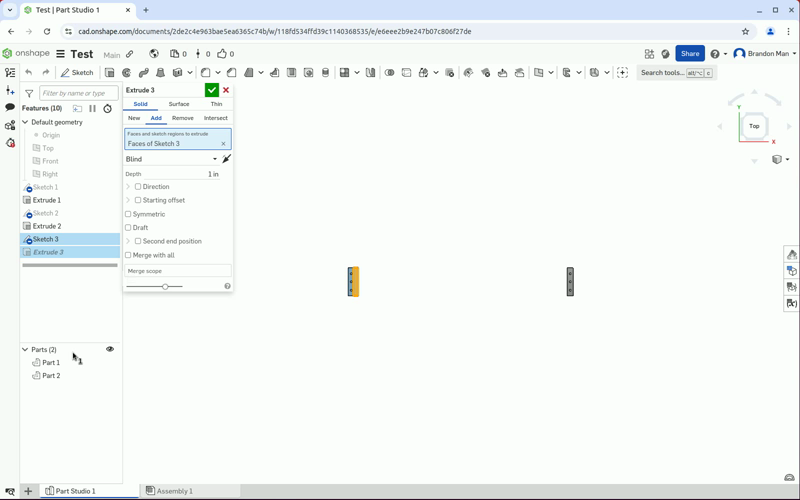
mouse_move(143, 106)
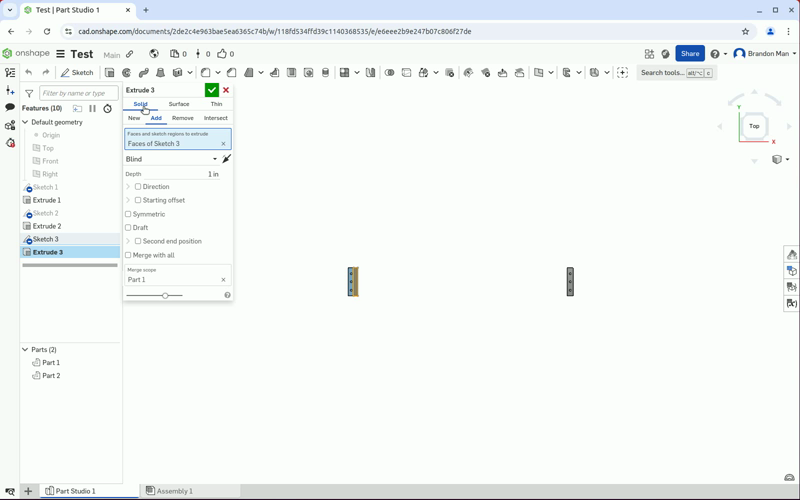
click(143, 106)
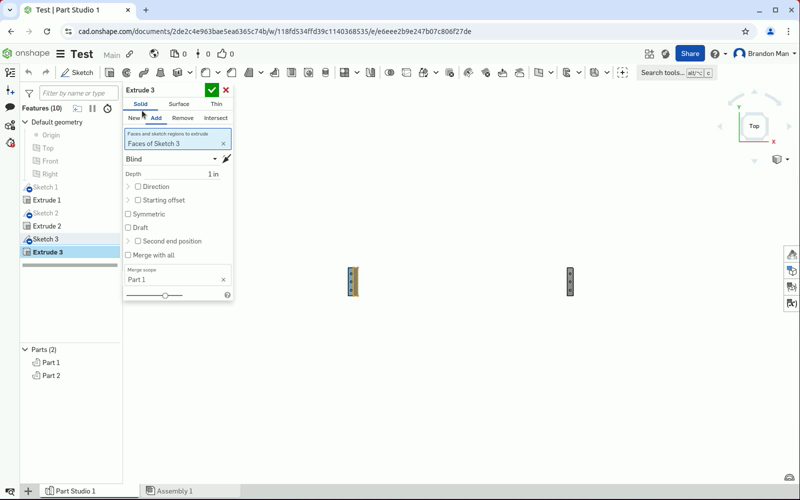
mouse_move(137, 120)
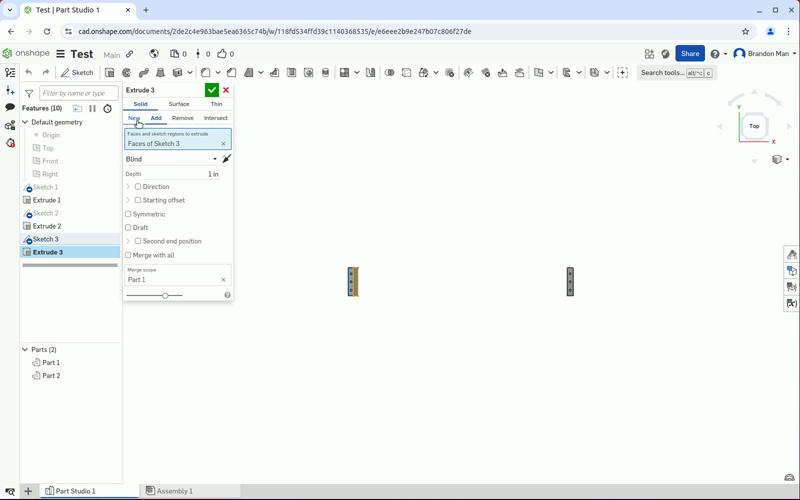
click(137, 120)
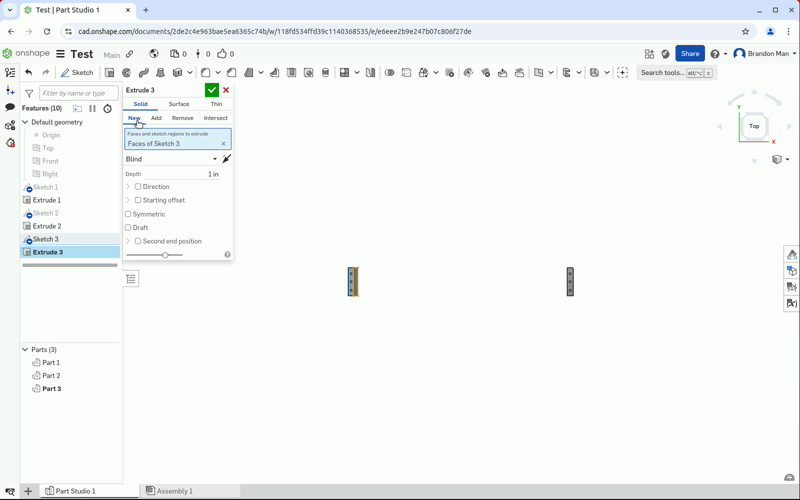
key(tab, 4)
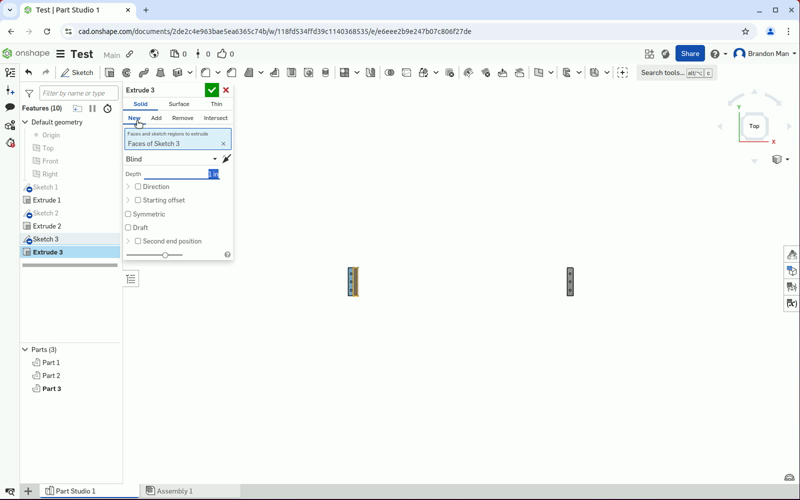
text(1.444)
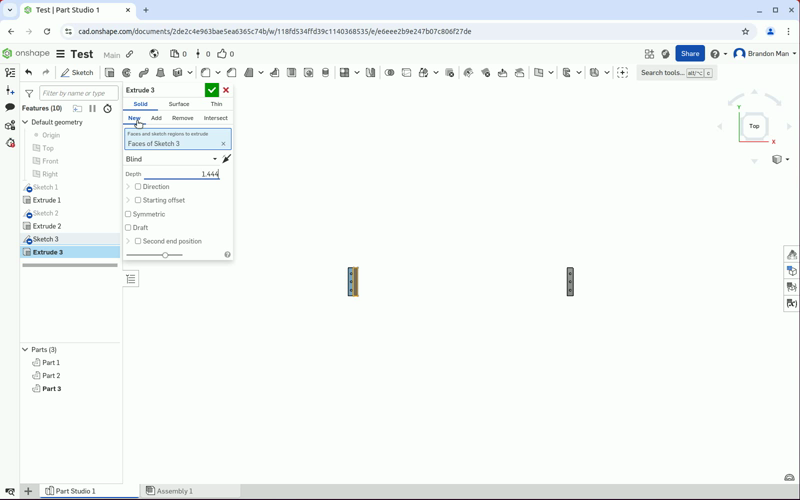
key(enter)
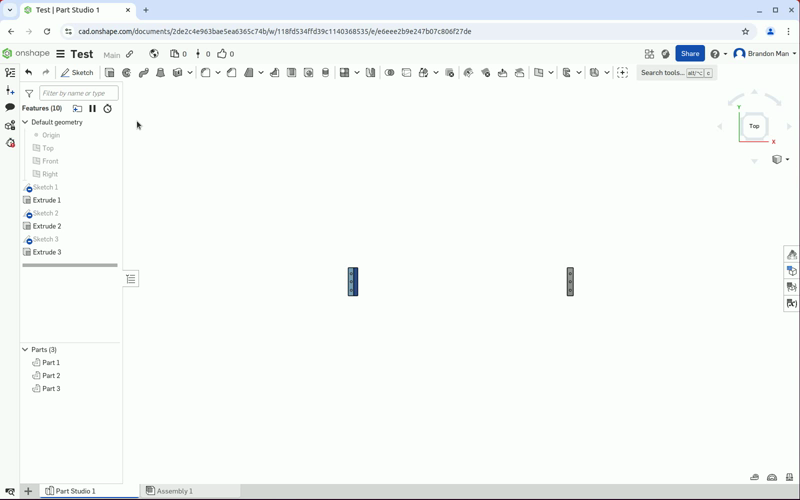
key(shift+h)
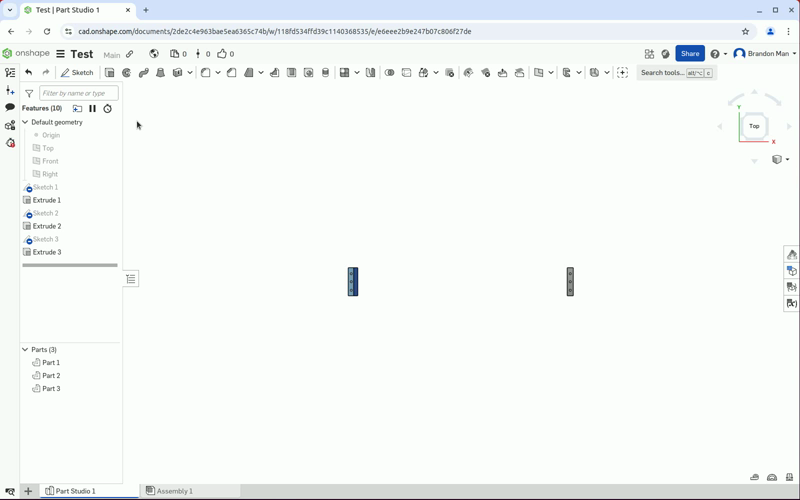
key(shift+h)
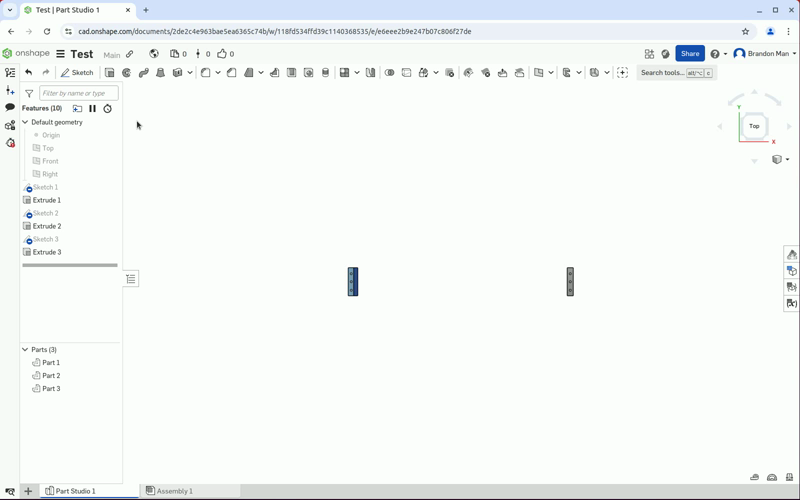
mouse_move(73, 189)
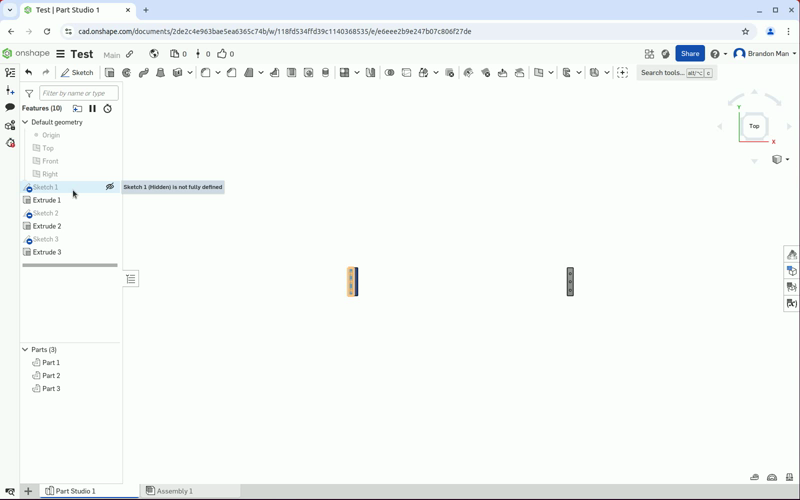
click(73, 189)
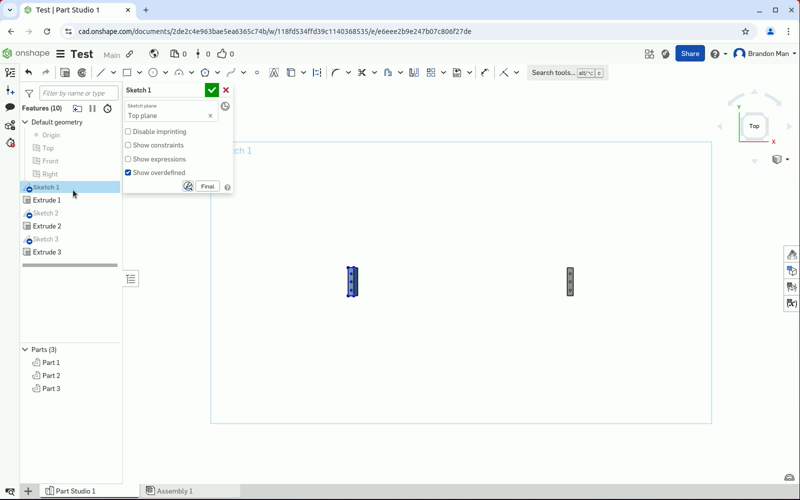
mouse_move(229, 92)
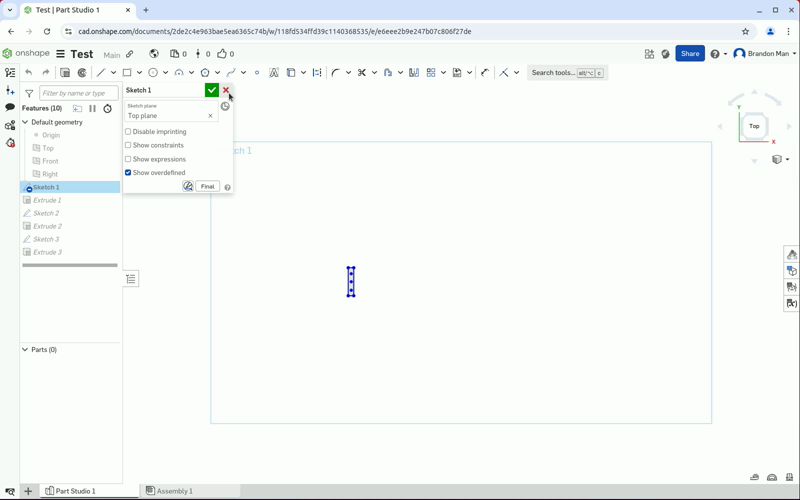
click(229, 92)
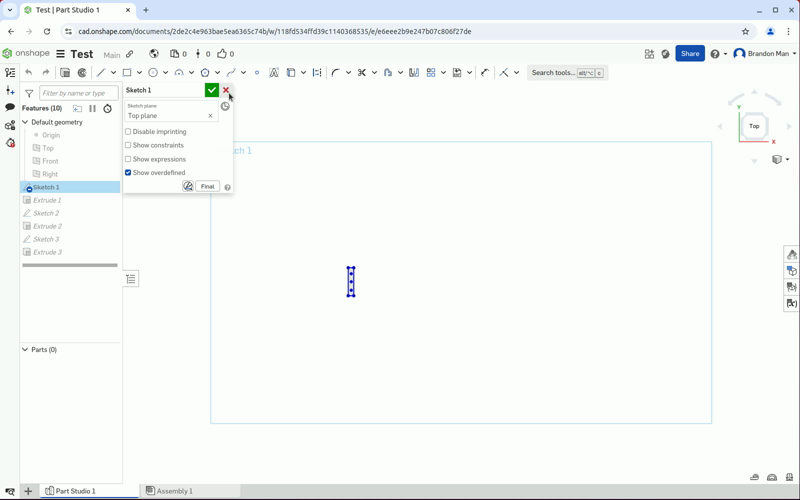
key(shift+s)
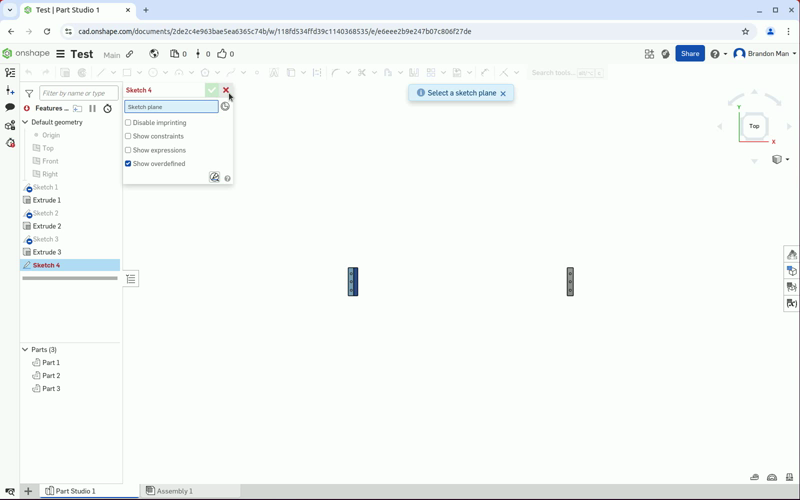
mouse_move(73, 150)
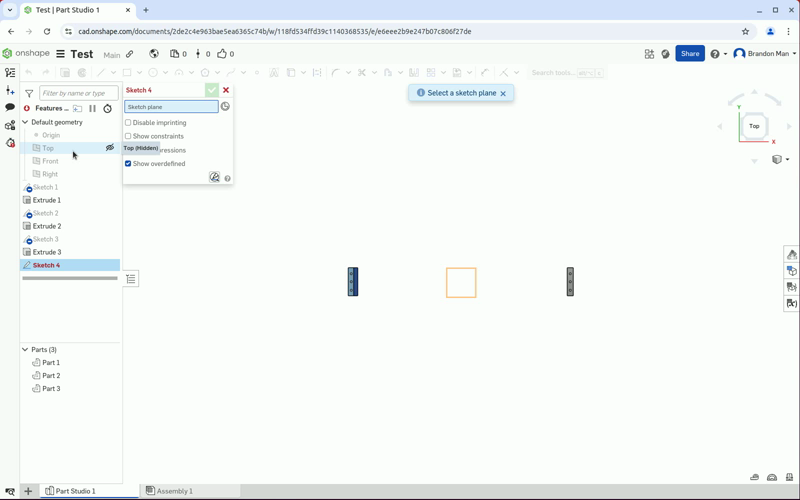
click(73, 150)
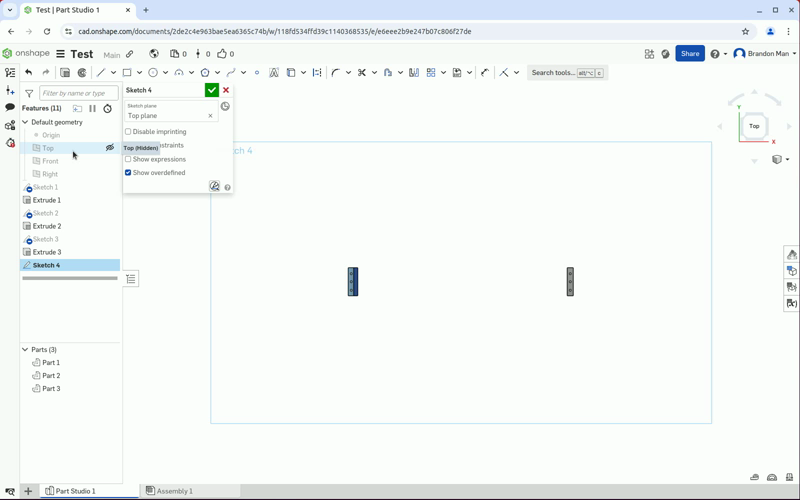
mouse_move(73, 352)
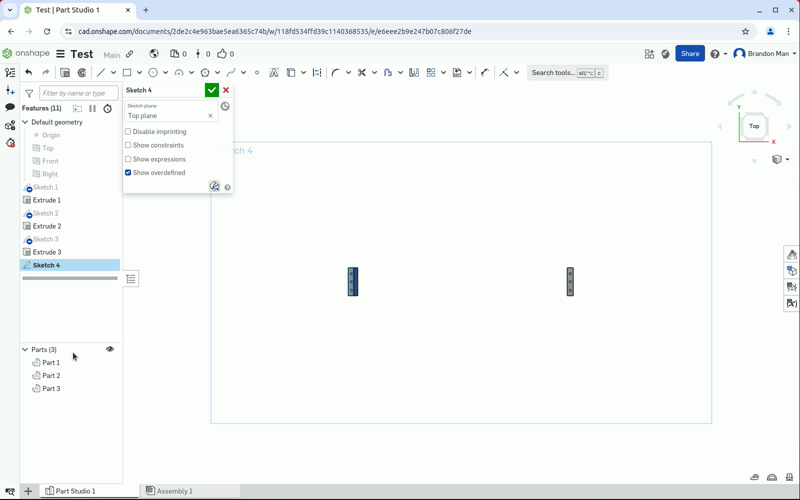
key(y)
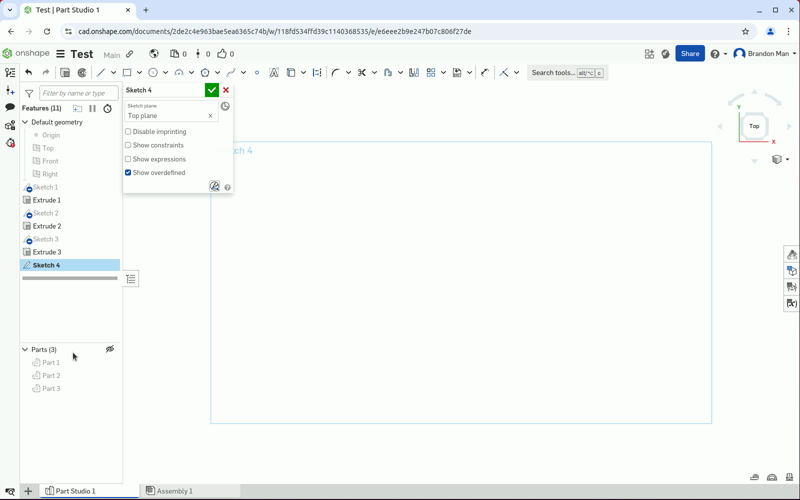
key(l)
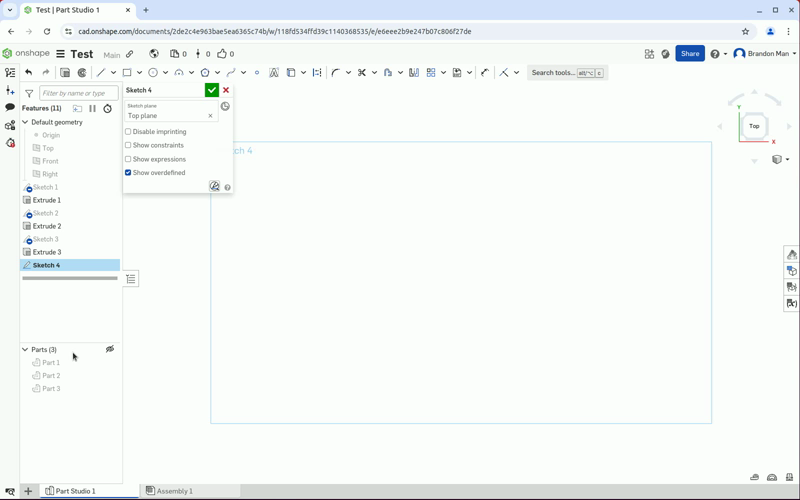
key_down(shift)
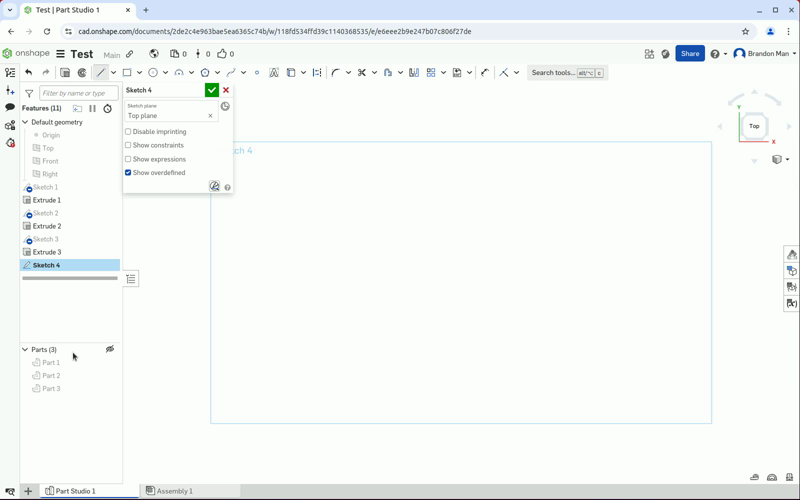
mouse_move(564, 295)
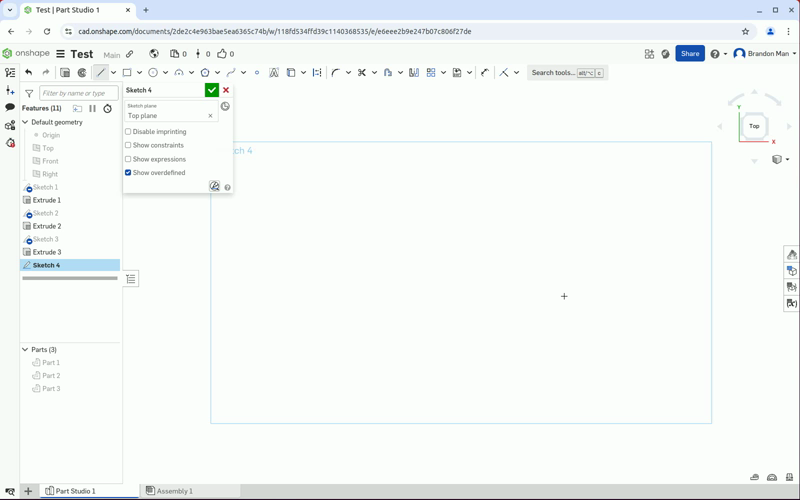
click(564, 295)
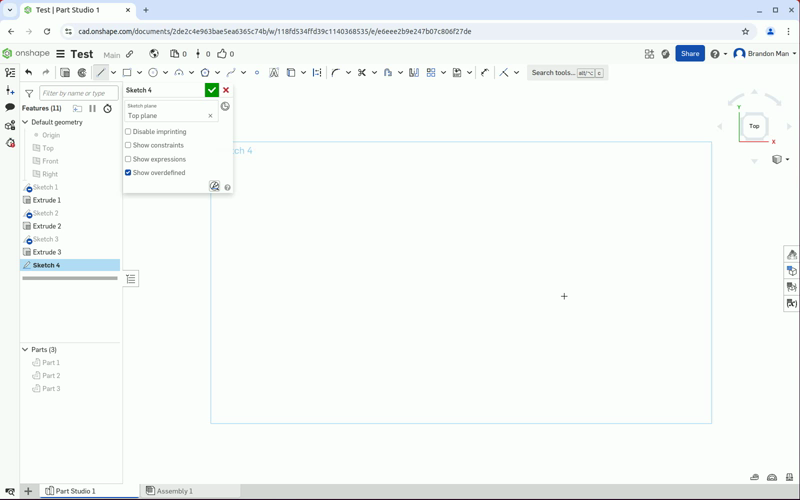
key_up(shift)
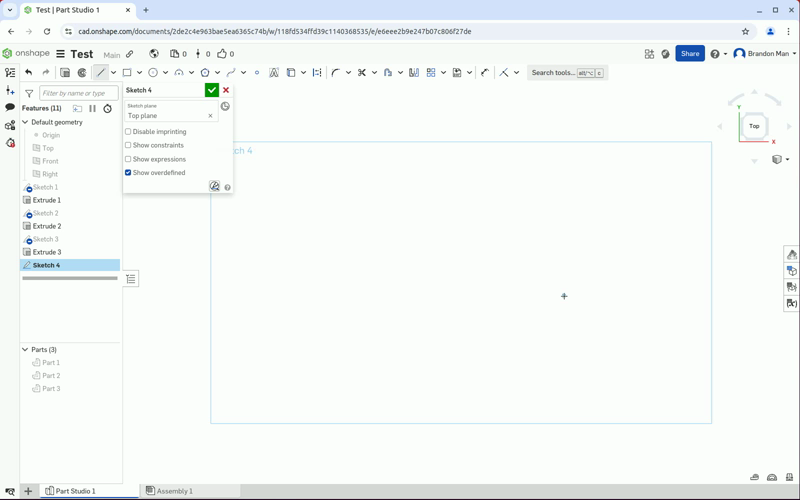
key_down(shift)
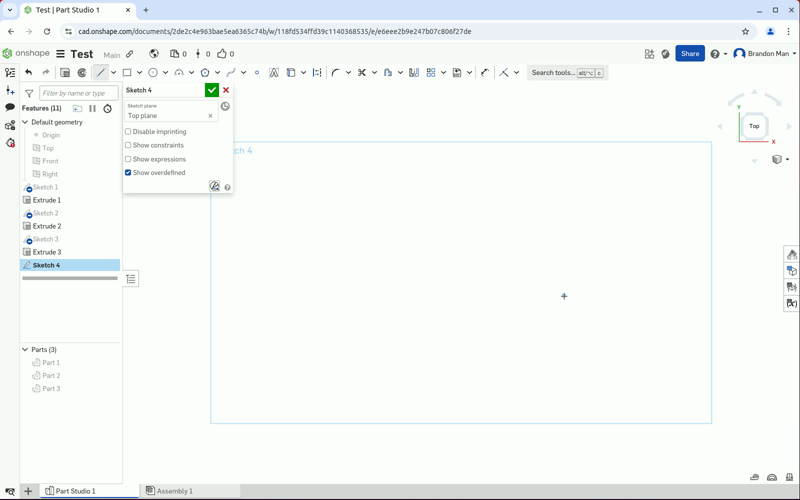
mouse_move(589, 295)
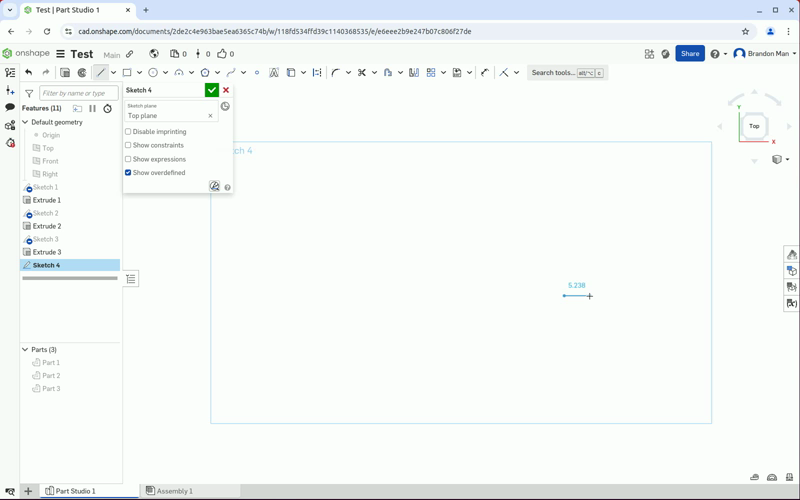
mouse_move(567, 295)
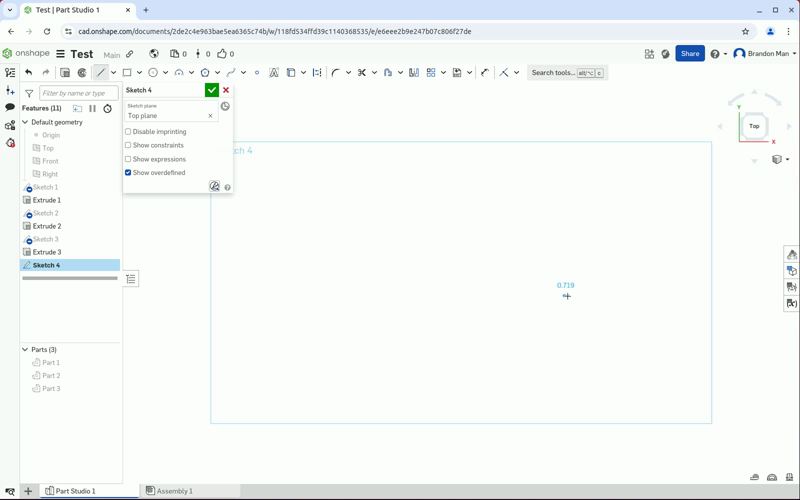
scroll(6)
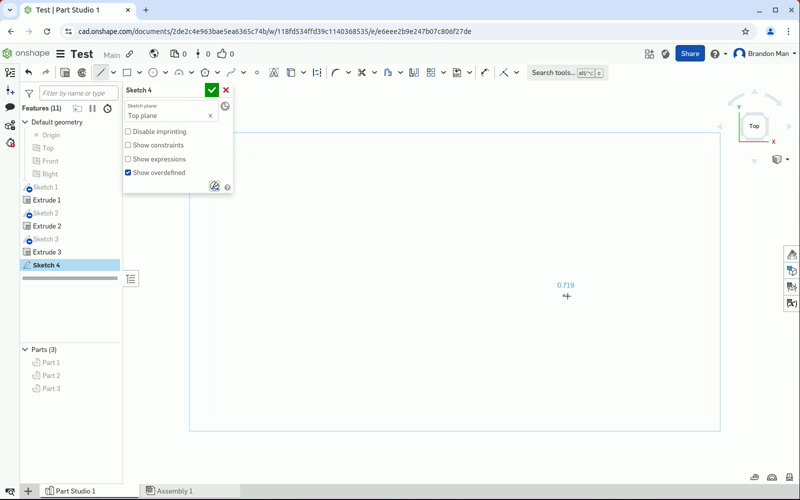
scroll(6)
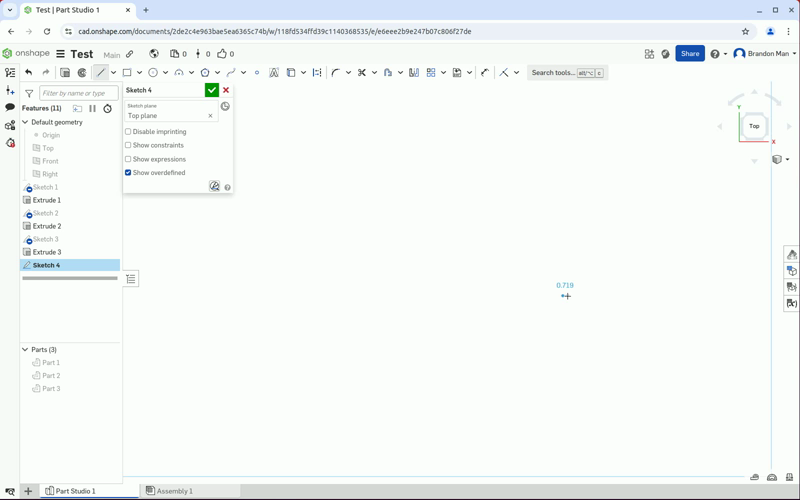
scroll(6)
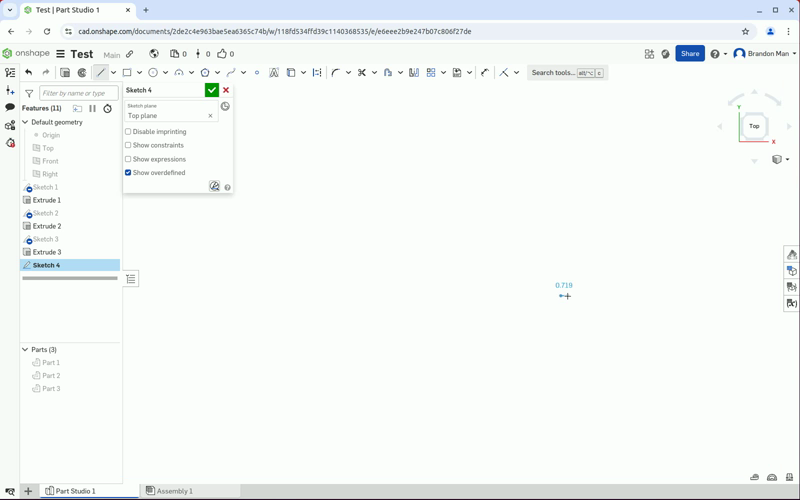
scroll(6)
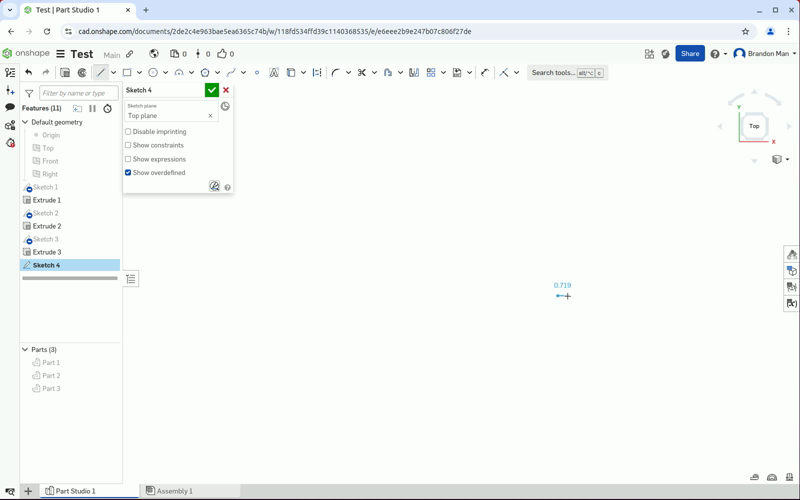
scroll(6)
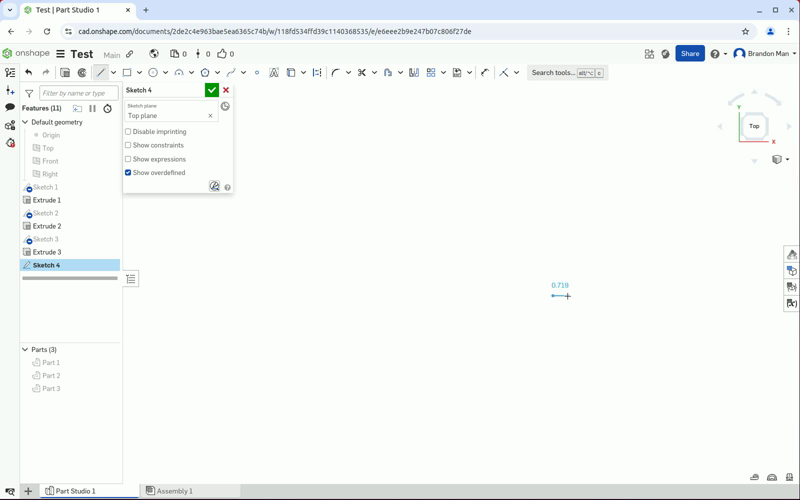
scroll(6)
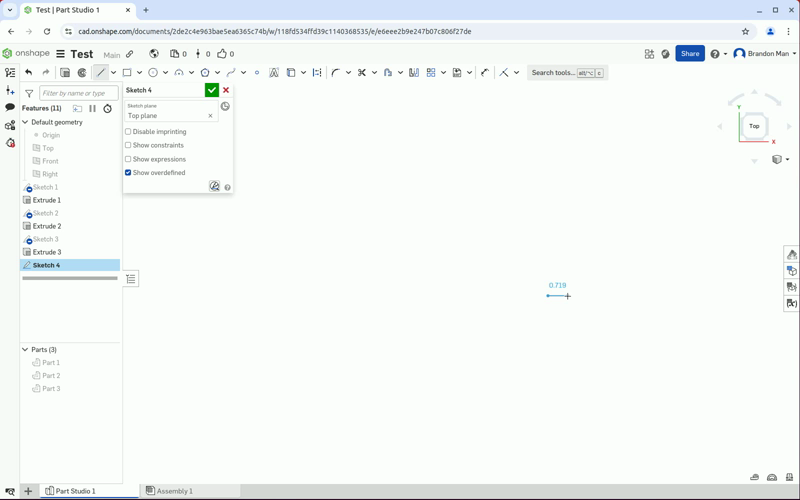
scroll(6)
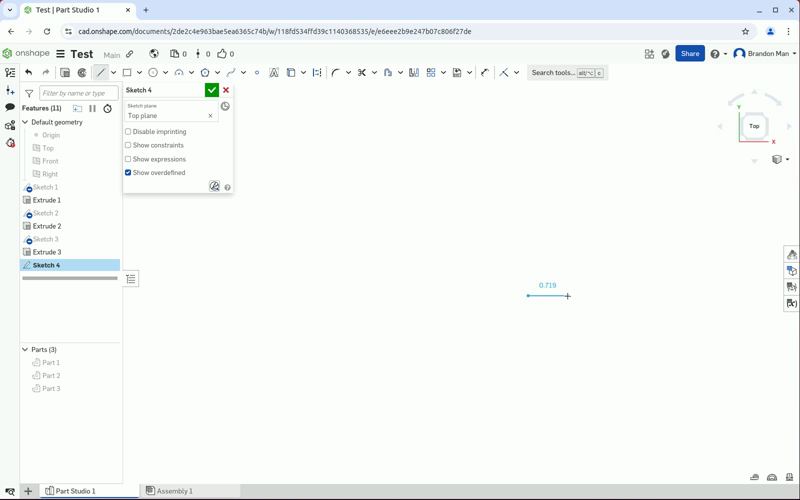
click(567, 295)
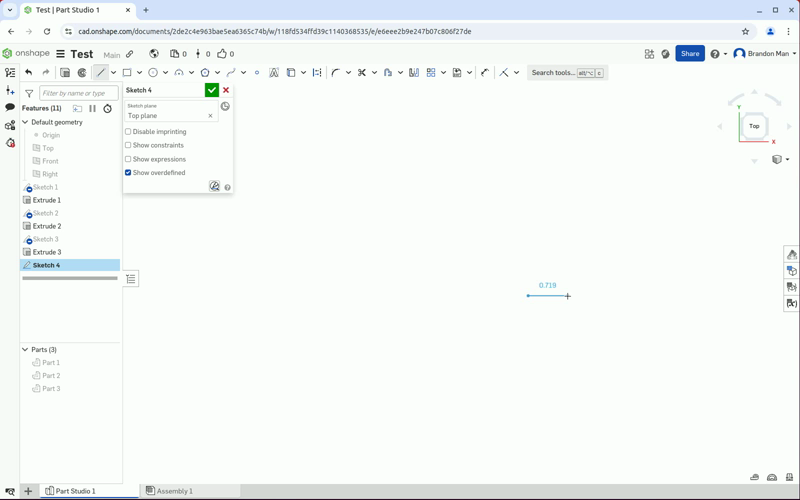
scroll(-6)
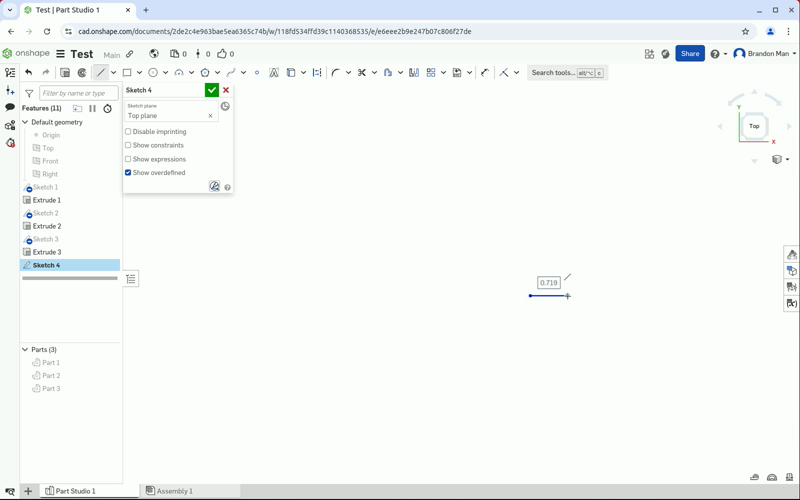
scroll(-6)
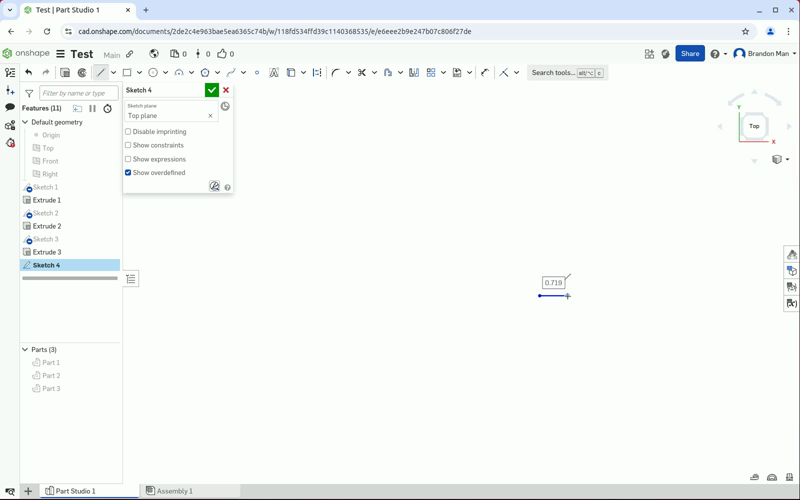
scroll(-6)
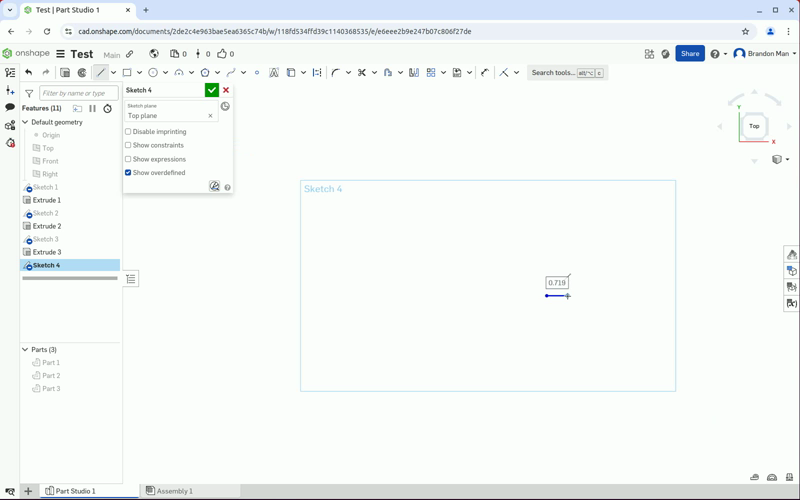
scroll(-6)
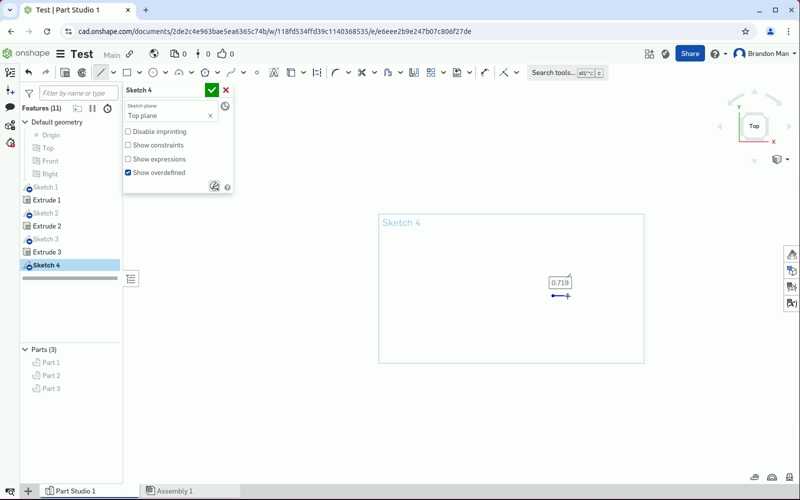
scroll(-6)
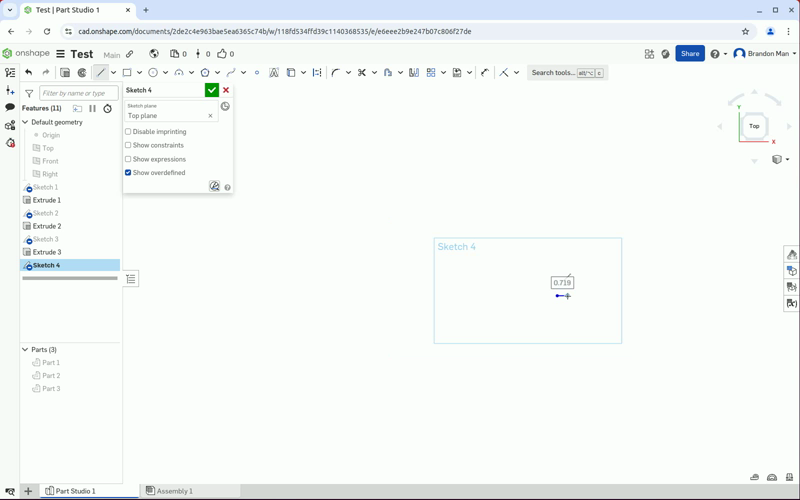
scroll(-6)
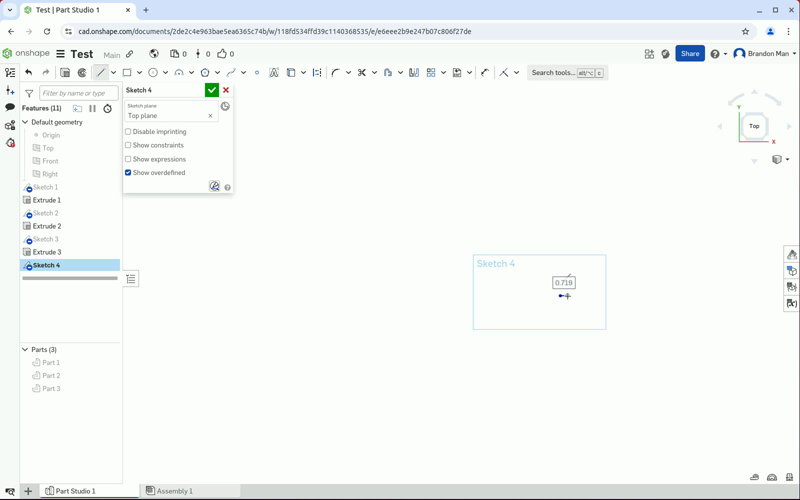
scroll(-6)
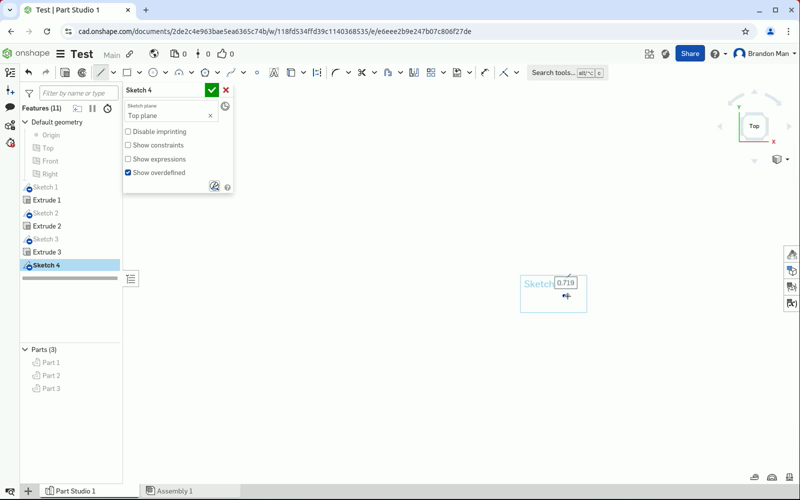
key_up(shift)
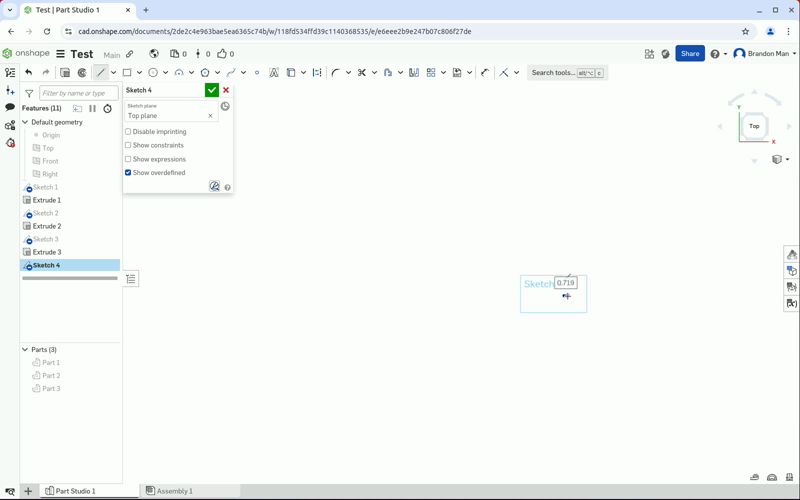
key_down(shift)
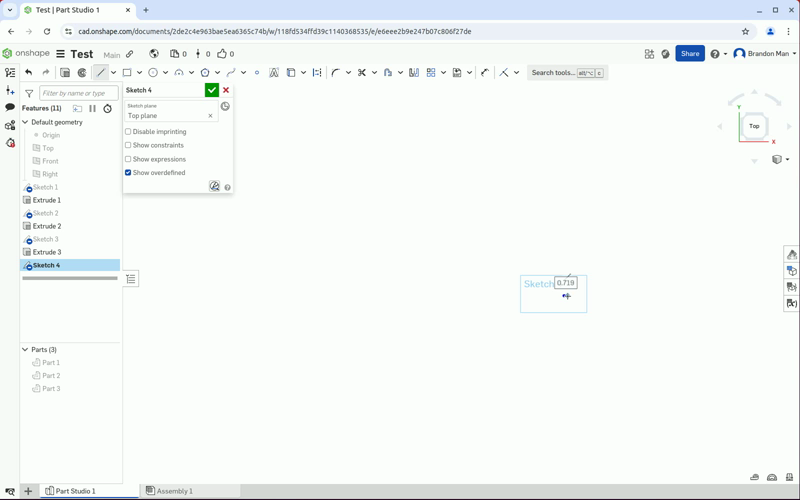
mouse_move(589, 295)
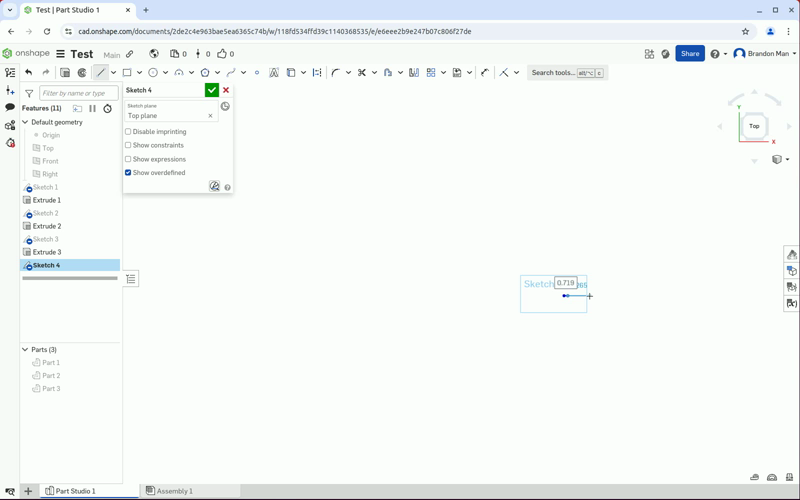
mouse_move(567, 267)
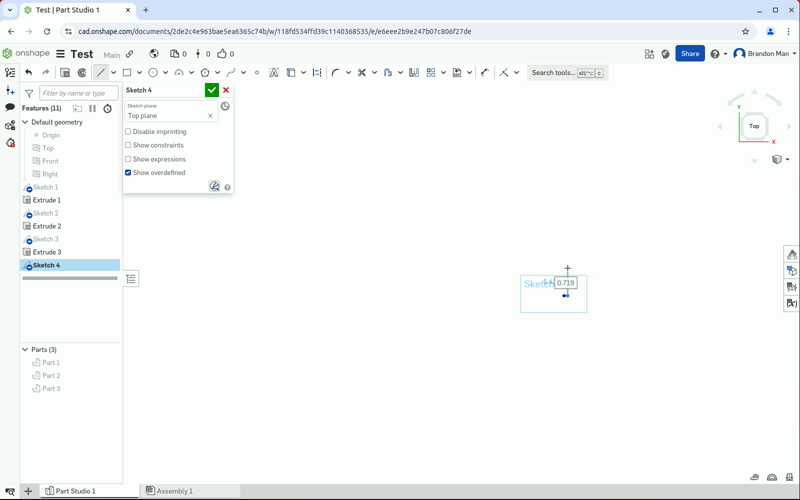
click(567, 267)
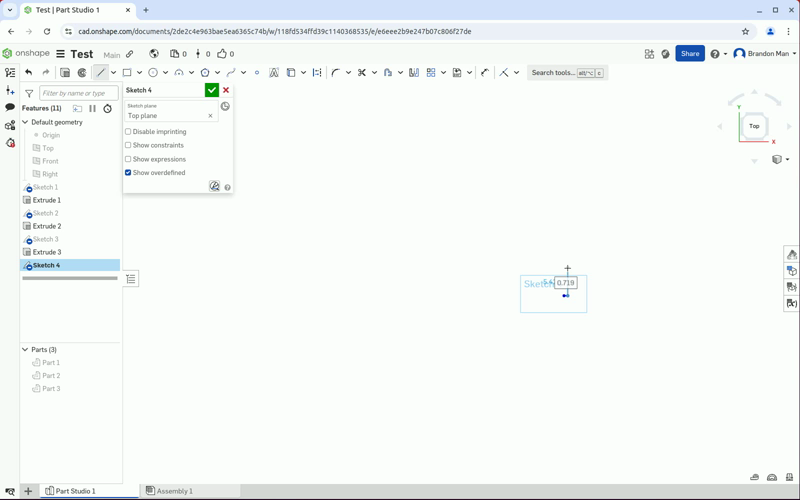
key_up(shift)
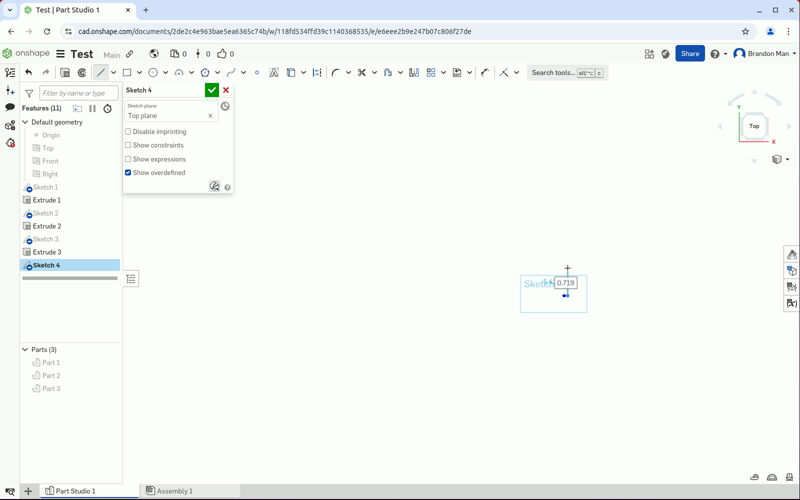
key_down(shift)
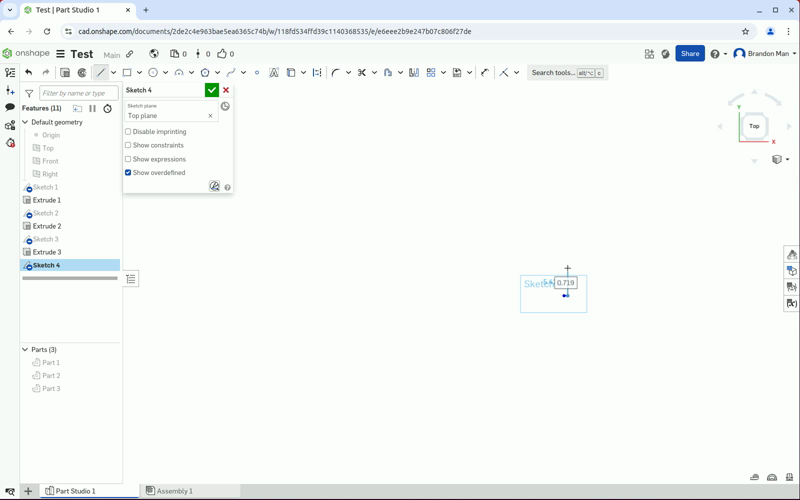
mouse_move(589, 267)
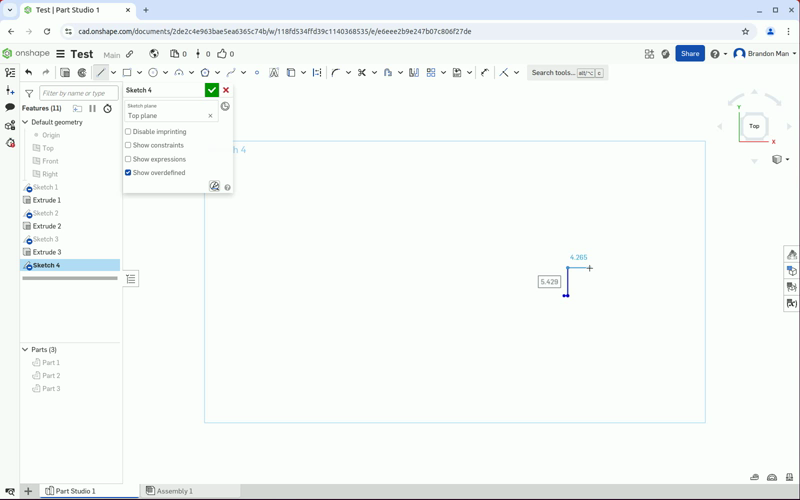
mouse_move(564, 267)
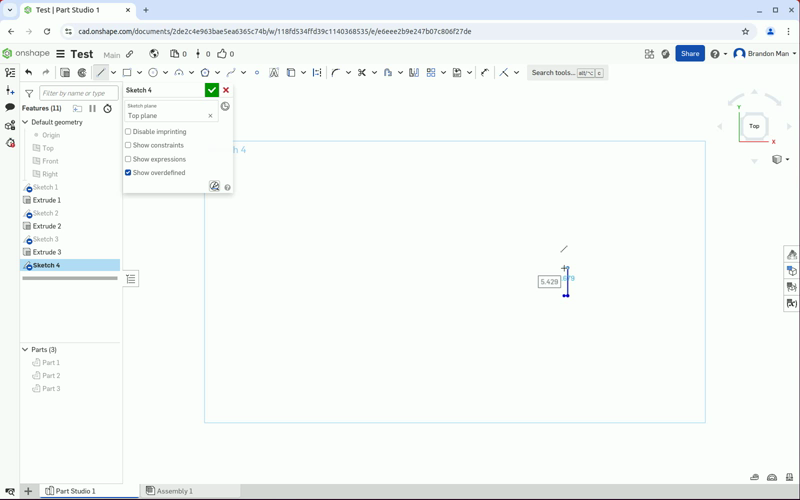
scroll(6)
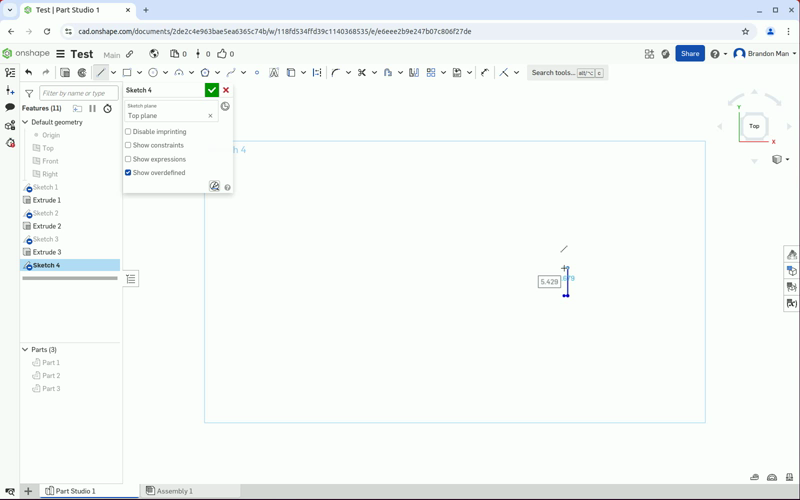
scroll(6)
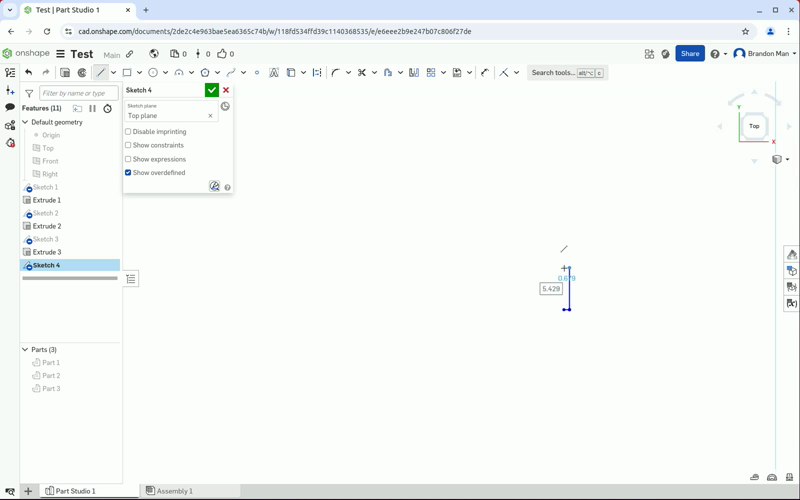
scroll(6)
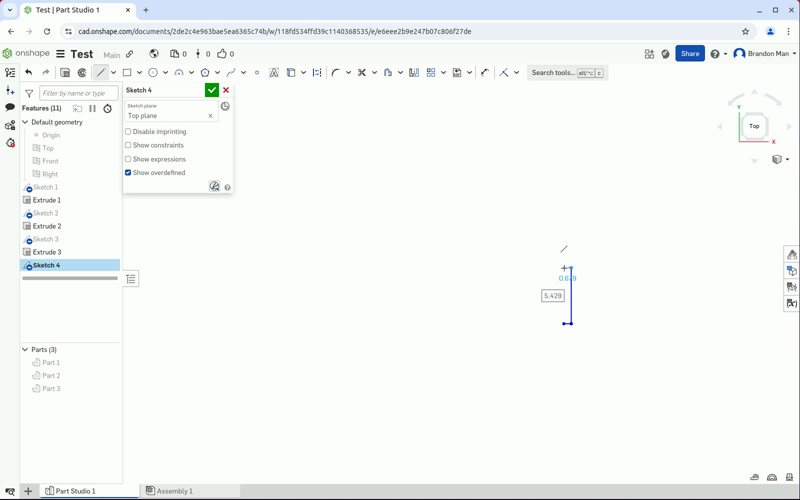
scroll(6)
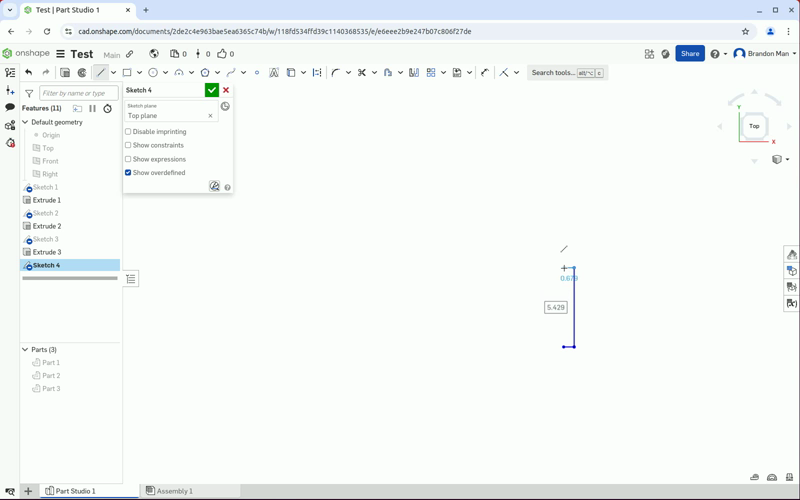
scroll(6)
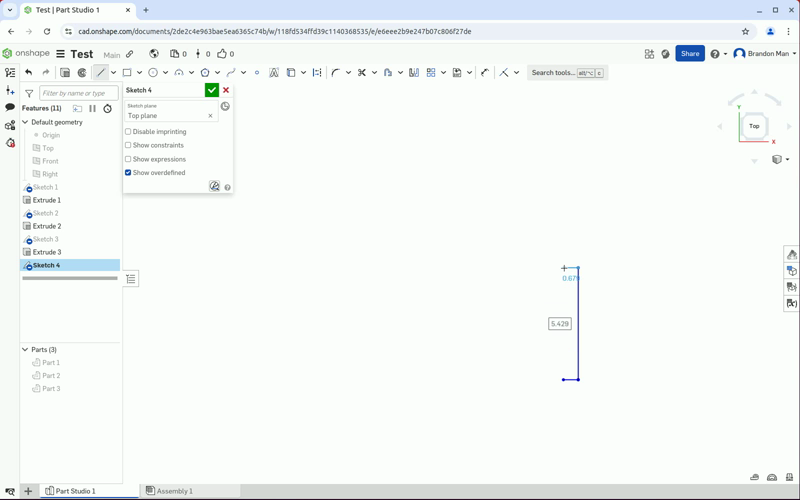
scroll(6)
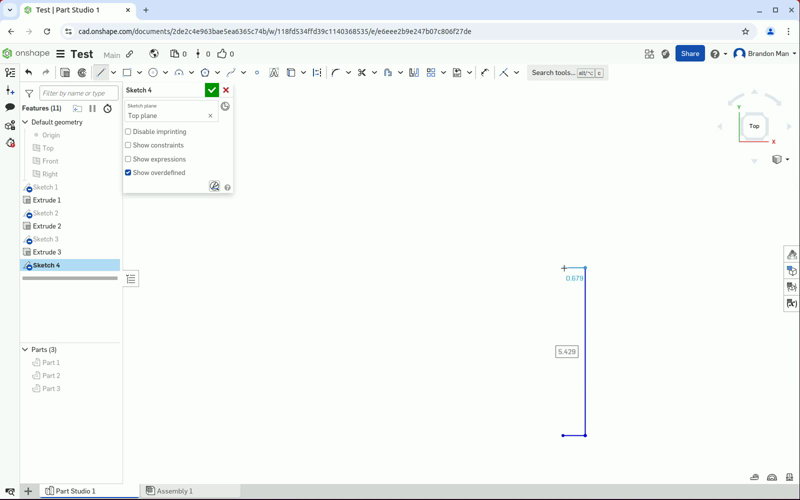
scroll(6)
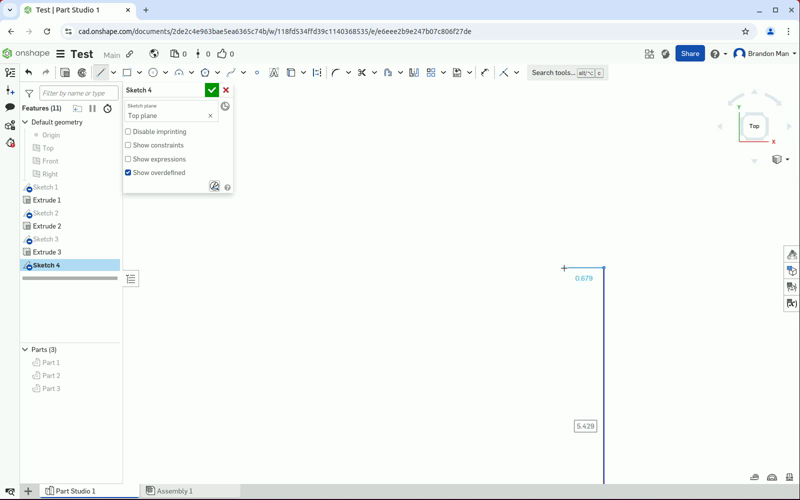
click(564, 267)
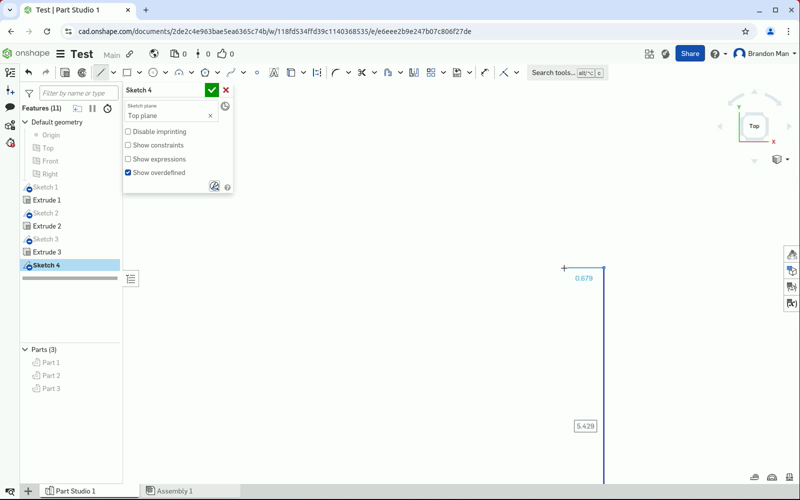
scroll(-6)
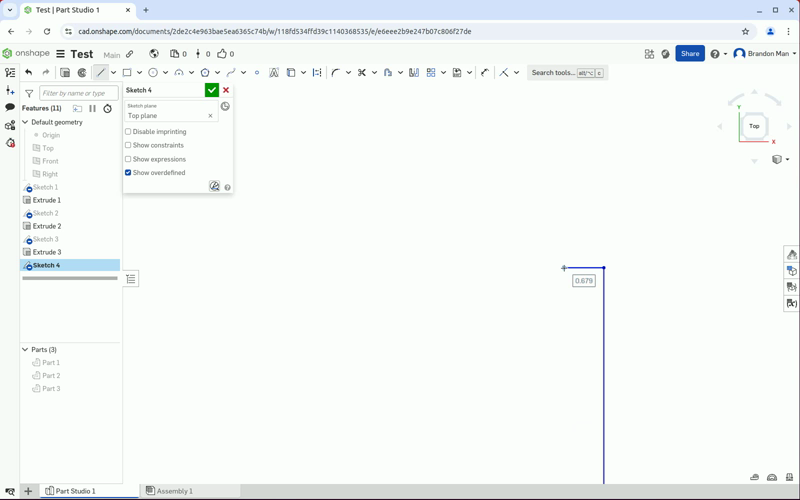
scroll(-6)
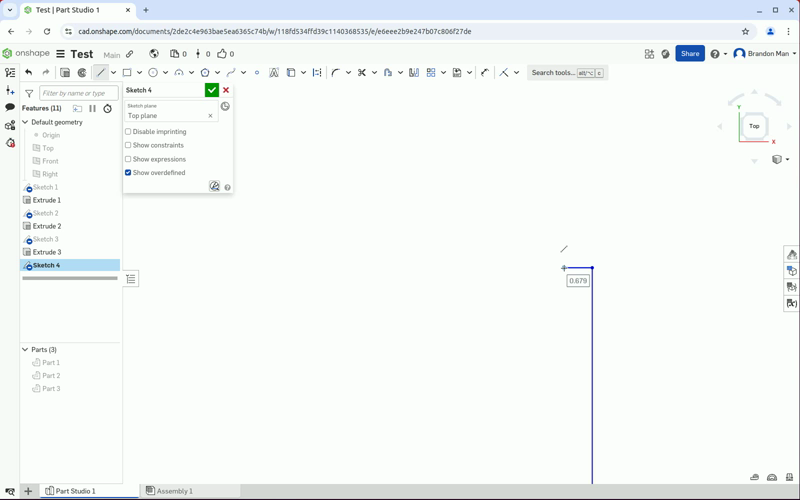
scroll(-6)
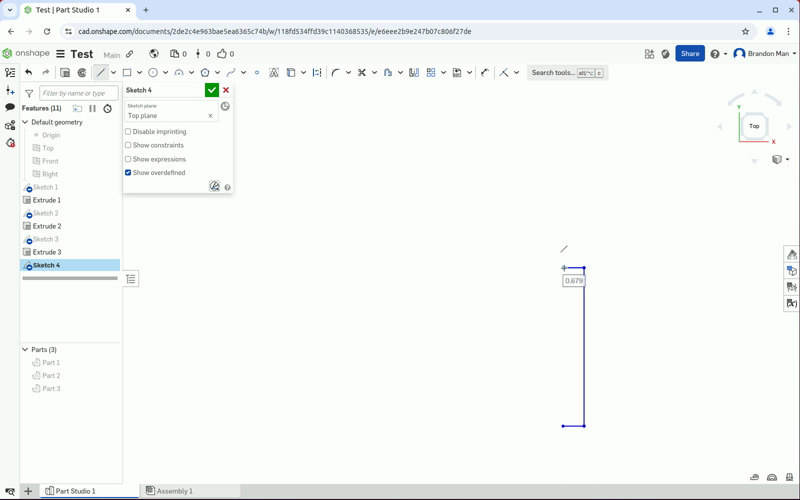
scroll(-6)
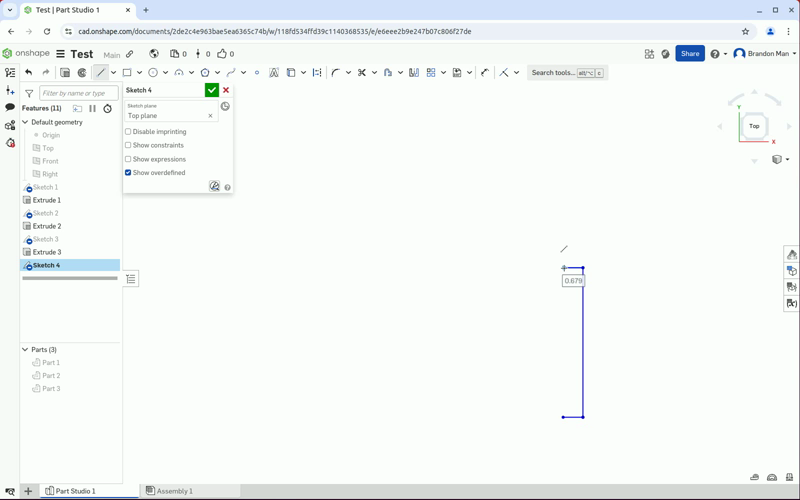
scroll(-6)
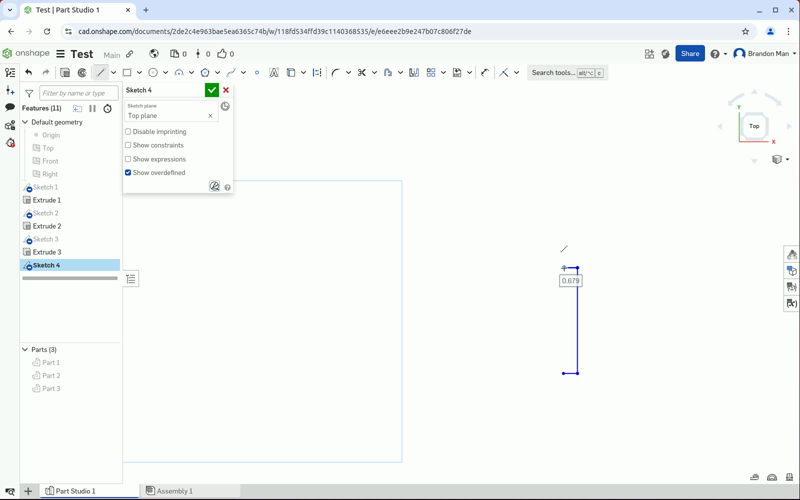
scroll(-6)
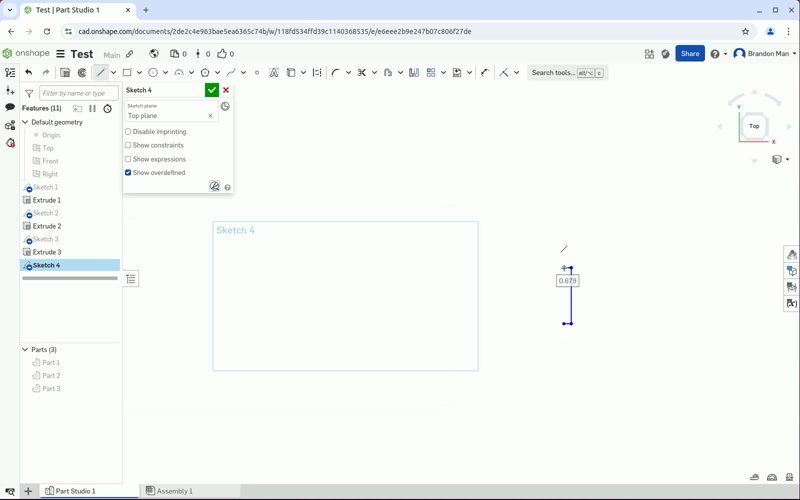
scroll(-6)
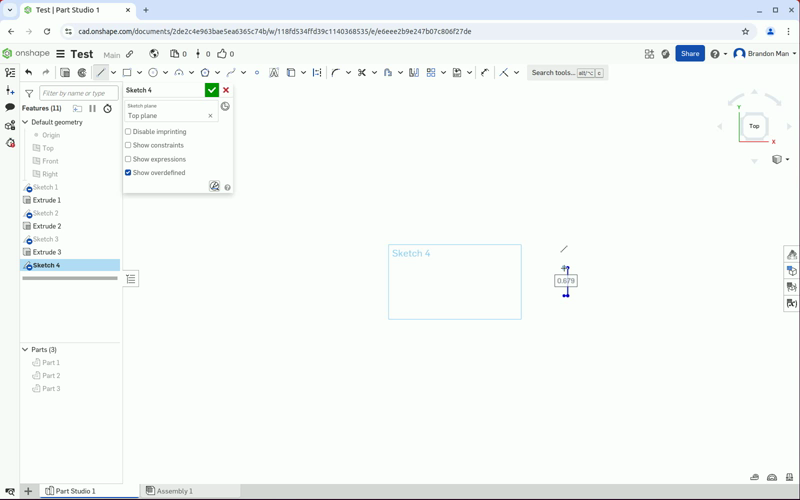
key_up(shift)
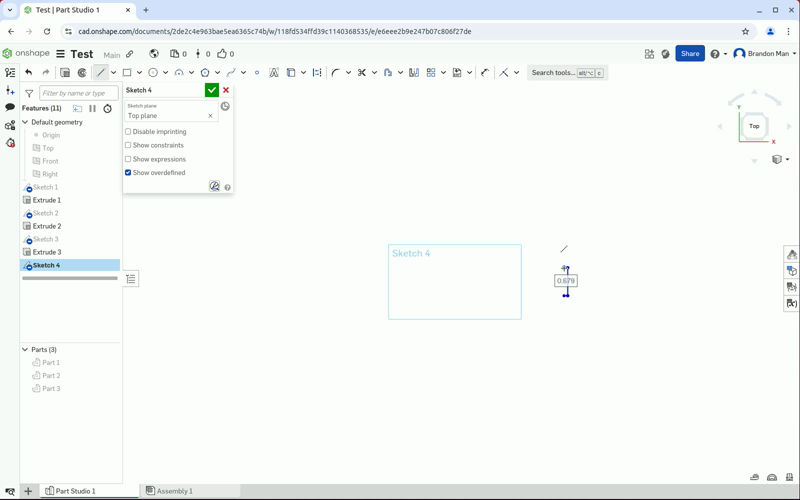
mouse_move(589, 267)
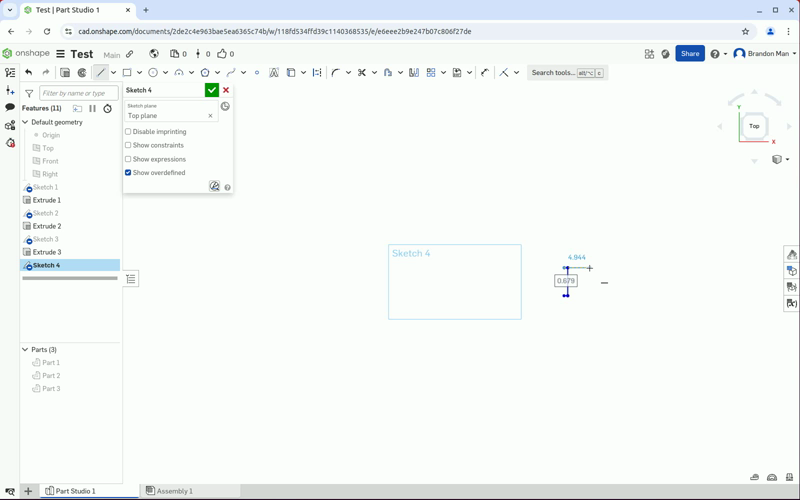
key_down(shift)
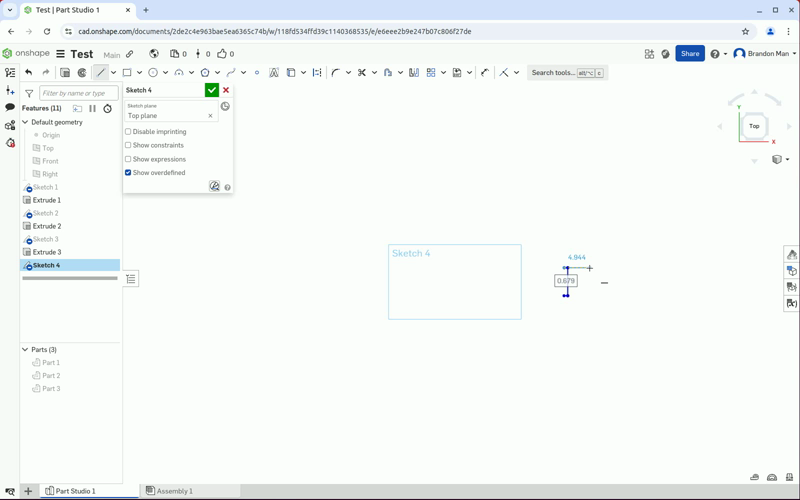
mouse_move(564, 295)
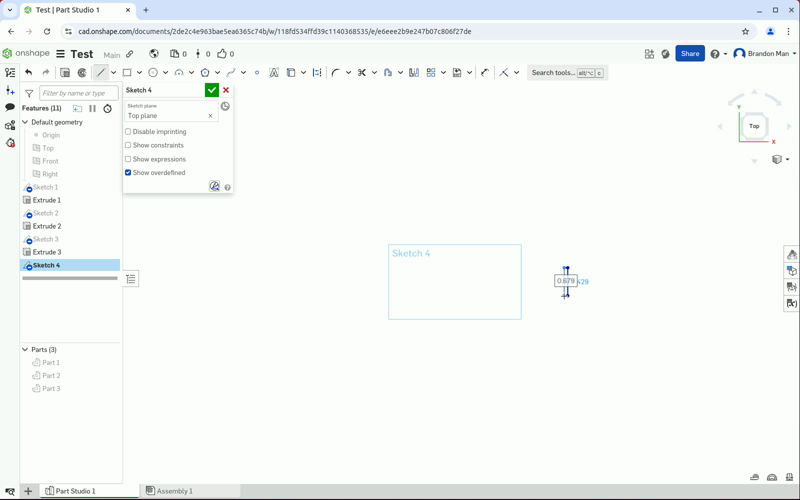
scroll(6)
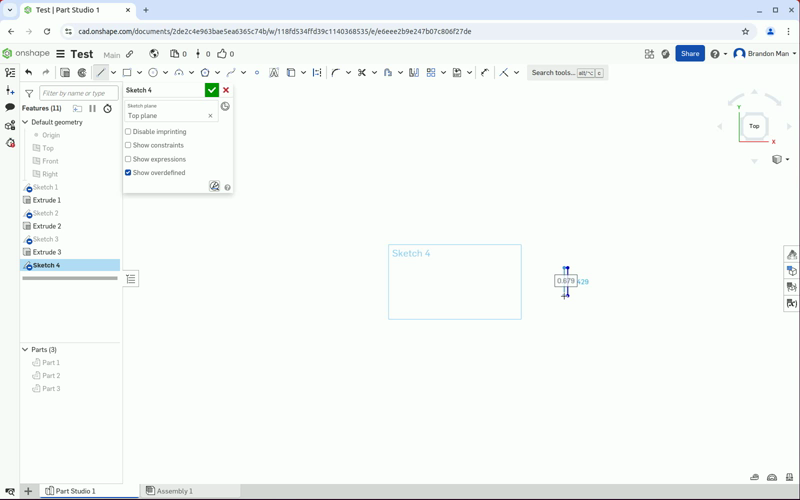
scroll(6)
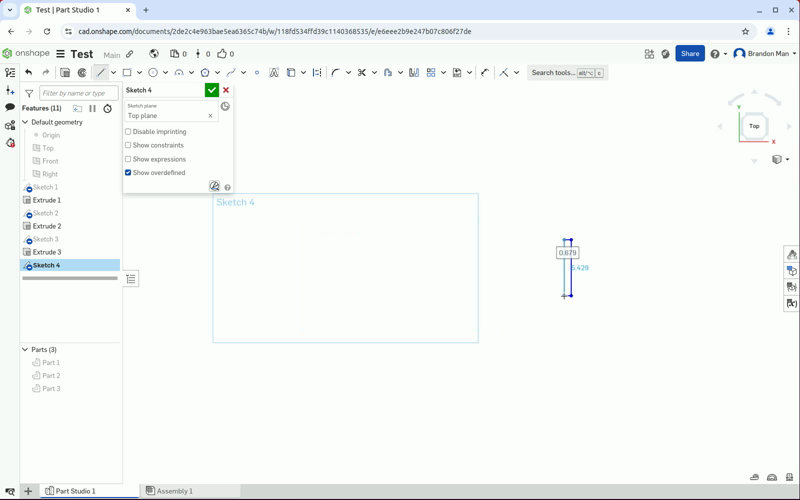
scroll(6)
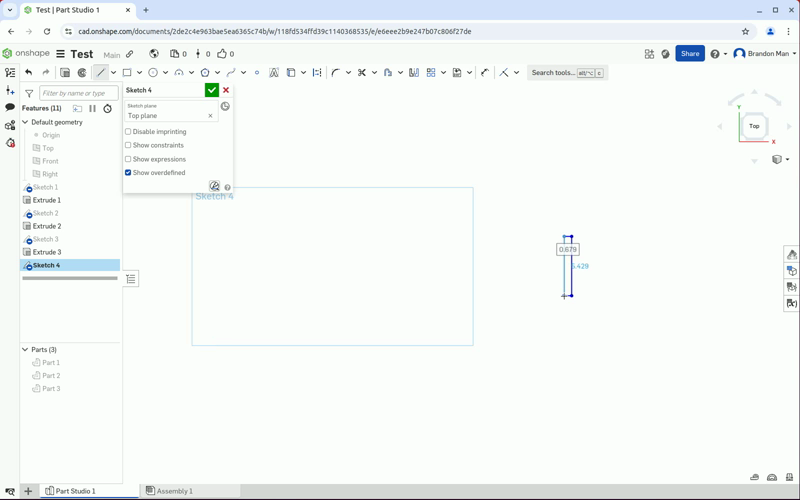
scroll(6)
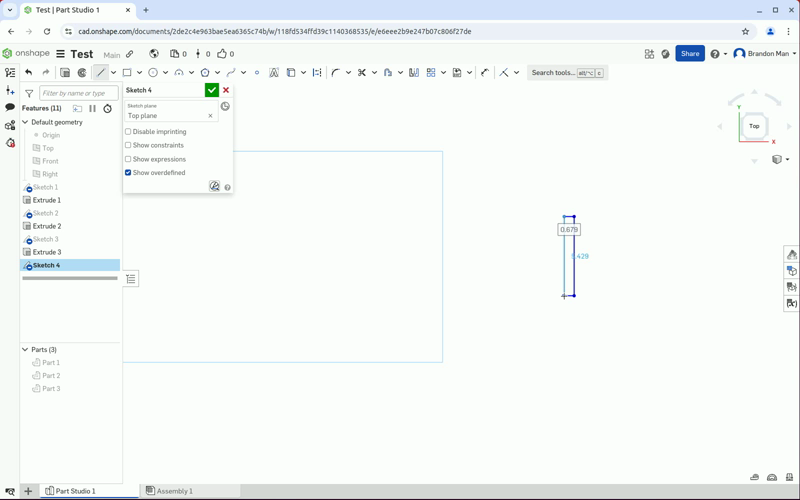
scroll(6)
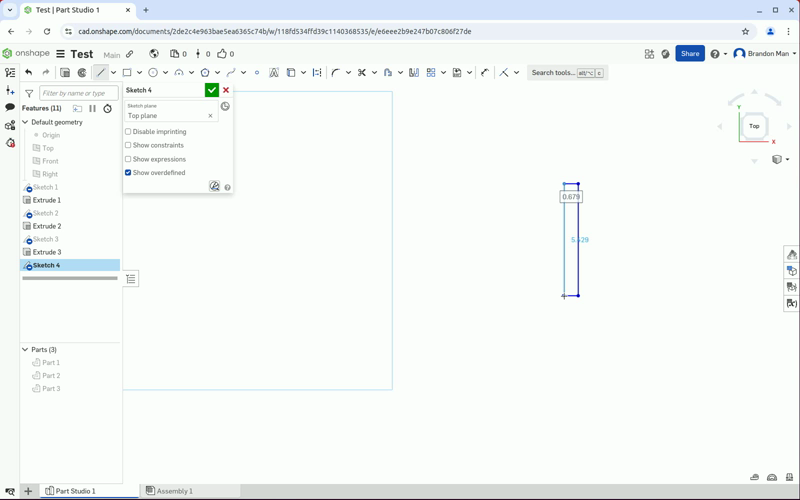
scroll(6)
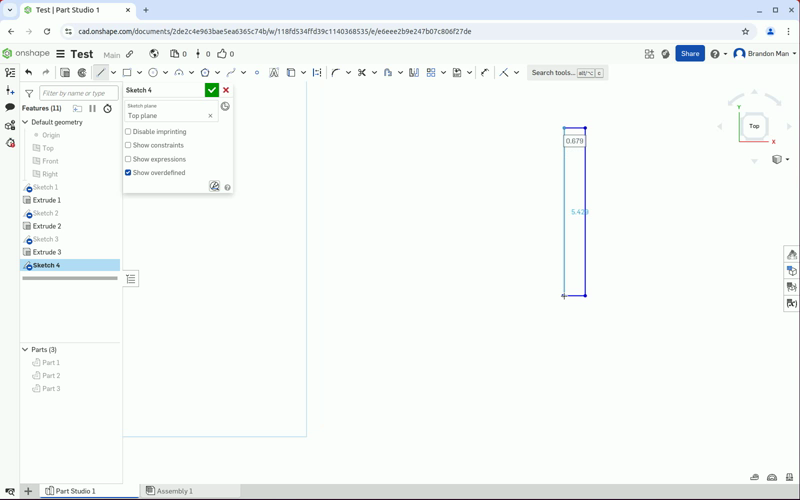
scroll(6)
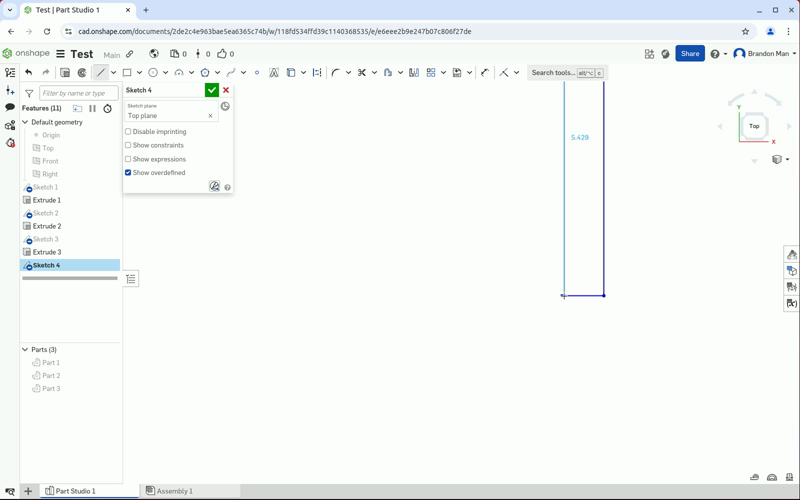
key_up(shift)
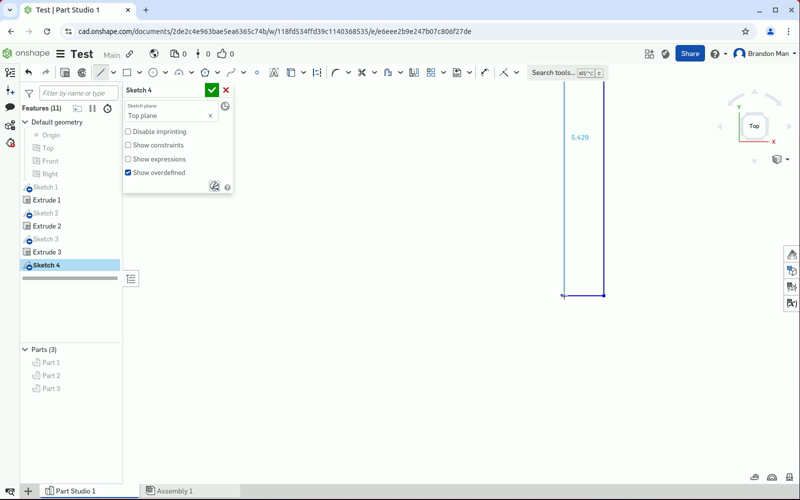
click(564, 295)
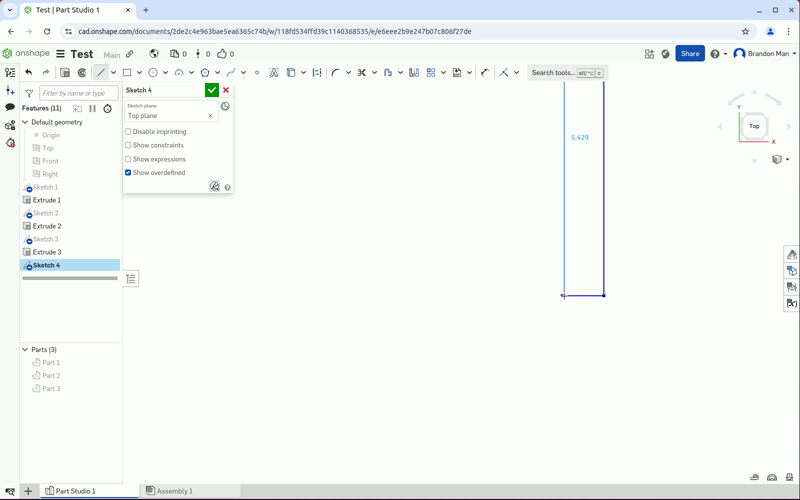
scroll(-6)
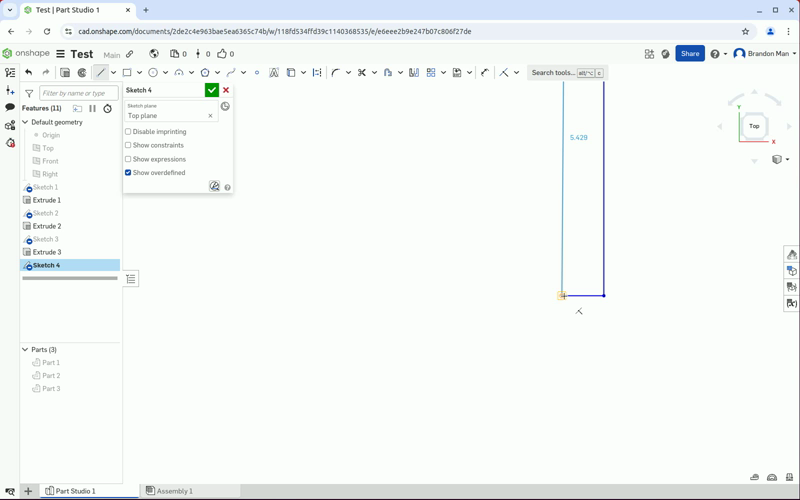
scroll(-6)
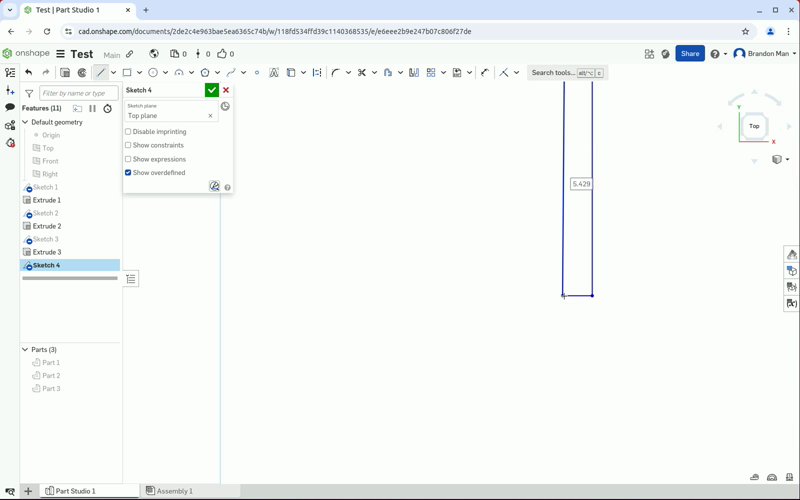
scroll(-6)
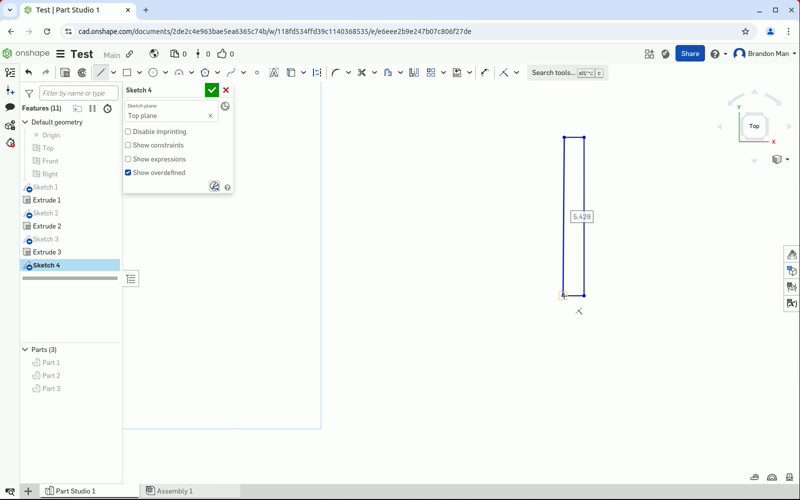
scroll(-6)
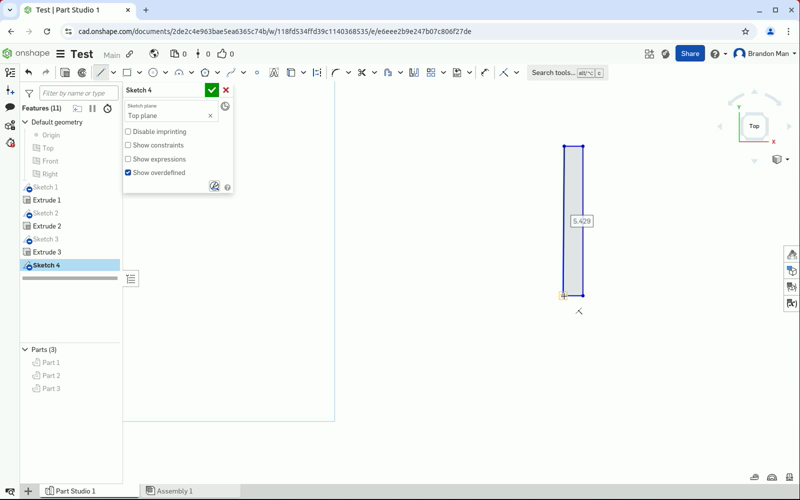
scroll(-6)
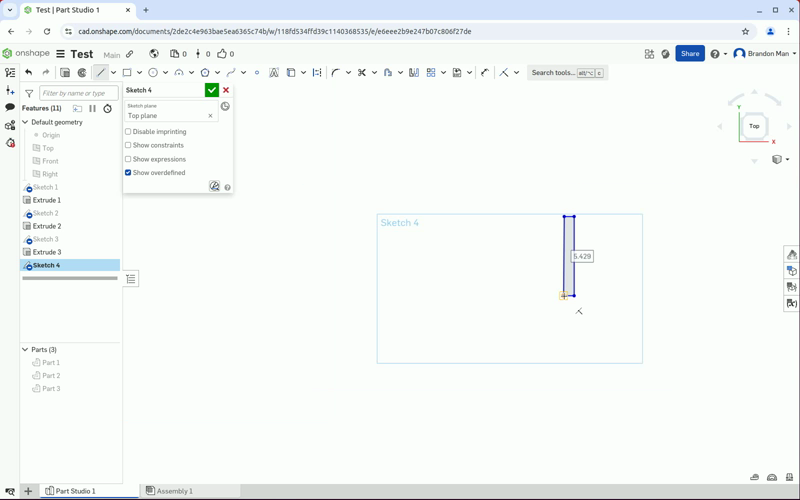
scroll(-6)
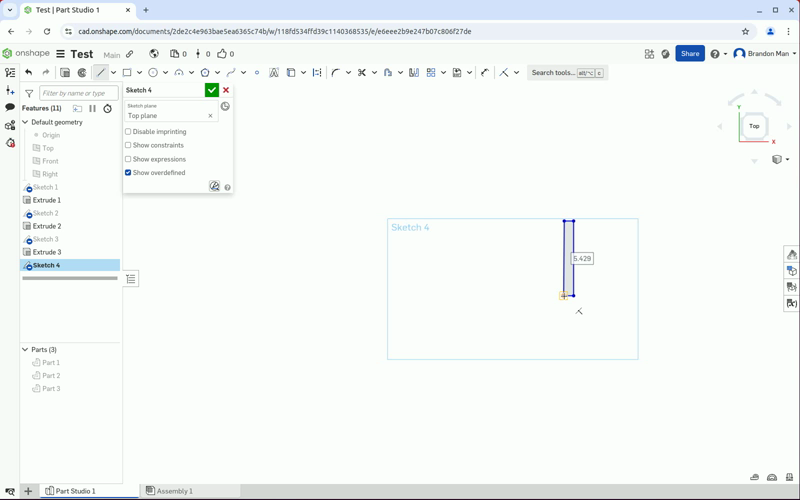
scroll(-6)
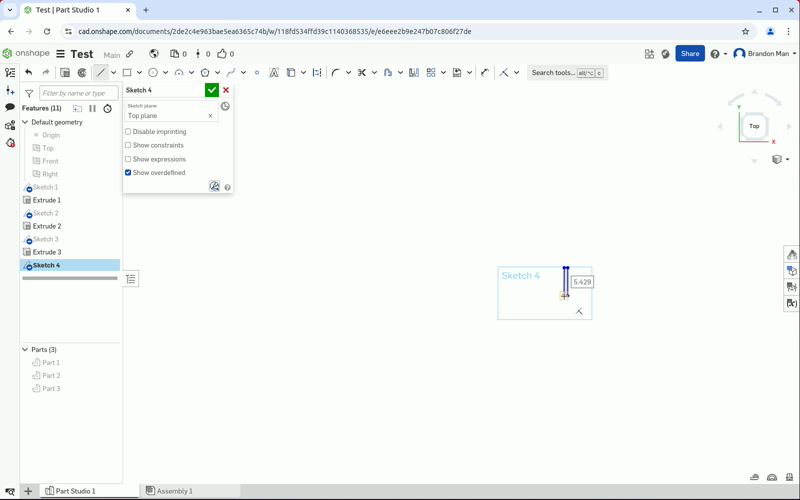
key(esc)
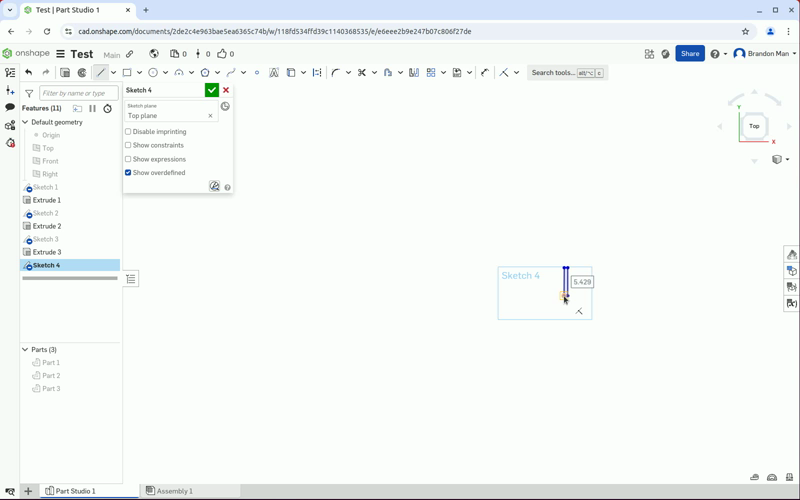
mouse_move(567, 288)
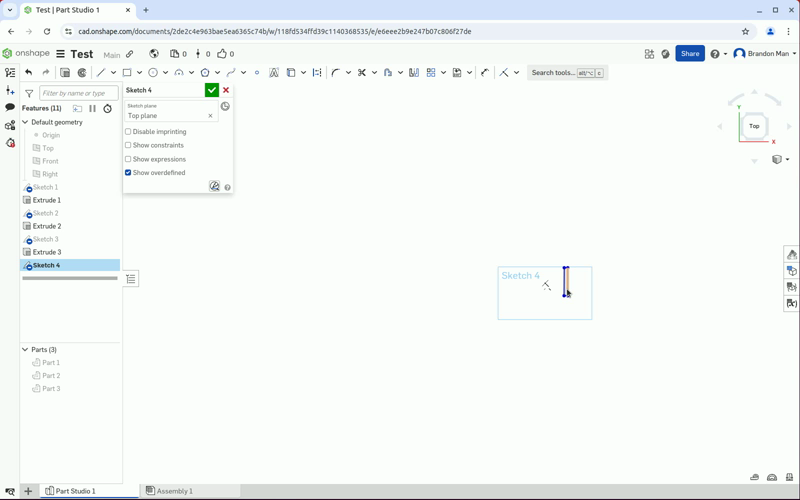
scroll(6)
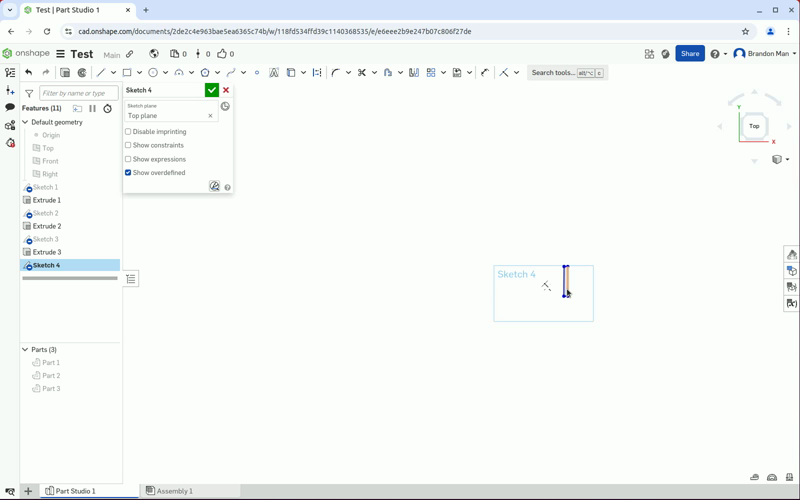
scroll(6)
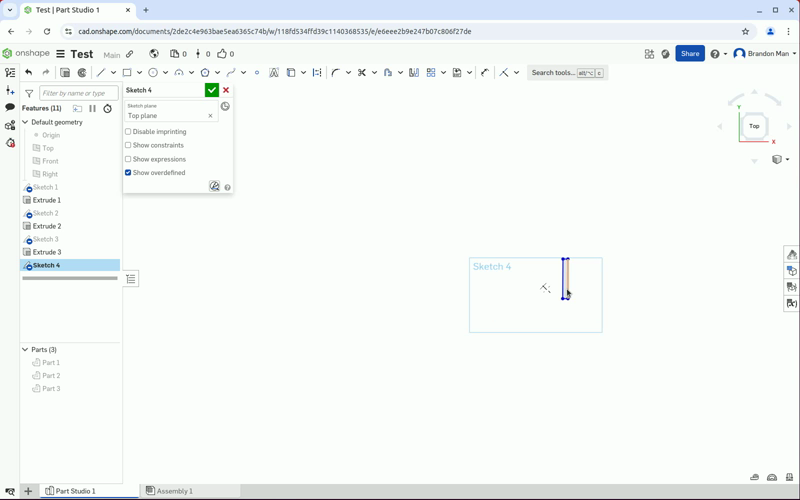
scroll(6)
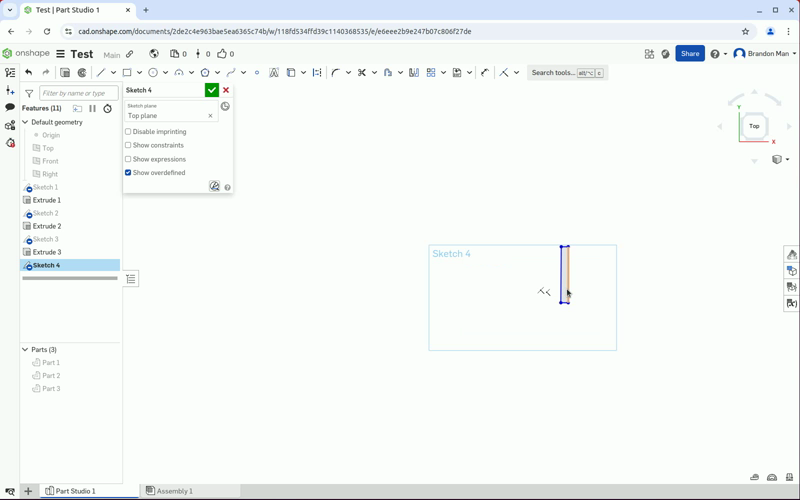
scroll(6)
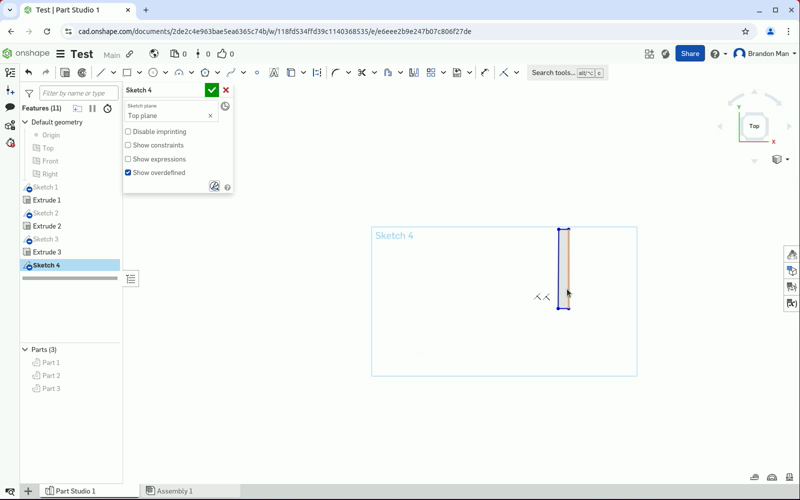
scroll(6)
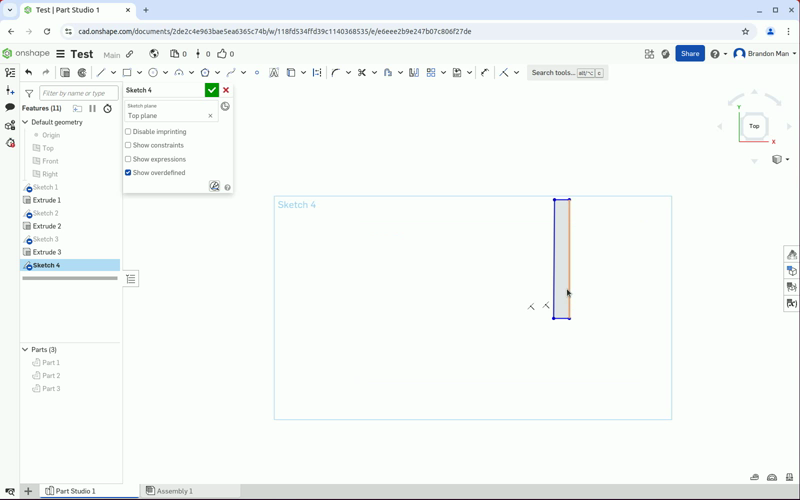
scroll(6)
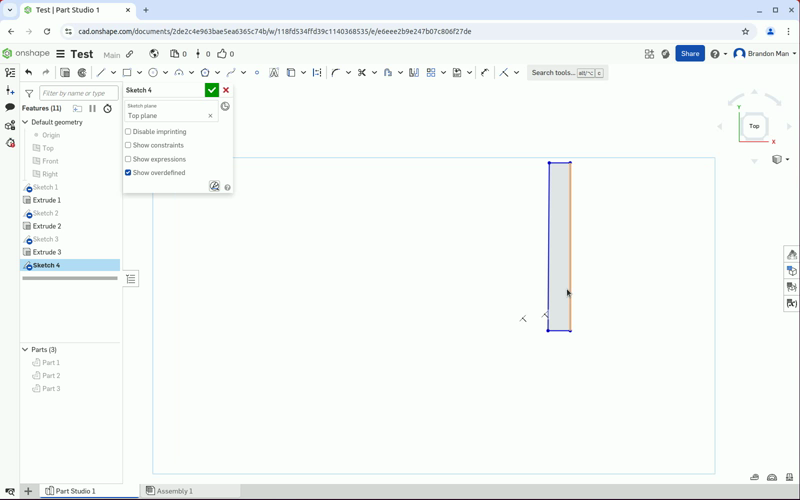
scroll(6)
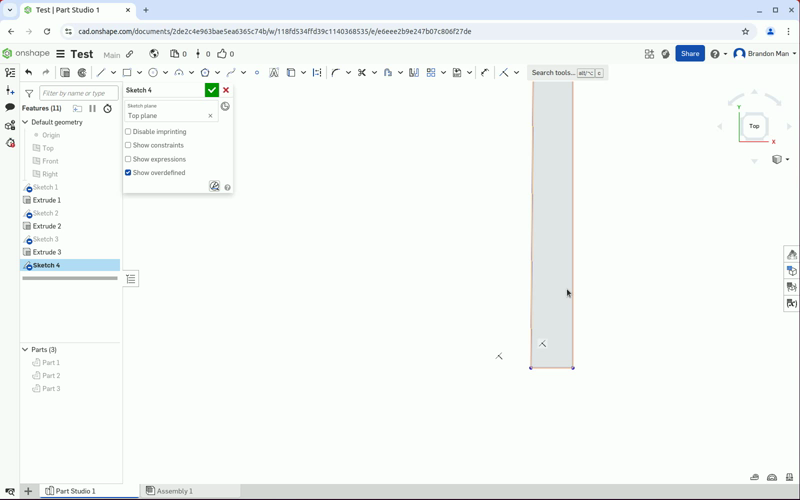
click(567, 288)
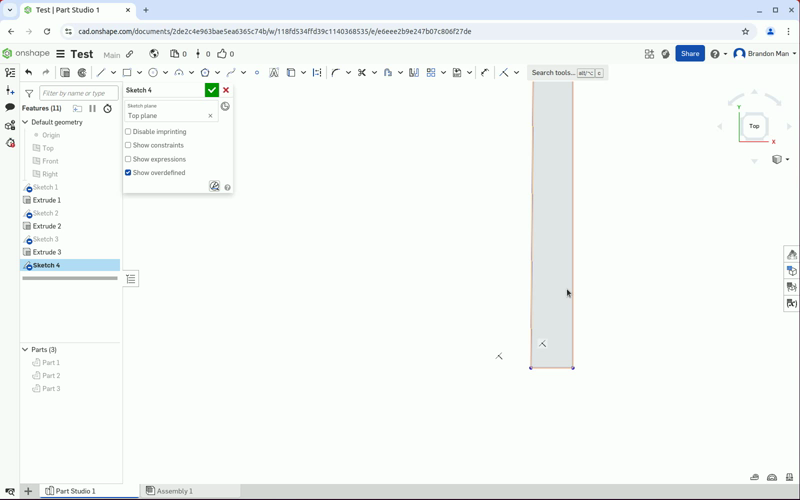
scroll(-6)
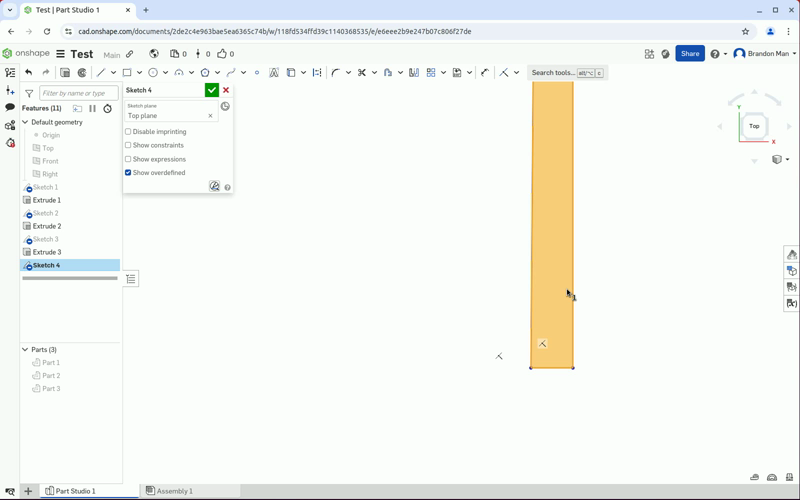
scroll(-6)
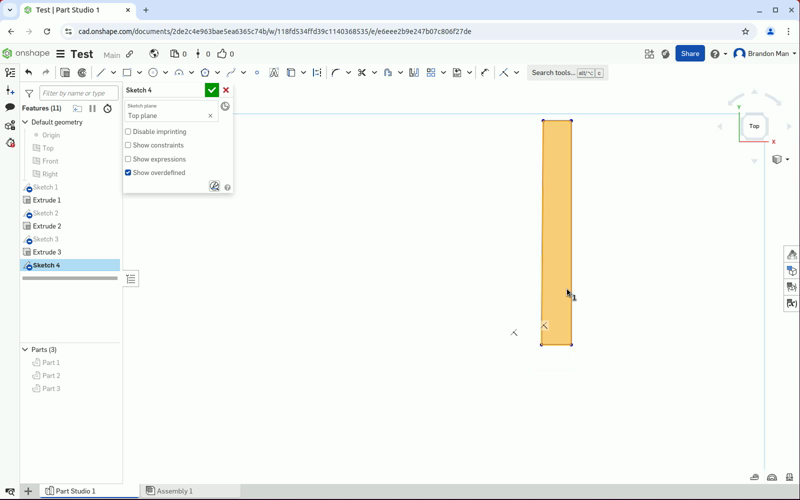
scroll(-6)
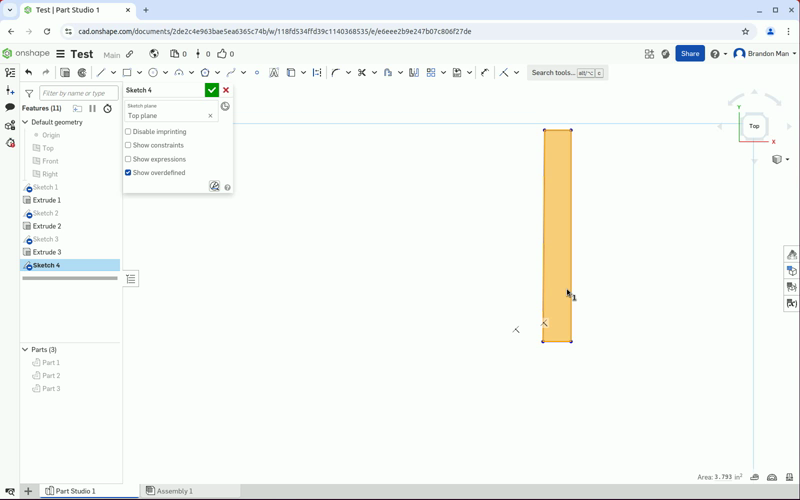
scroll(-6)
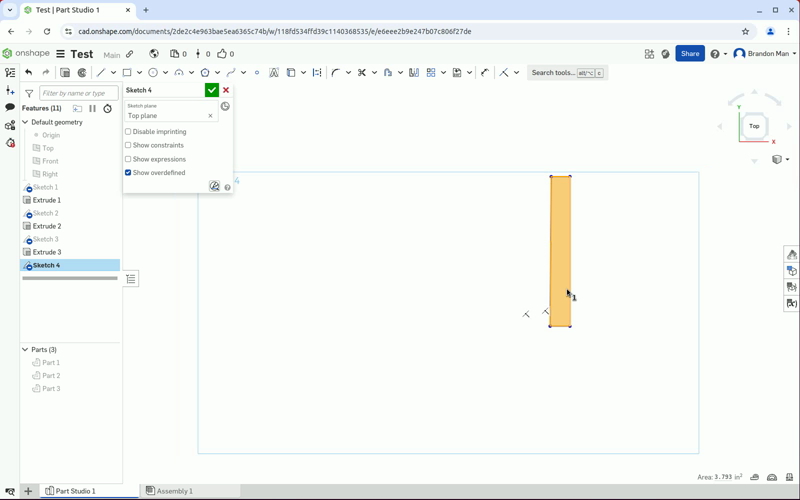
scroll(-6)
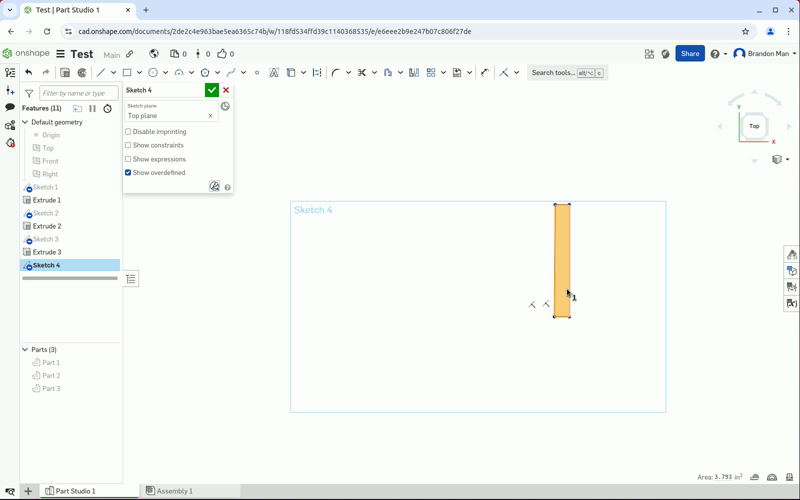
scroll(-6)
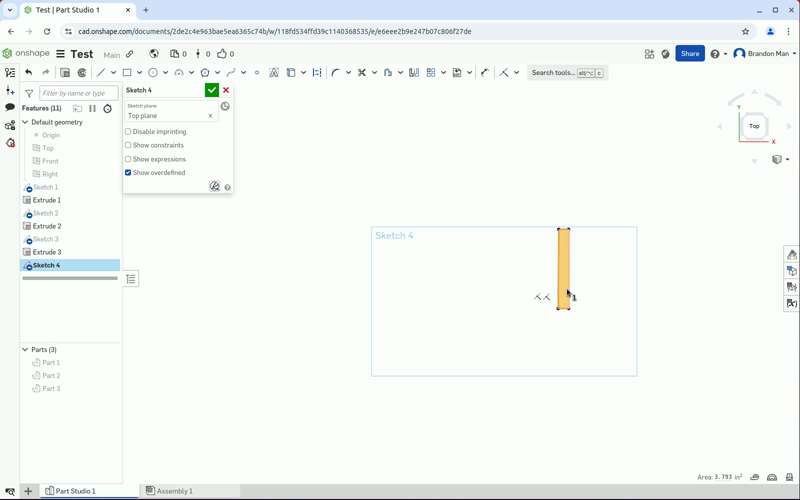
scroll(-6)
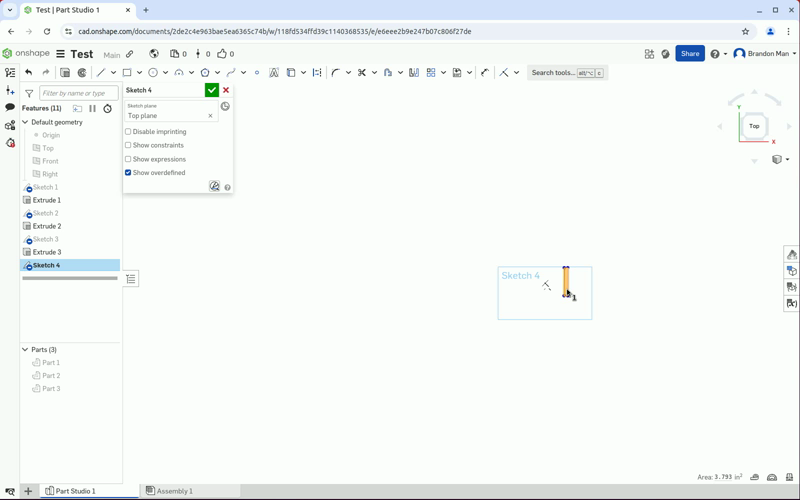
mouse_move(73, 352)
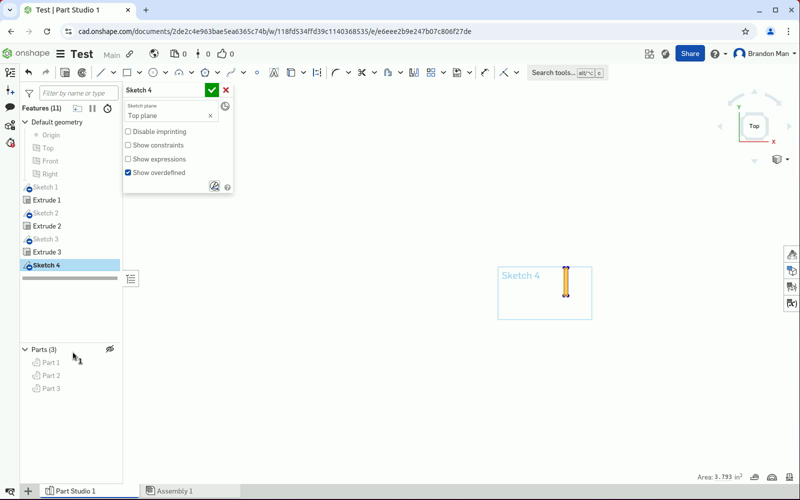
key(shift+y)
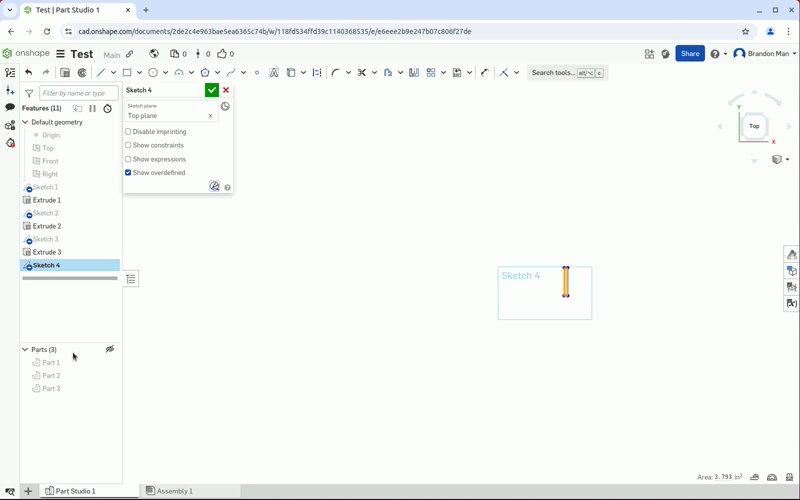
key(shift+e)
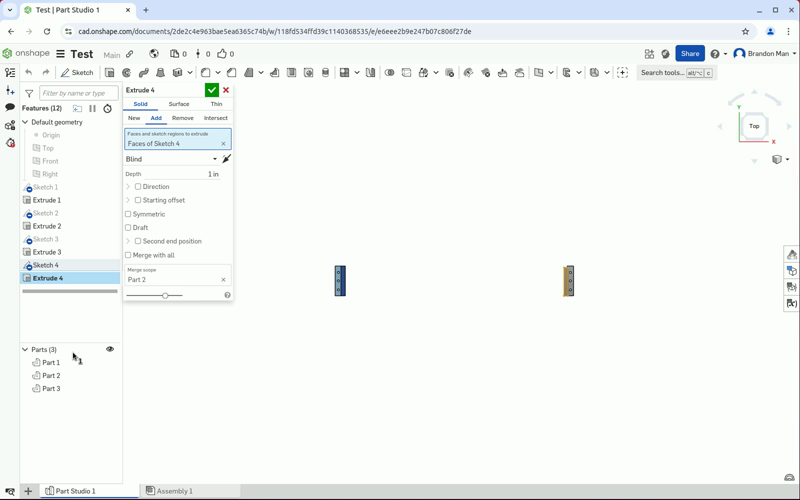
mouse_move(143, 106)
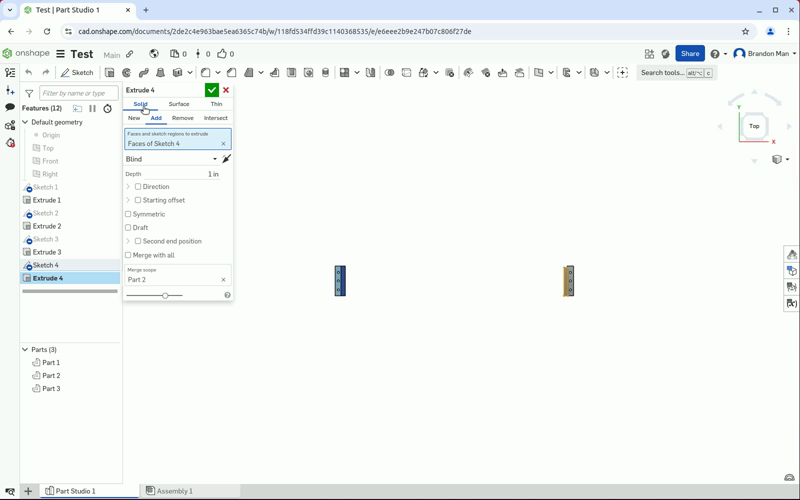
click(143, 106)
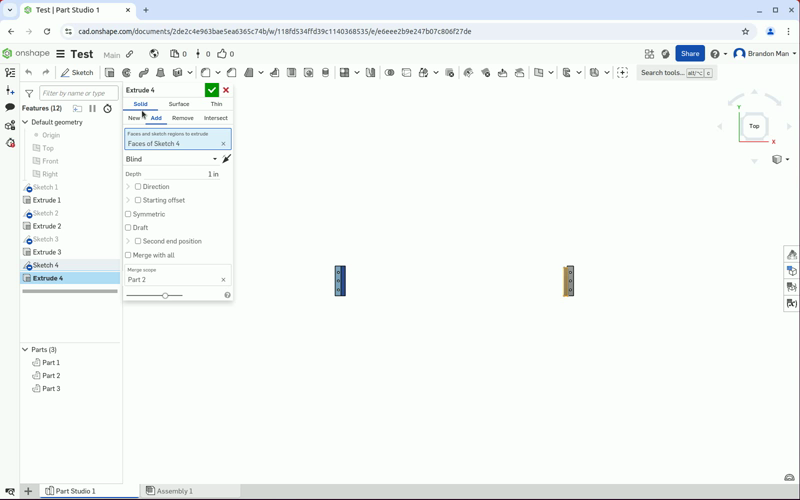
mouse_move(137, 120)
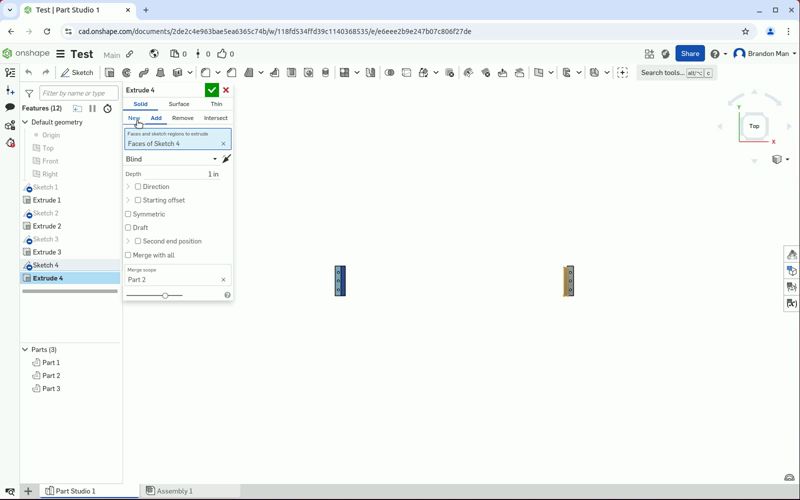
click(137, 120)
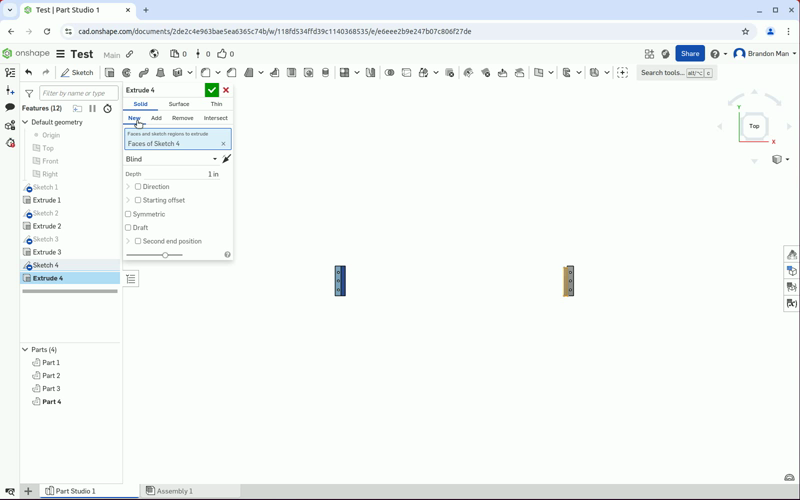
key(tab, 4)
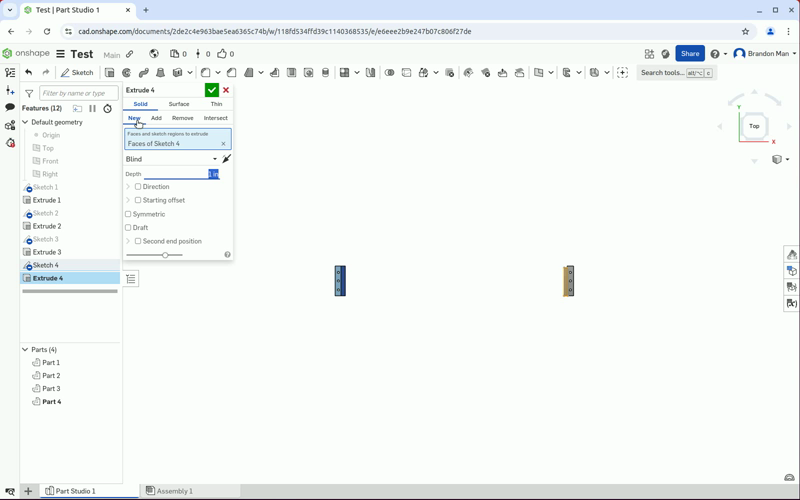
text(1.444)
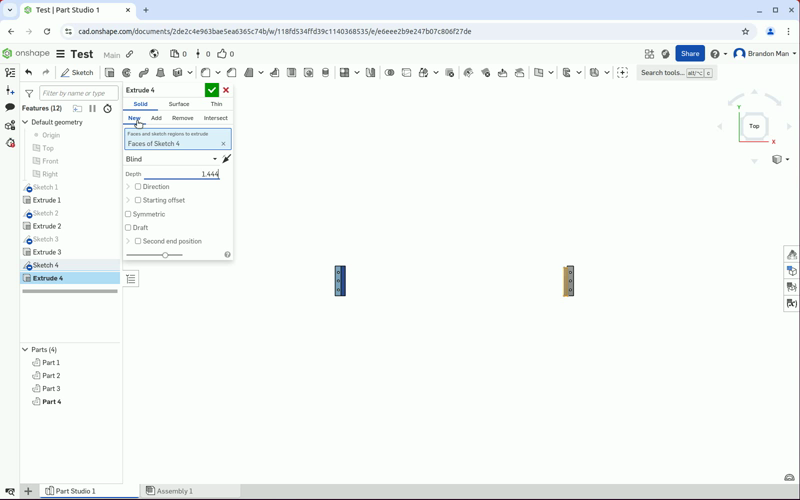
key(enter)
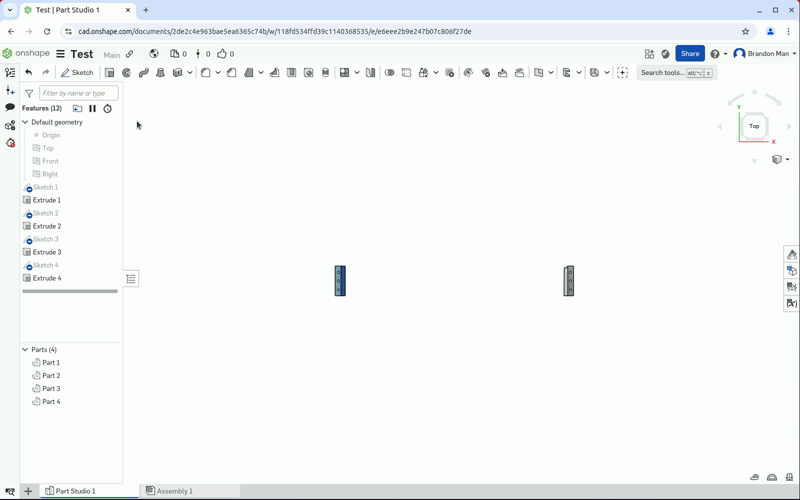
key(shift+h)
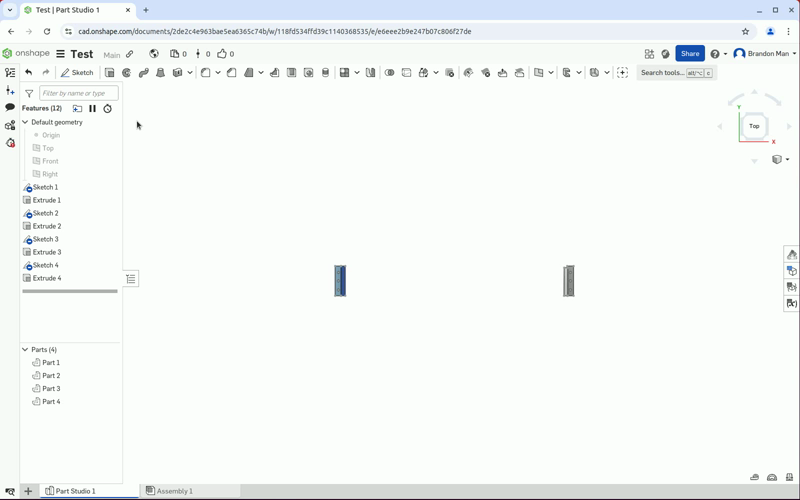
key(shift+h)
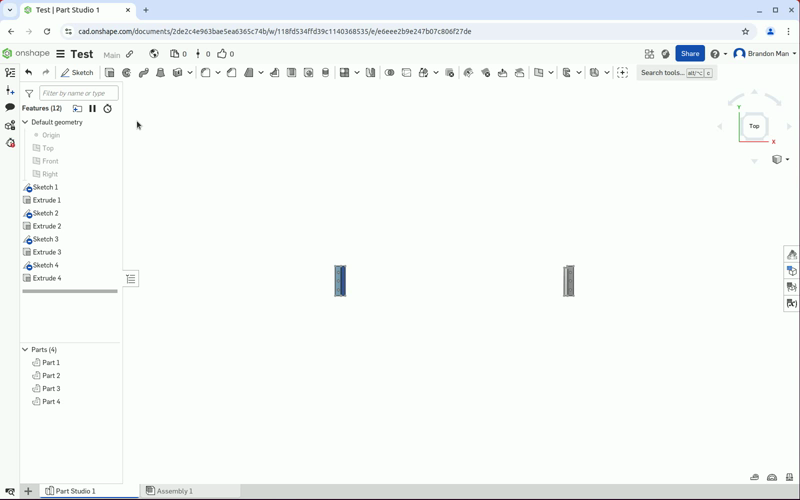
key(shift+7)
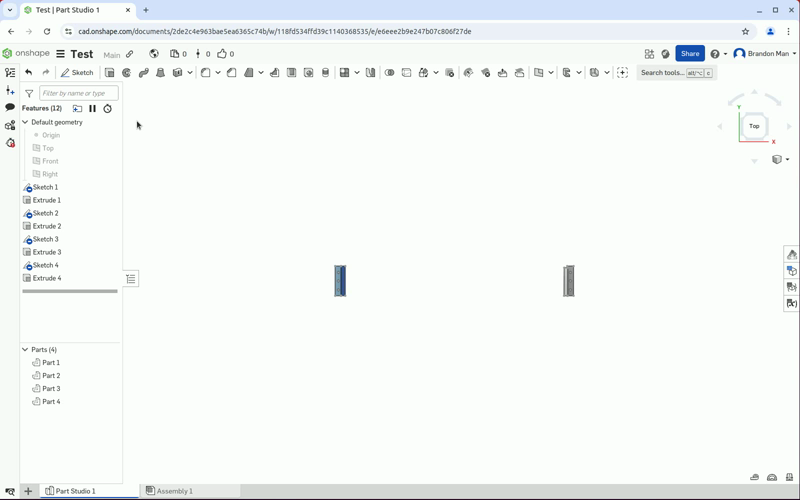
key(up, 3)
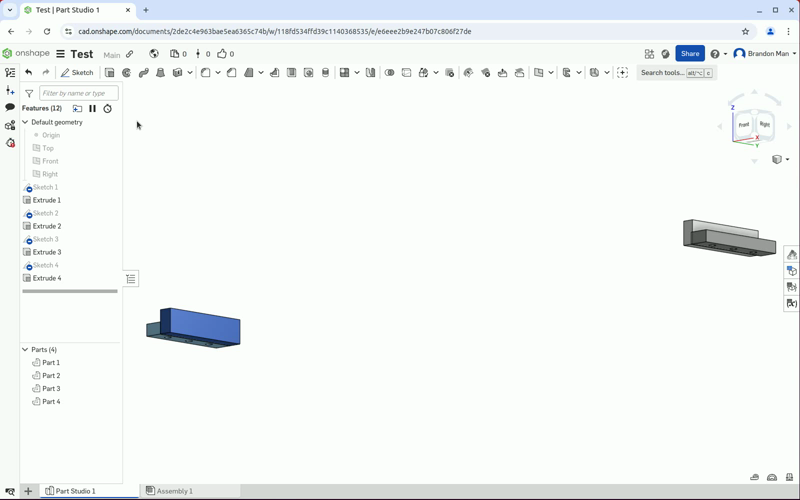
key(left, 3)
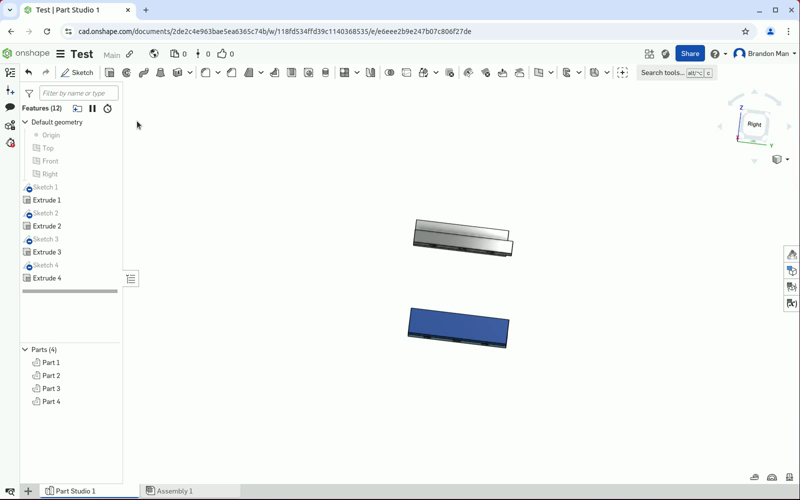
key(right, 3)
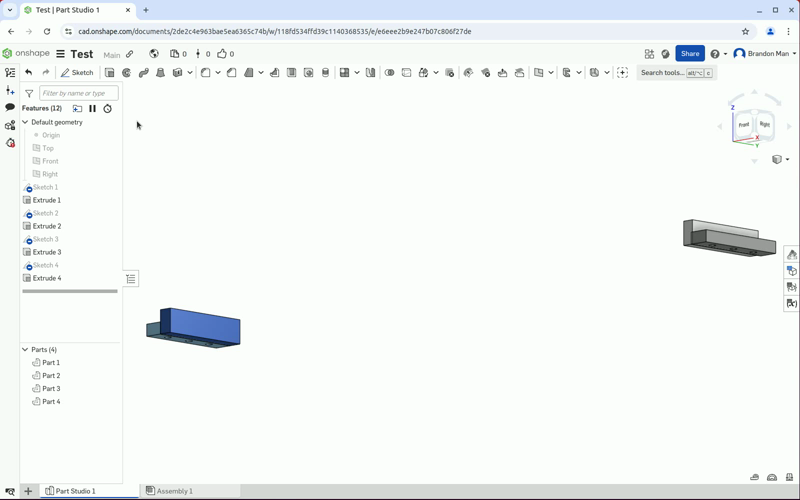
key(down, 3)
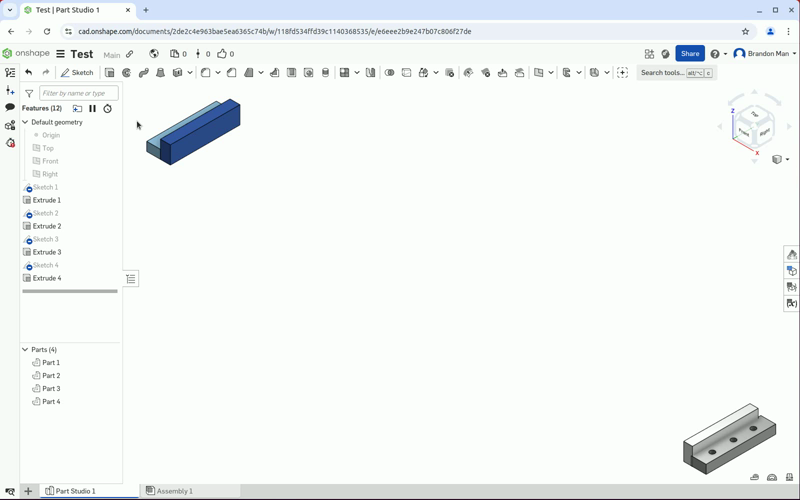
mouse_move(73, 189)
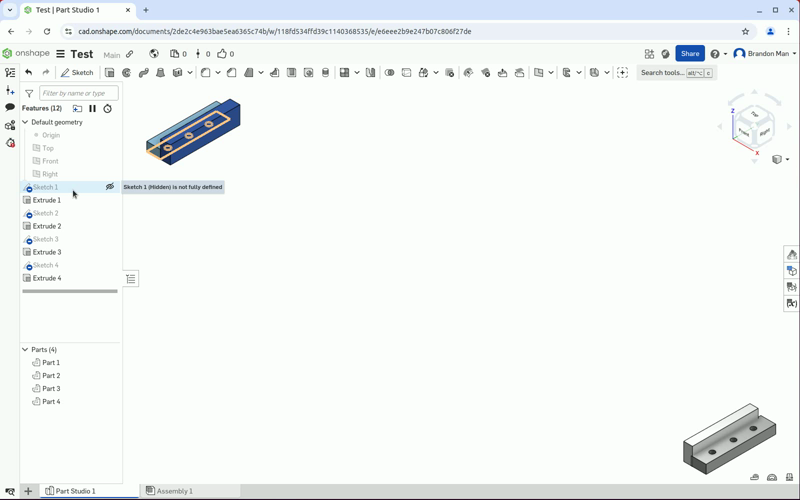
click(73, 189)